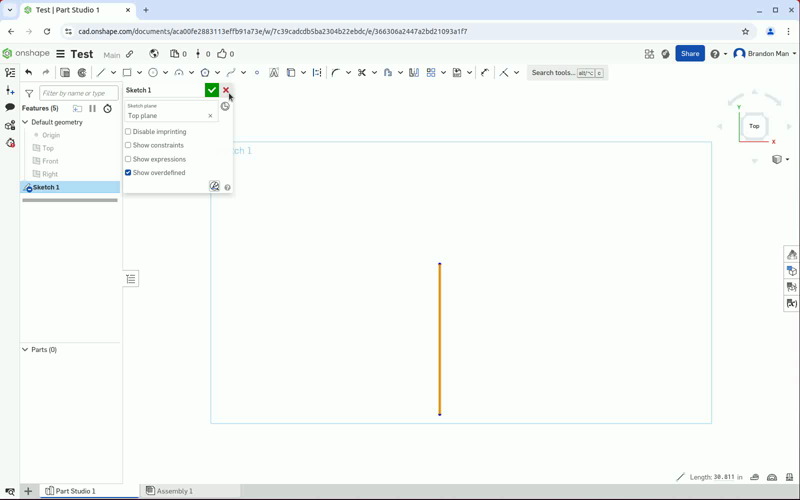
key(shift+h)
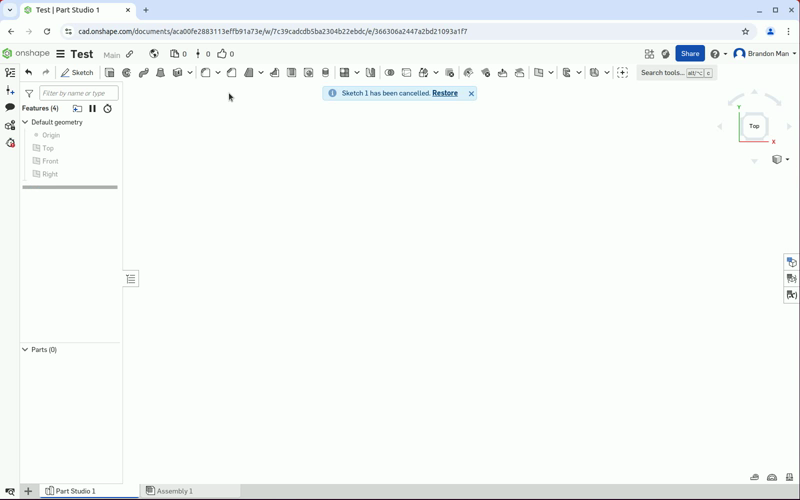
mouse_move(73, 352)
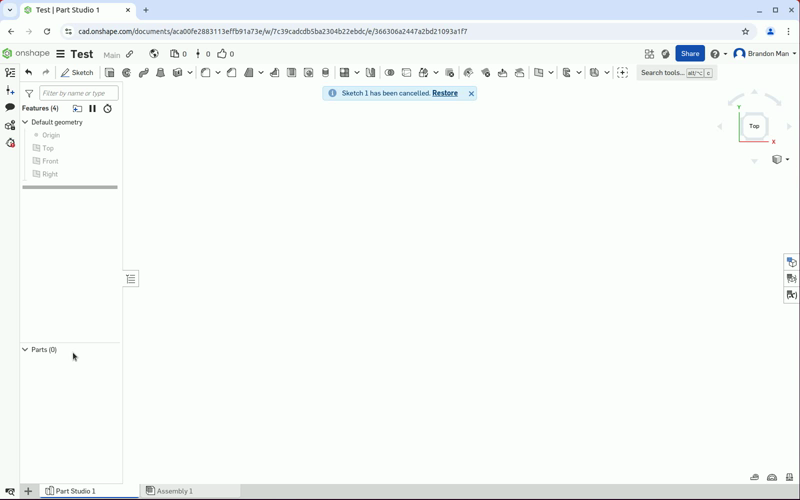
key(y)
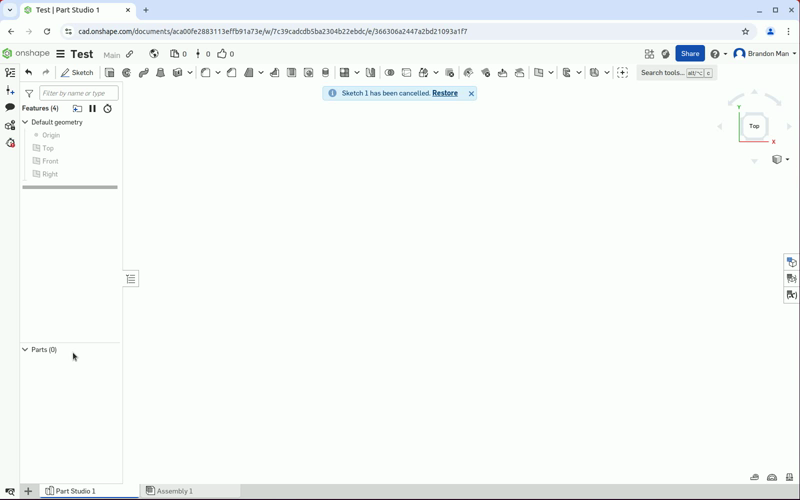
key(shift+p)
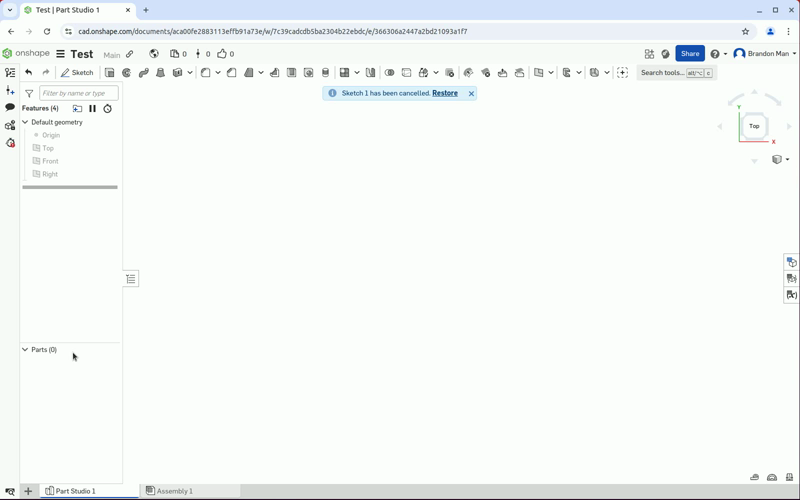
key(space)
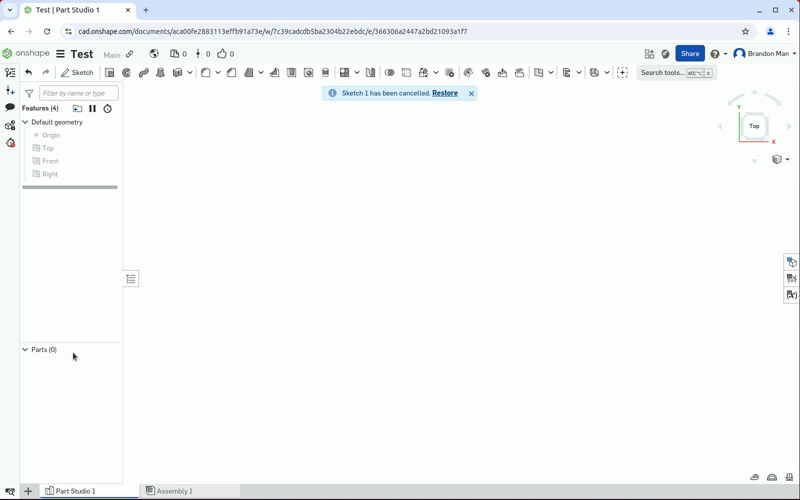
key_down(shift)
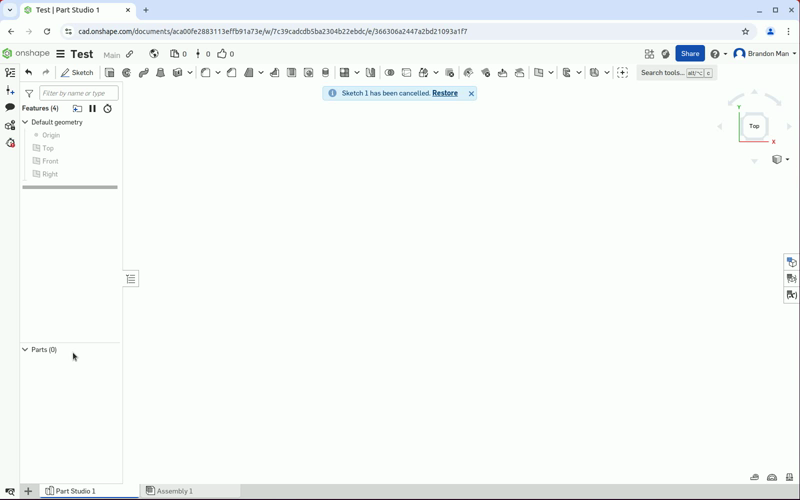
key(up)
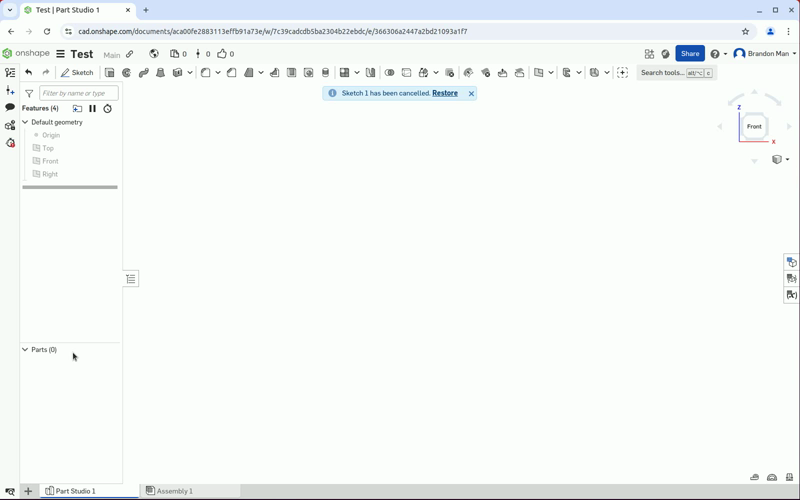
key_up(shift)
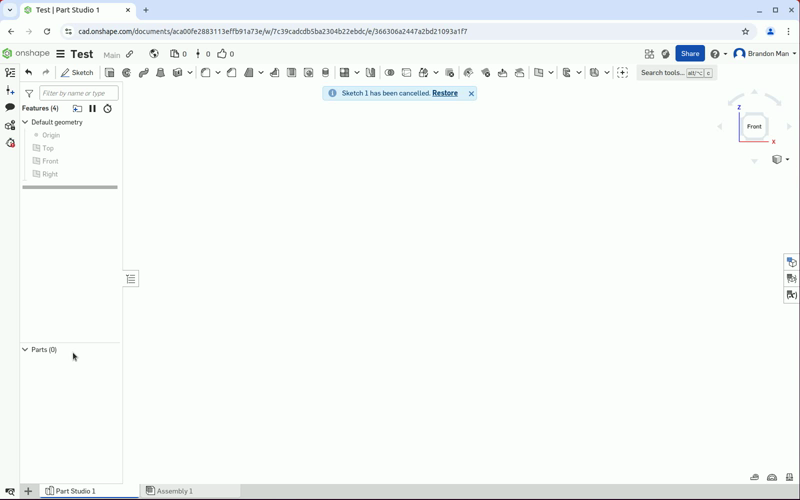
mouse_move(73, 352)
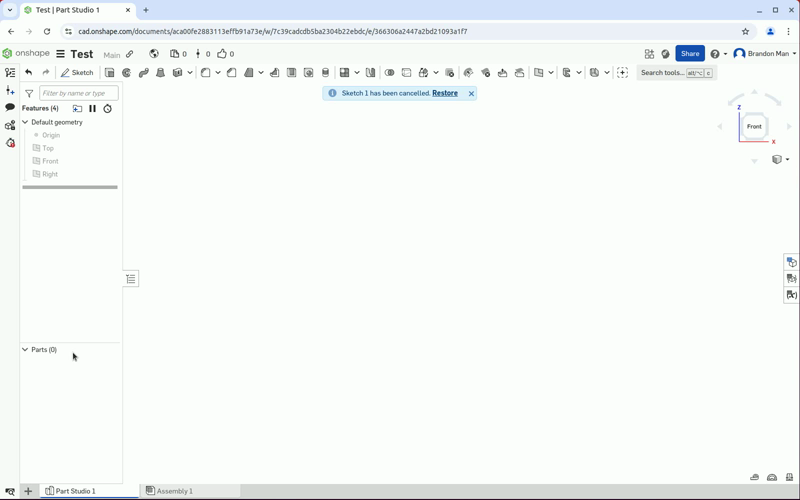
key(shift+y)
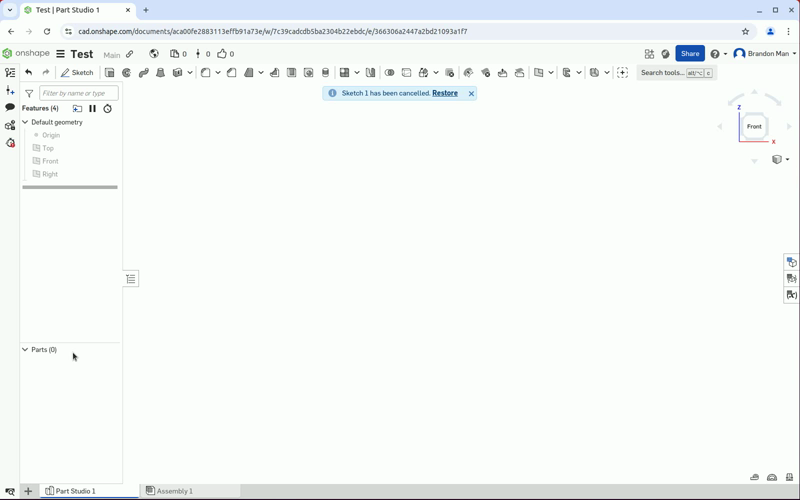
key(shift+s)
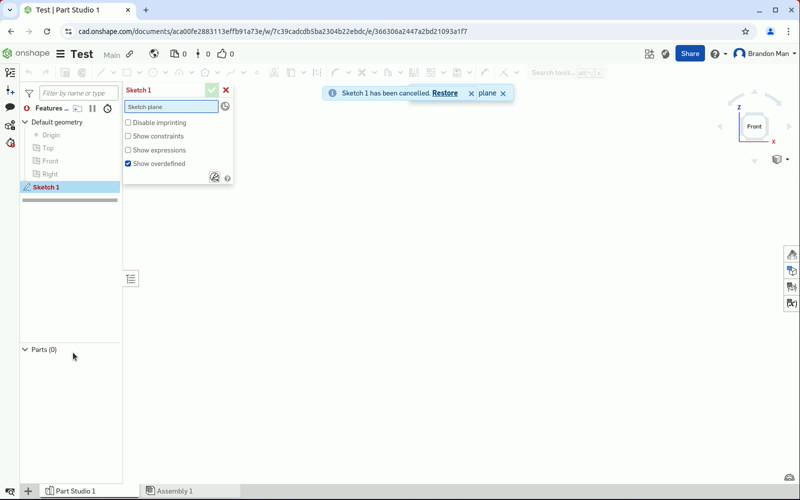
mouse_move(73, 163)
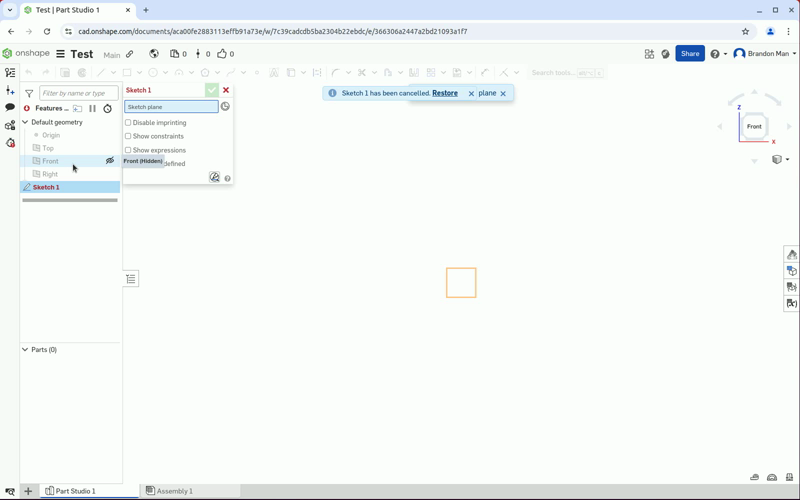
click(73, 163)
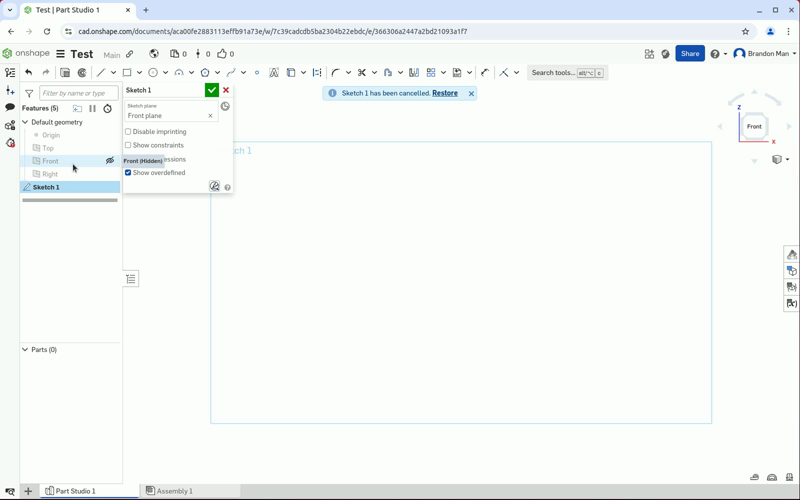
mouse_move(73, 352)
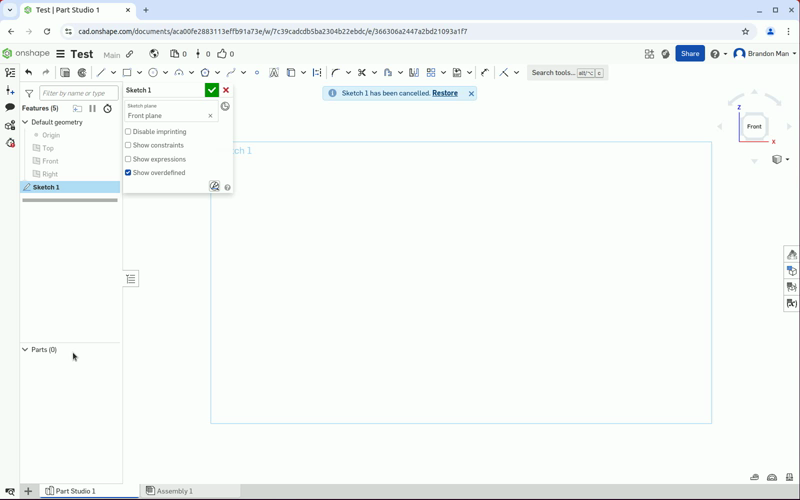
key(y)
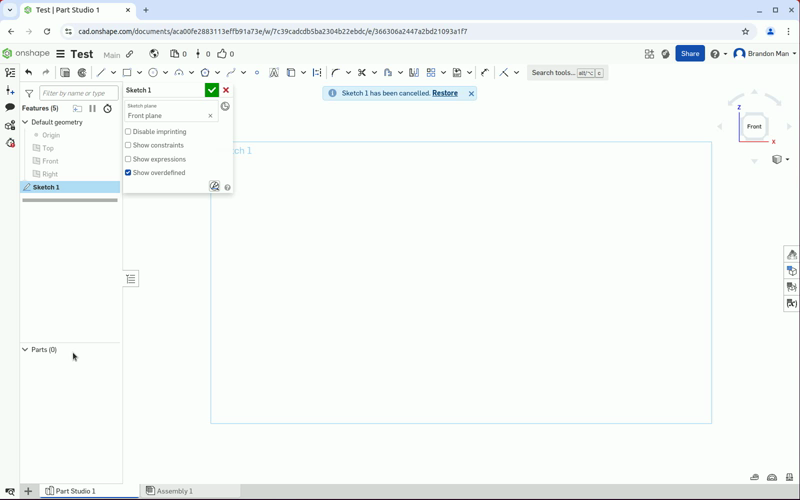
key(c)
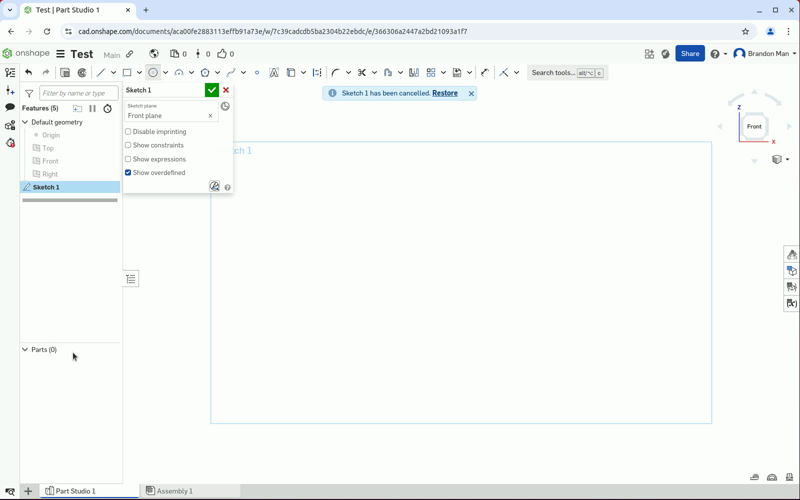
key_down(shift)
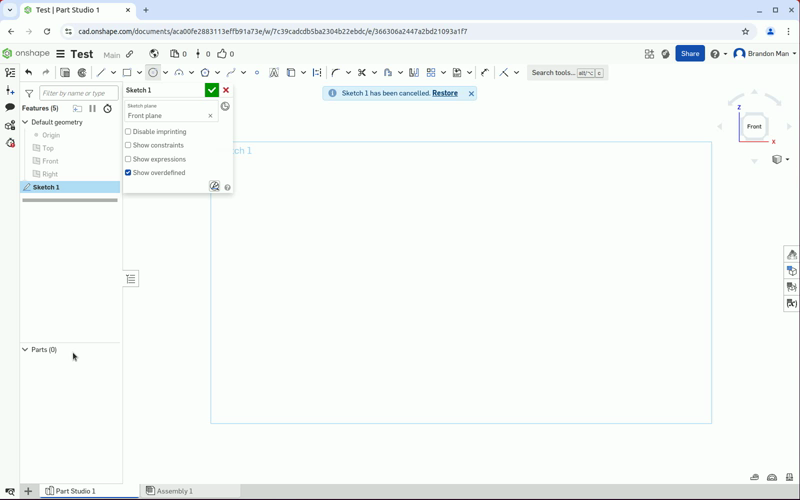
mouse_move(461, 282)
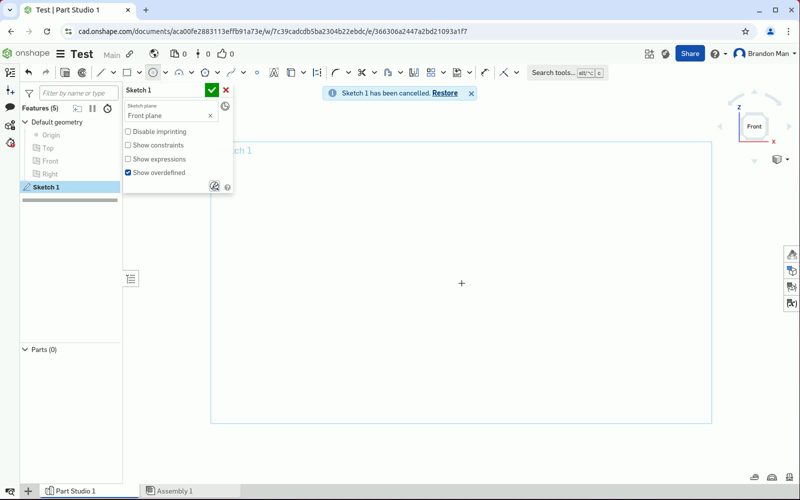
click(461, 282)
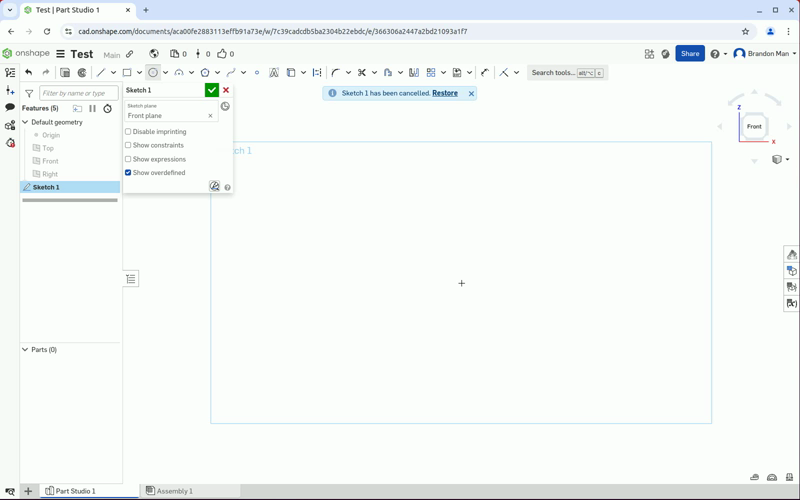
key_up(shift)
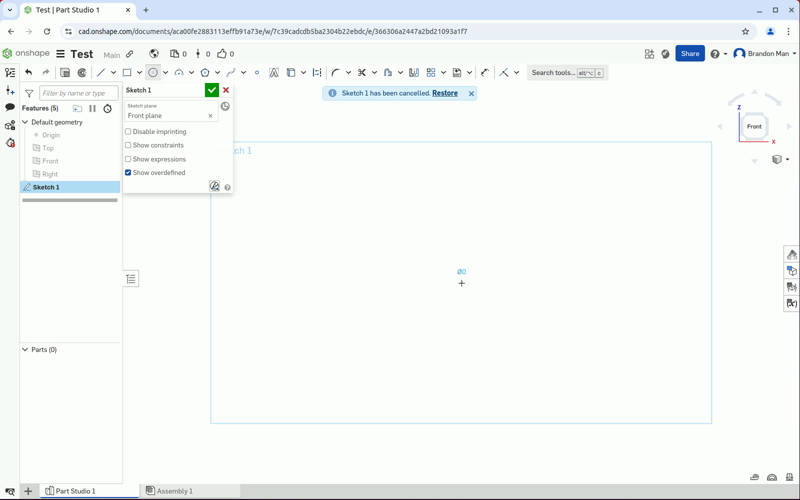
mouse_move(468, 282)
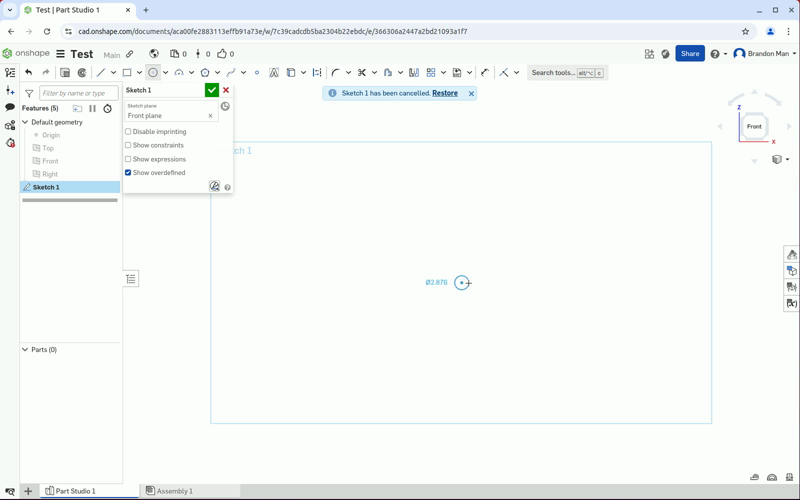
click(468, 282)
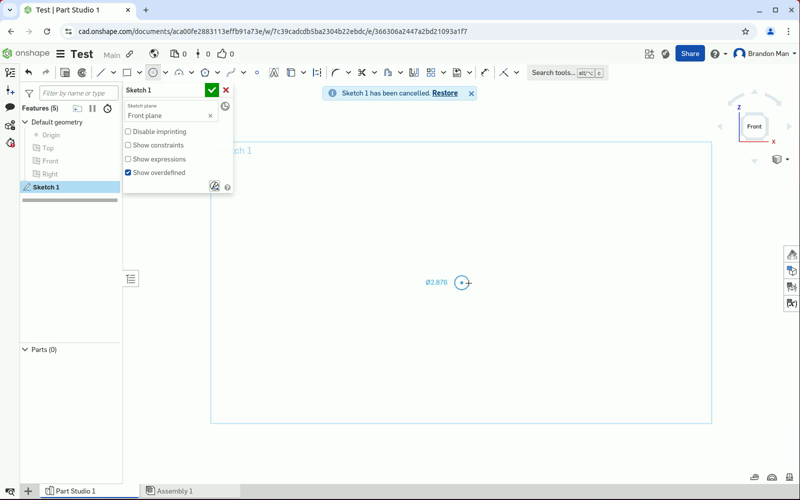
key(esc)
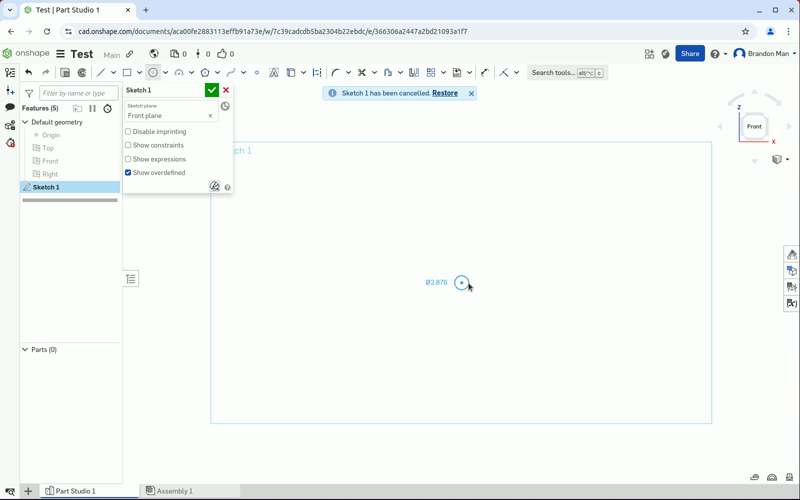
key(c)
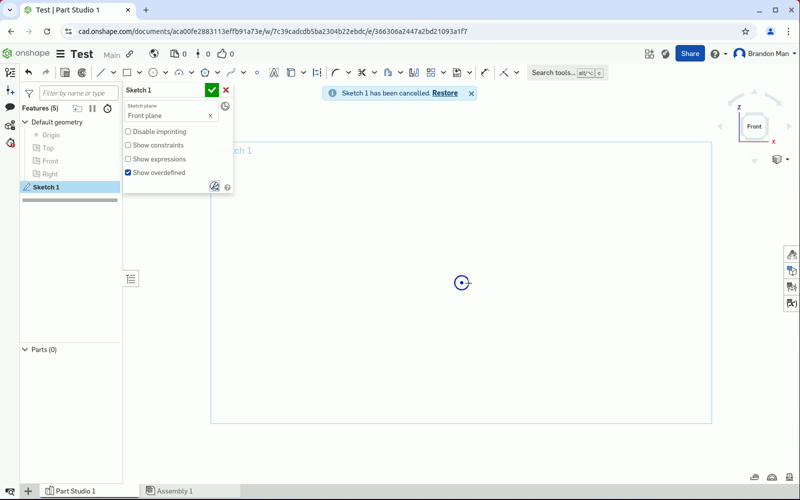
key_down(shift)
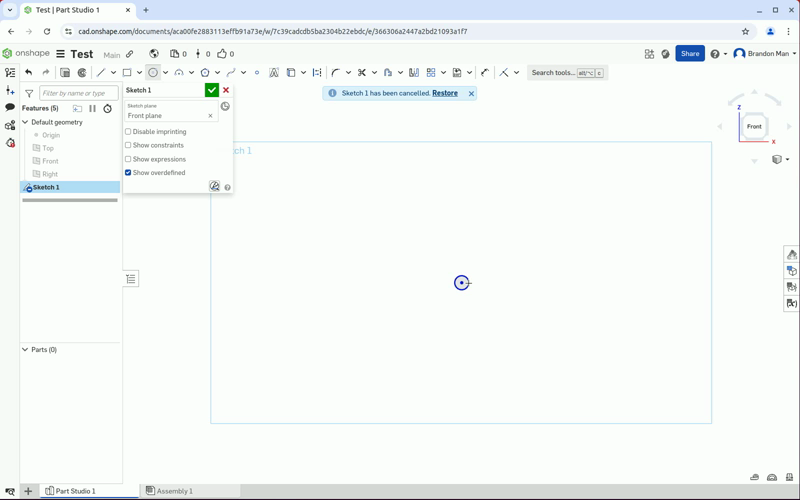
mouse_move(461, 282)
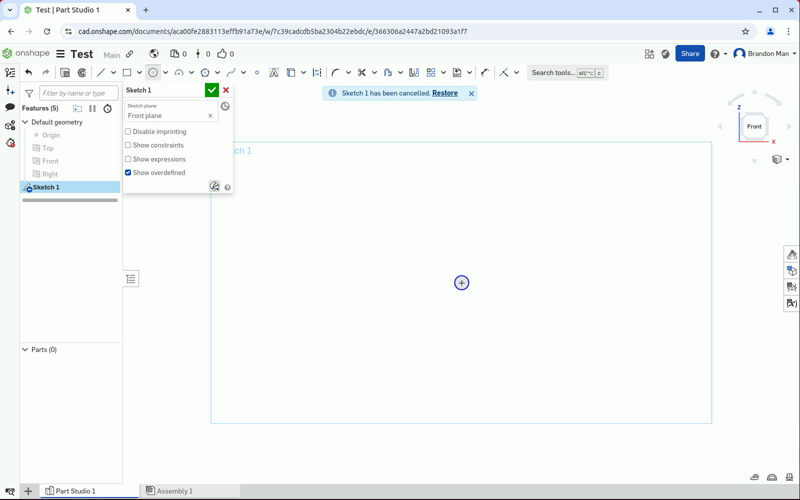
click(461, 282)
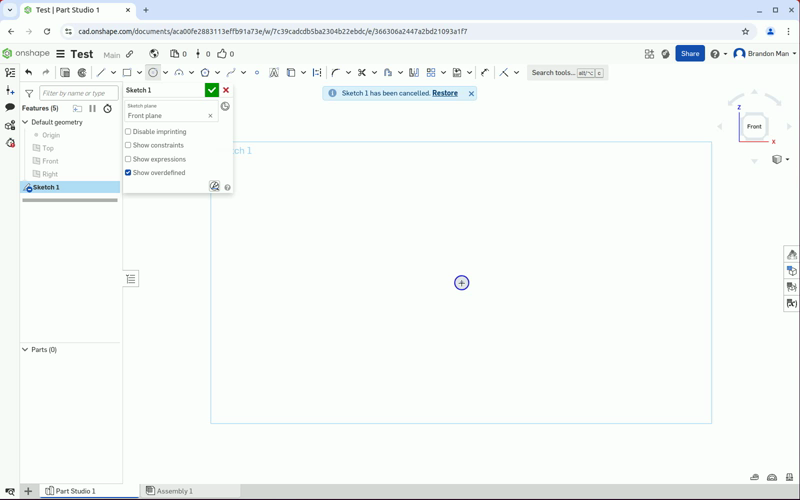
key_up(shift)
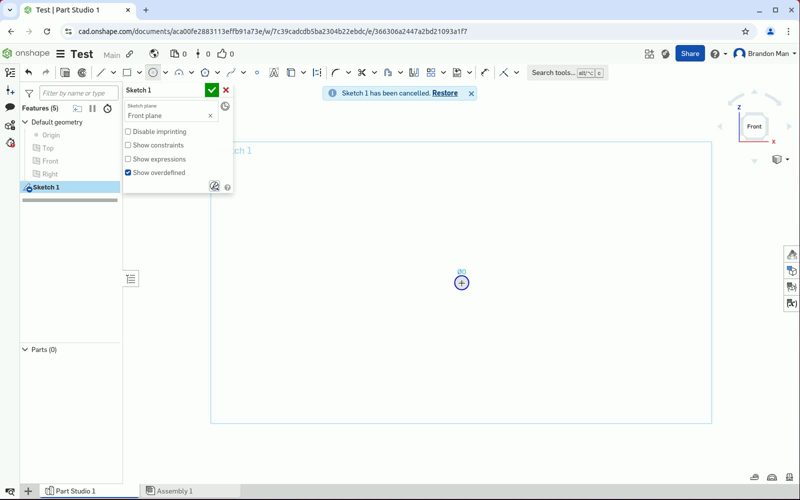
mouse_move(467, 282)
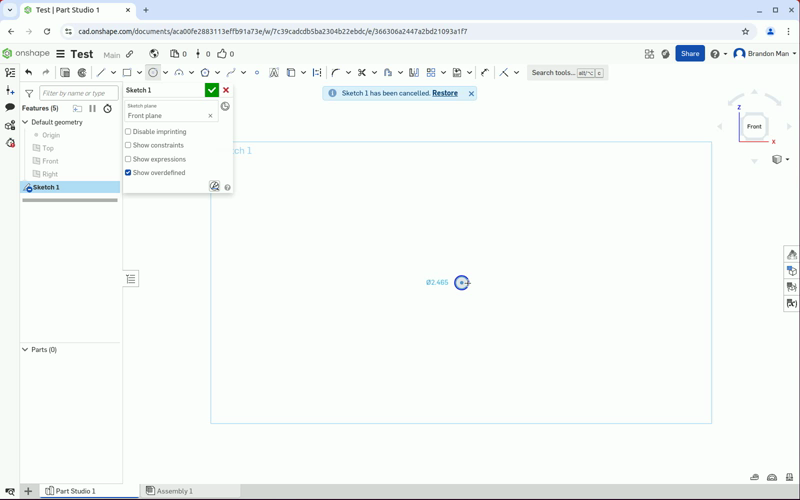
scroll(6)
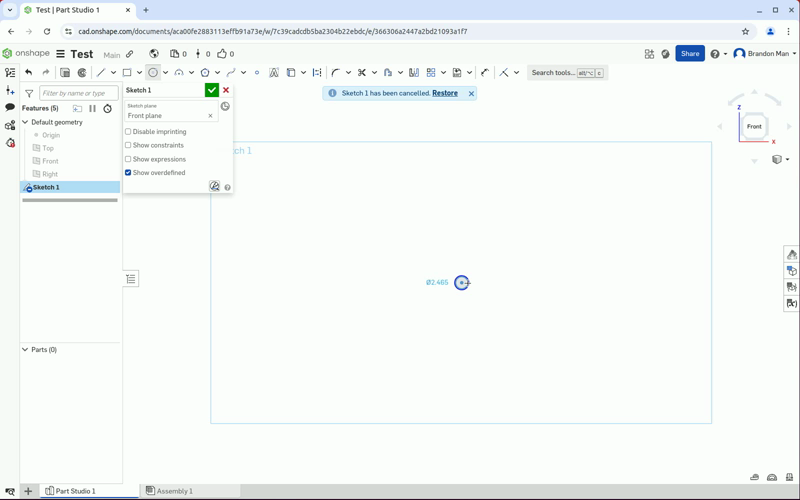
scroll(6)
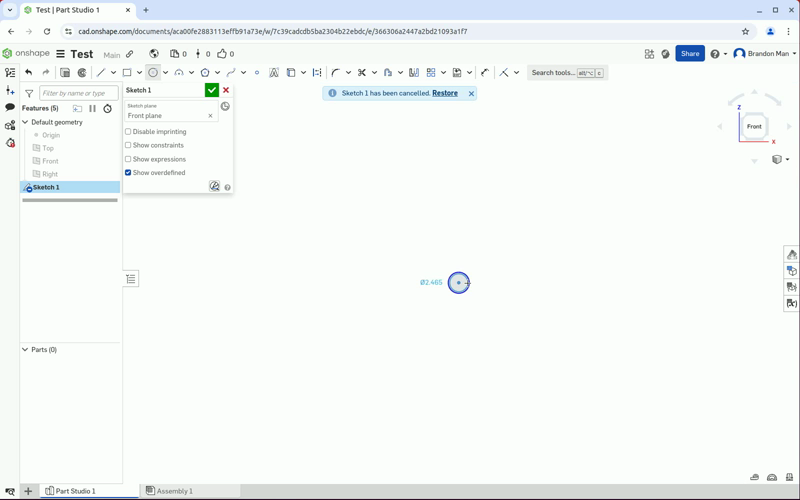
scroll(6)
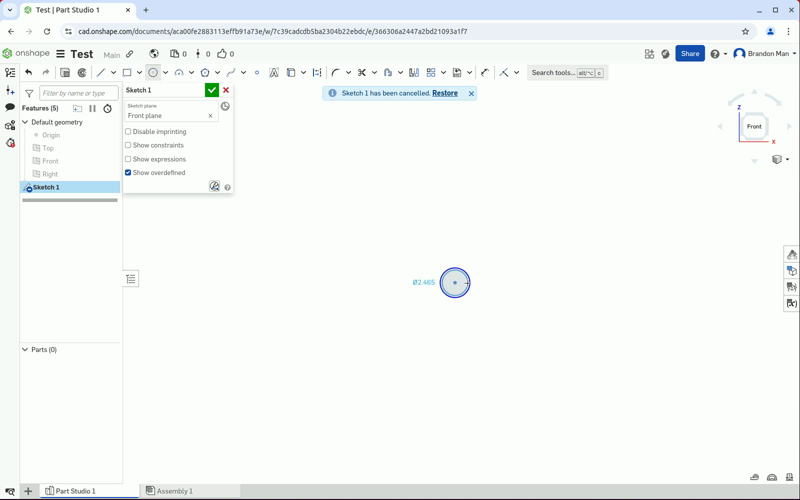
scroll(6)
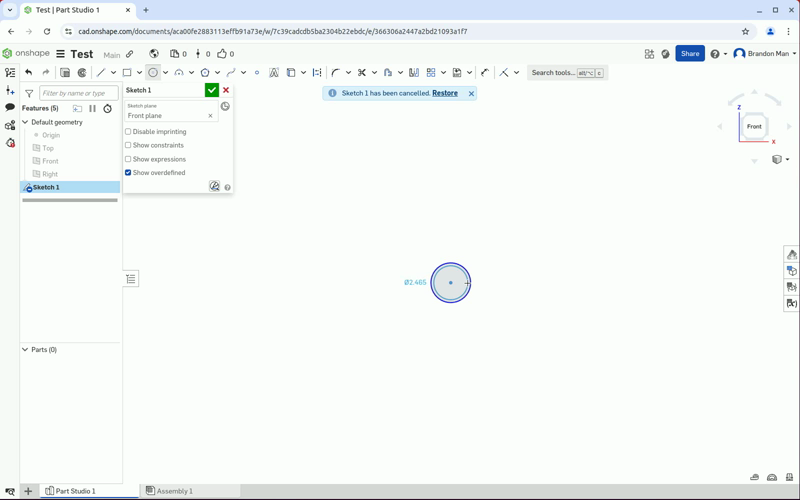
scroll(6)
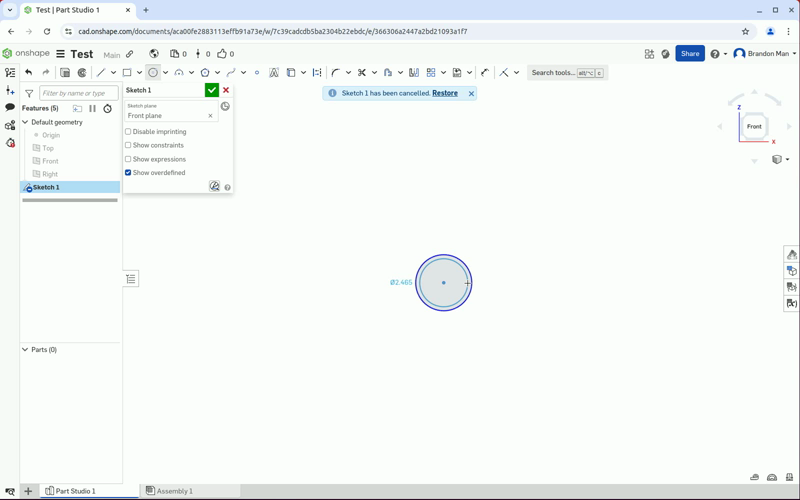
scroll(6)
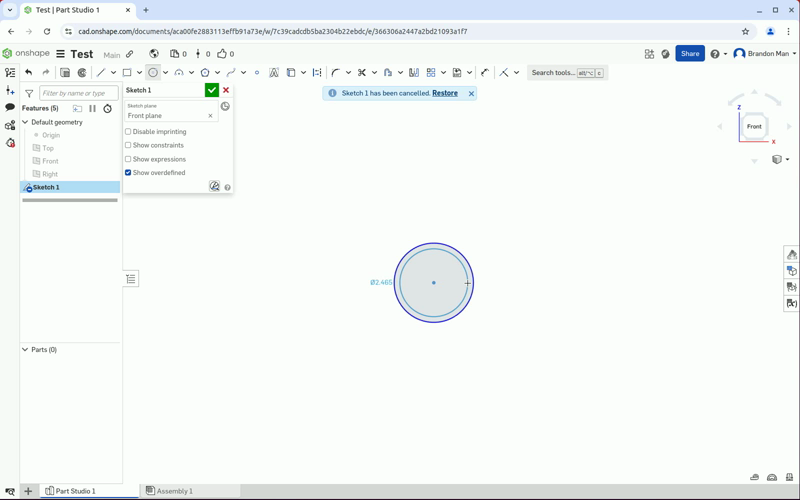
scroll(6)
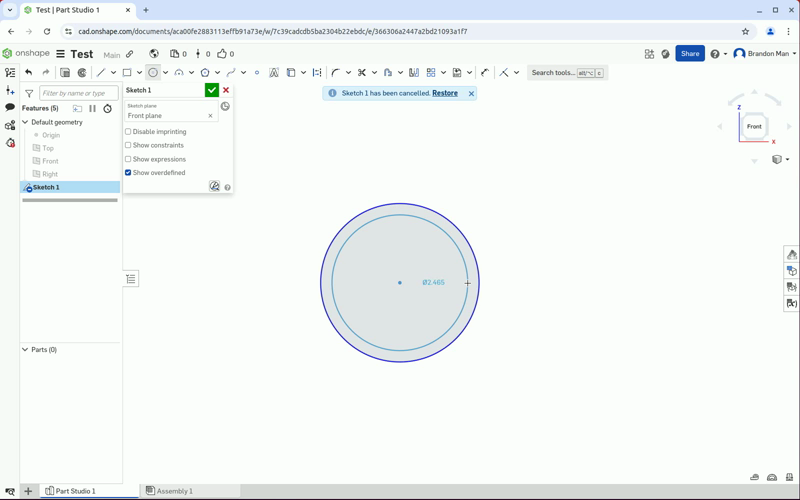
click(467, 282)
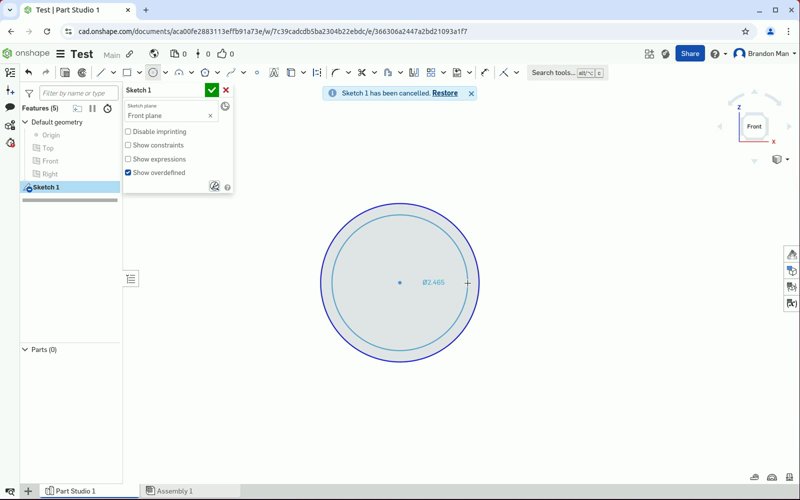
scroll(-6)
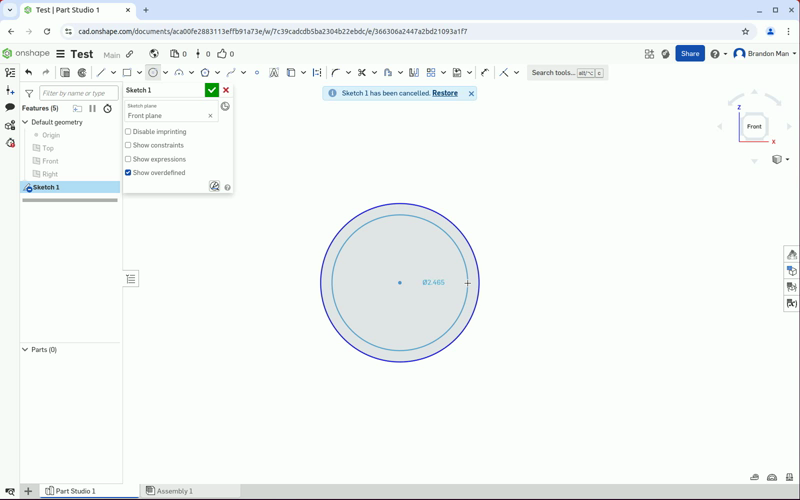
scroll(-6)
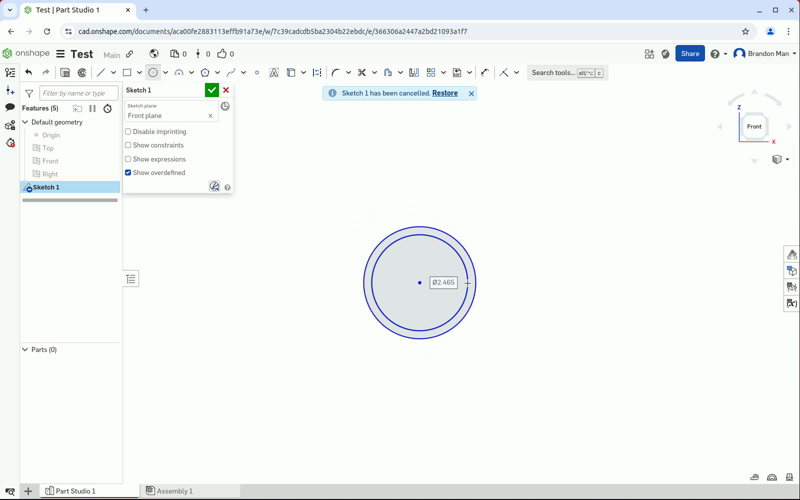
scroll(-6)
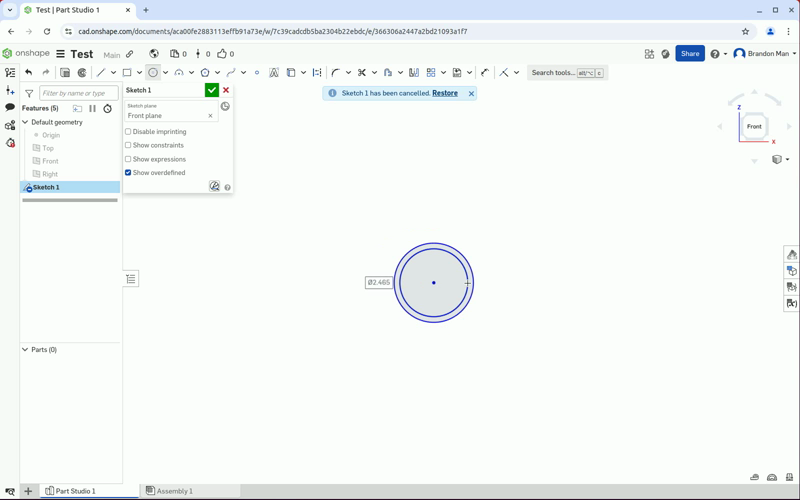
scroll(-6)
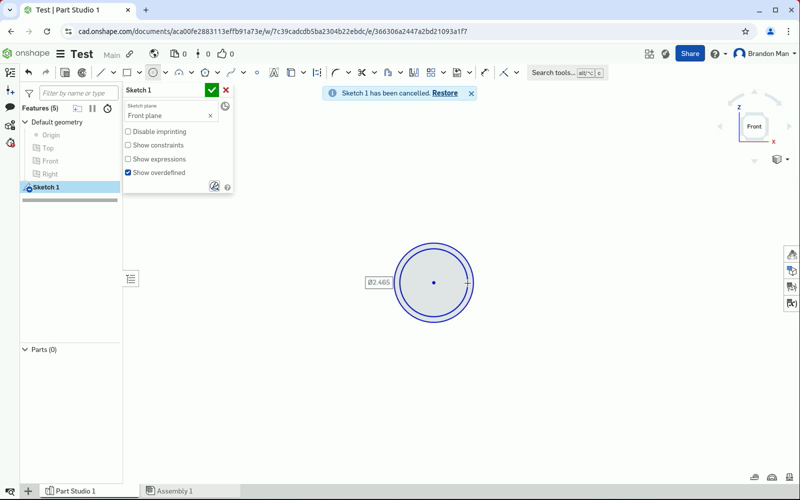
scroll(-6)
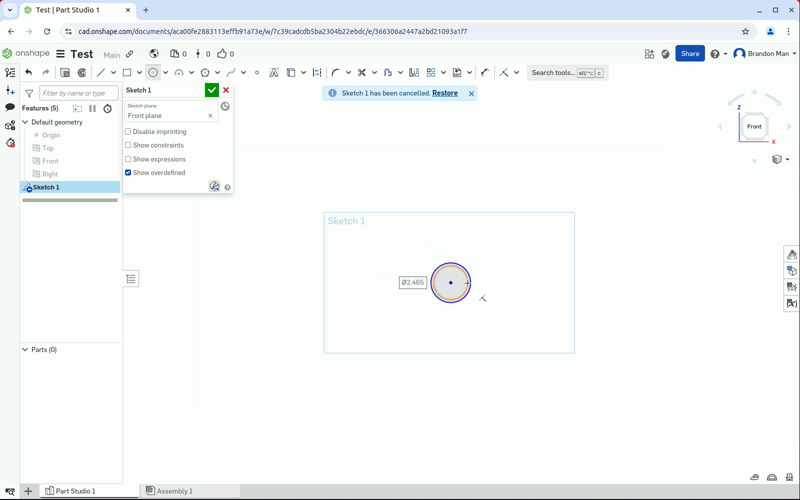
scroll(-6)
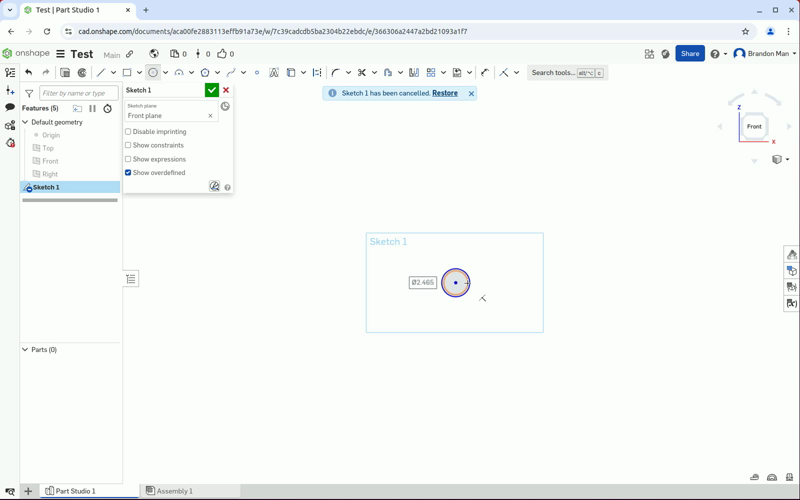
scroll(-6)
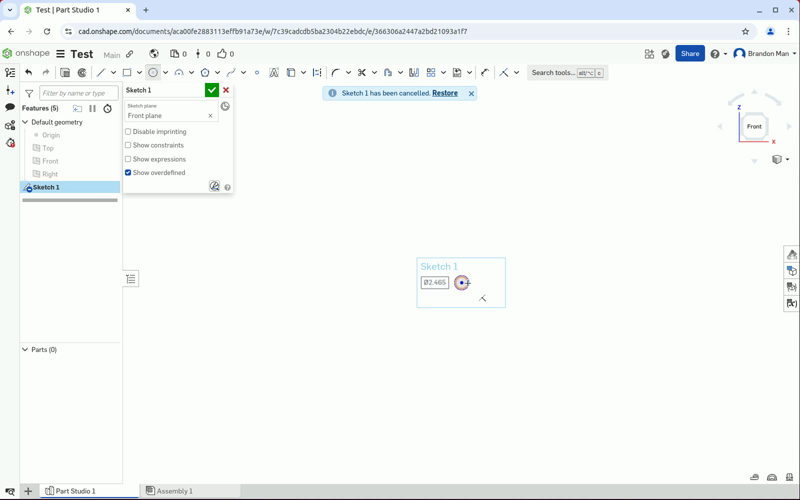
key(esc)
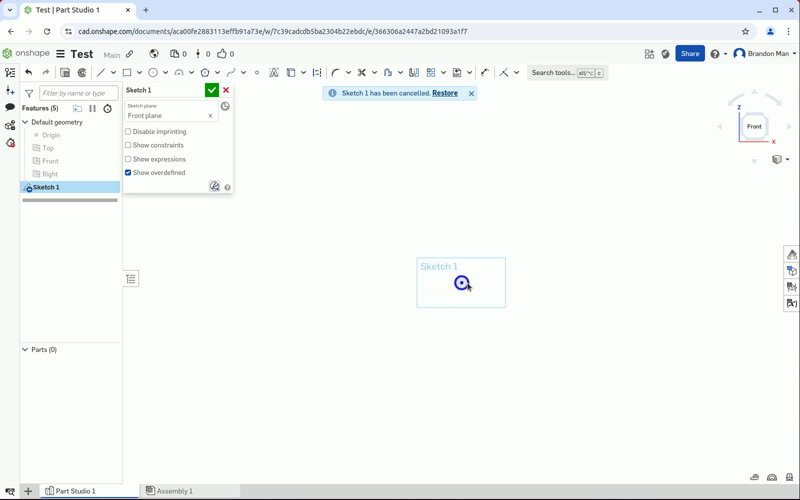
mouse_move(465, 277)
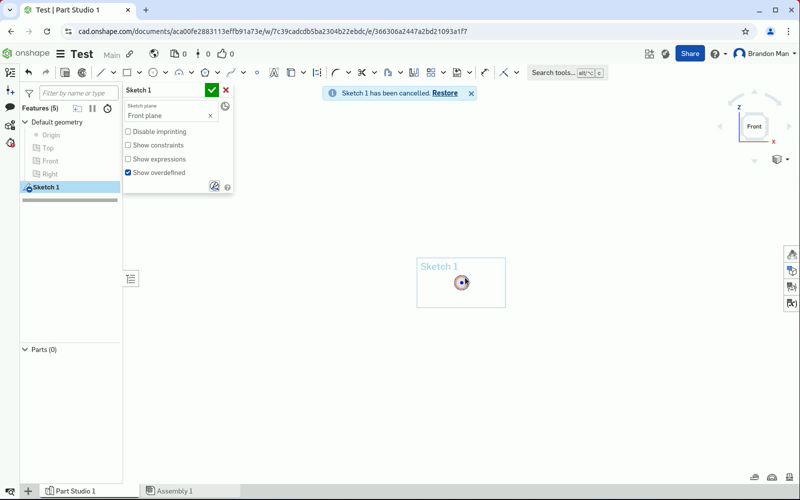
scroll(6)
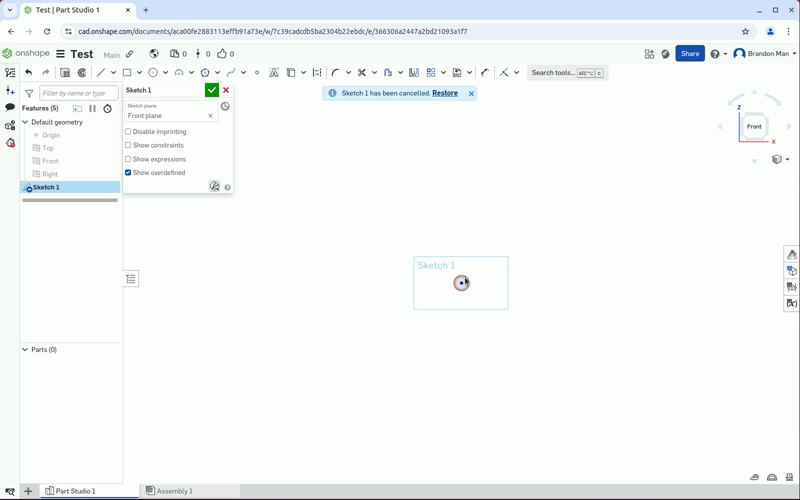
scroll(6)
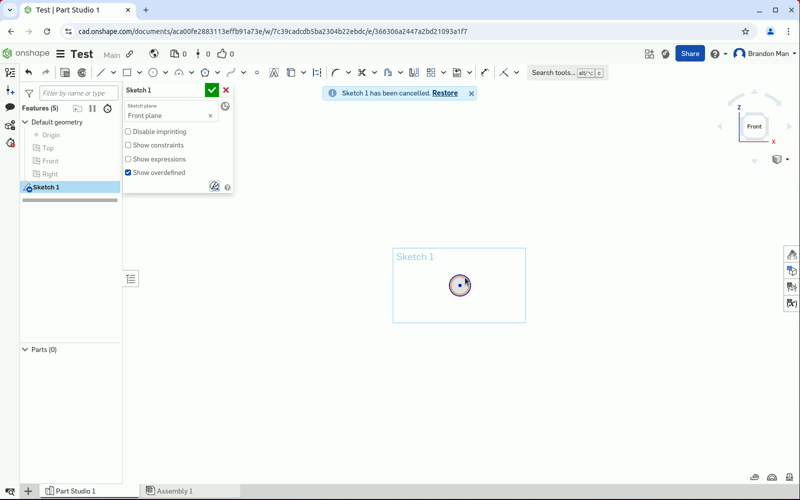
scroll(6)
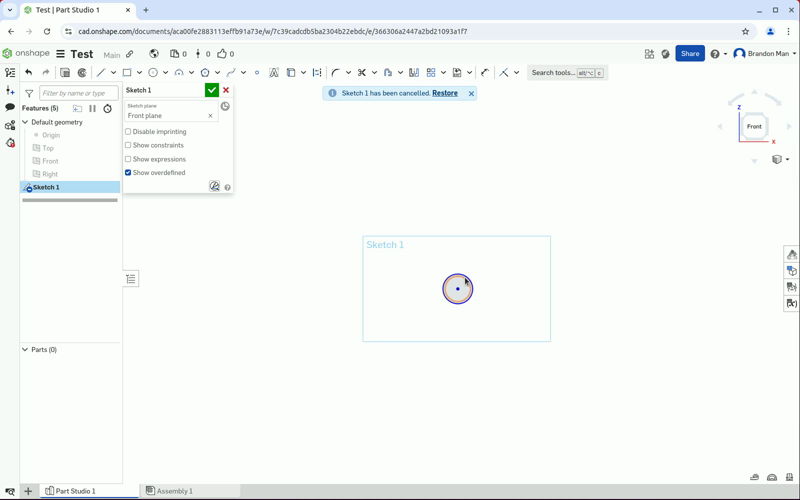
scroll(6)
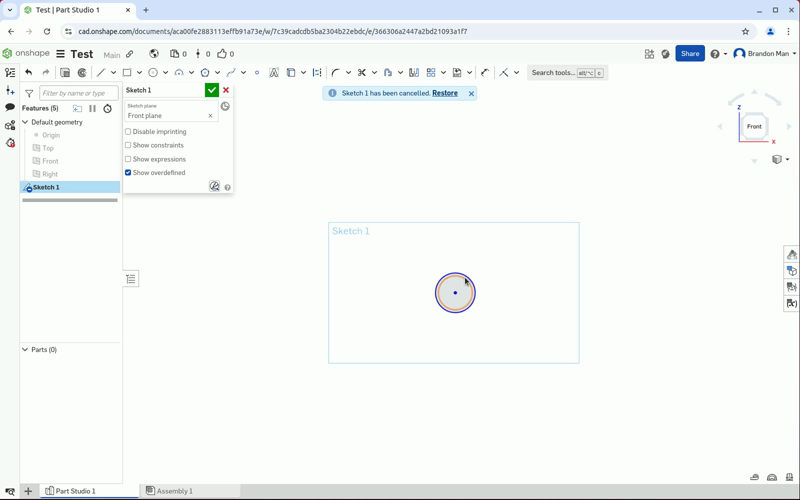
scroll(6)
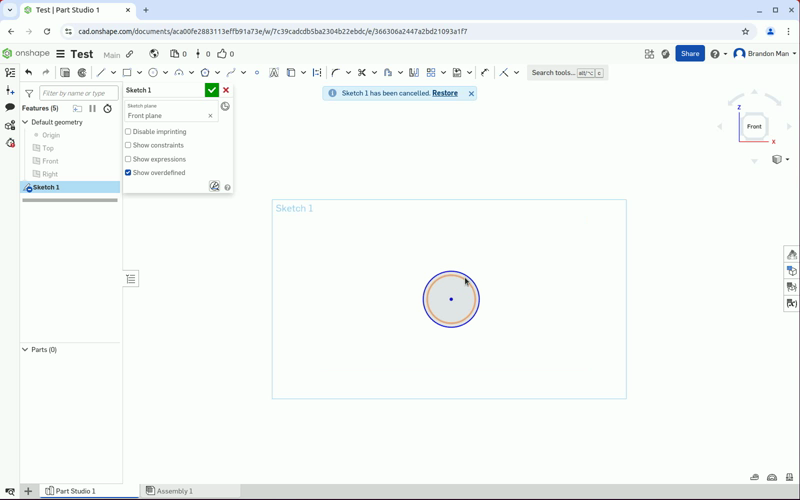
scroll(6)
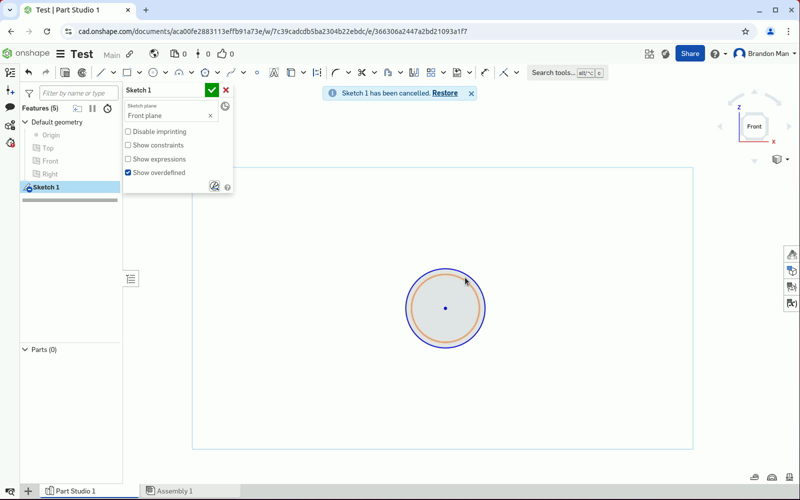
scroll(6)
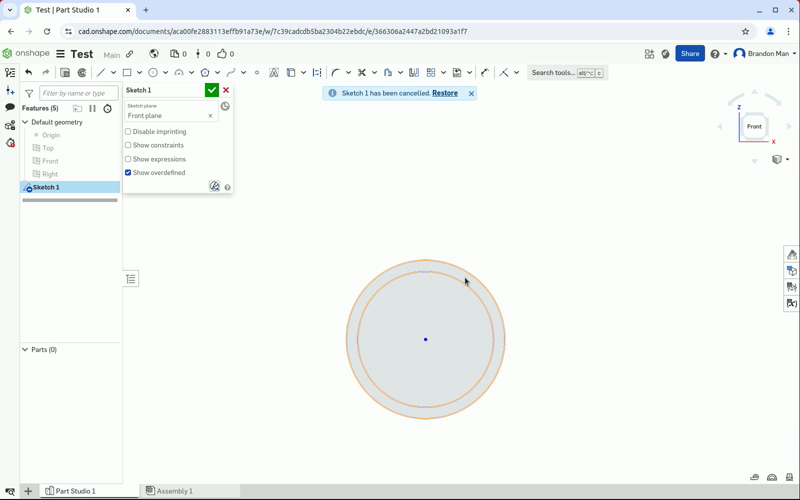
click(465, 277)
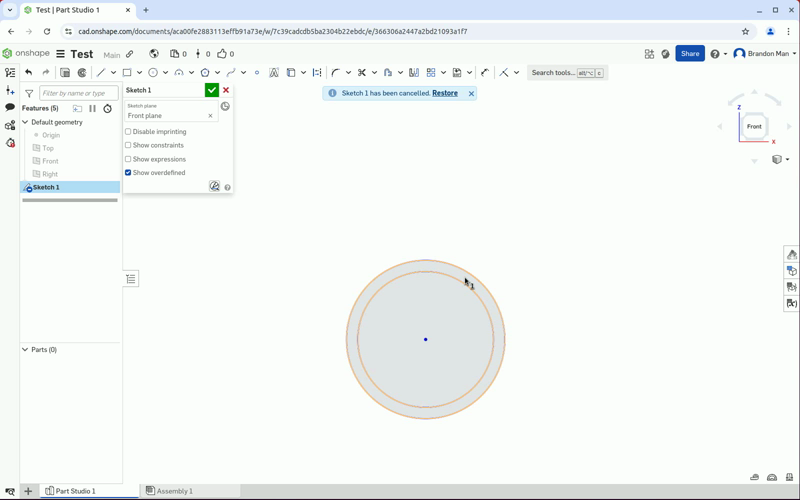
scroll(-6)
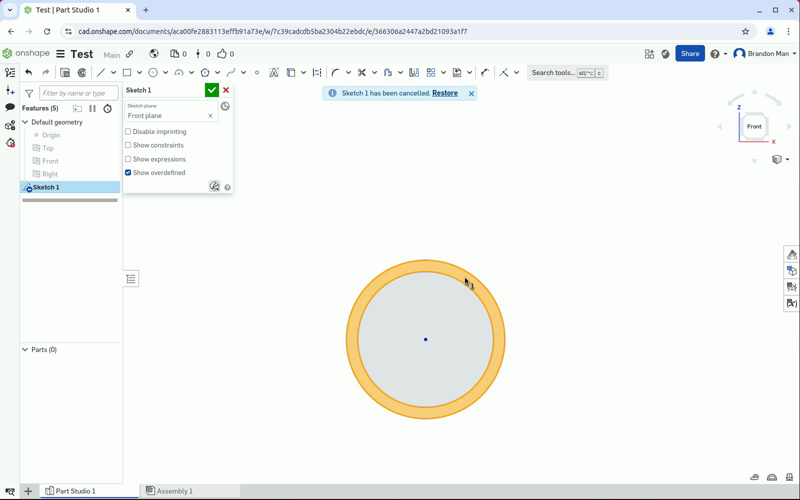
scroll(-6)
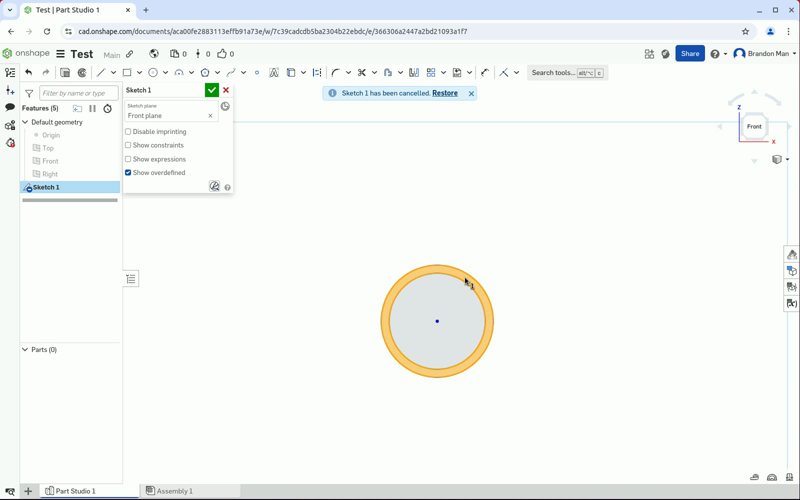
scroll(-6)
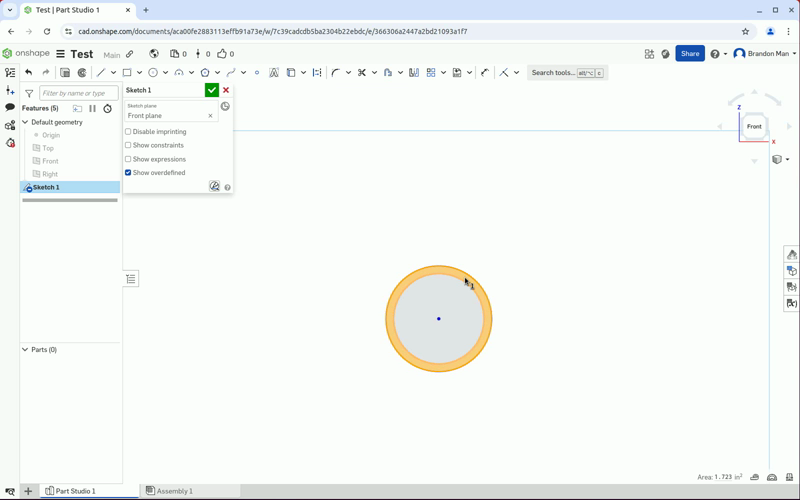
scroll(-6)
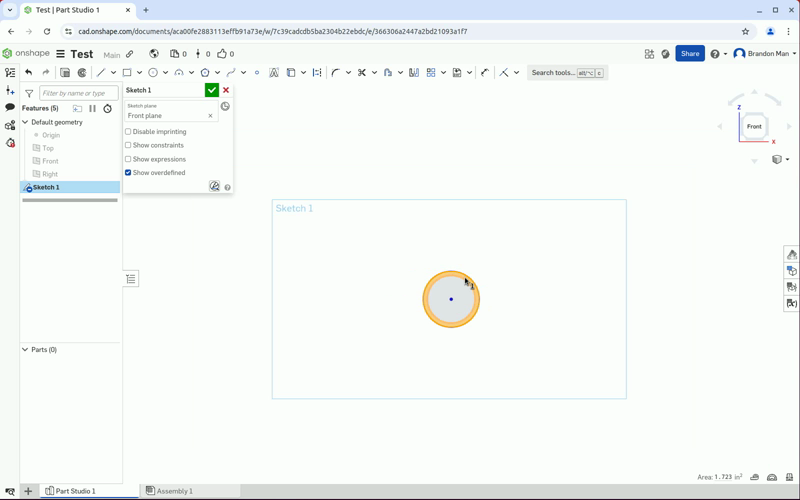
scroll(-6)
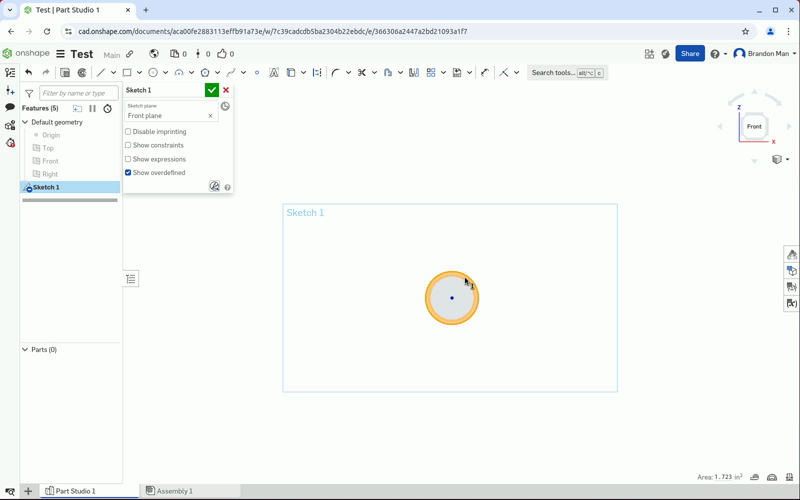
scroll(-6)
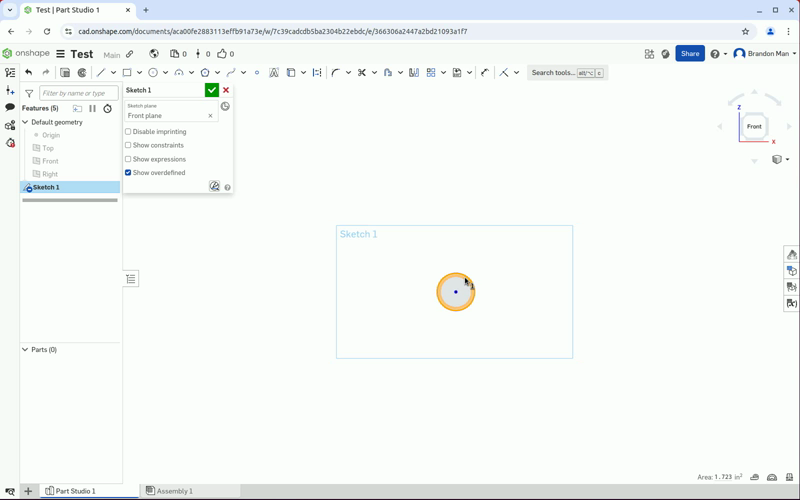
scroll(-6)
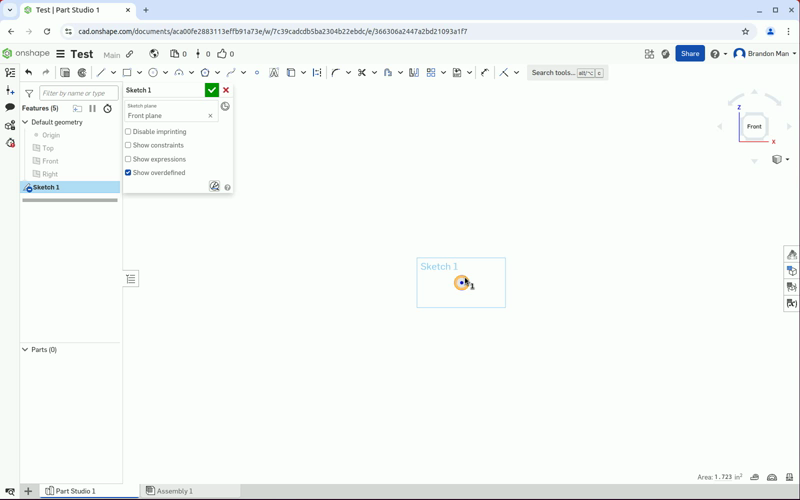
mouse_move(73, 352)
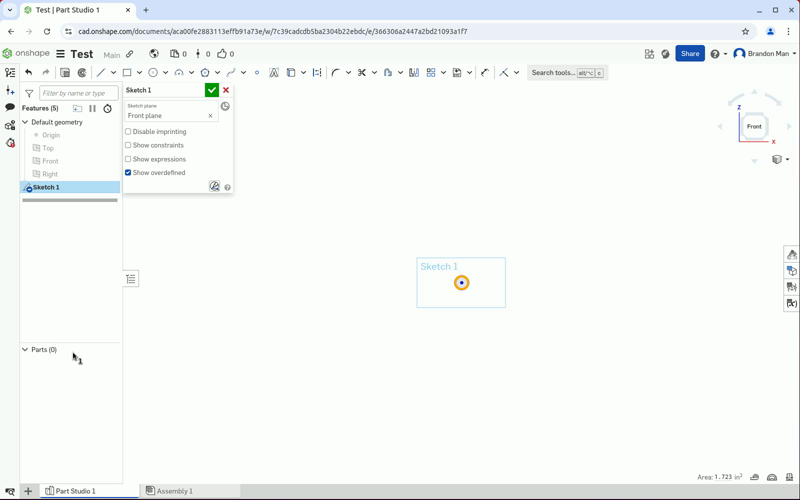
key(shift+y)
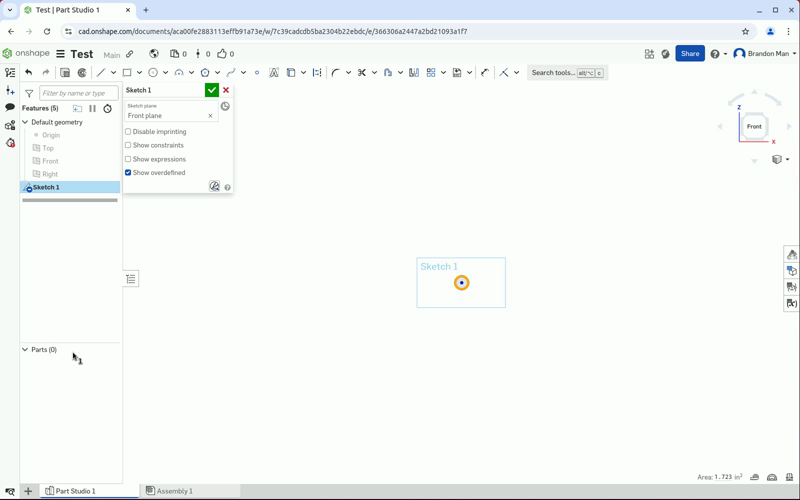
key(shift+e)
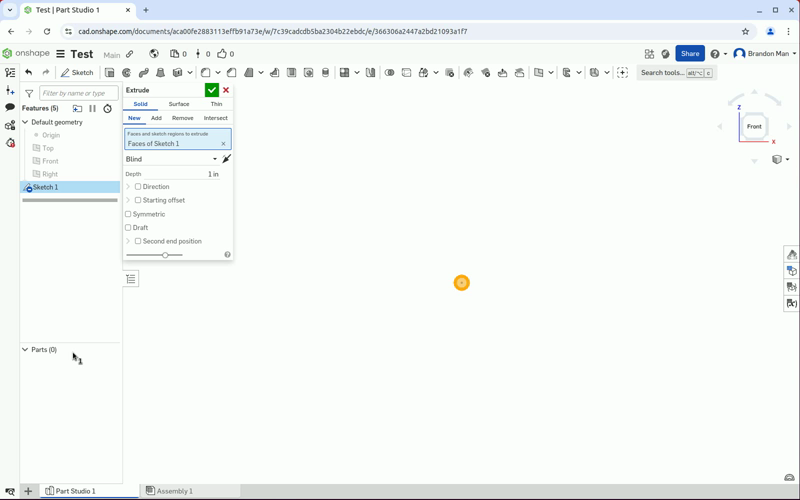
mouse_move(143, 106)
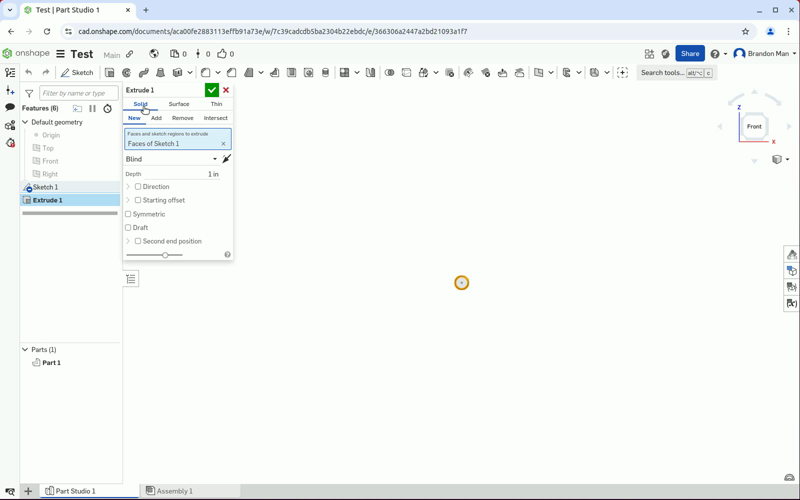
click(143, 106)
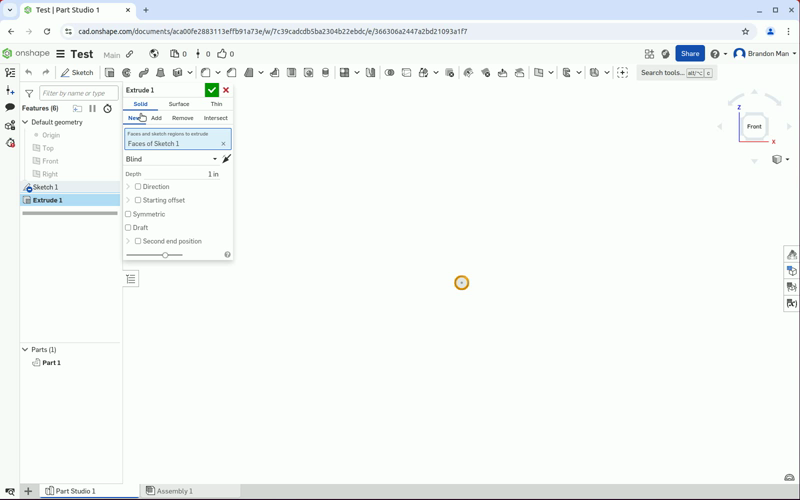
mouse_move(137, 120)
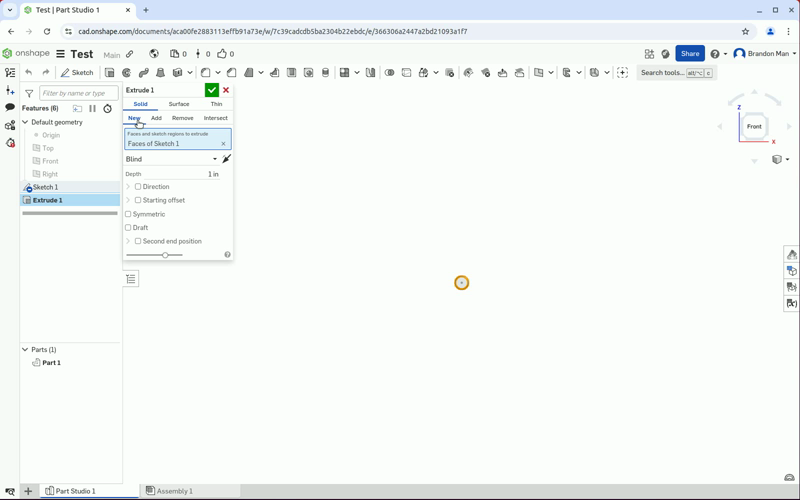
click(137, 120)
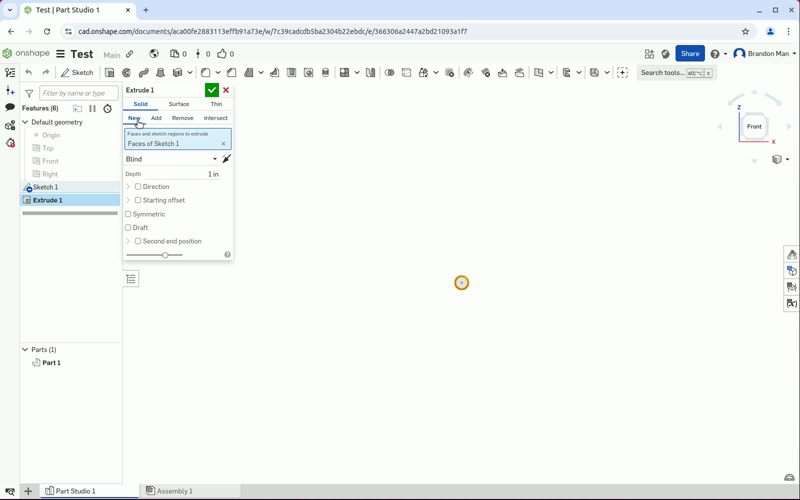
key(tab, 4)
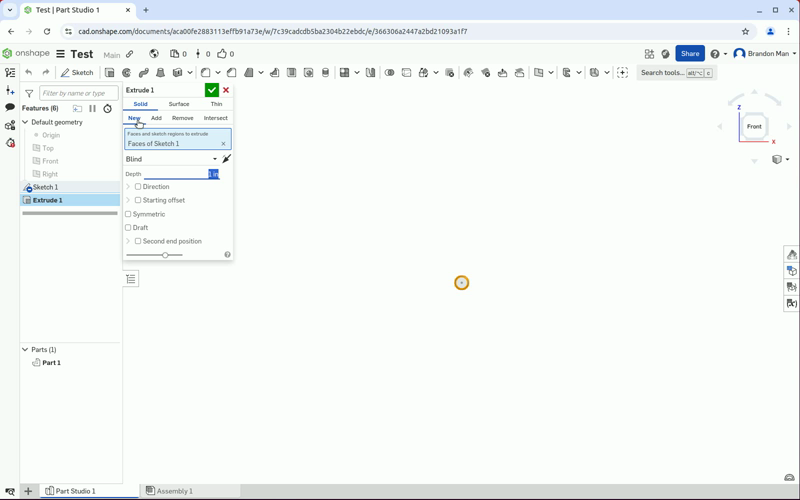
text(12.036)
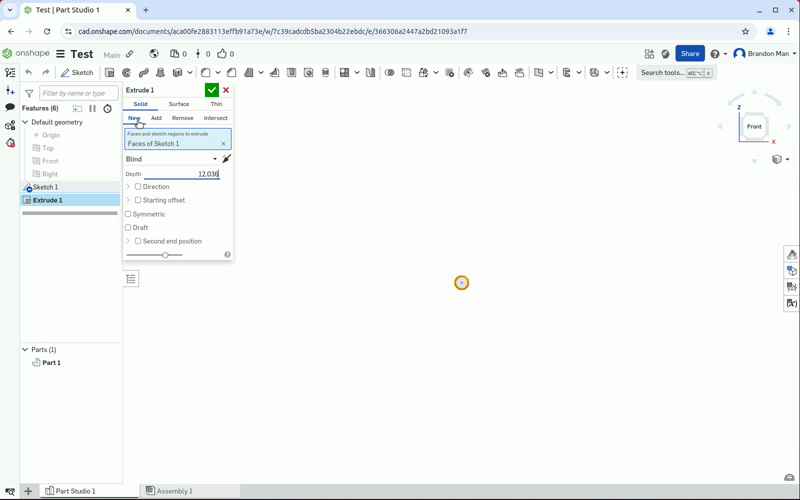
key(enter)
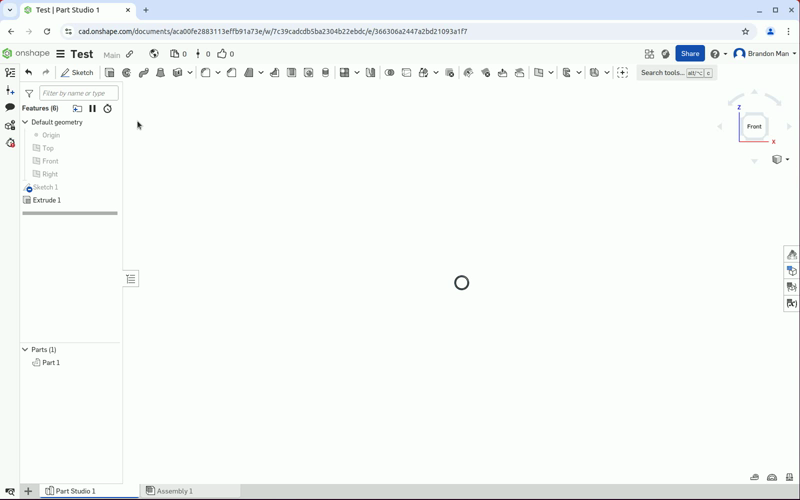
key(shift+h)
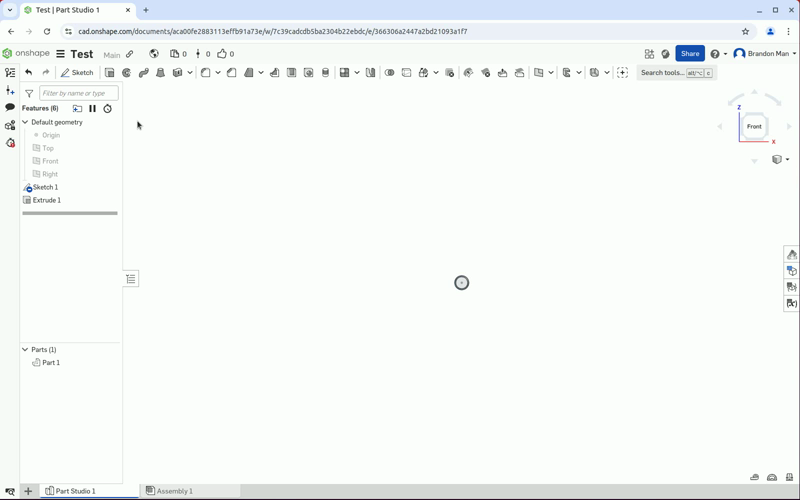
key(shift+h)
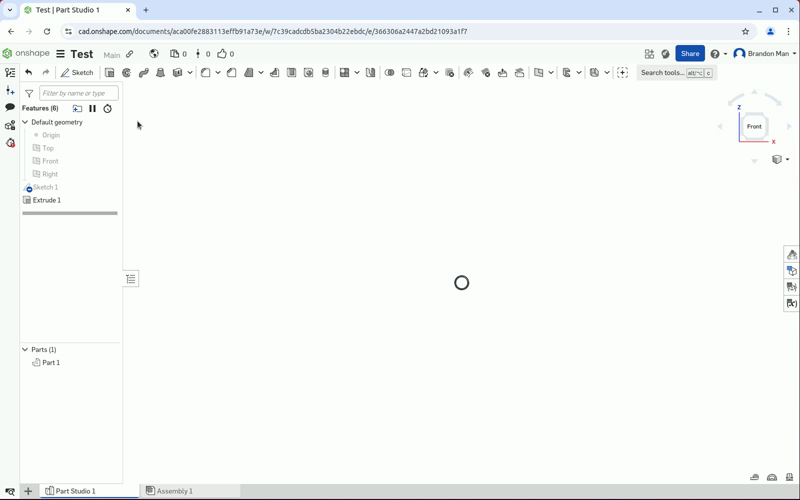
mouse_move(73, 189)
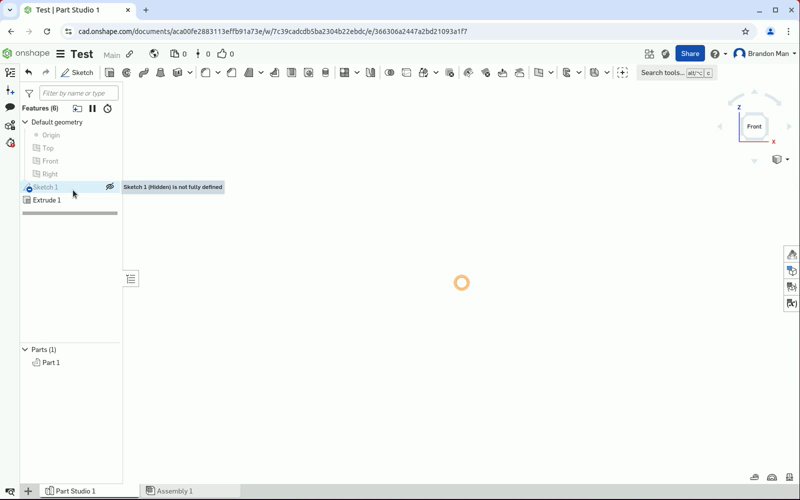
click(73, 189)
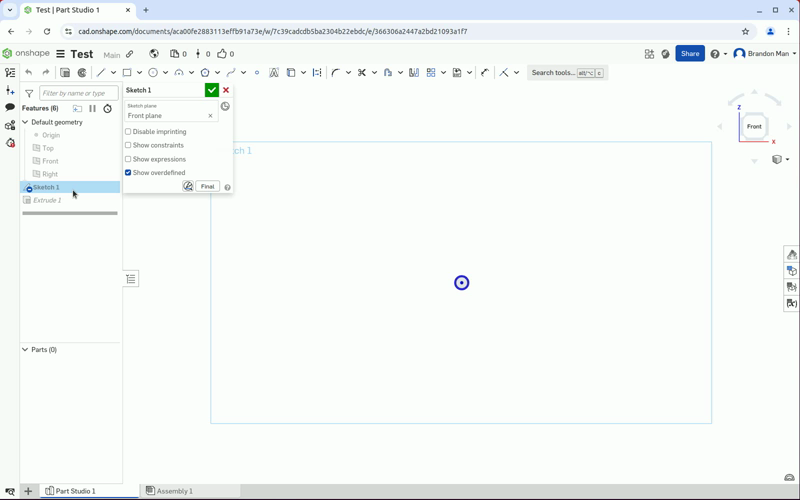
mouse_move(229, 92)
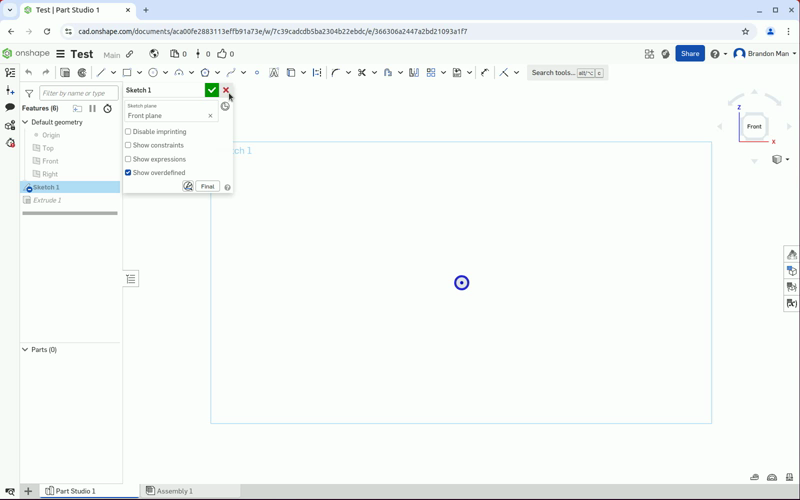
click(229, 92)
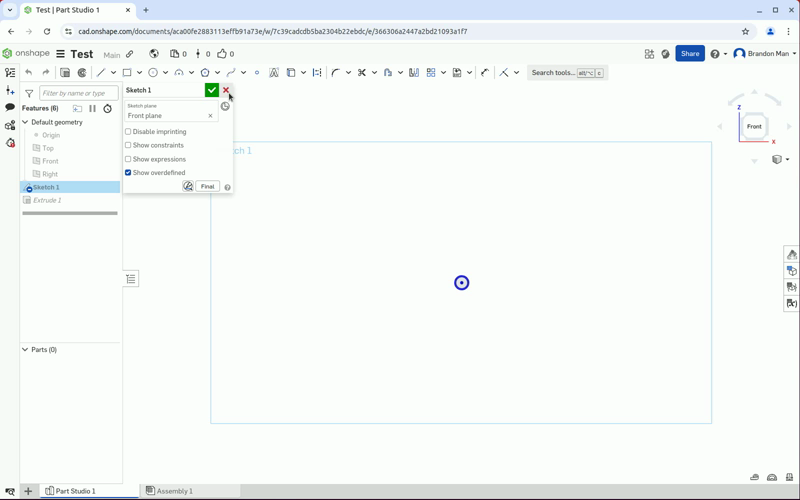
key(shift+s)
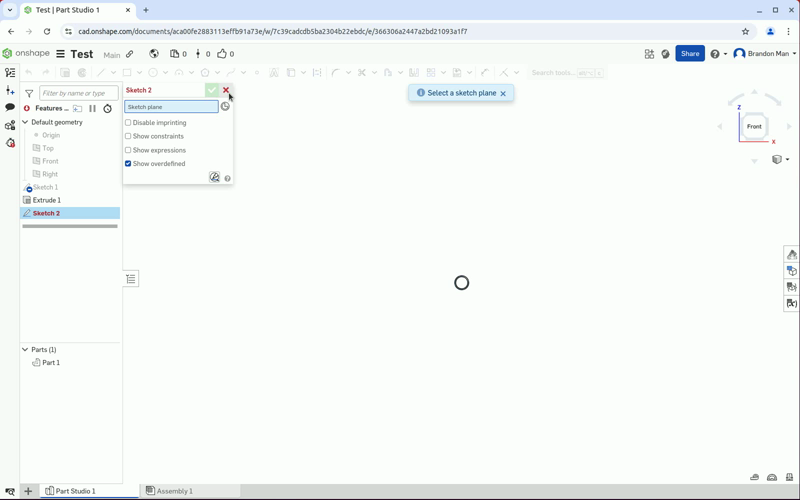
mouse_move(73, 163)
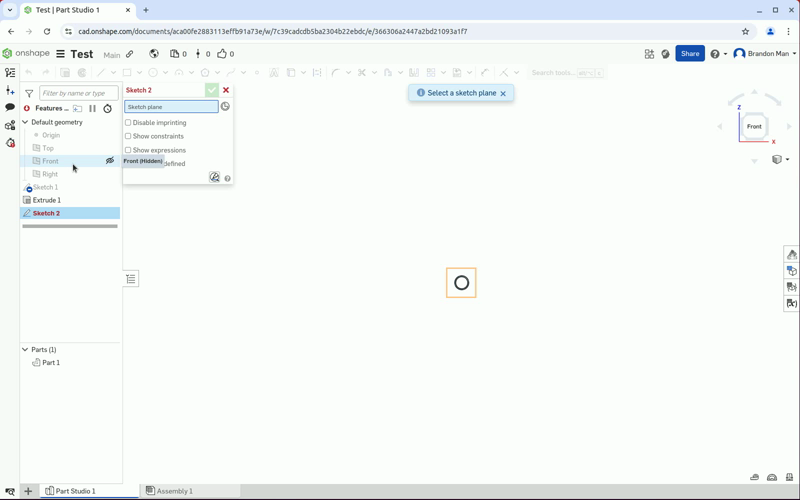
click(73, 163)
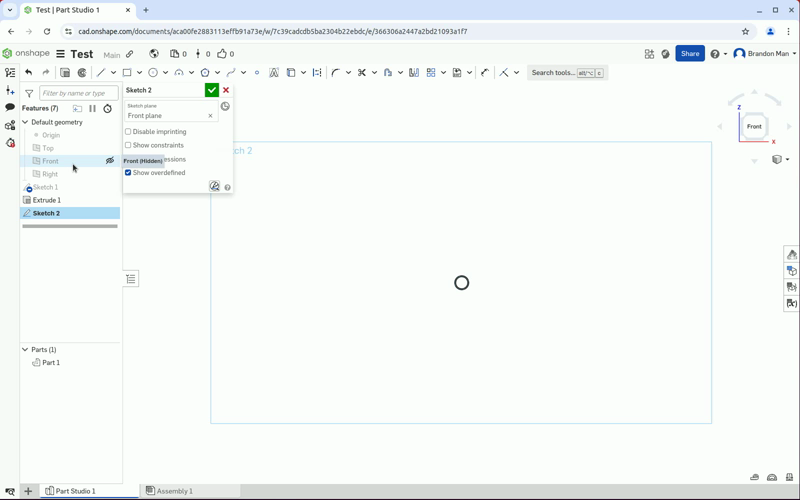
mouse_move(73, 352)
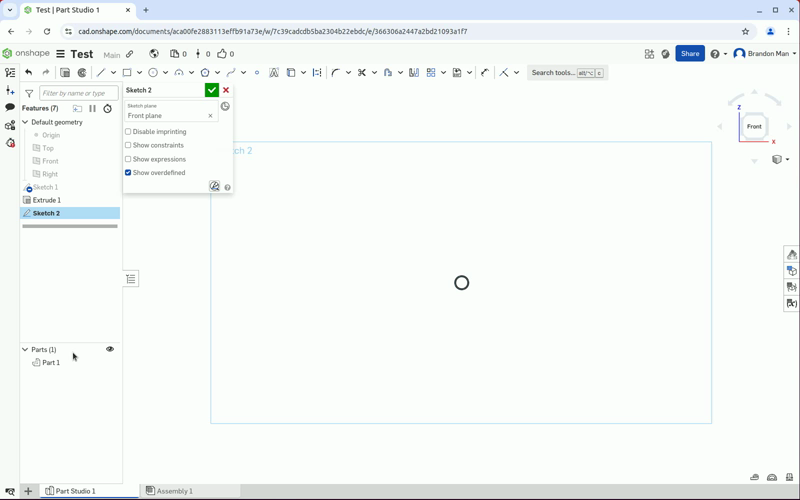
key(y)
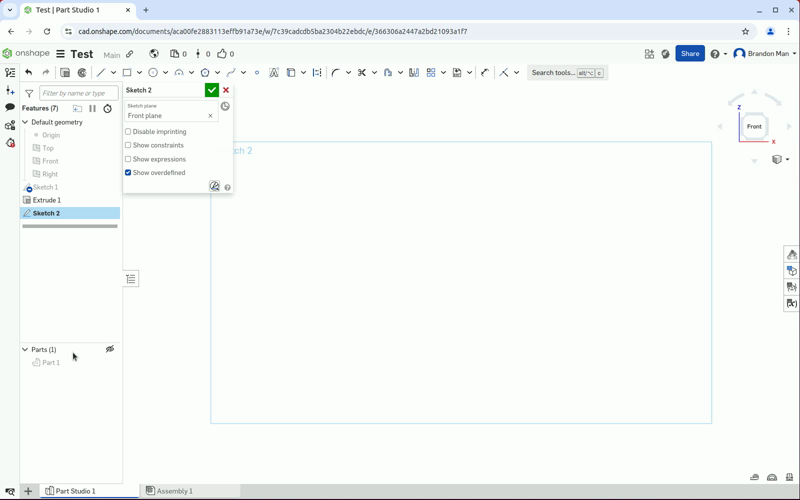
key(c)
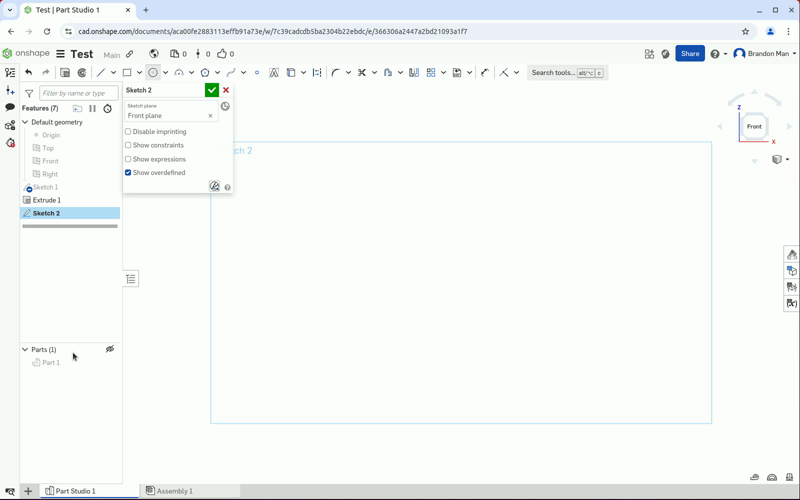
key_down(shift)
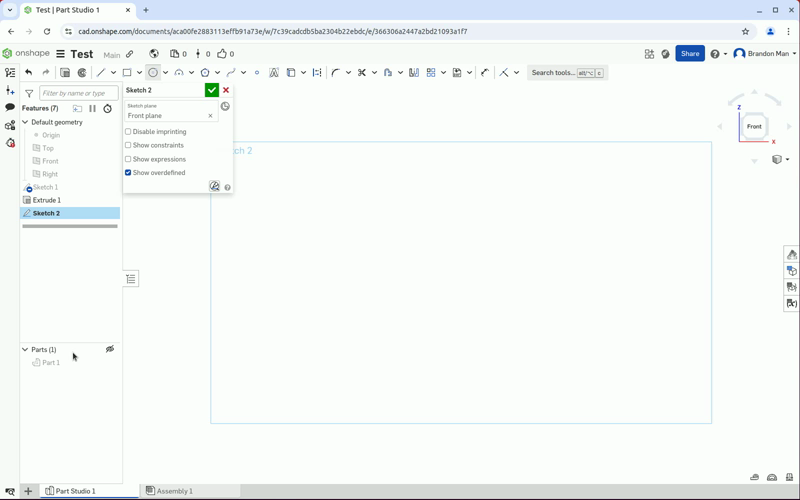
mouse_move(460, 282)
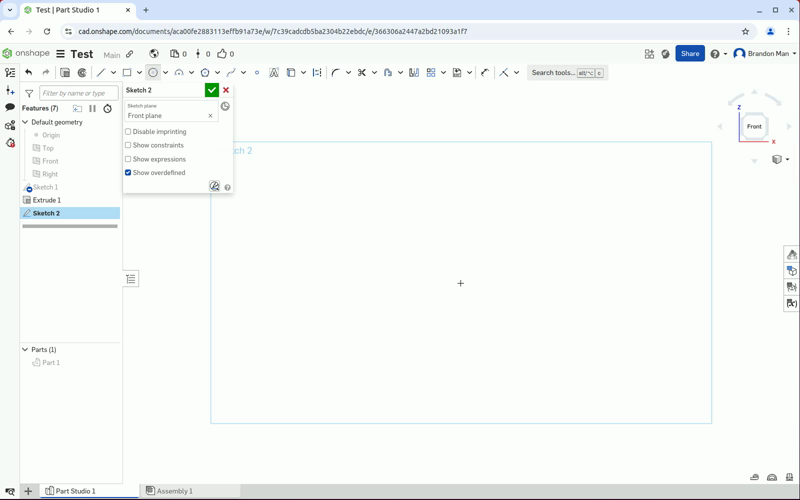
click(460, 282)
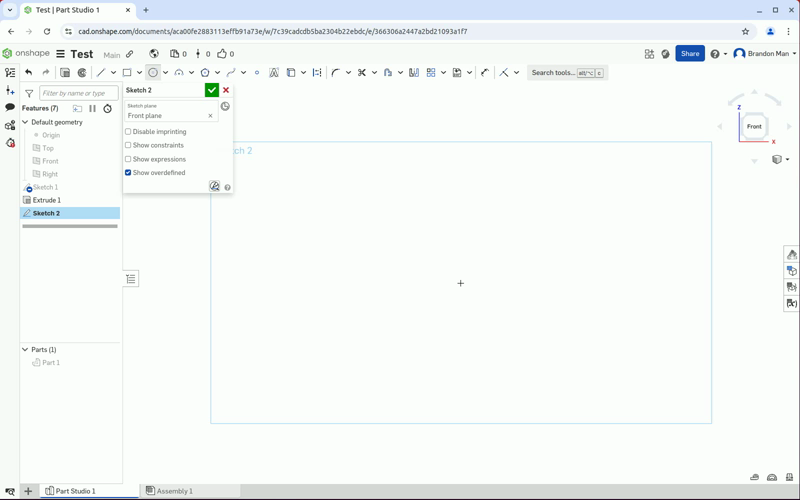
key_up(shift)
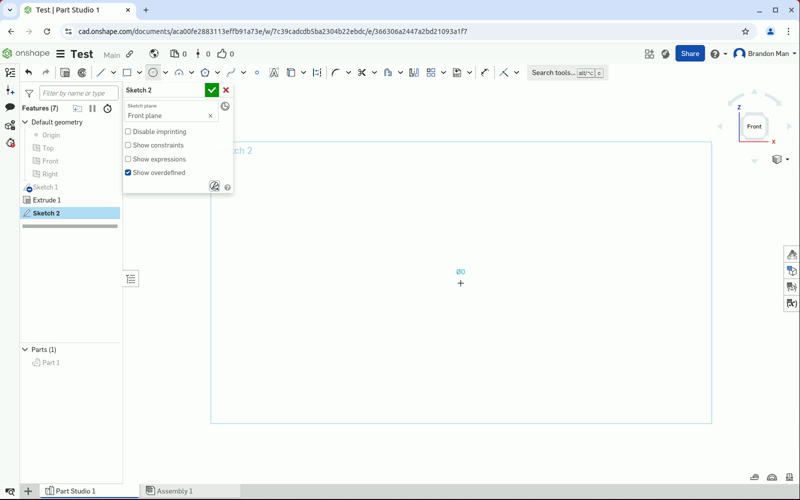
mouse_move(466, 282)
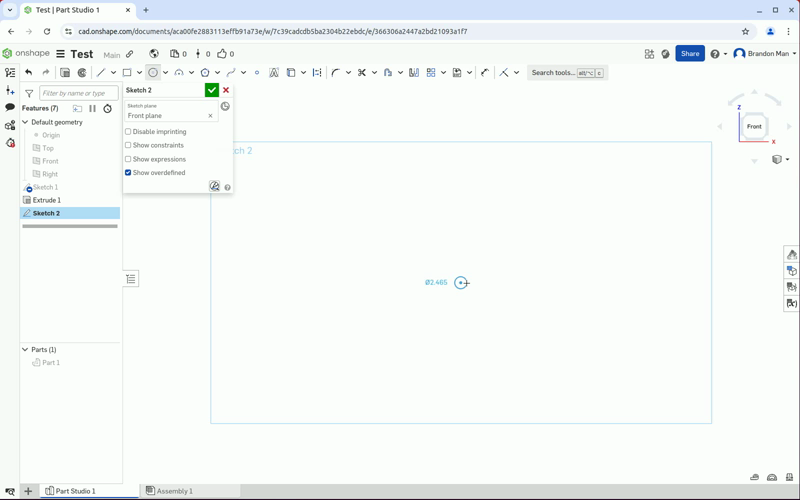
click(466, 282)
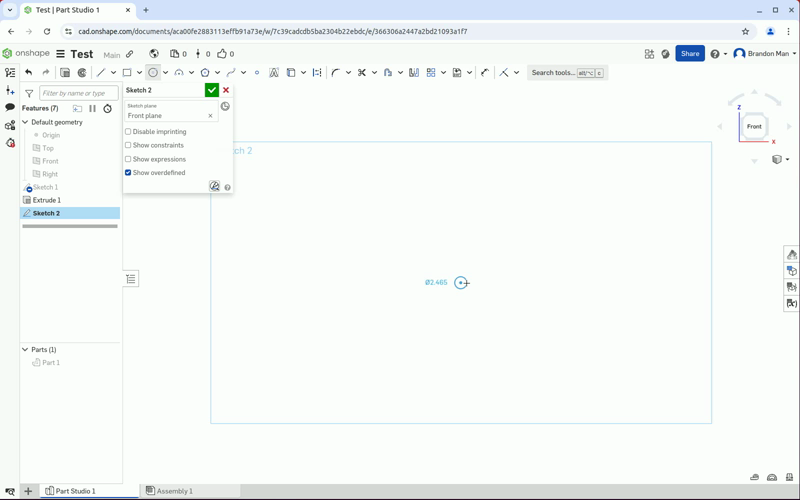
key(esc)
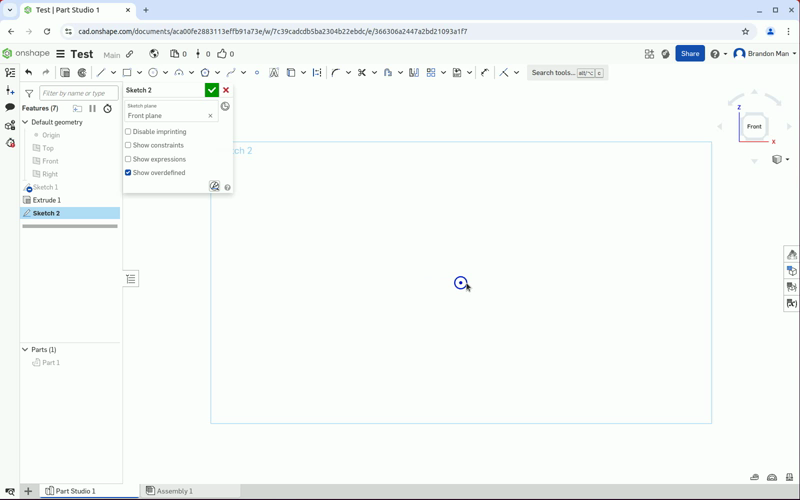
key(c)
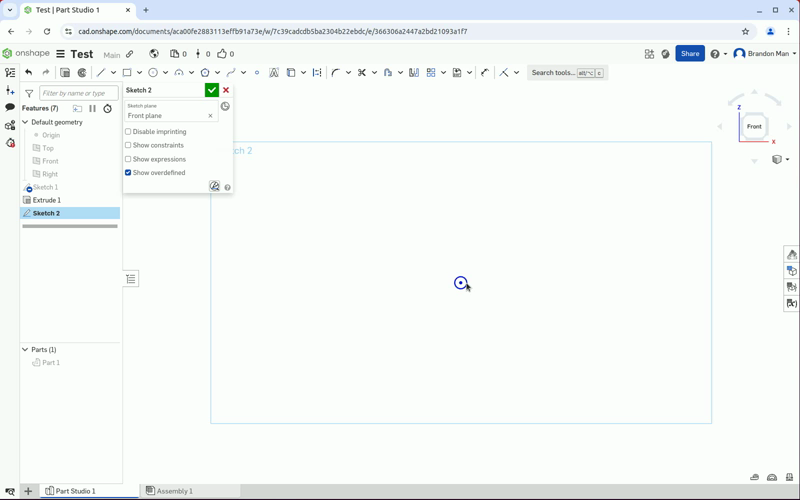
key_down(shift)
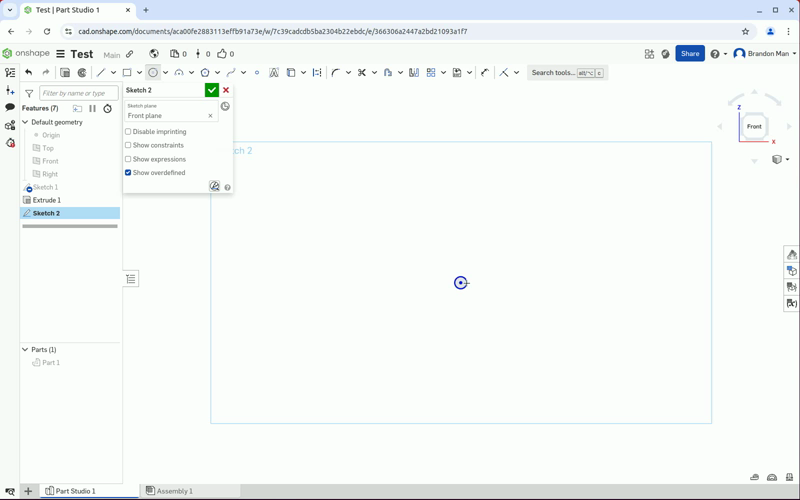
mouse_move(460, 282)
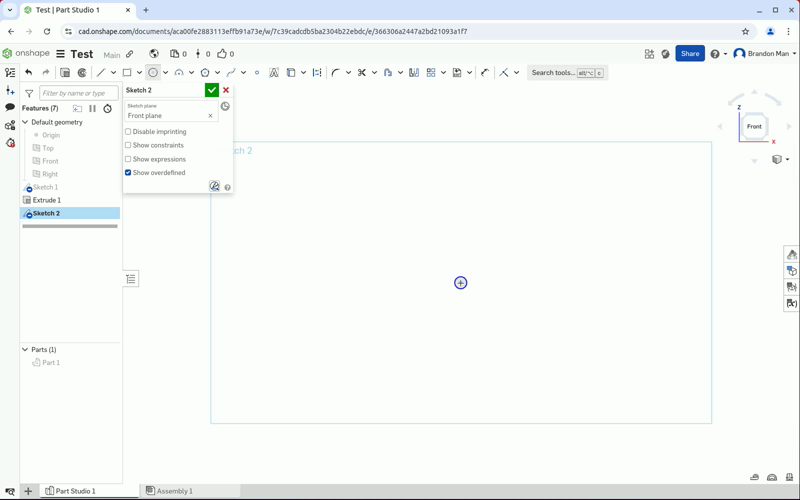
click(460, 282)
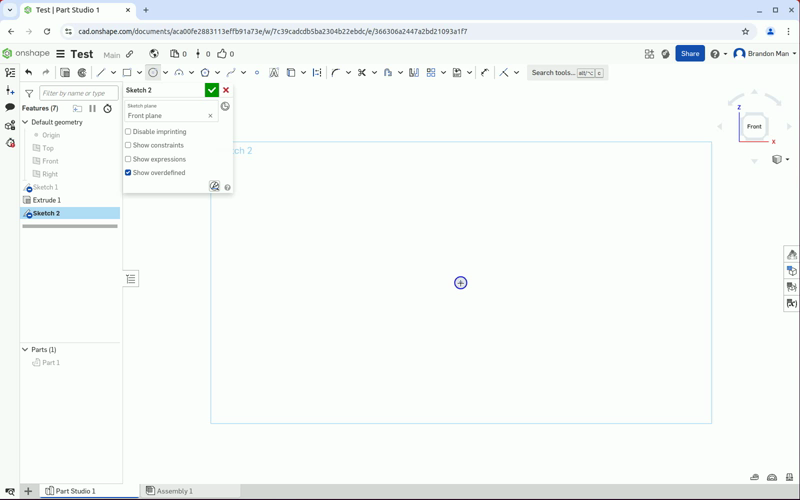
key_up(shift)
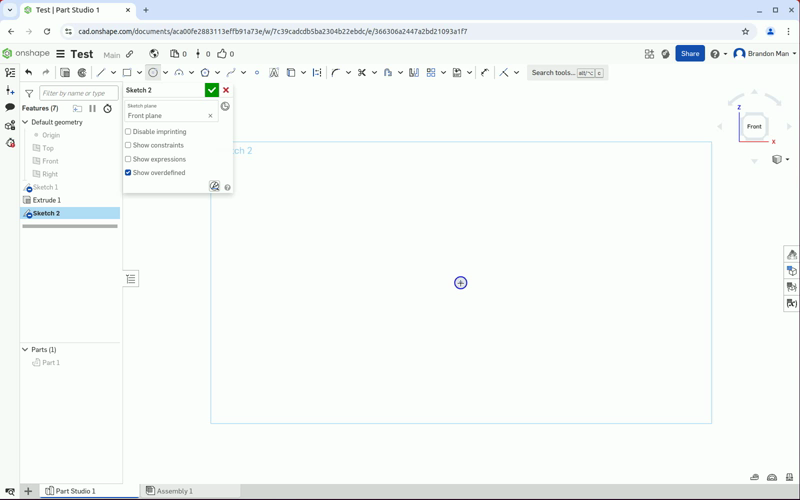
mouse_move(465, 282)
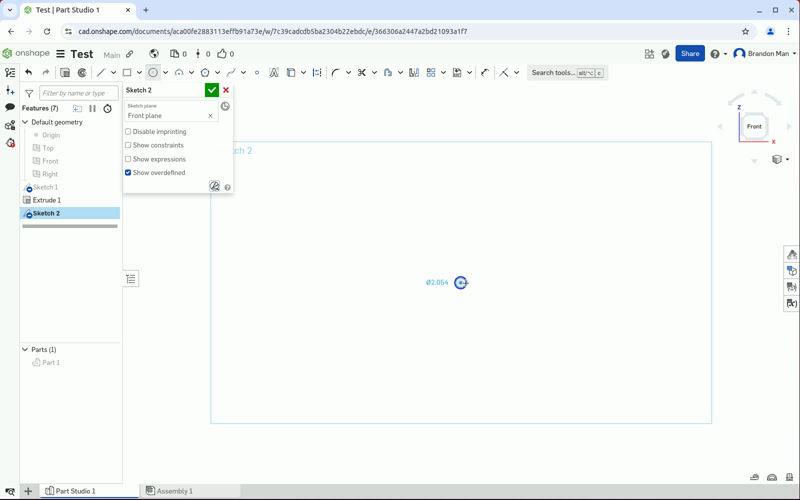
scroll(6)
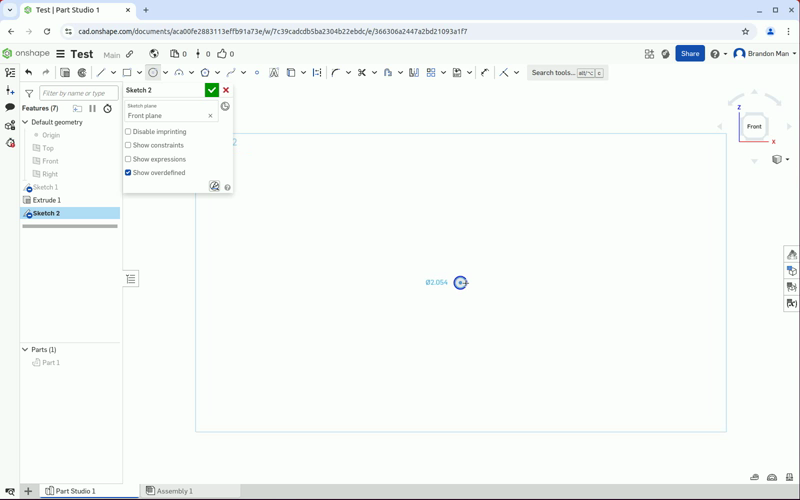
scroll(6)
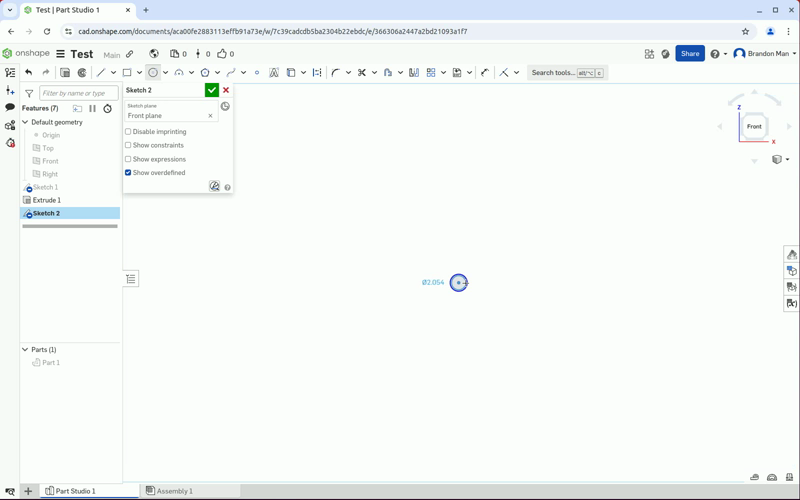
scroll(6)
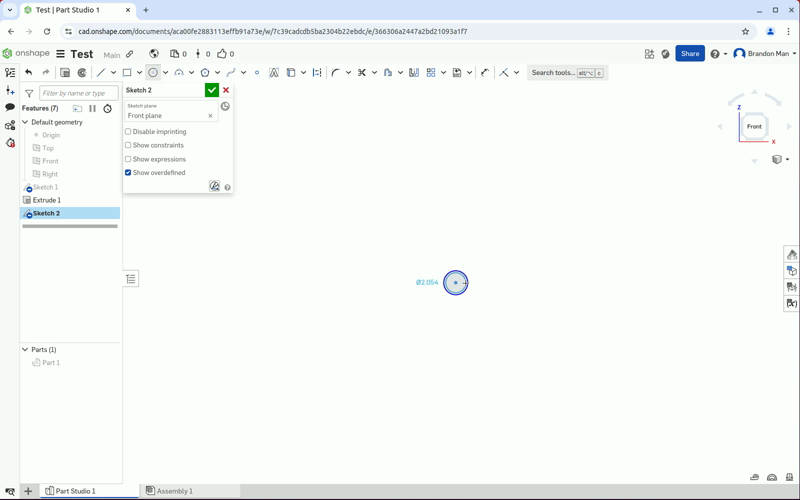
scroll(6)
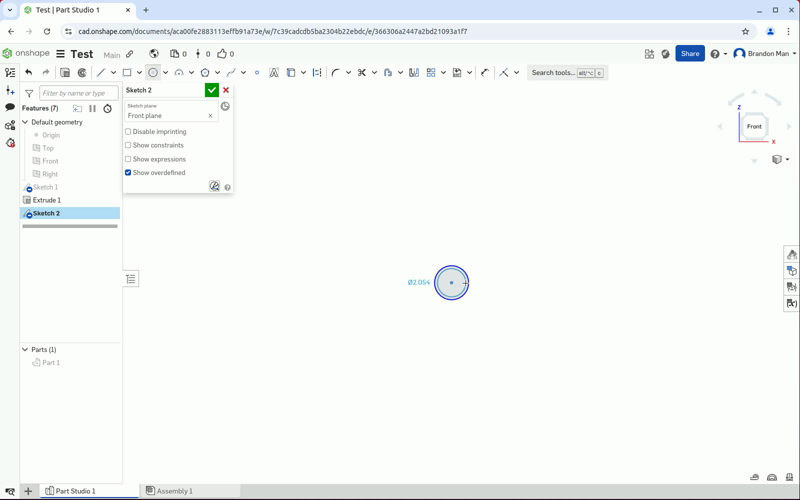
scroll(6)
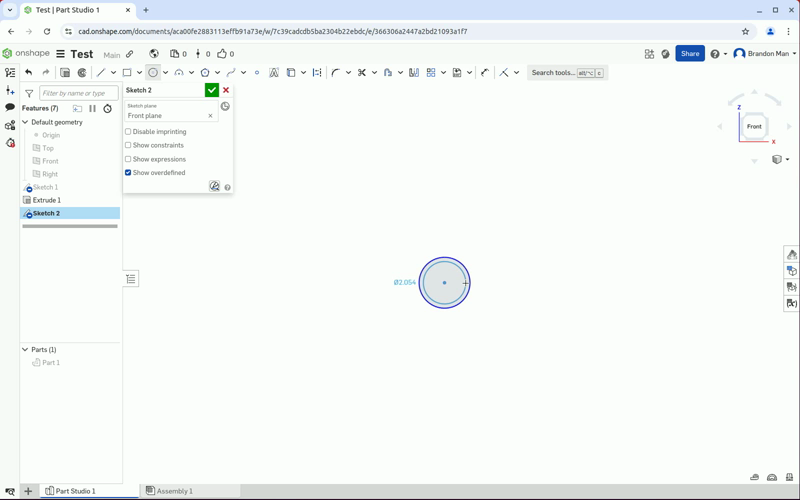
scroll(6)
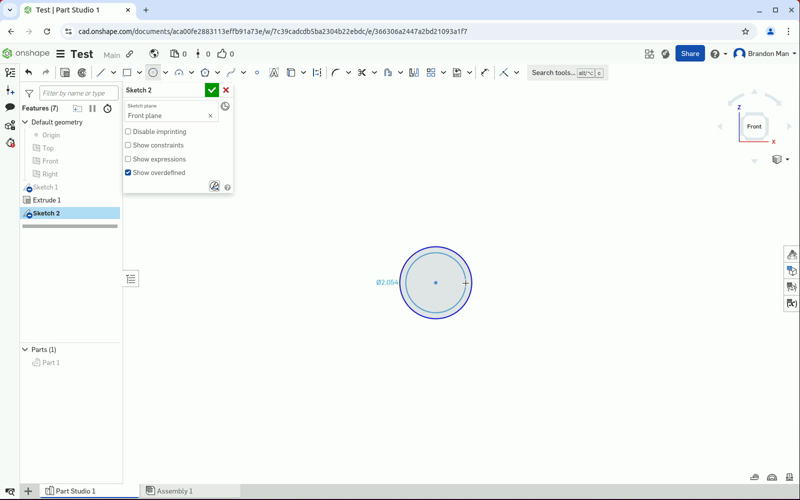
scroll(6)
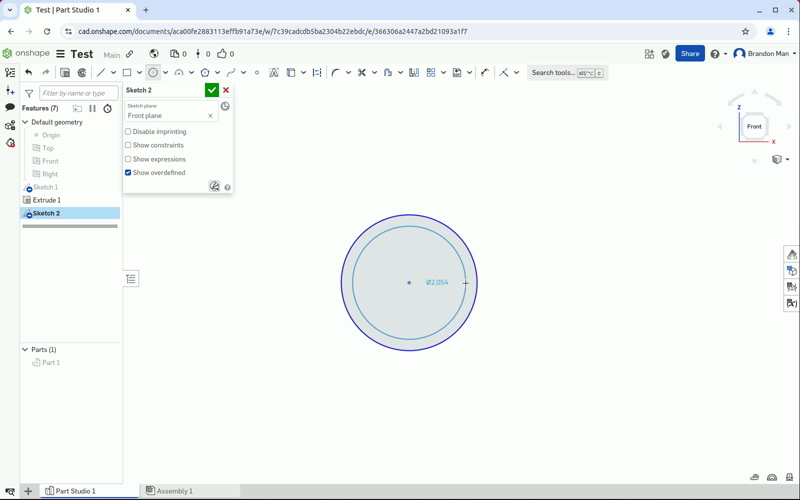
click(465, 282)
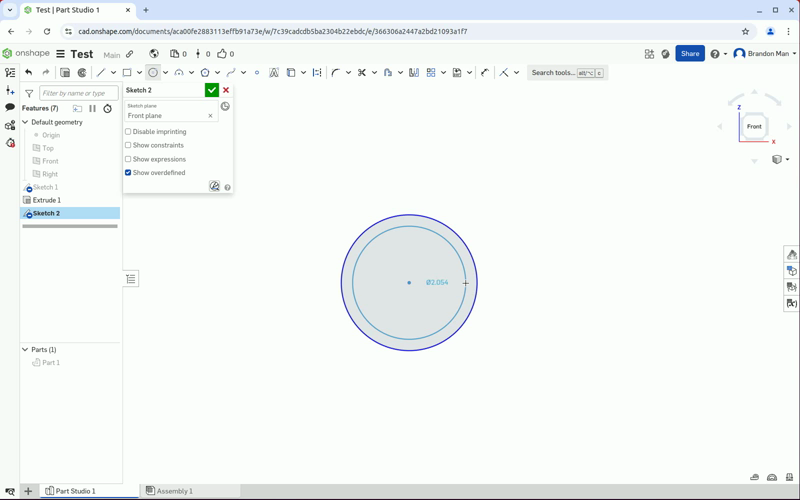
scroll(-6)
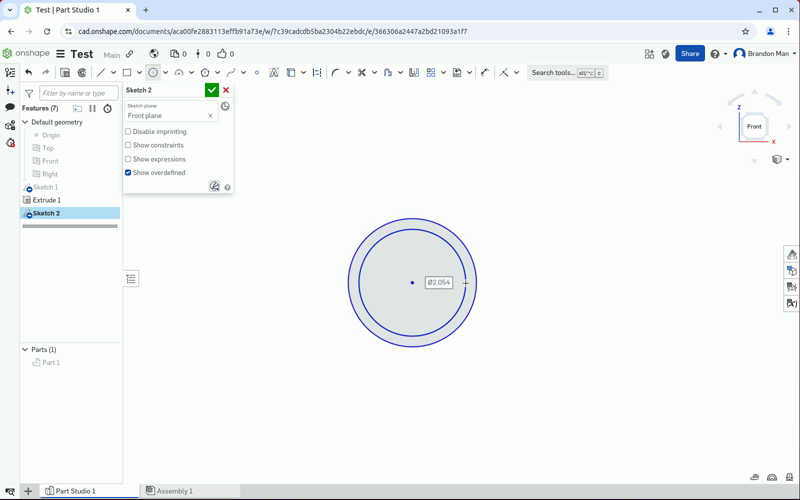
scroll(-6)
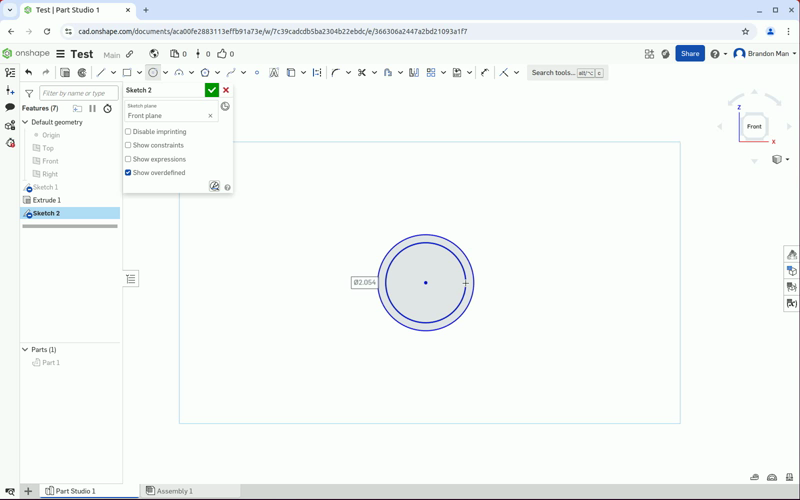
scroll(-6)
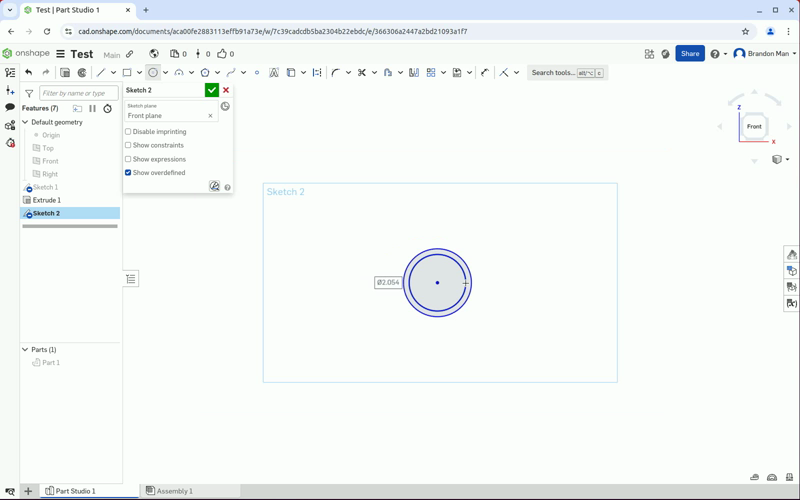
scroll(-6)
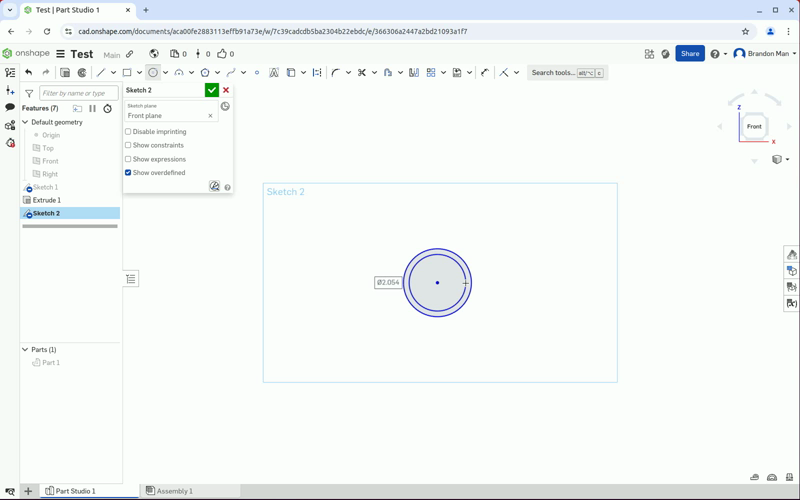
scroll(-6)
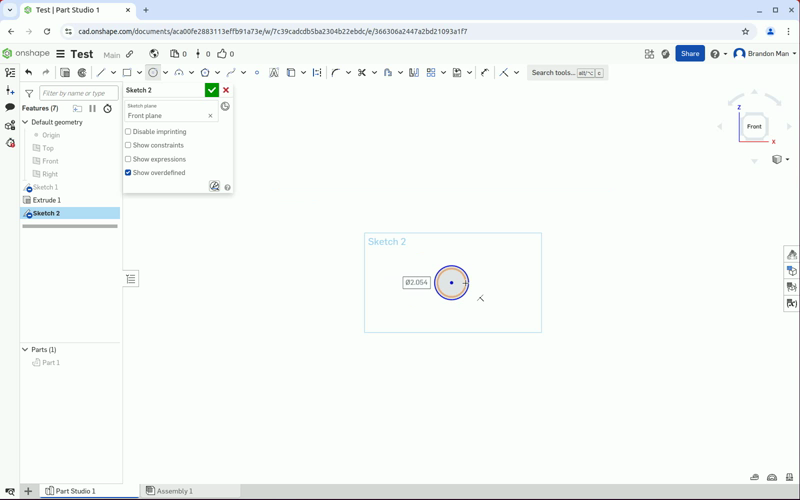
scroll(-6)
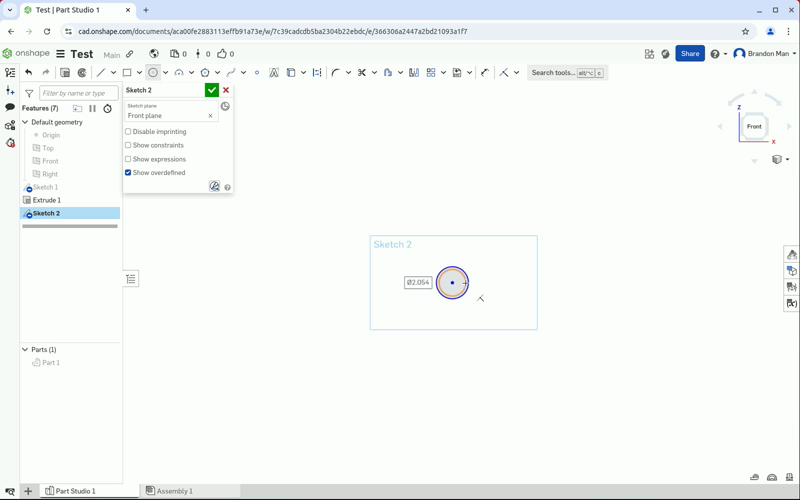
scroll(-6)
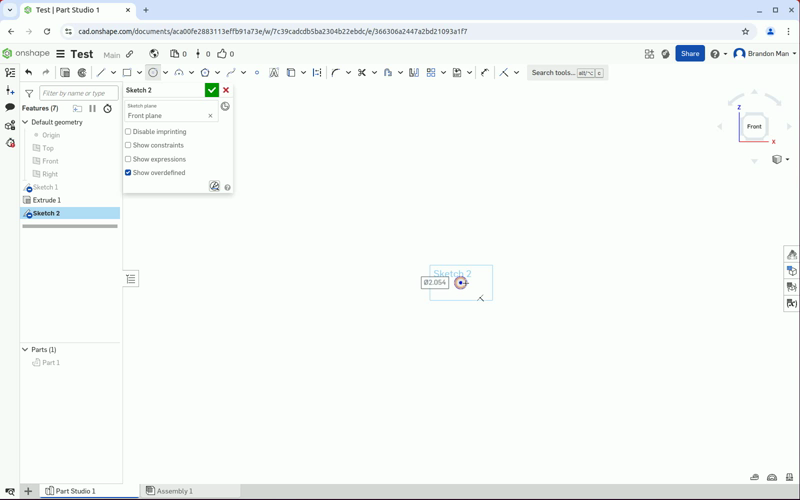
key(esc)
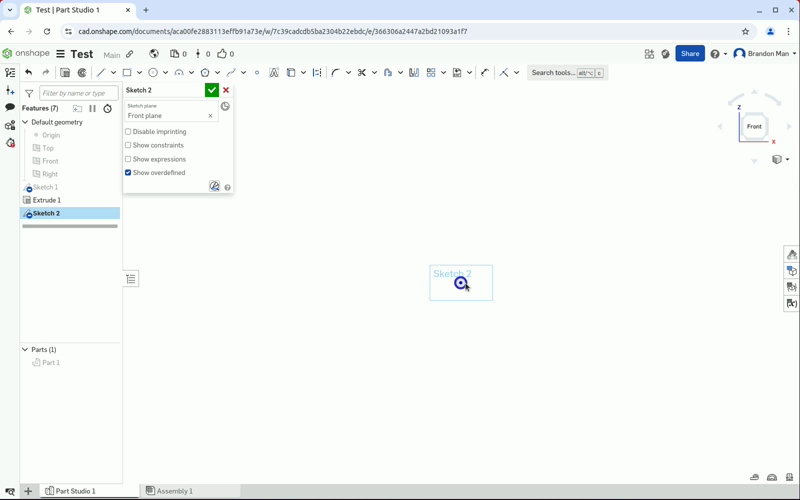
mouse_move(456, 279)
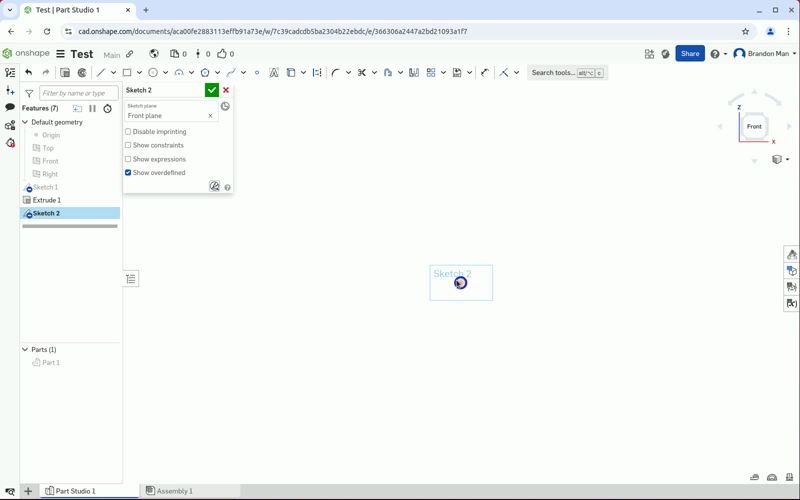
scroll(6)
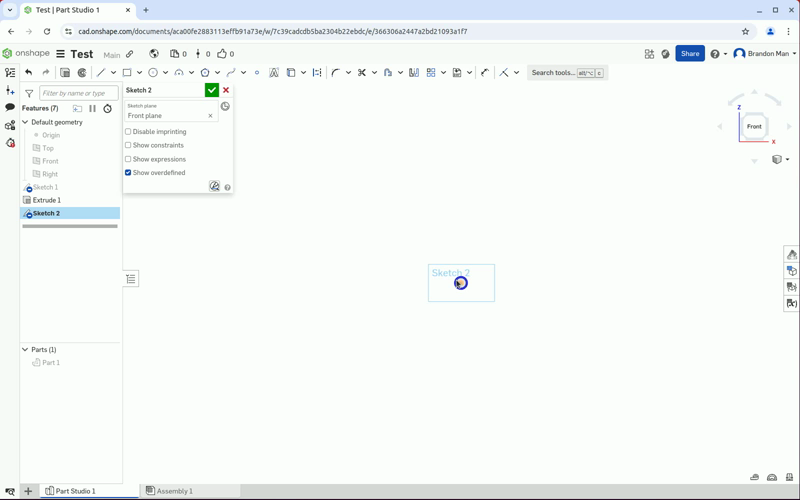
scroll(6)
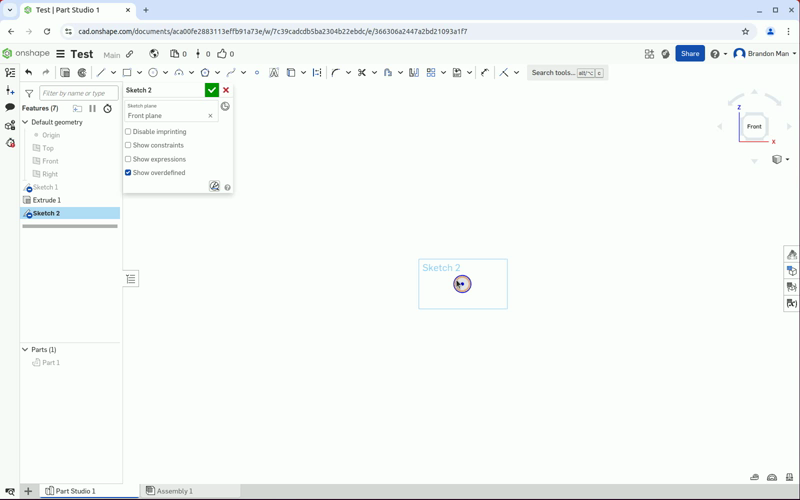
scroll(6)
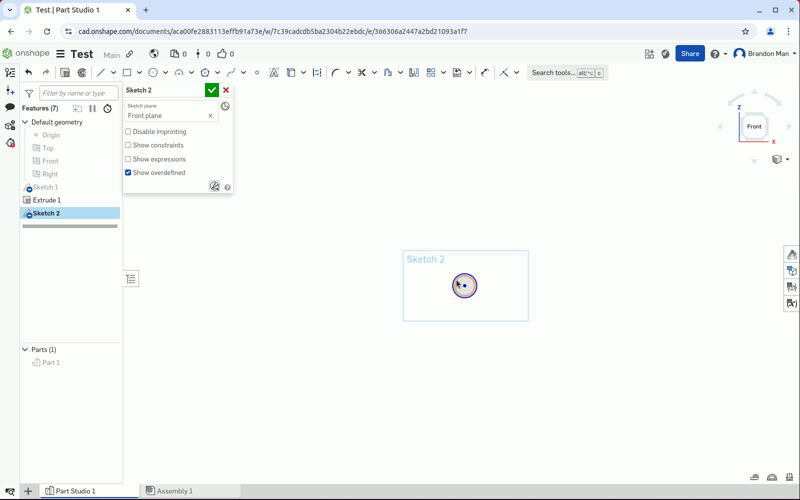
scroll(6)
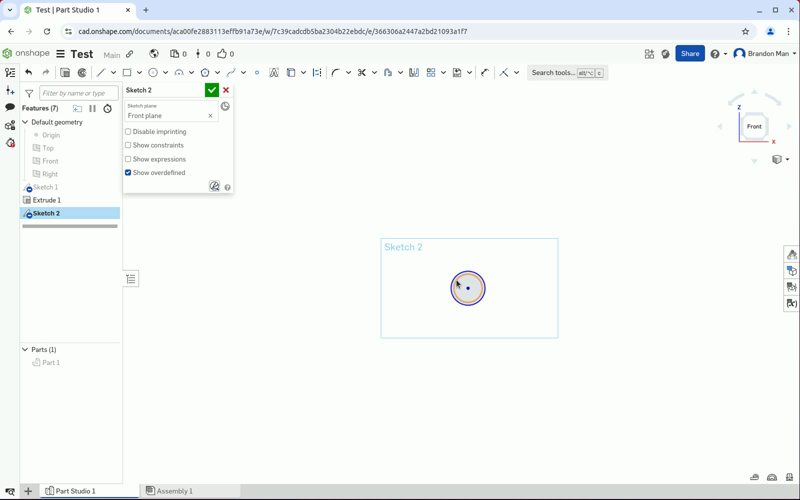
scroll(6)
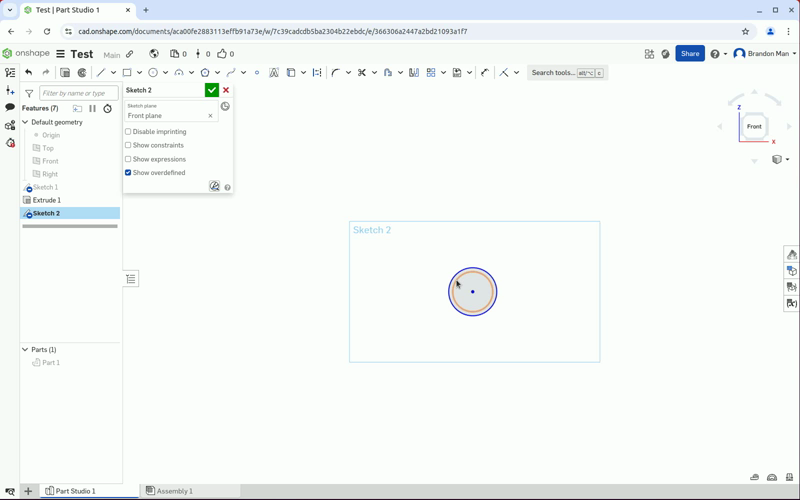
scroll(6)
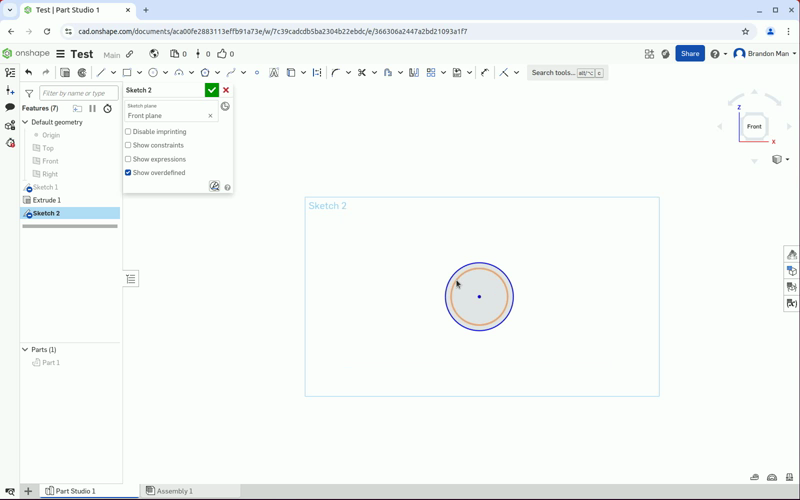
scroll(6)
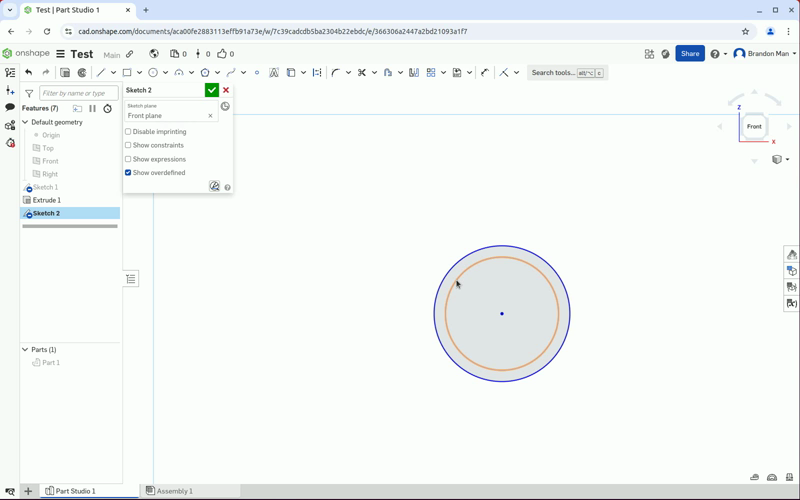
click(456, 279)
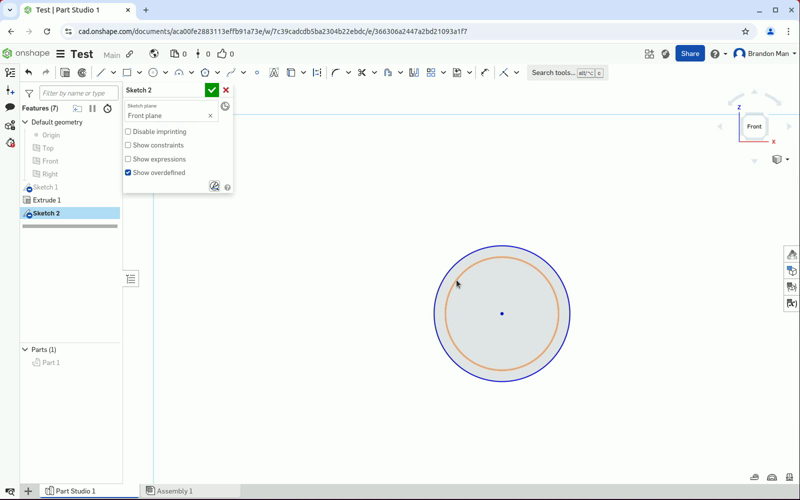
scroll(-6)
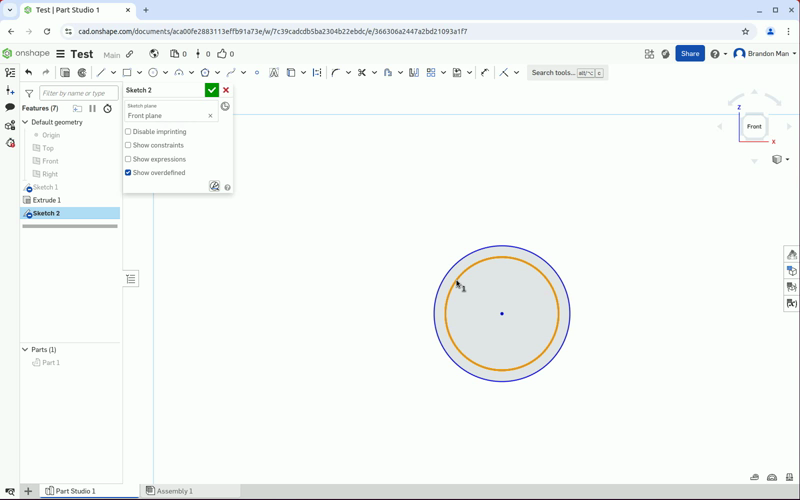
scroll(-6)
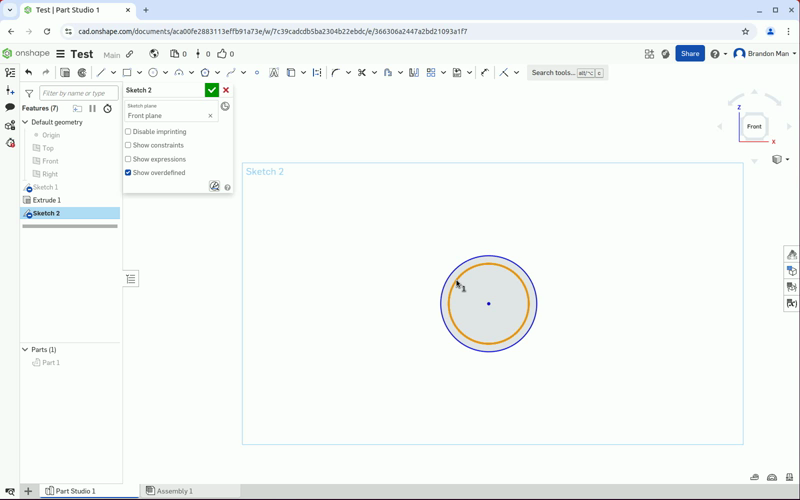
scroll(-6)
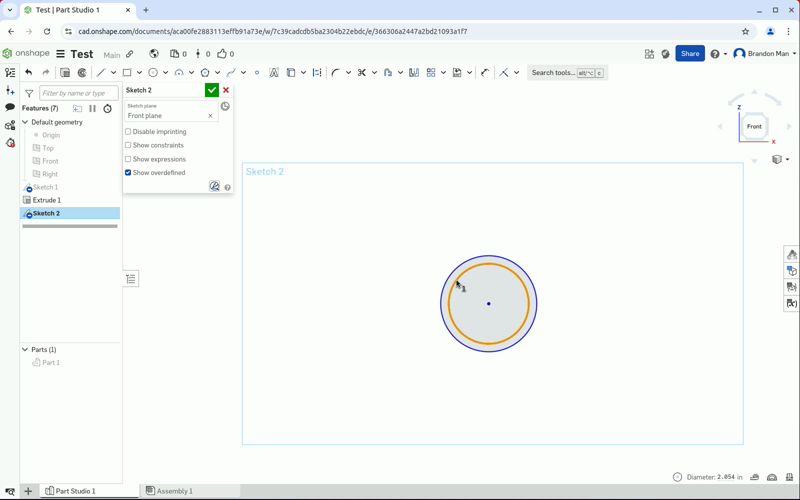
scroll(-6)
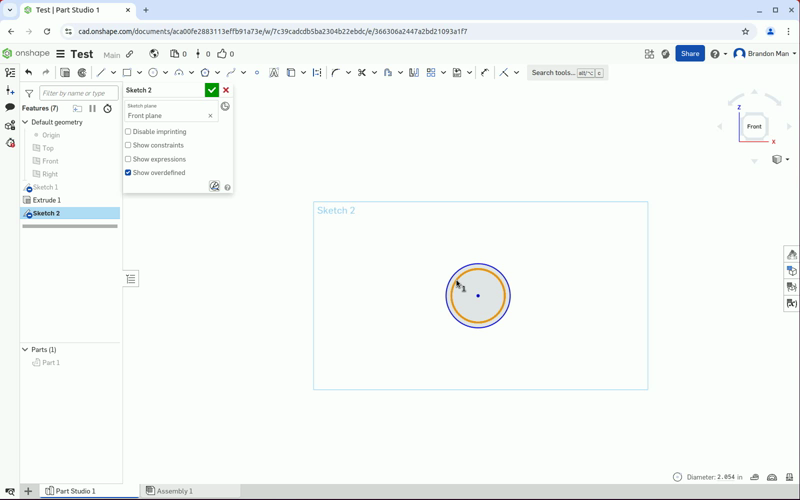
scroll(-6)
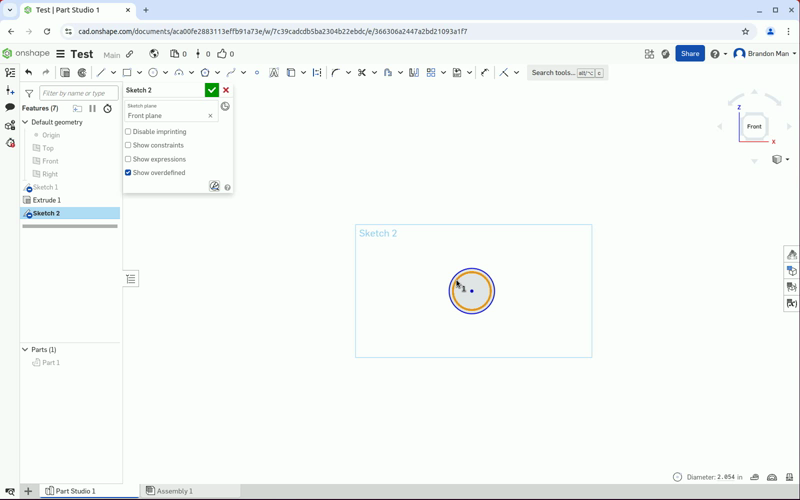
scroll(-6)
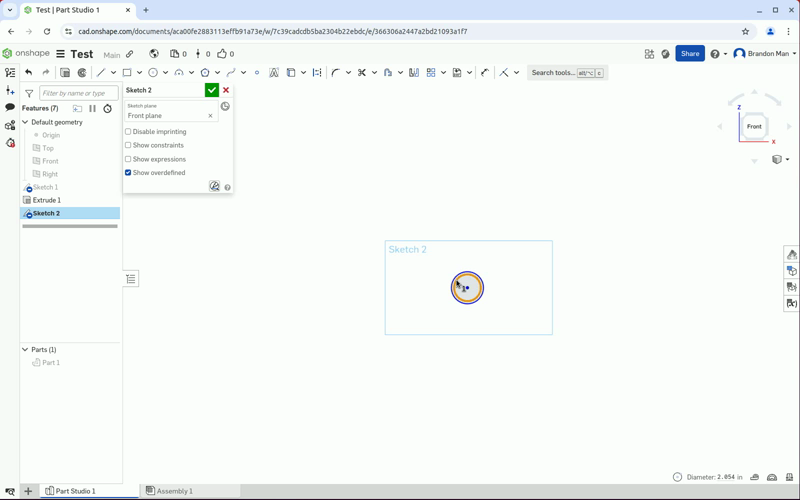
scroll(-6)
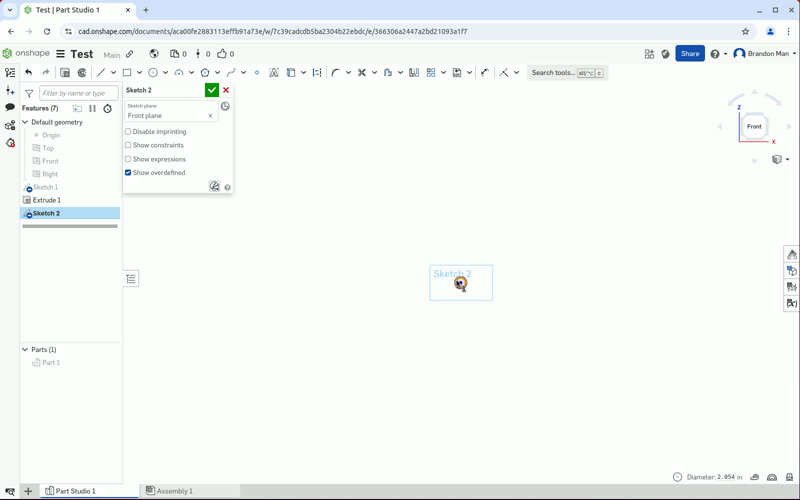
mouse_move(73, 352)
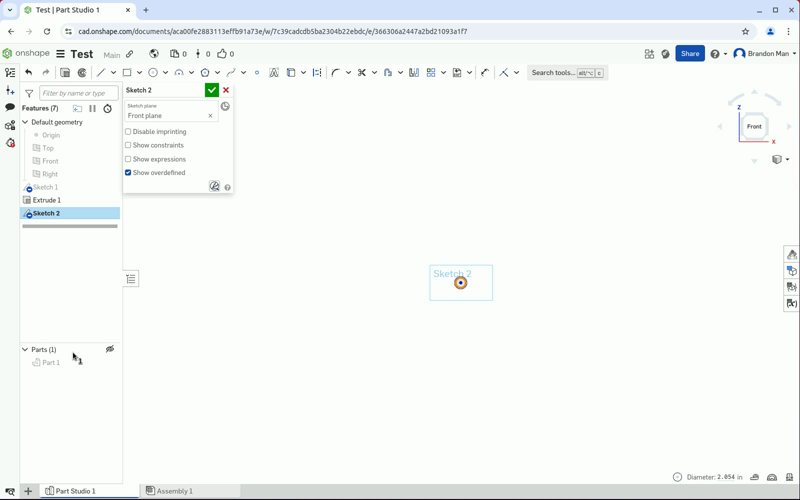
key(shift+y)
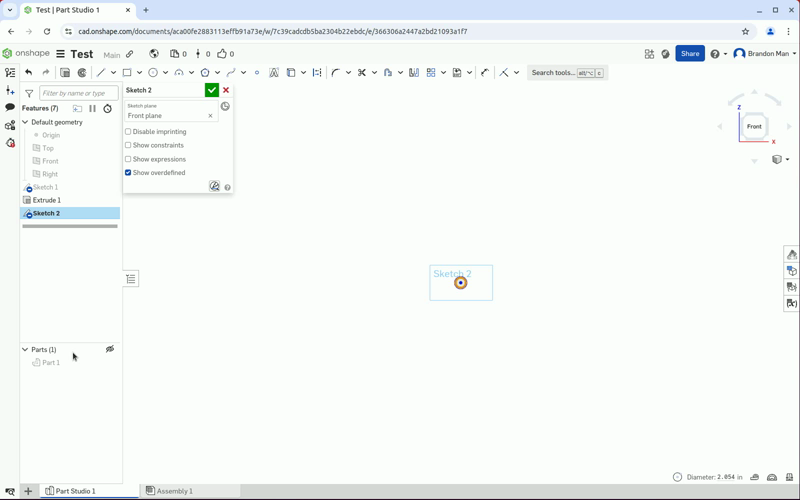
key(shift+e)
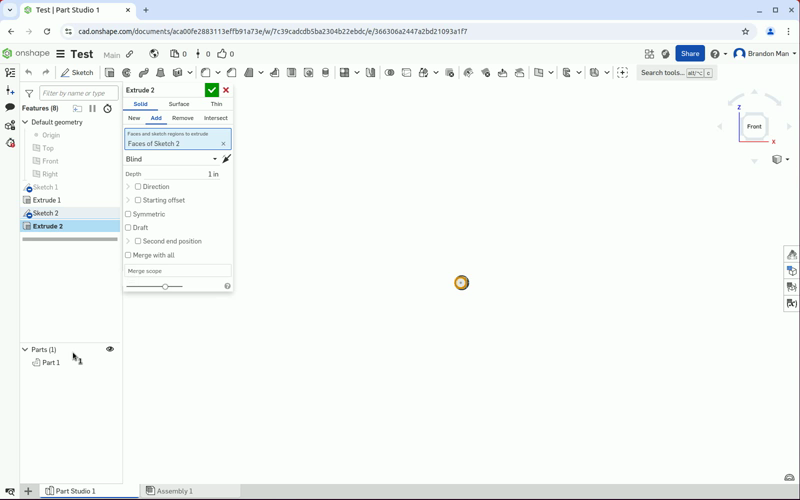
mouse_move(143, 106)
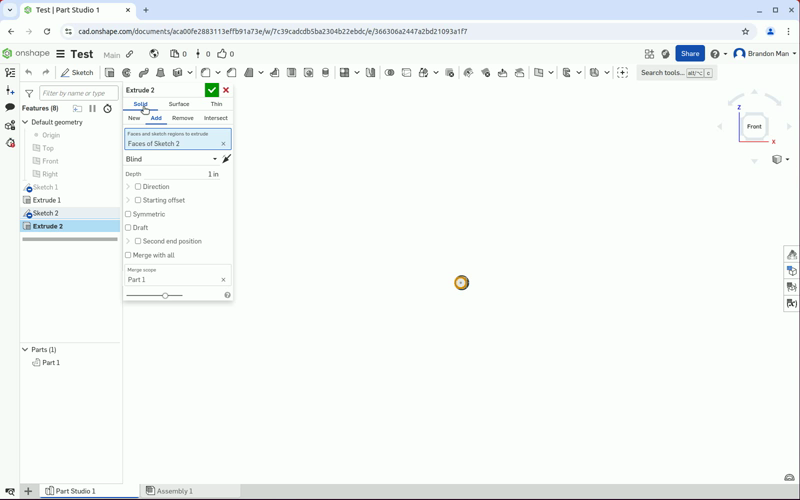
click(143, 106)
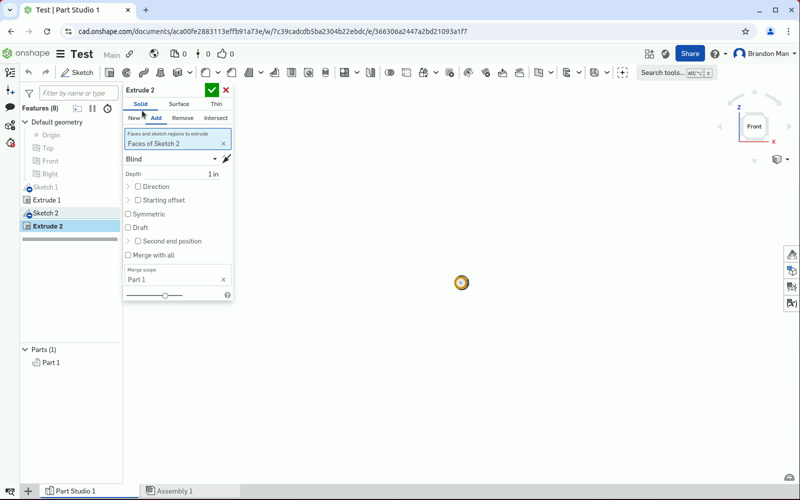
mouse_move(137, 120)
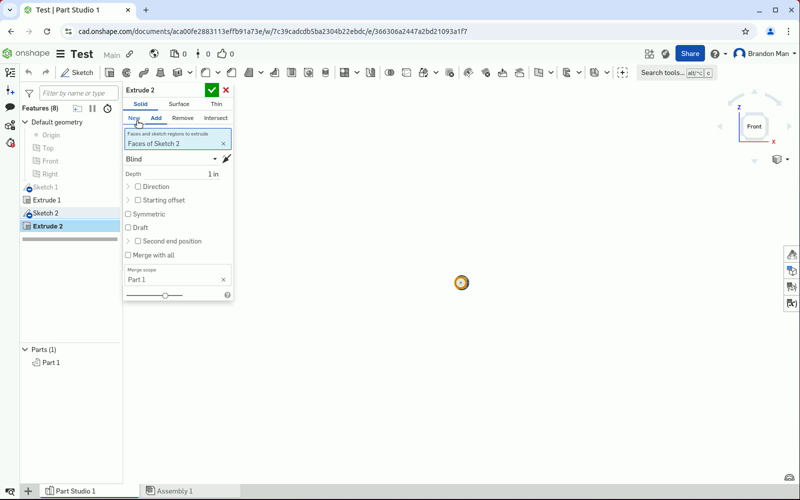
click(137, 120)
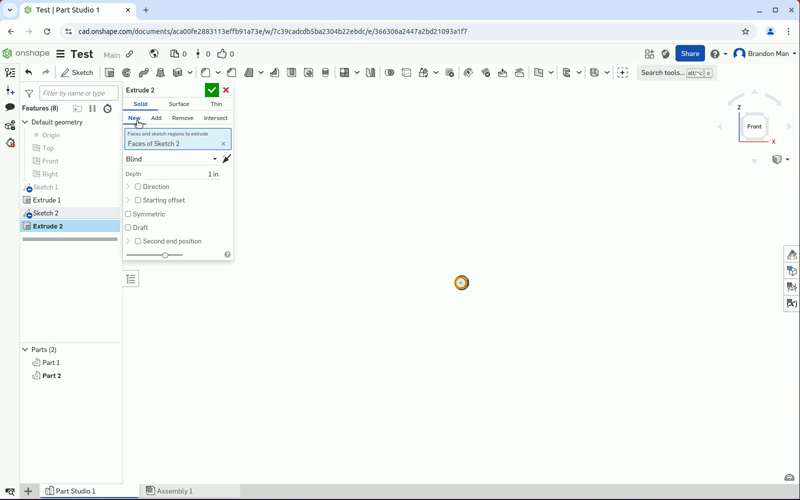
key(tab, 4)
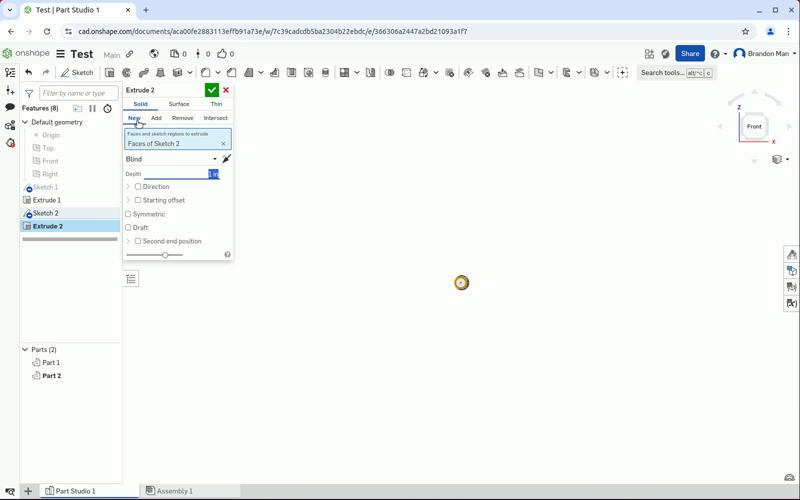
text(23.108)
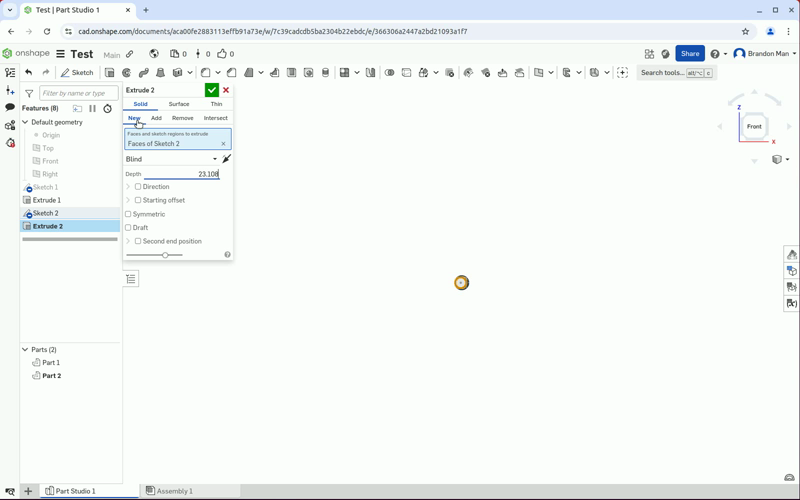
key(enter)
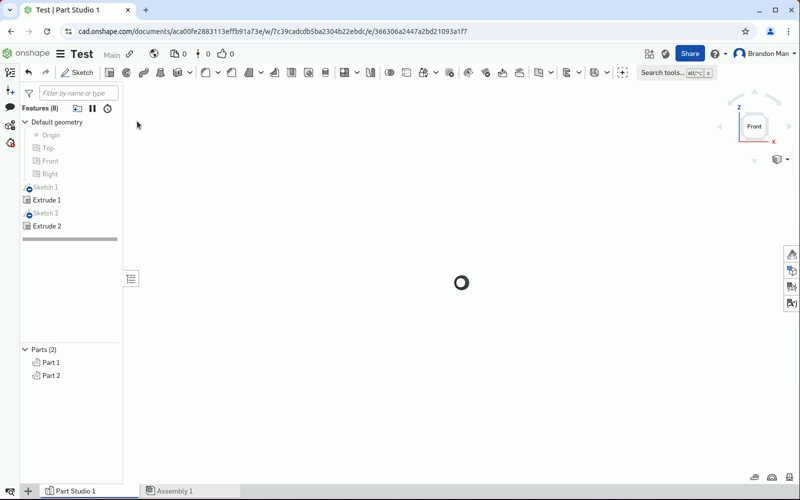
key(shift+h)
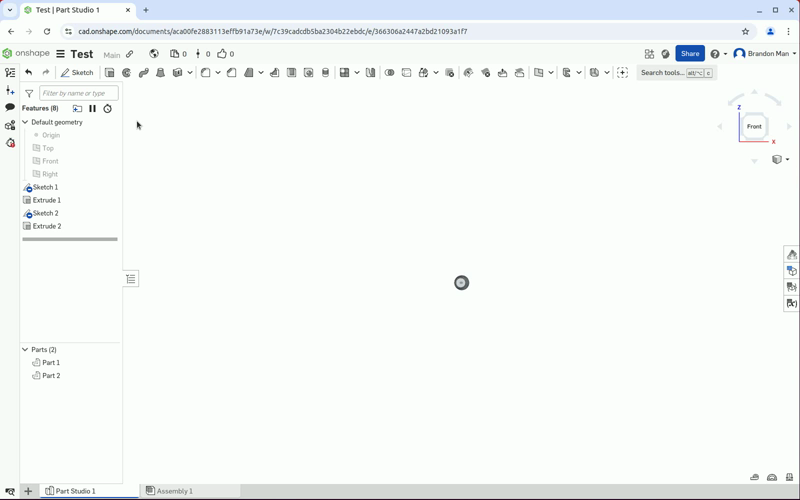
key(shift+h)
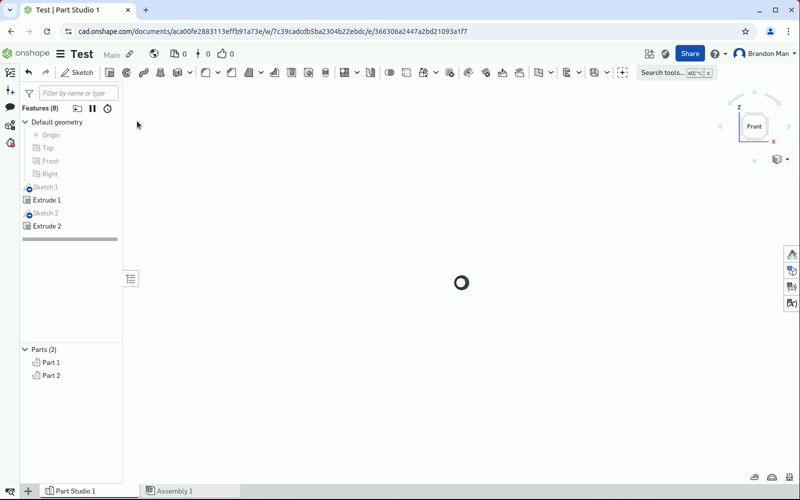
mouse_move(73, 189)
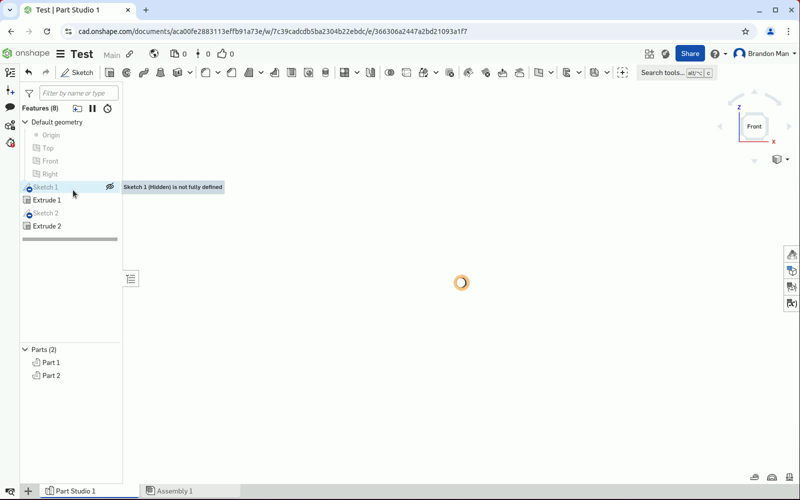
click(73, 189)
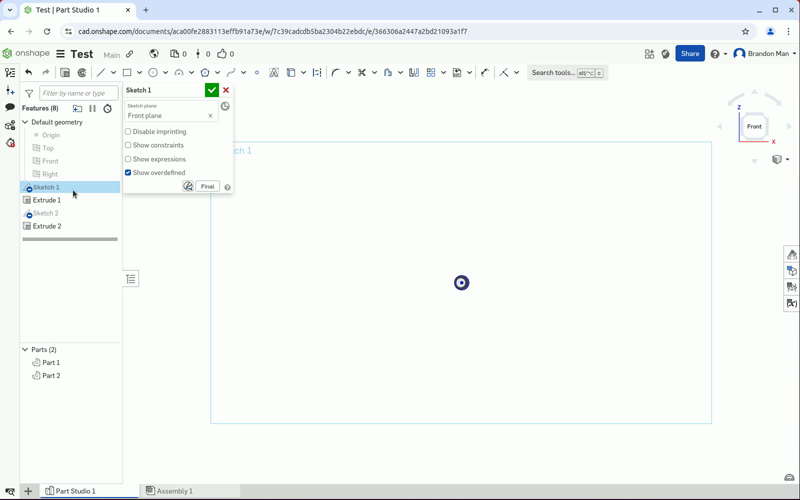
mouse_move(229, 92)
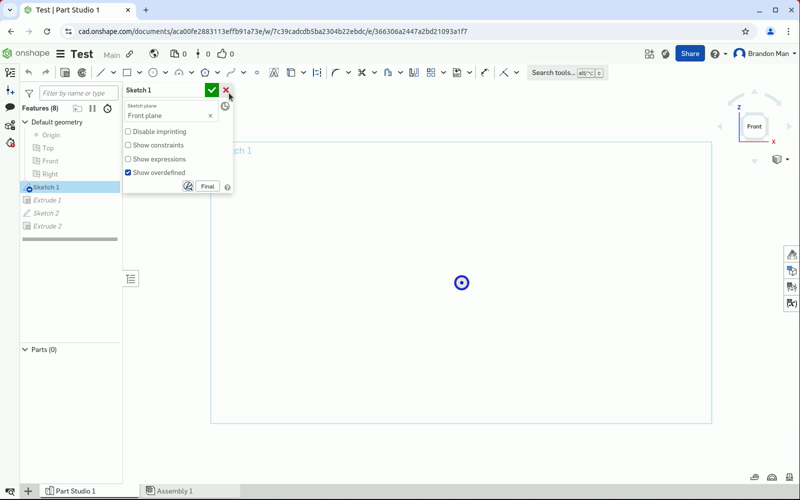
click(229, 92)
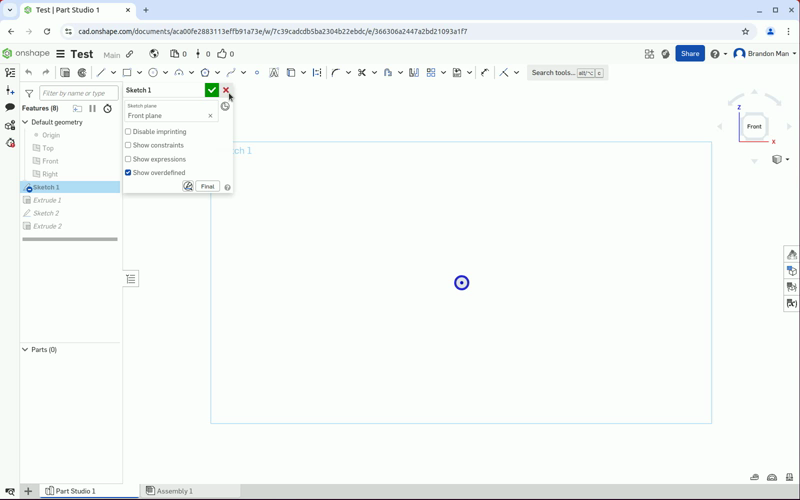
key(shift+s)
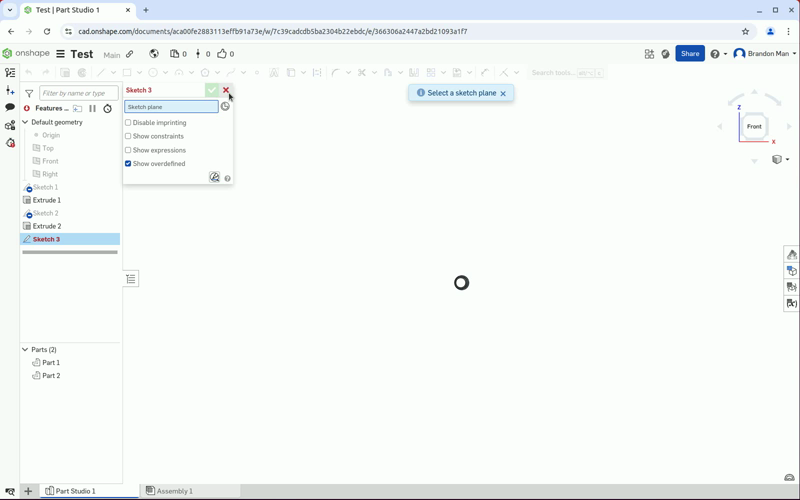
mouse_move(73, 163)
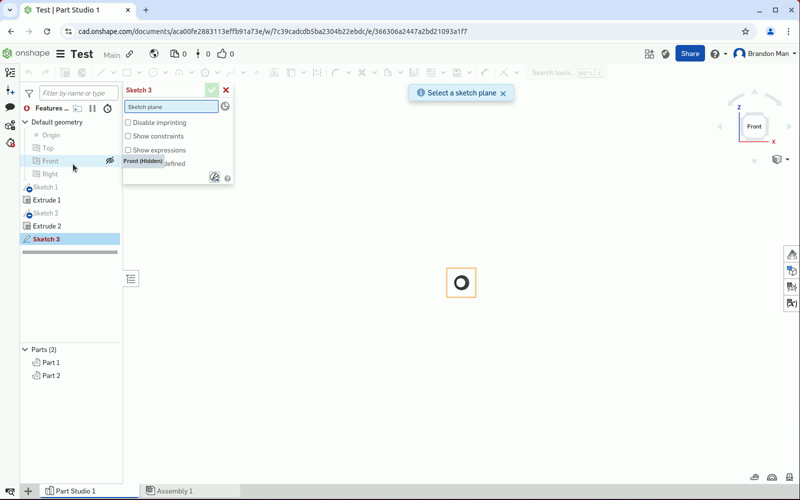
click(73, 163)
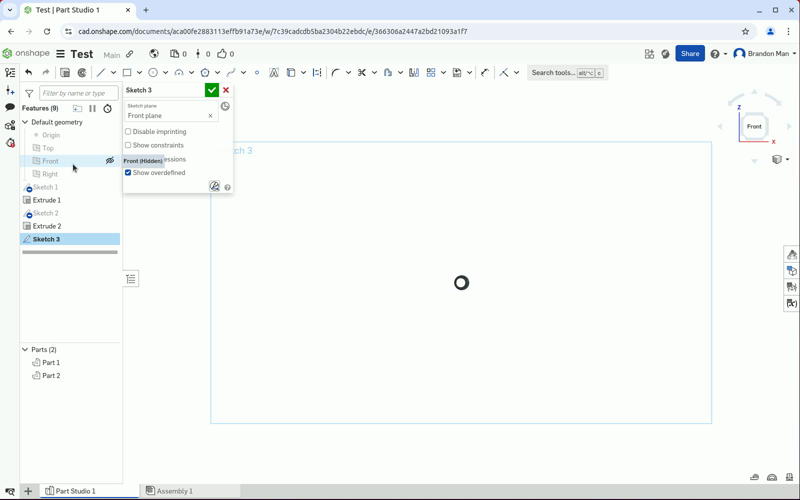
mouse_move(73, 352)
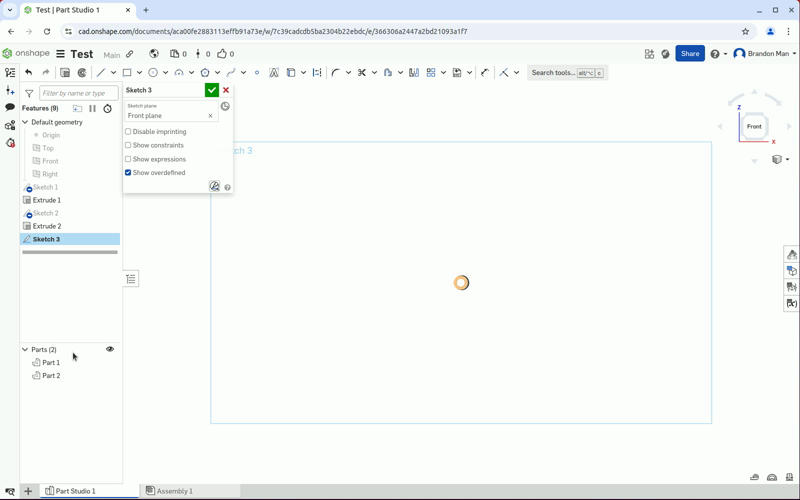
key(y)
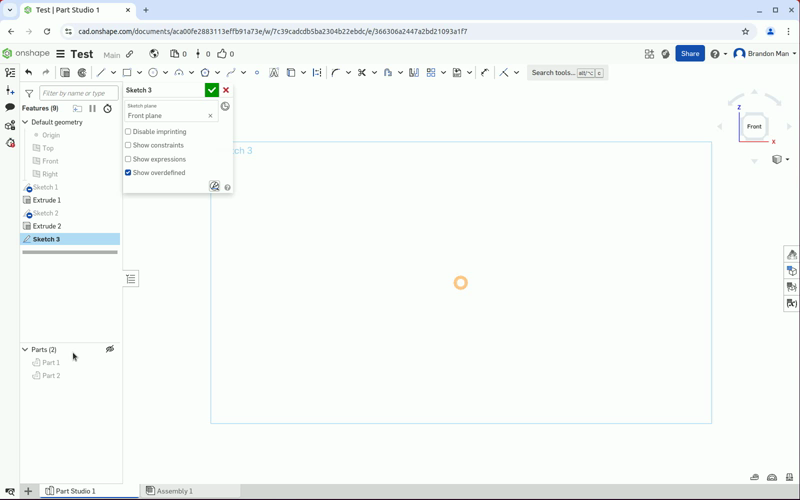
key(c)
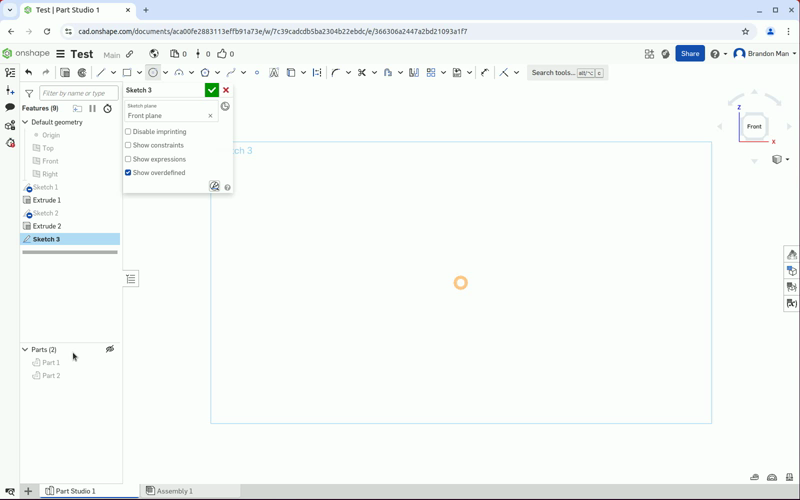
key_down(shift)
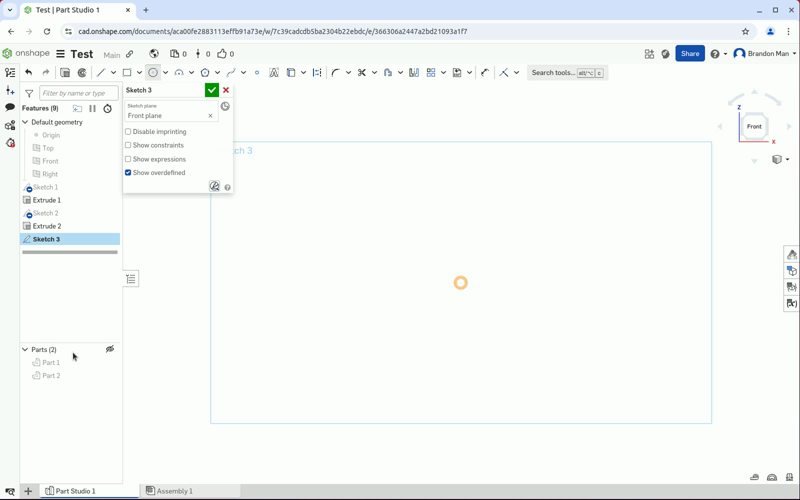
mouse_move(460, 282)
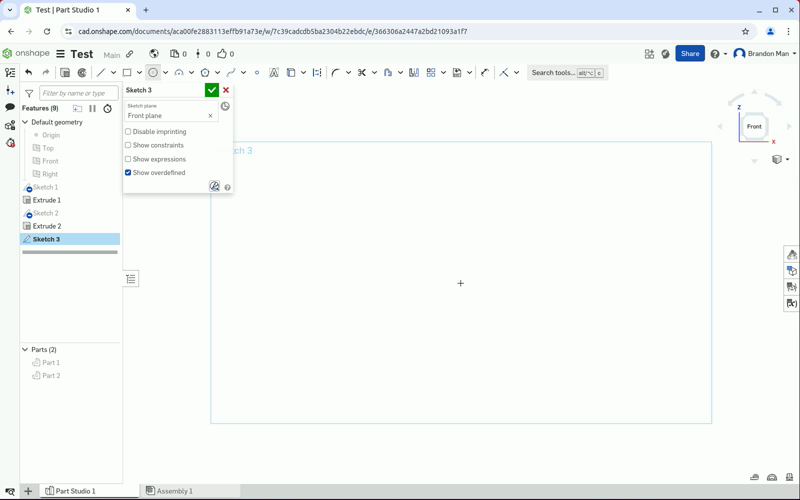
click(460, 282)
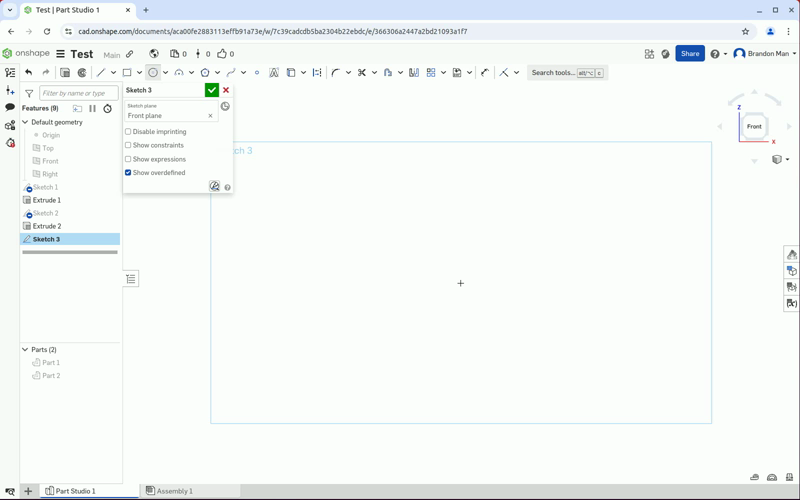
key_up(shift)
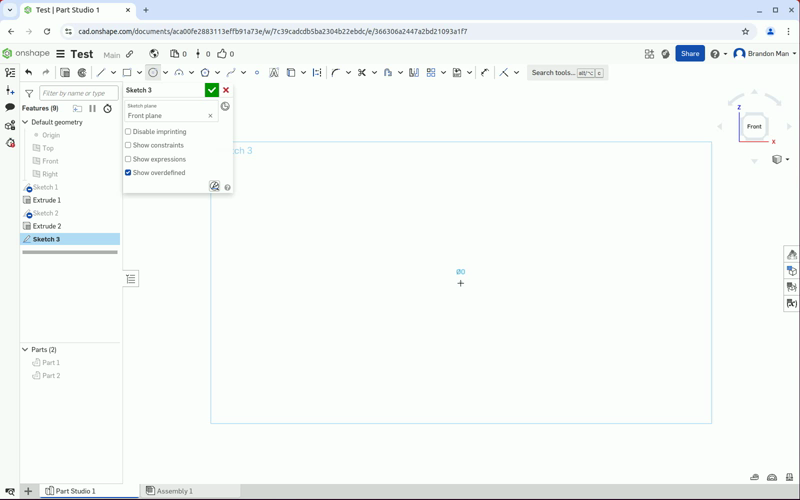
mouse_move(466, 282)
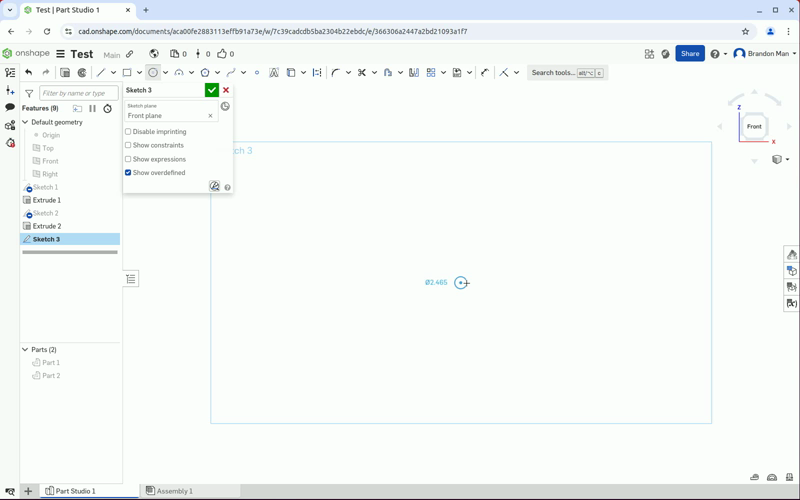
click(466, 282)
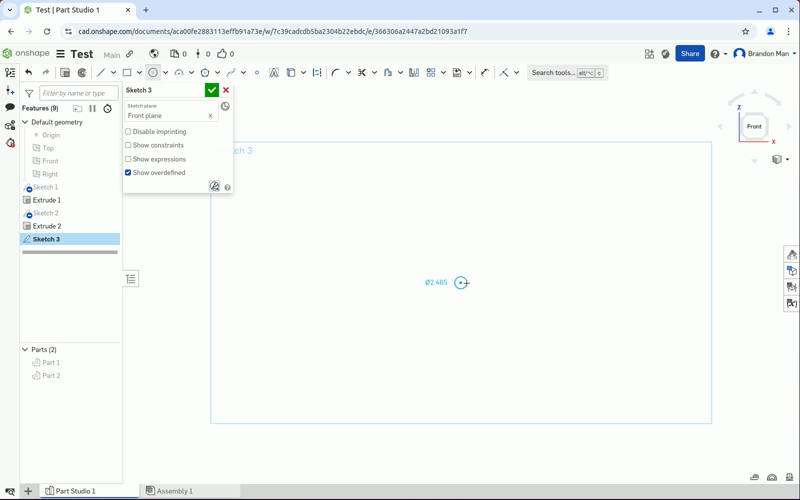
key(esc)
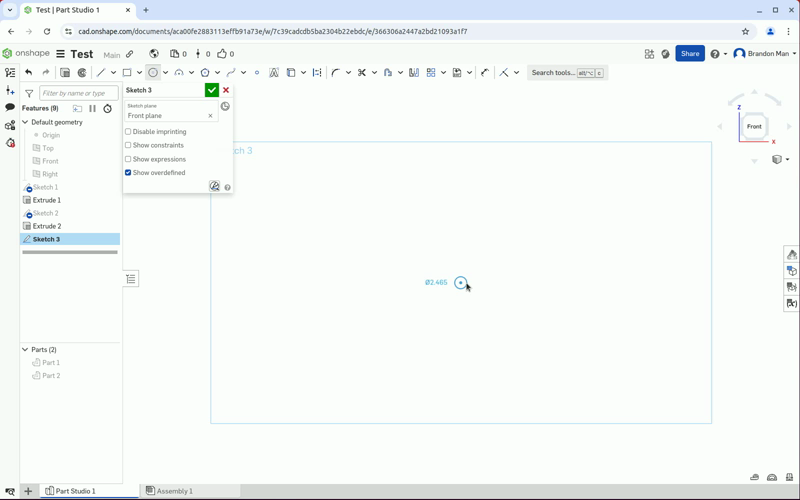
key(c)
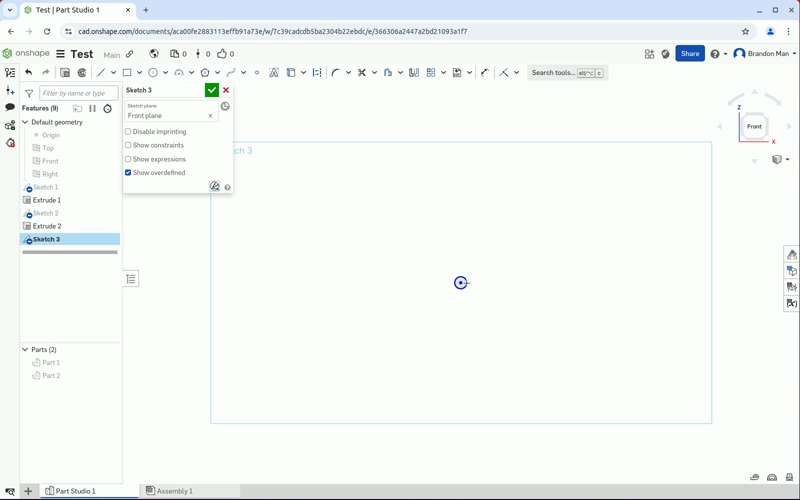
key_down(shift)
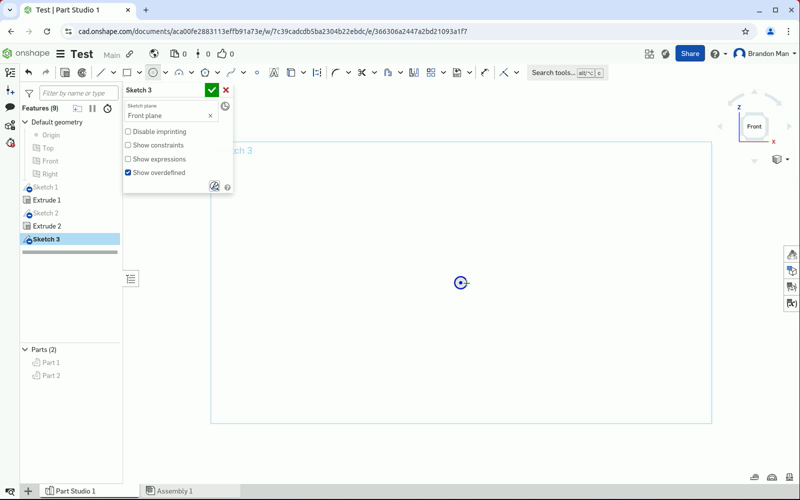
mouse_move(460, 282)
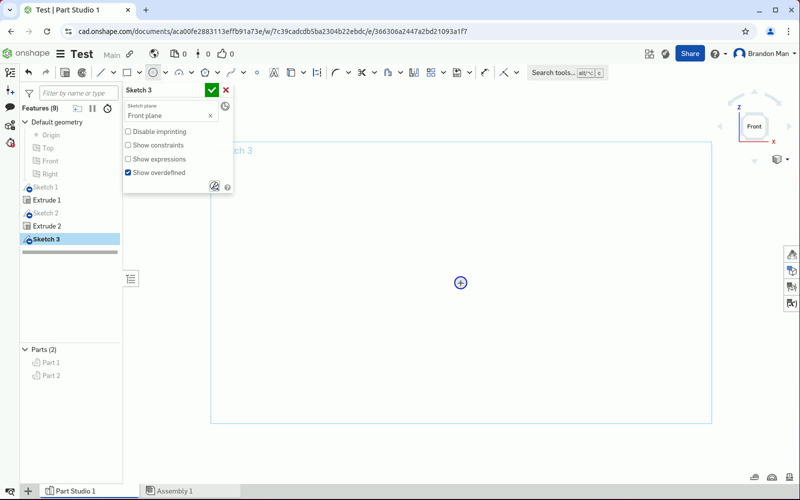
click(460, 282)
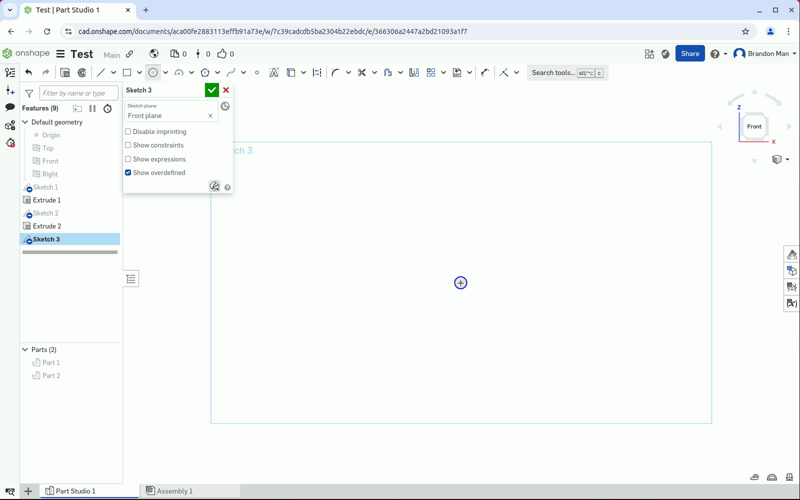
key_up(shift)
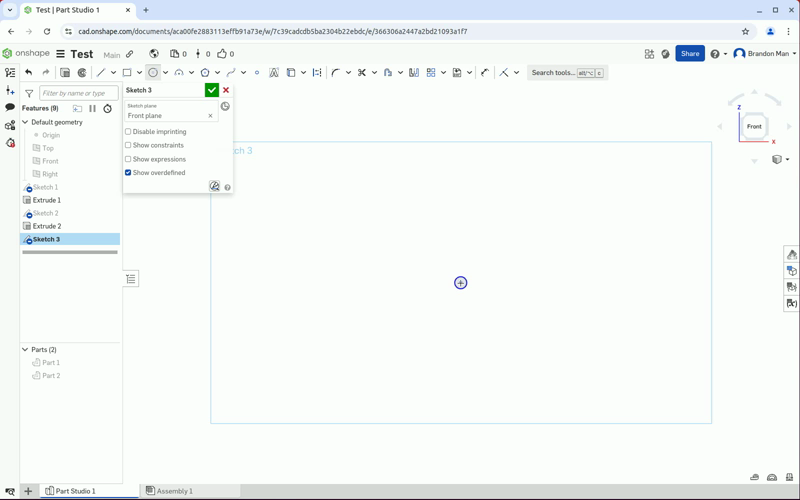
mouse_move(465, 282)
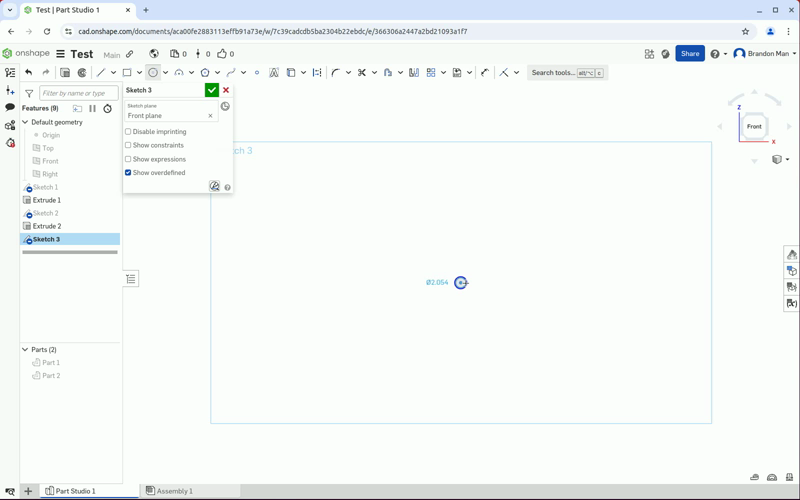
scroll(6)
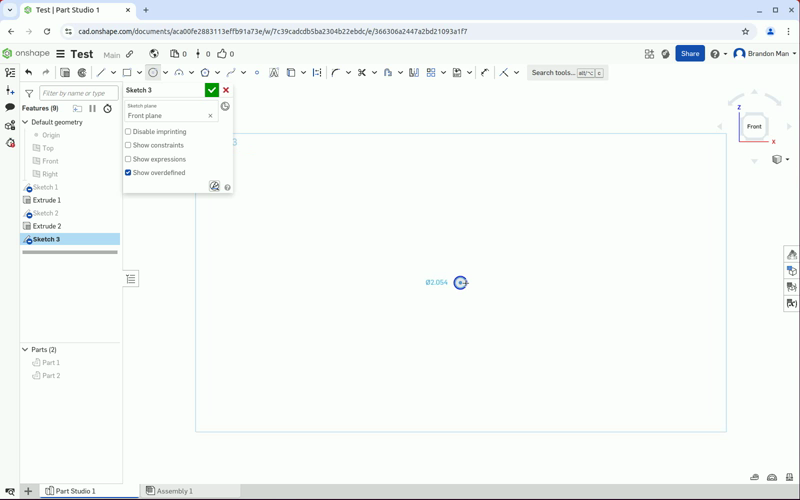
scroll(6)
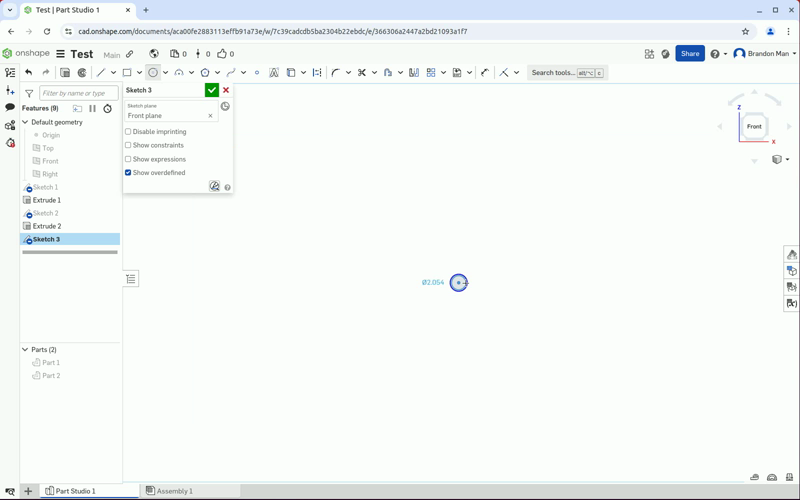
scroll(6)
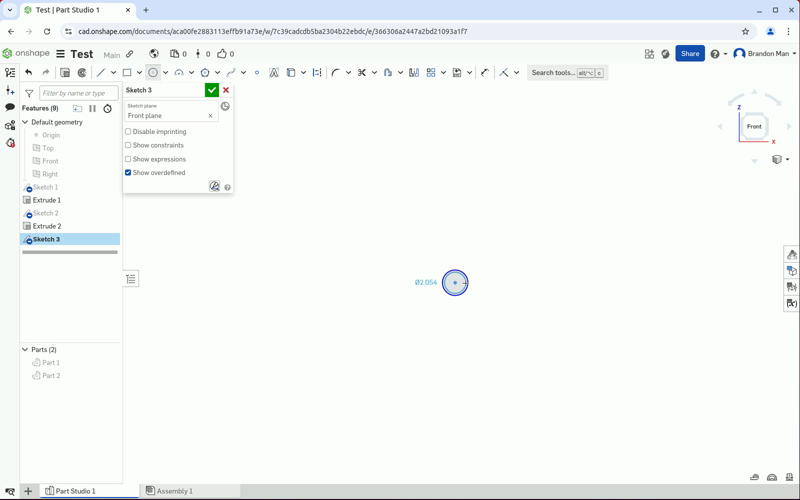
scroll(6)
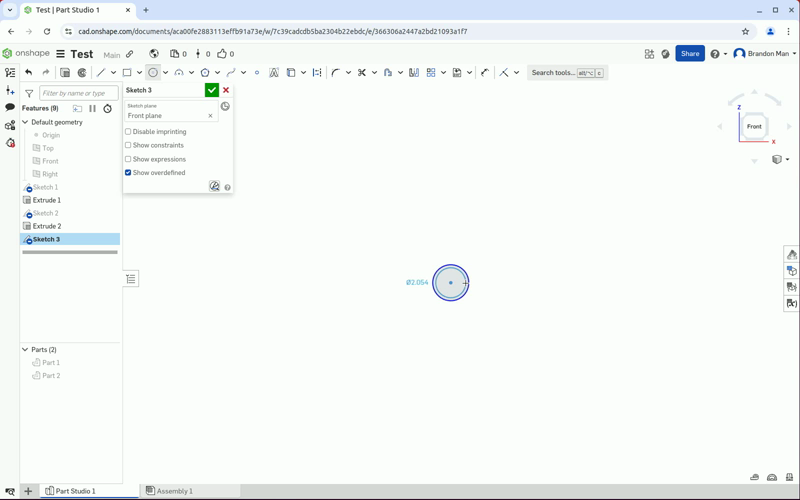
scroll(6)
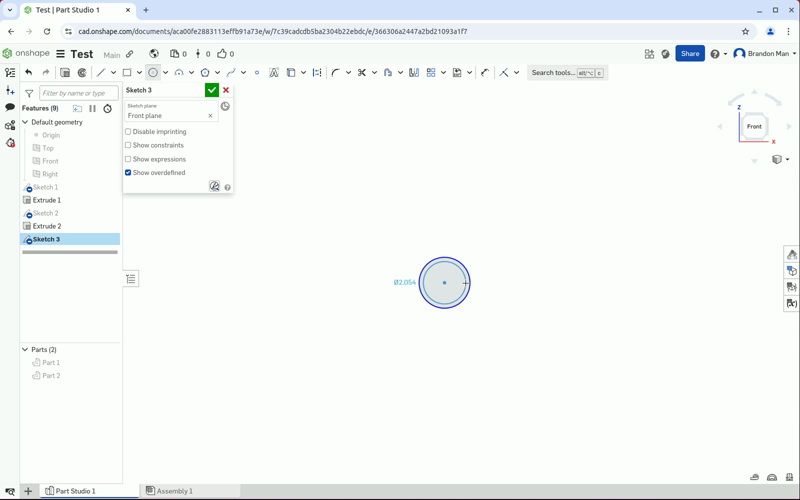
scroll(6)
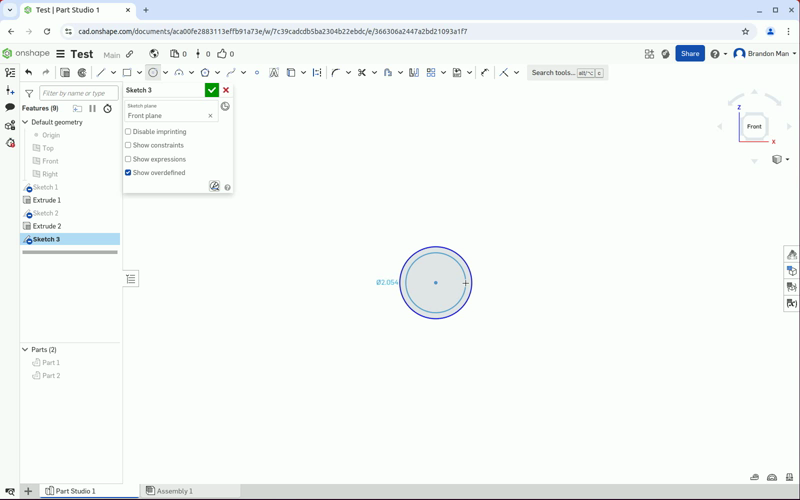
scroll(6)
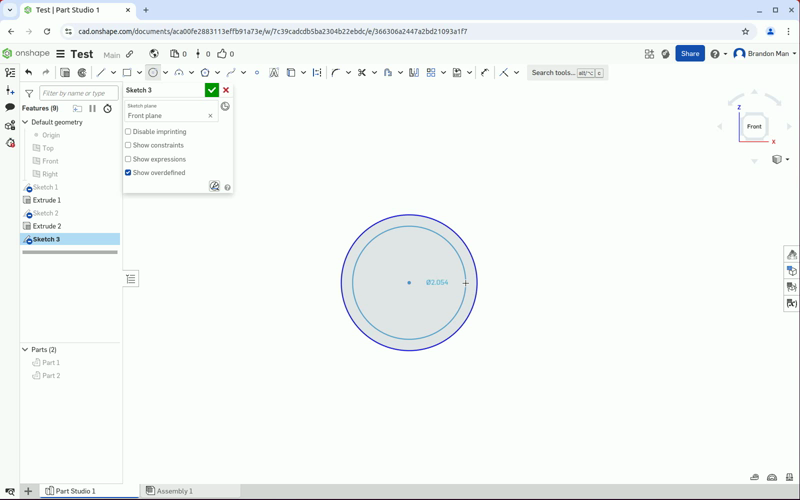
click(465, 282)
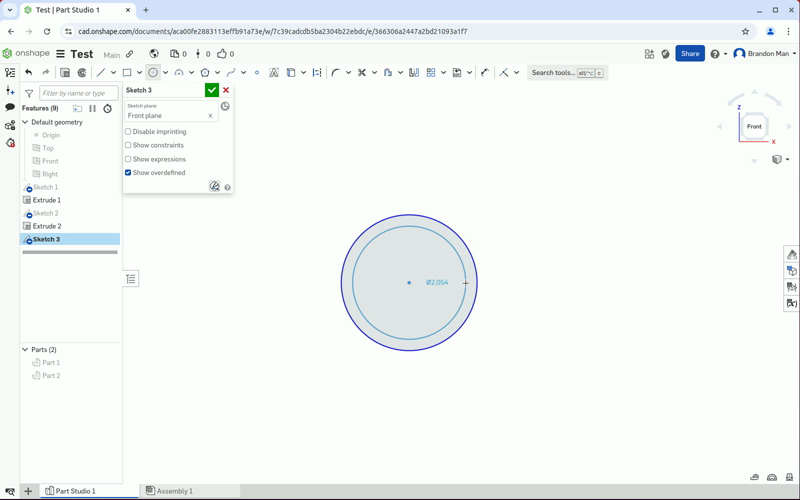
scroll(-6)
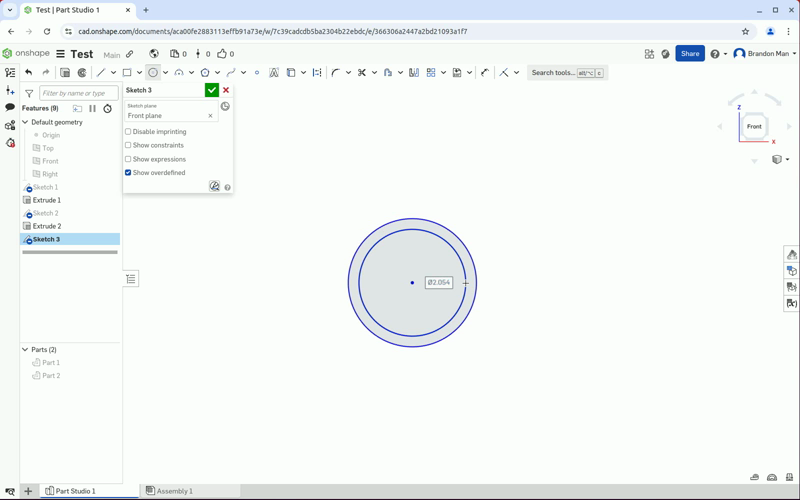
scroll(-6)
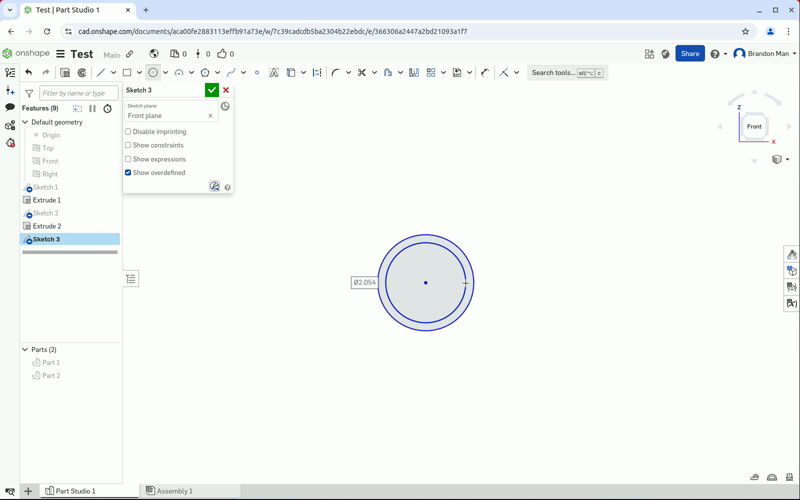
scroll(-6)
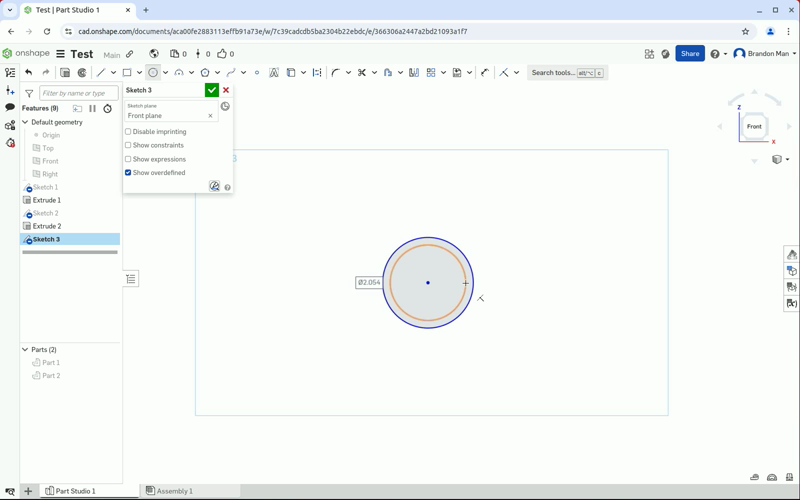
scroll(-6)
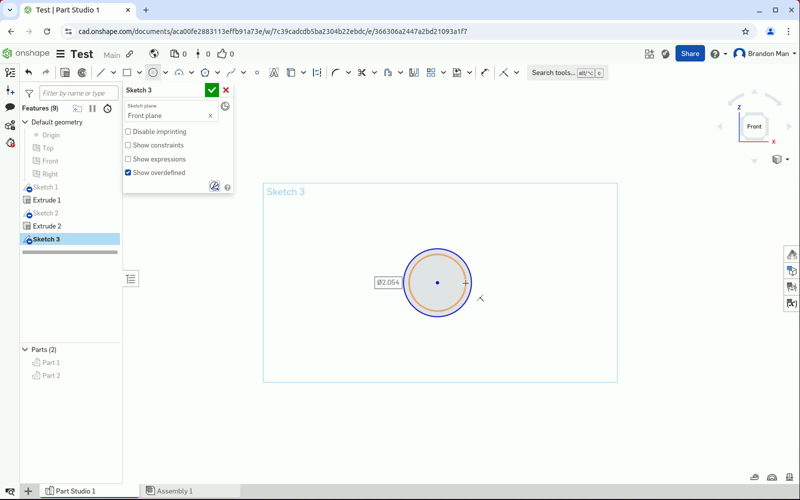
scroll(-6)
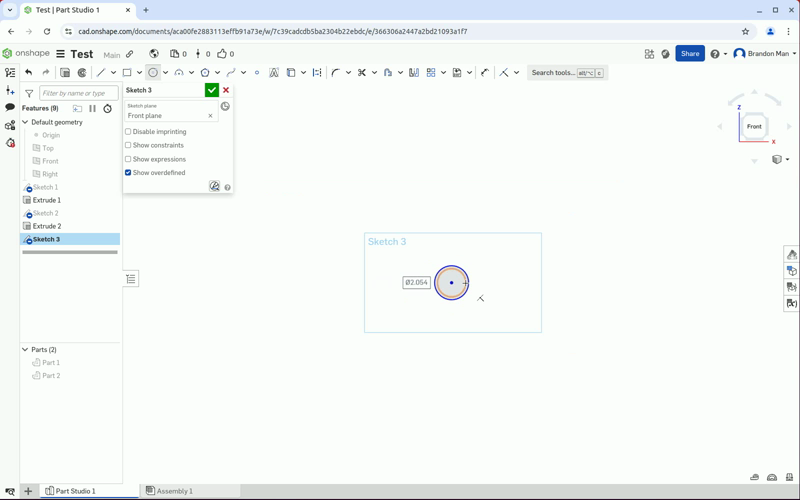
scroll(-6)
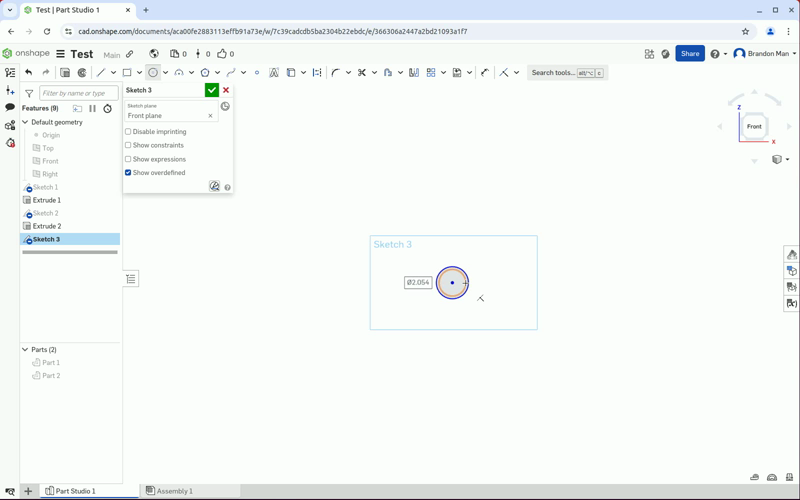
scroll(-6)
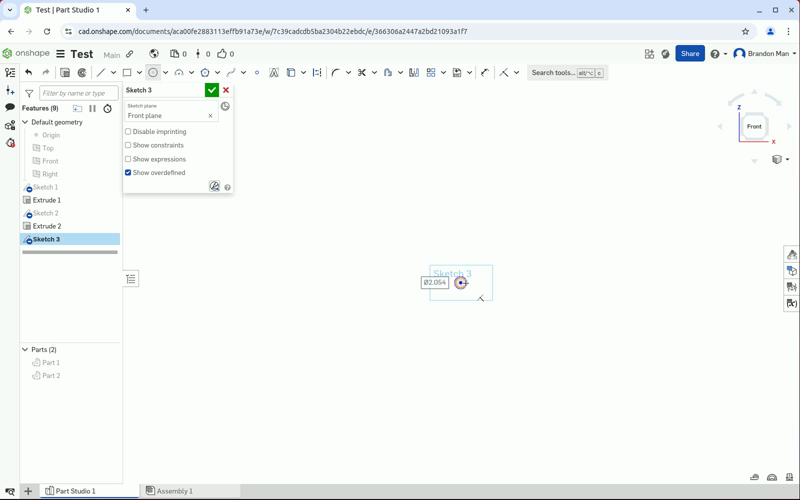
key(esc)
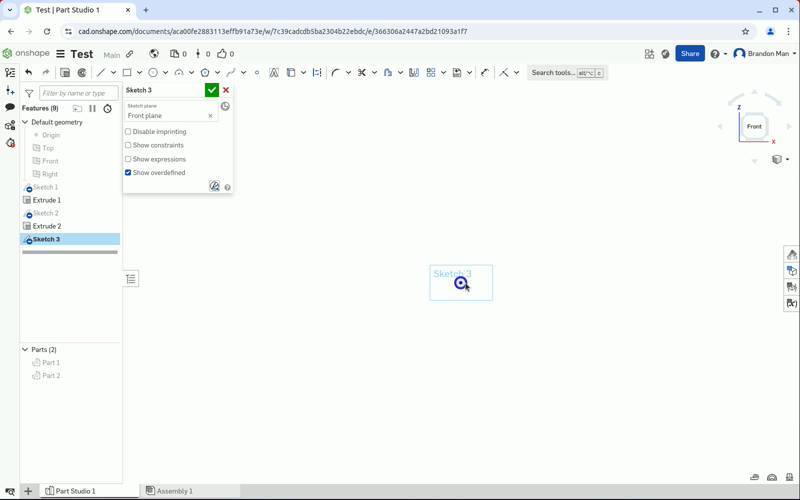
mouse_move(458, 288)
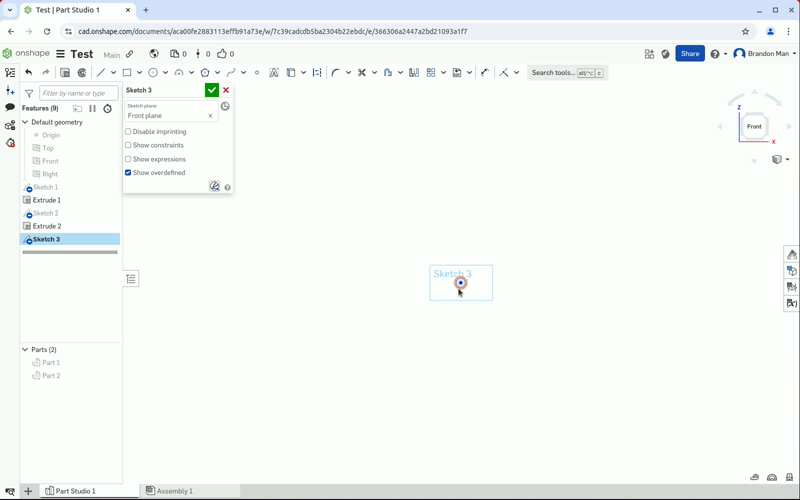
scroll(6)
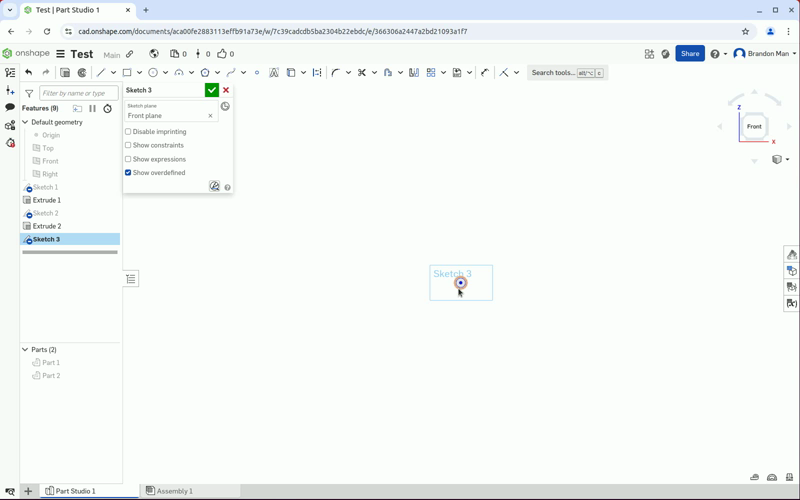
scroll(6)
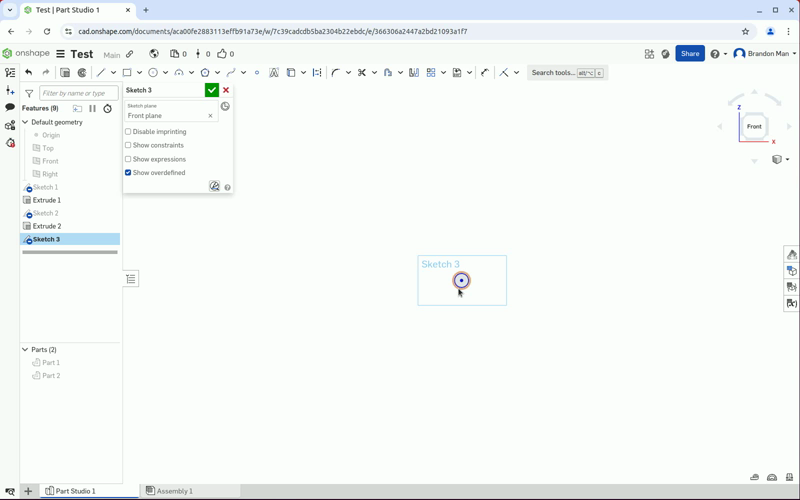
scroll(6)
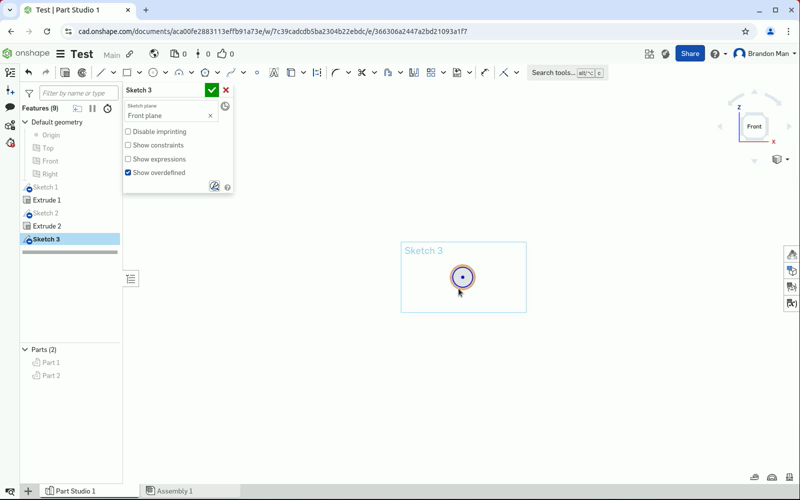
scroll(6)
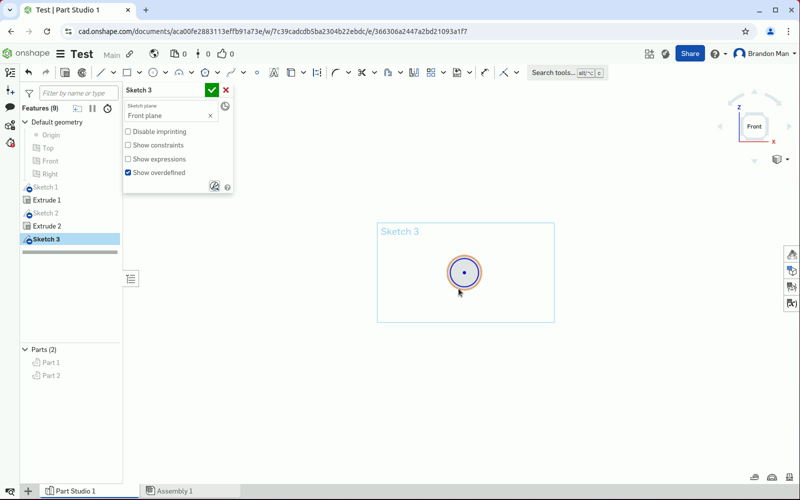
scroll(6)
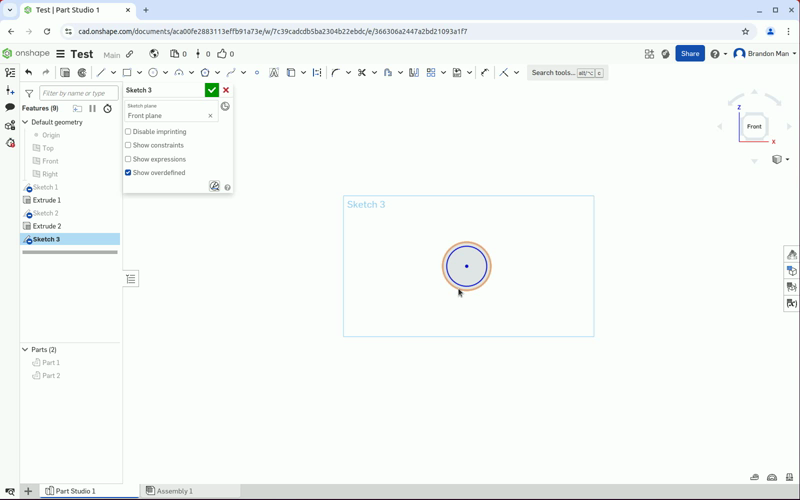
scroll(6)
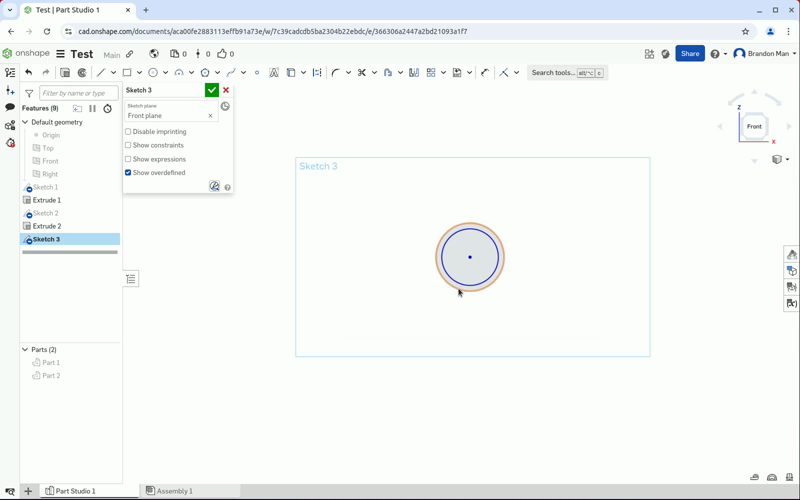
scroll(6)
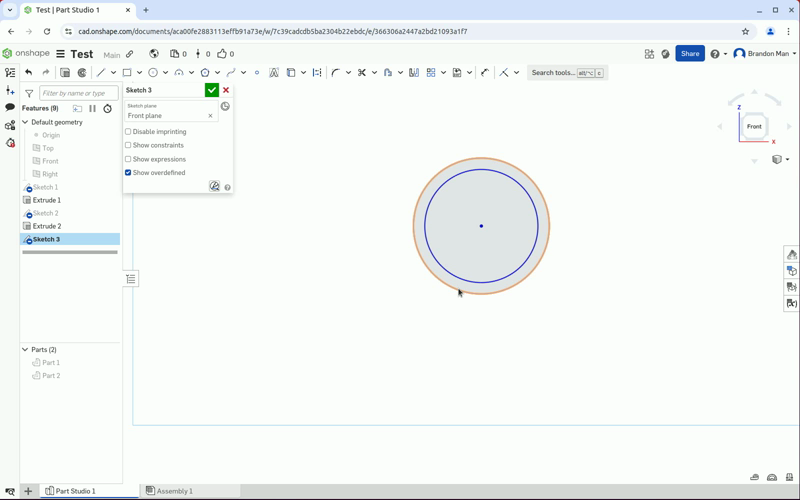
click(458, 288)
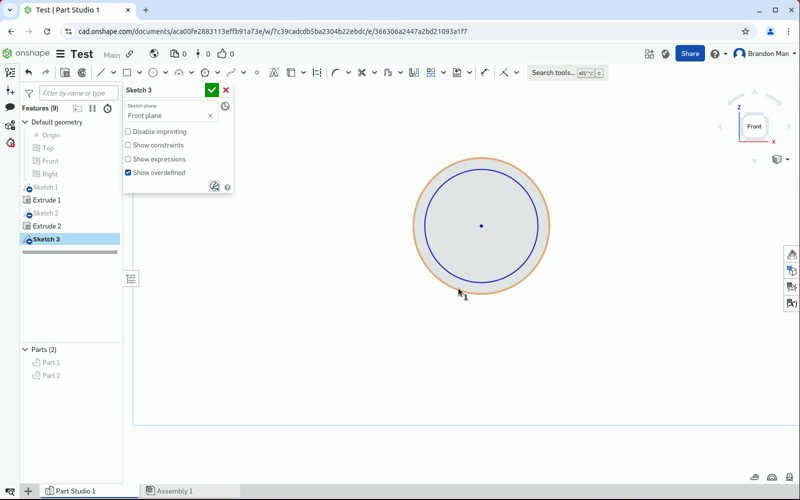
scroll(-6)
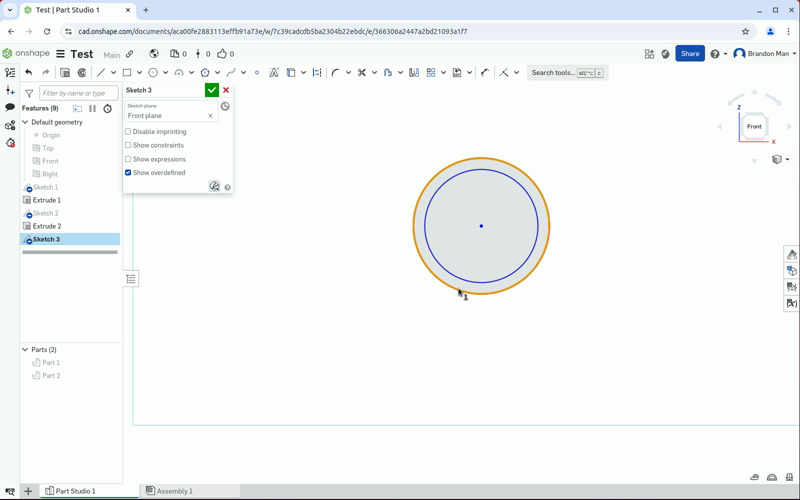
scroll(-6)
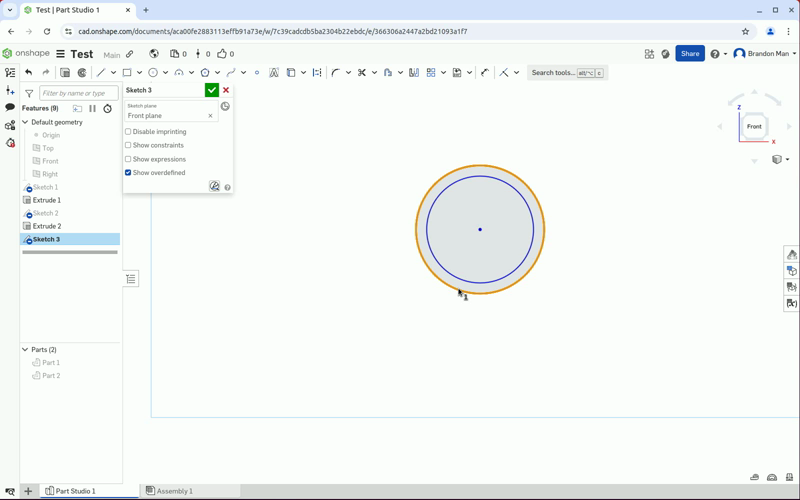
scroll(-6)
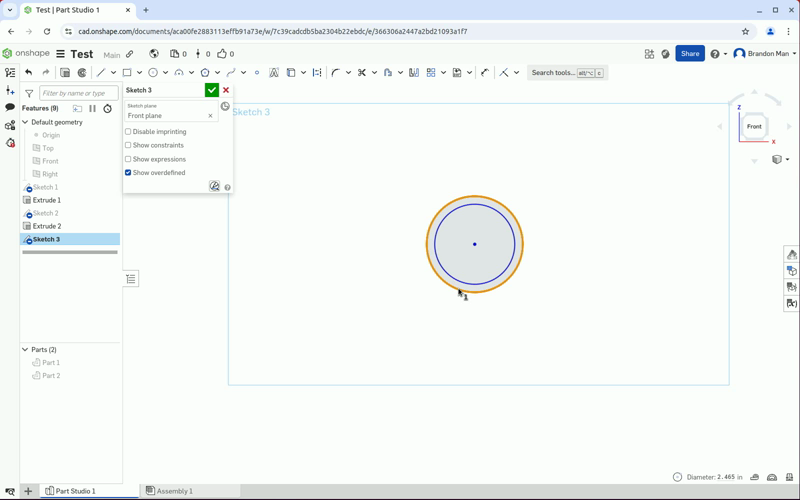
scroll(-6)
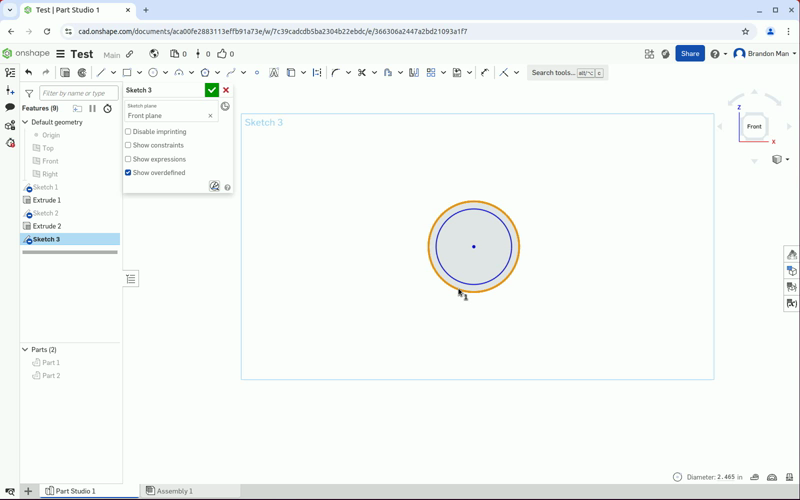
scroll(-6)
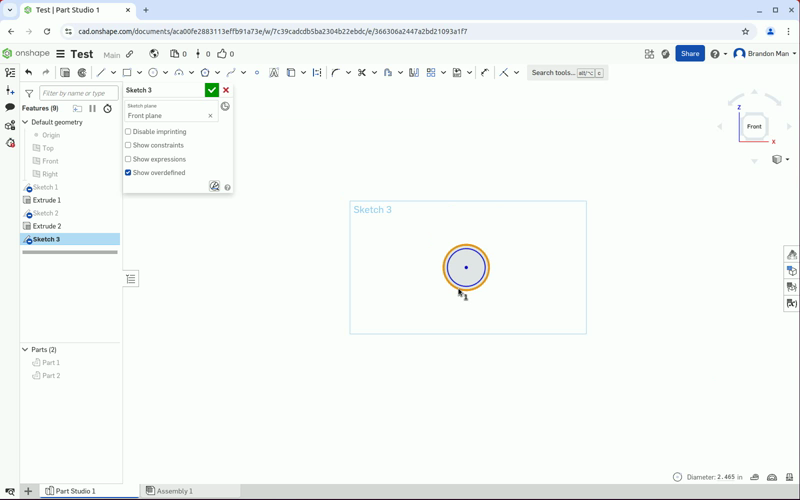
scroll(-6)
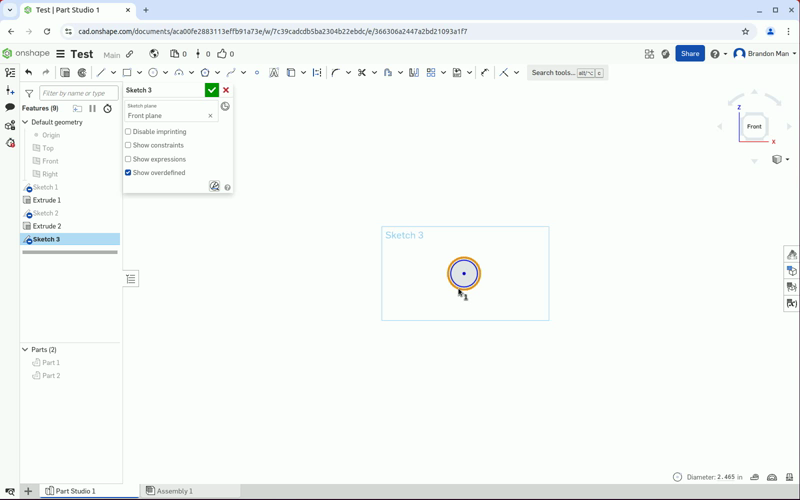
scroll(-6)
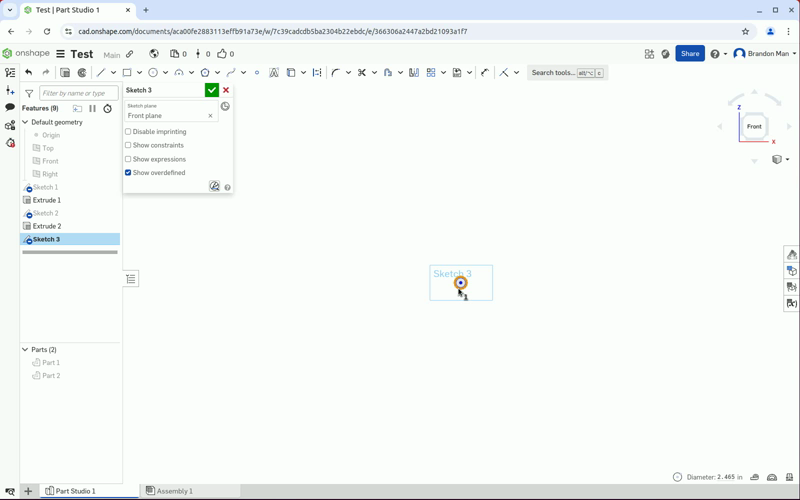
mouse_move(73, 352)
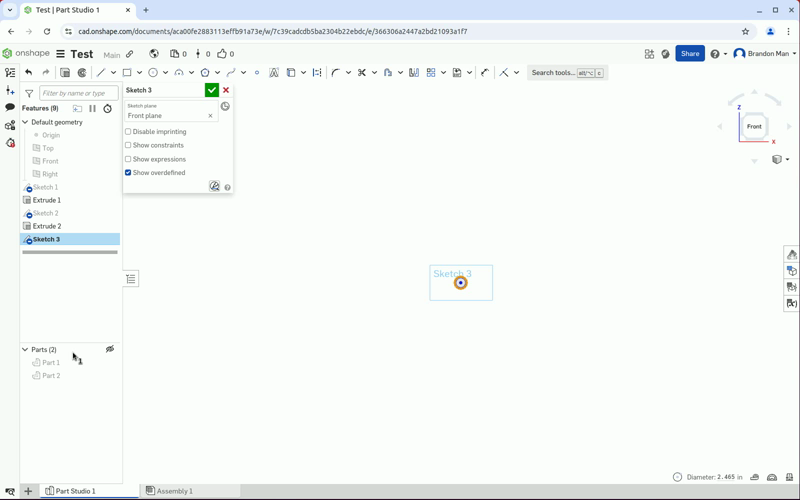
key(shift+y)
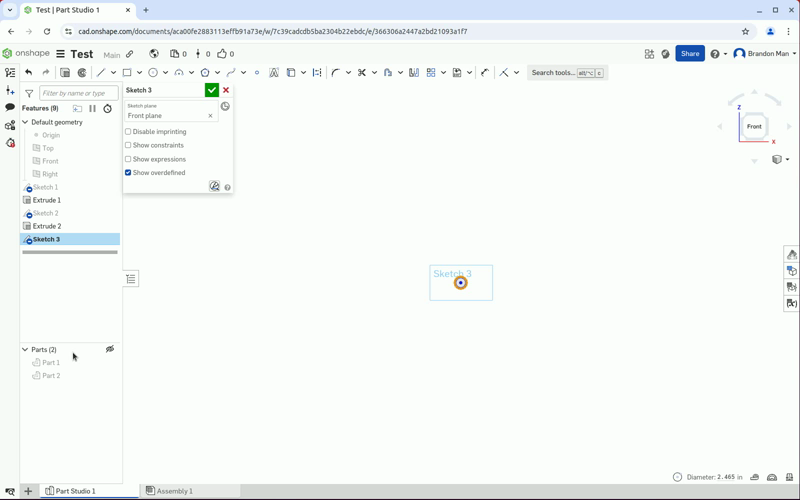
key(shift+e)
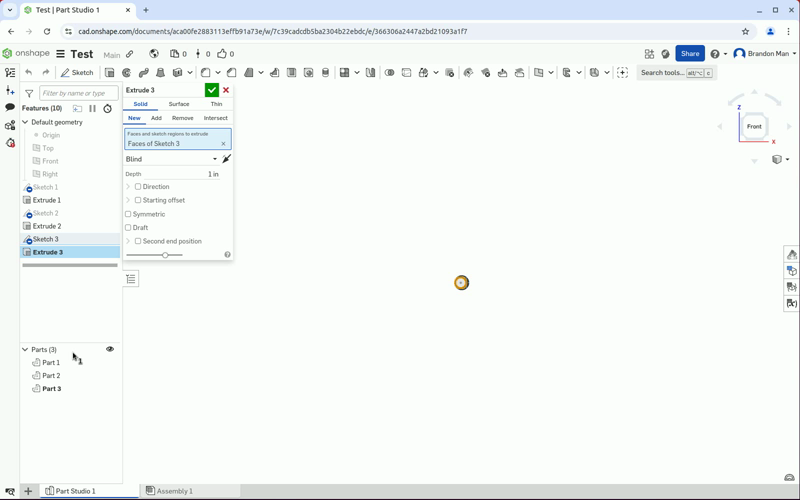
mouse_move(143, 106)
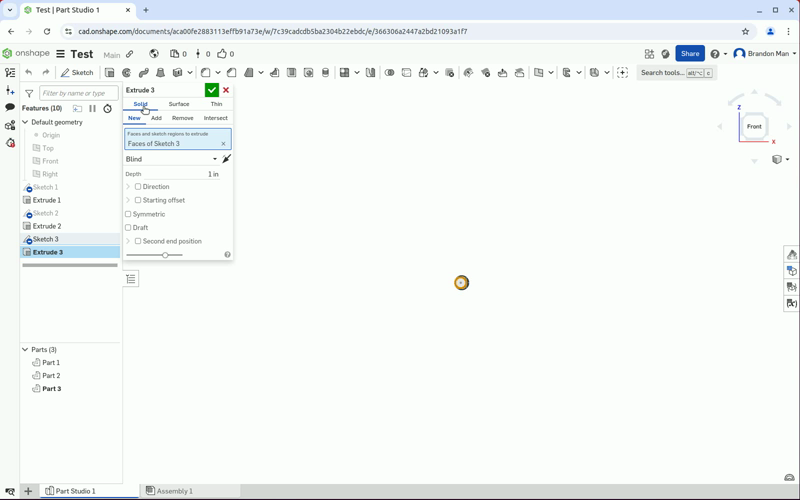
click(143, 106)
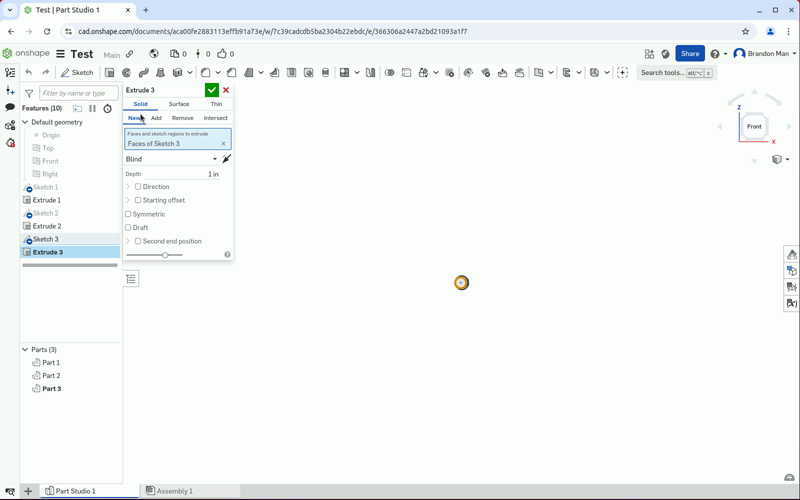
mouse_move(137, 120)
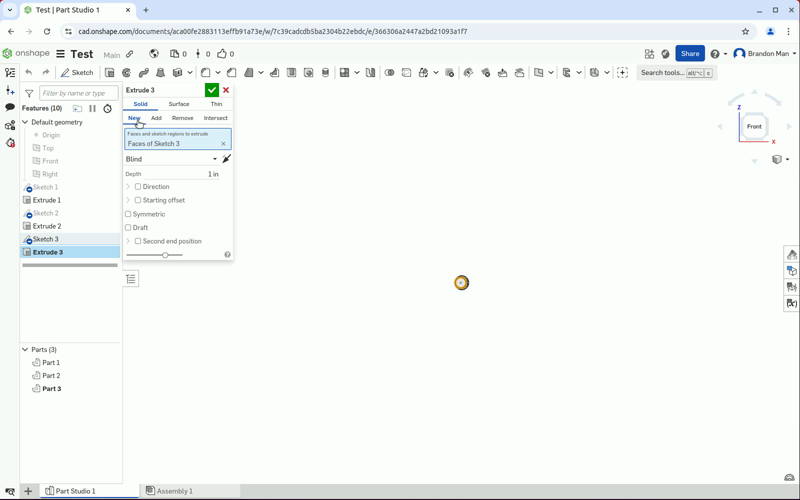
click(137, 120)
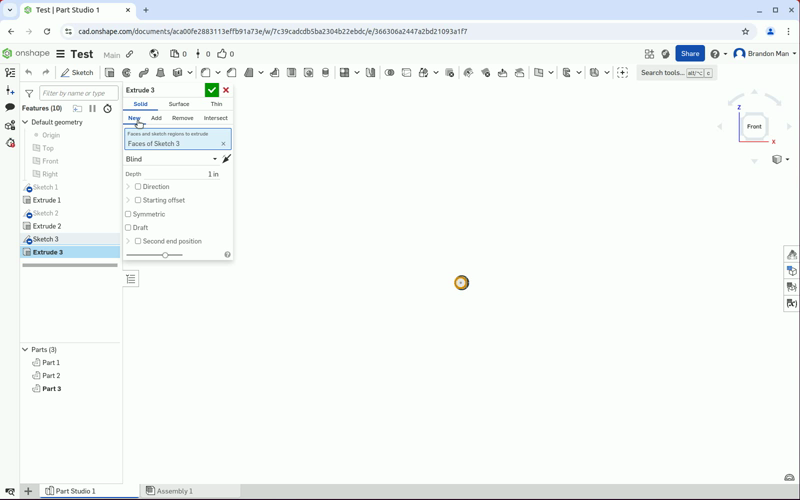
key(tab, 4)
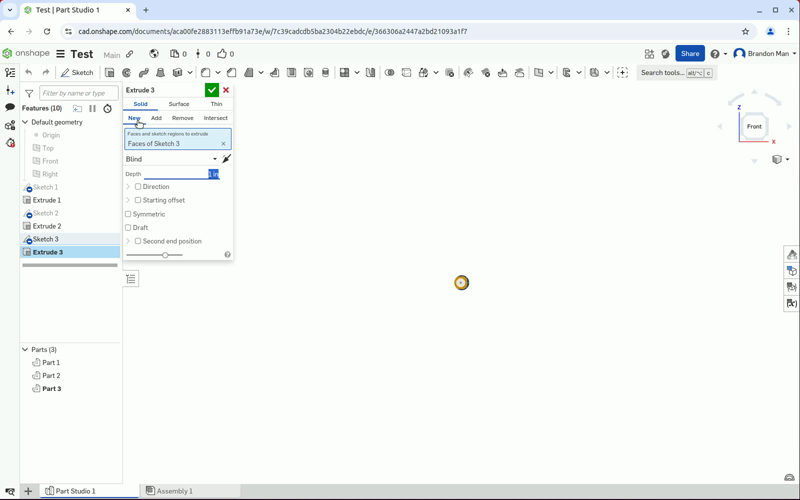
text(18.775)
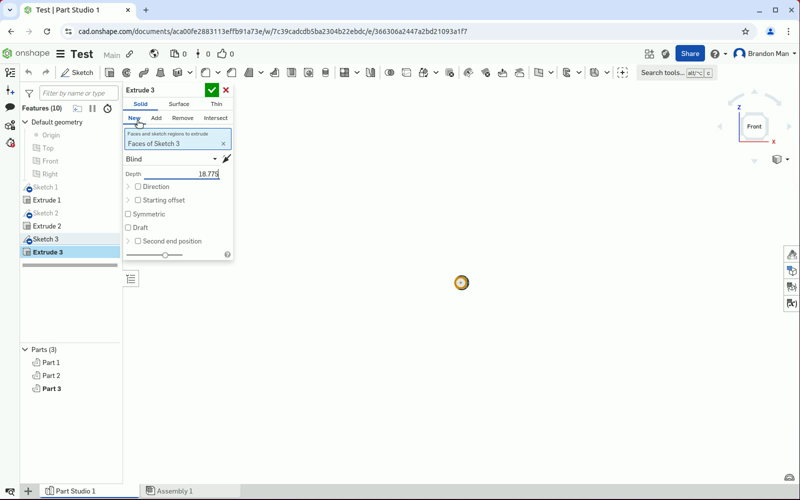
key(enter)
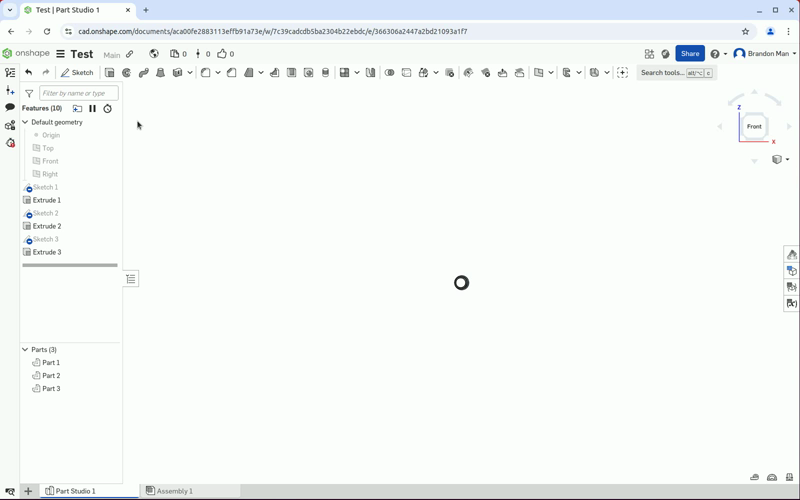
key(shift+h)
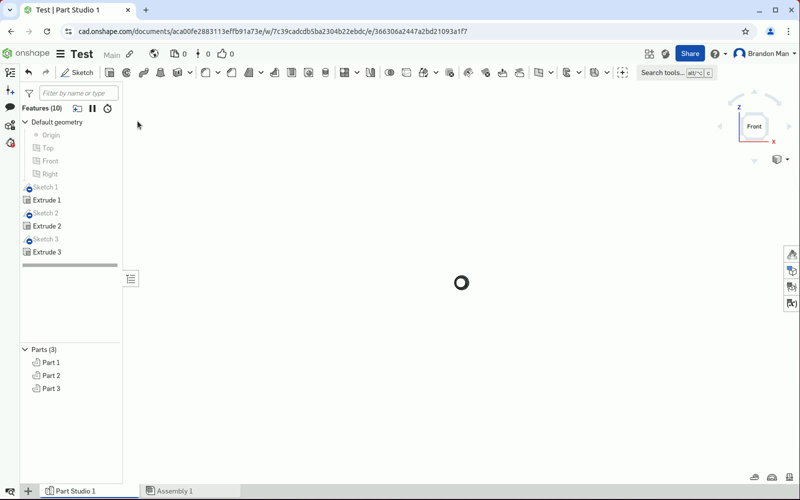
key(shift+h)
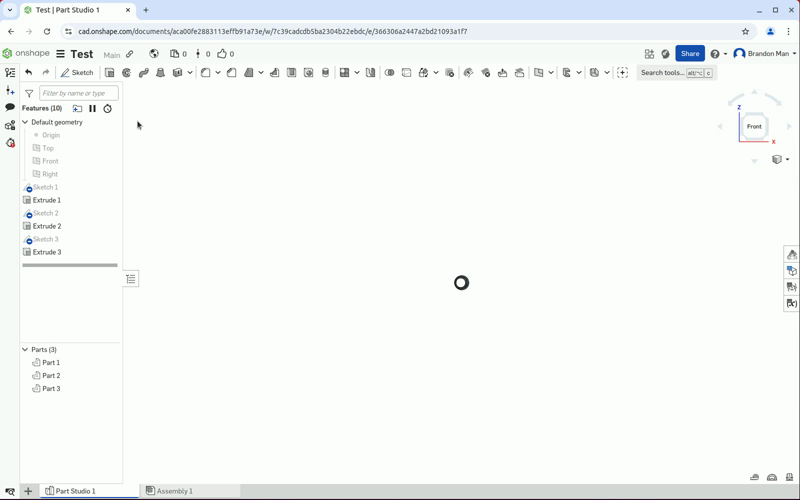
mouse_move(73, 189)
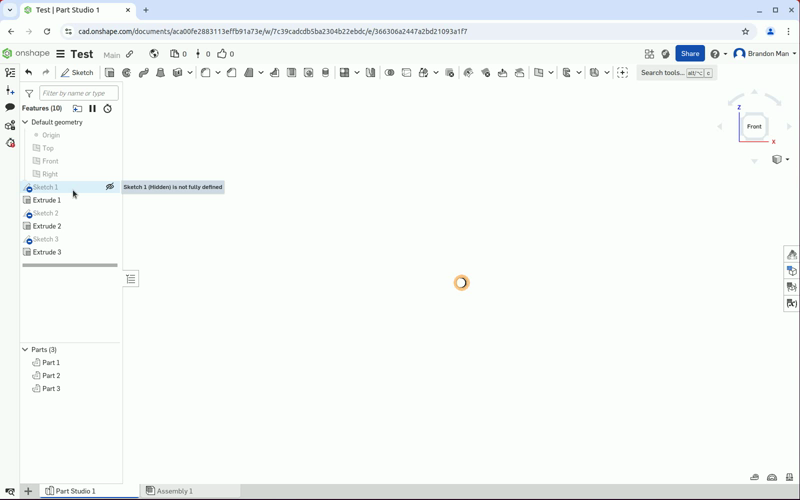
click(73, 189)
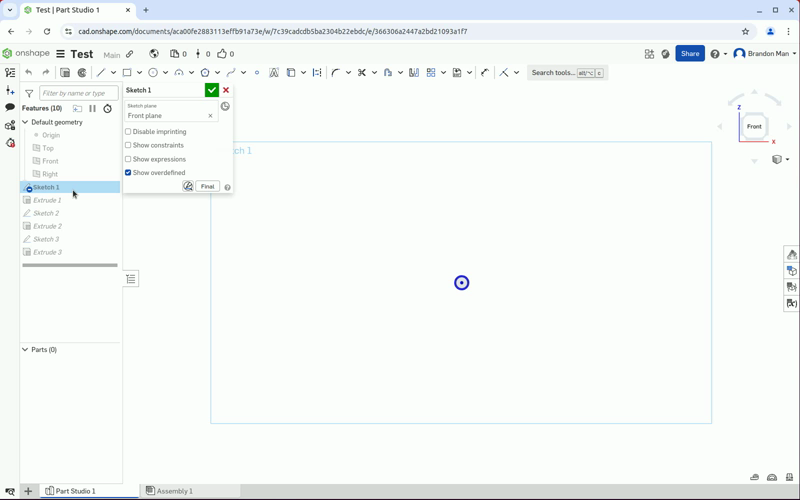
mouse_move(229, 92)
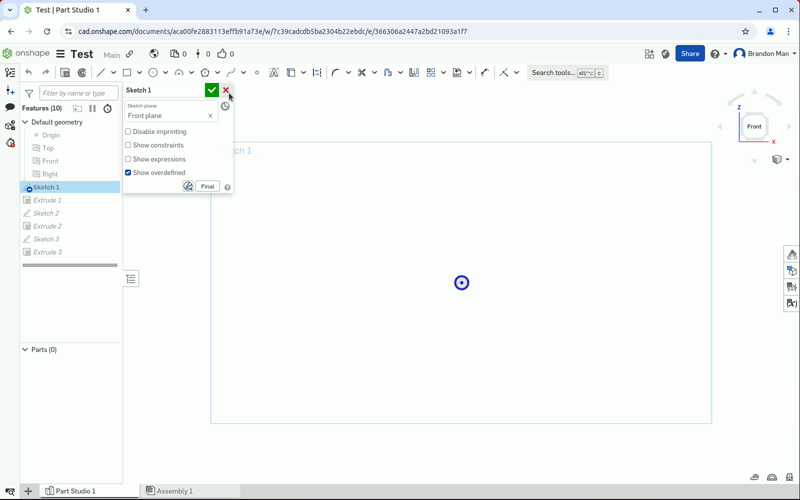
click(229, 92)
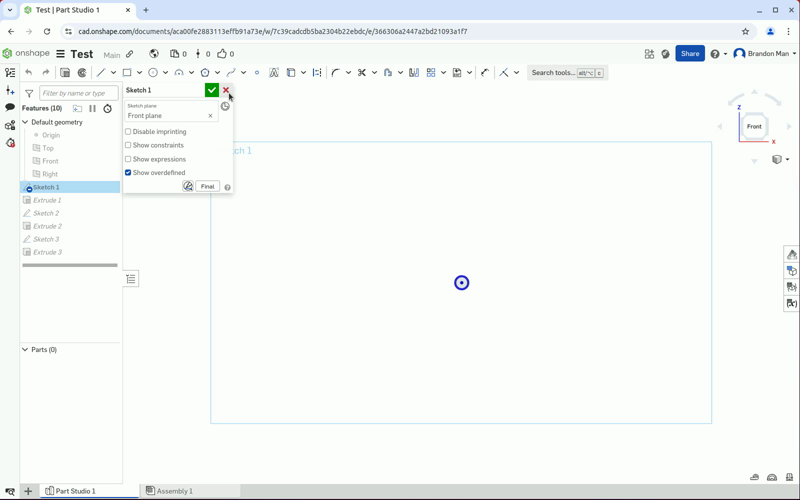
key(shift+s)
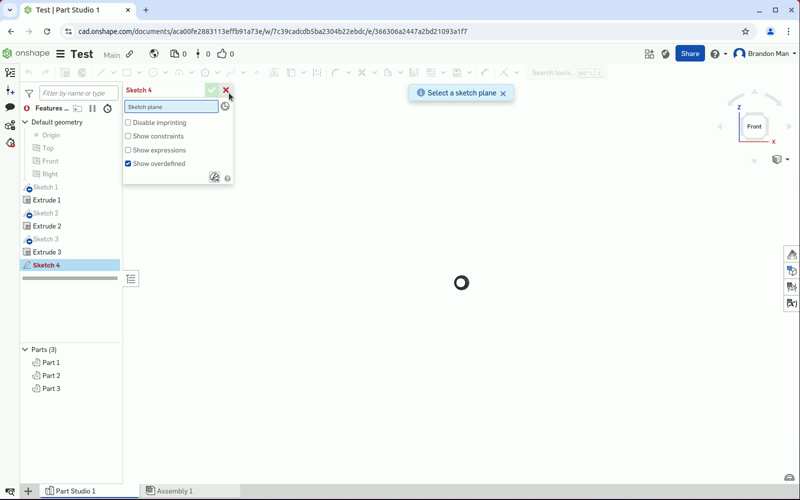
mouse_move(73, 163)
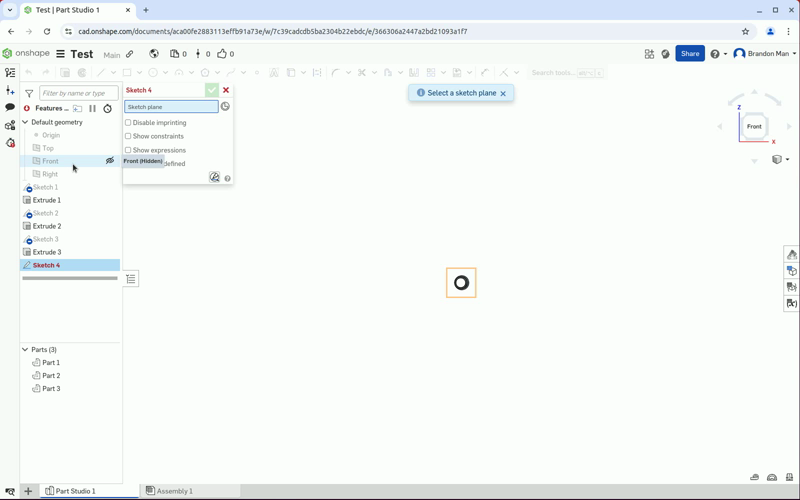
click(73, 163)
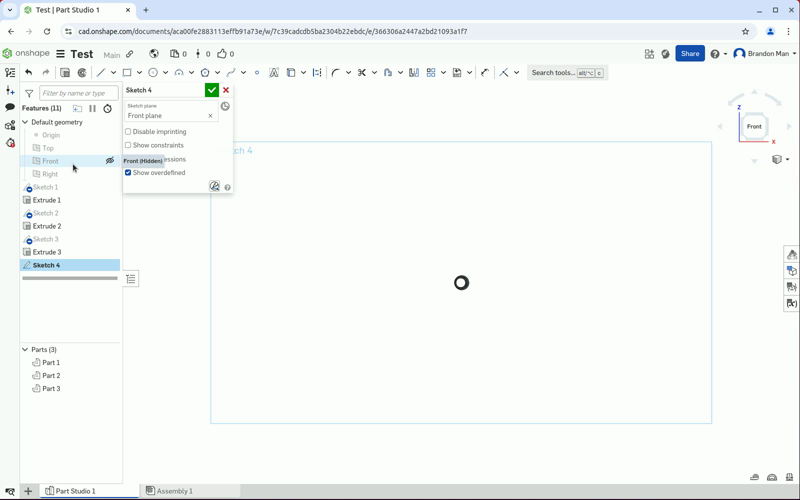
mouse_move(73, 352)
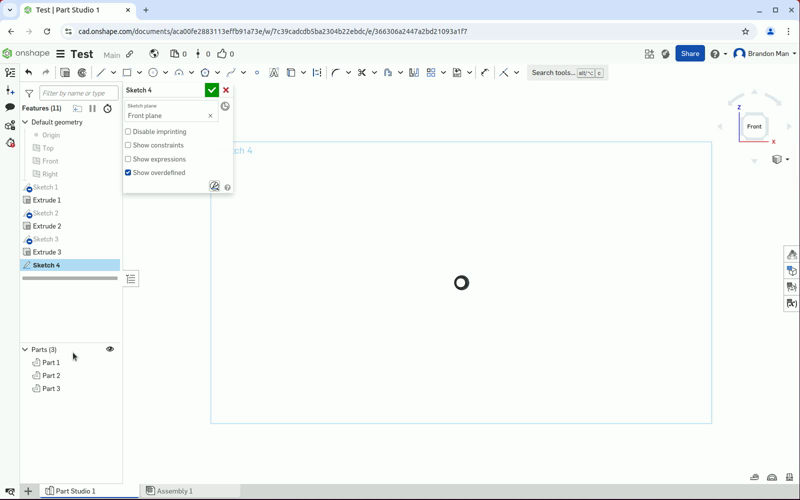
key(y)
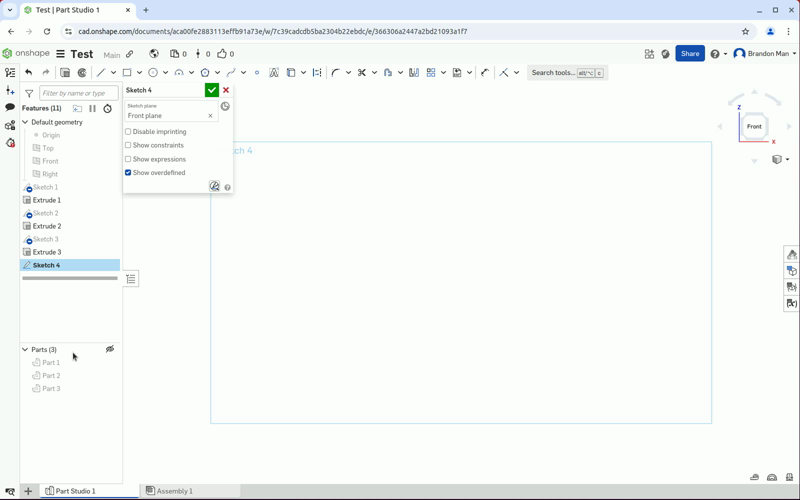
key(a)
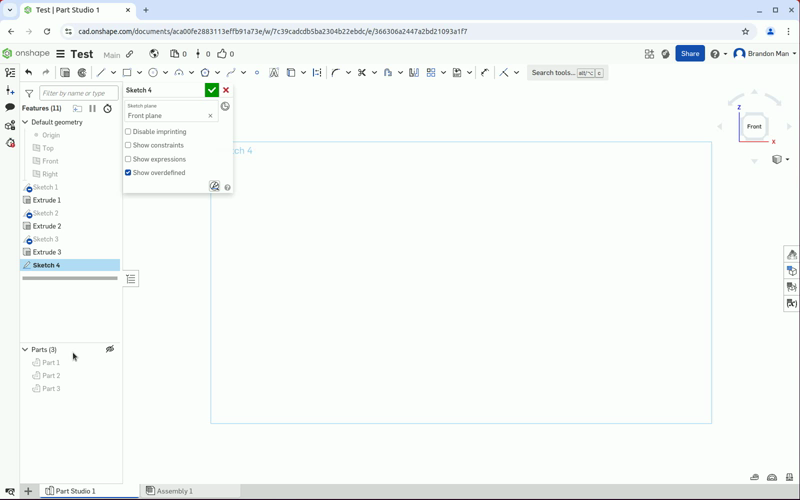
key_down(shift)
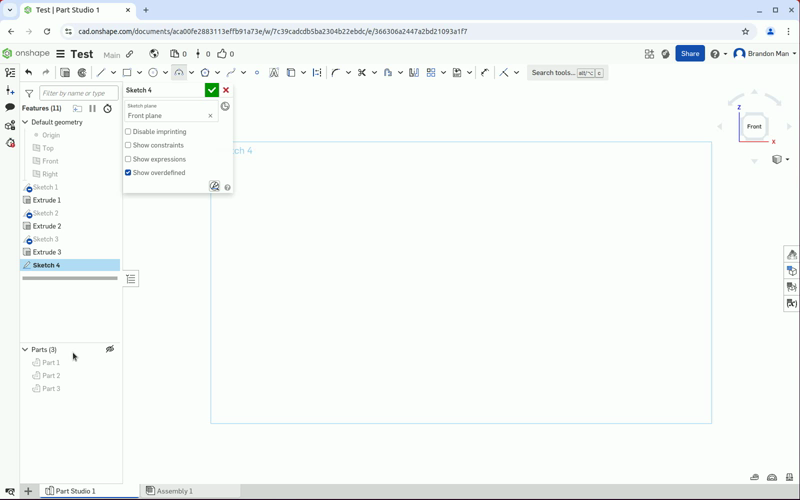
mouse_move(460, 288)
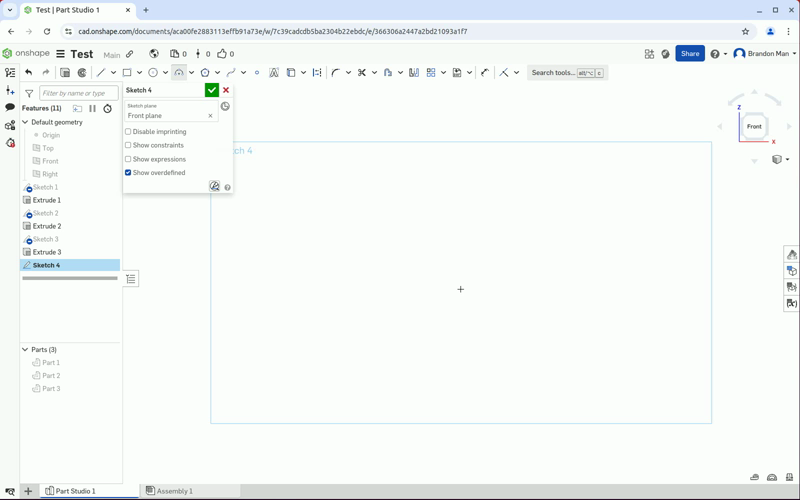
click(460, 288)
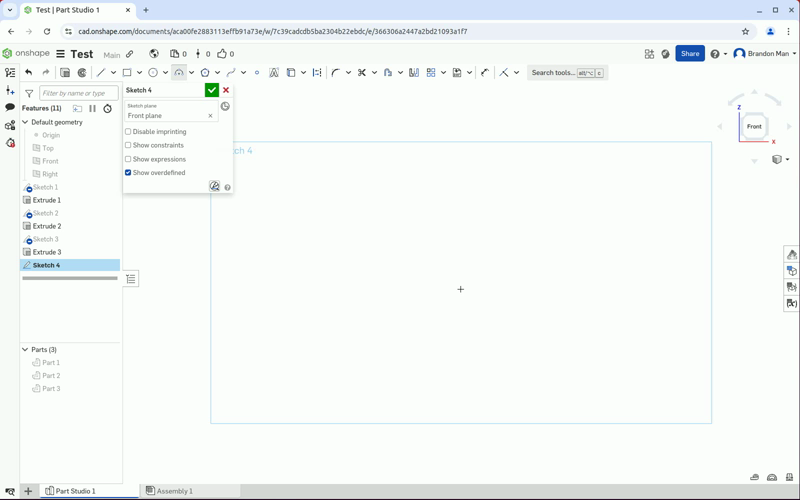
key_up(shift)
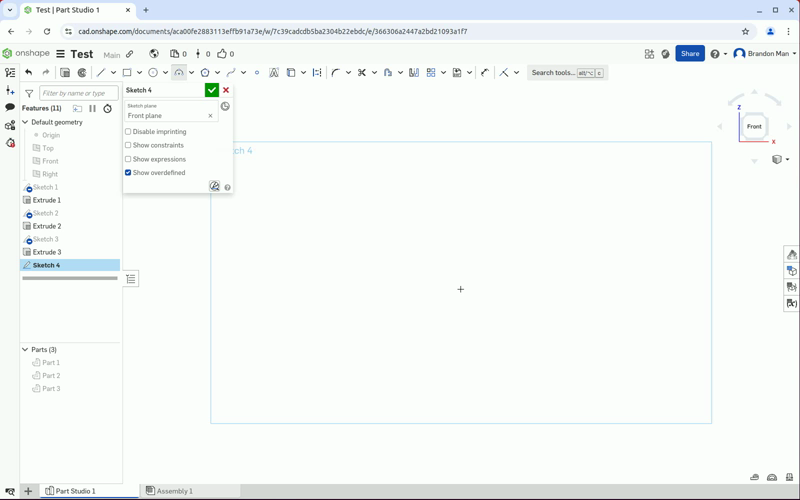
key_down(shift)
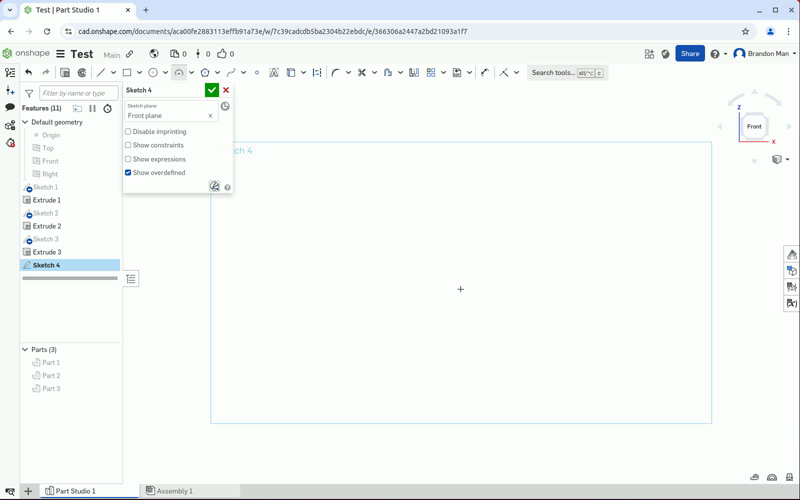
mouse_move(461, 288)
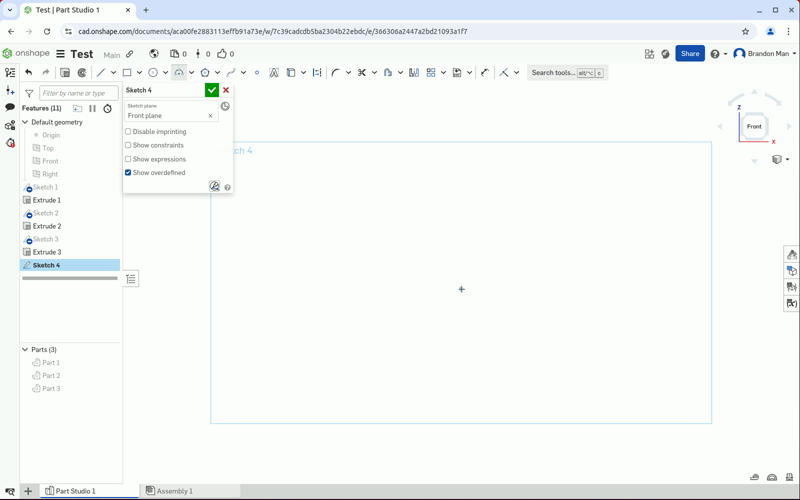
scroll(6)
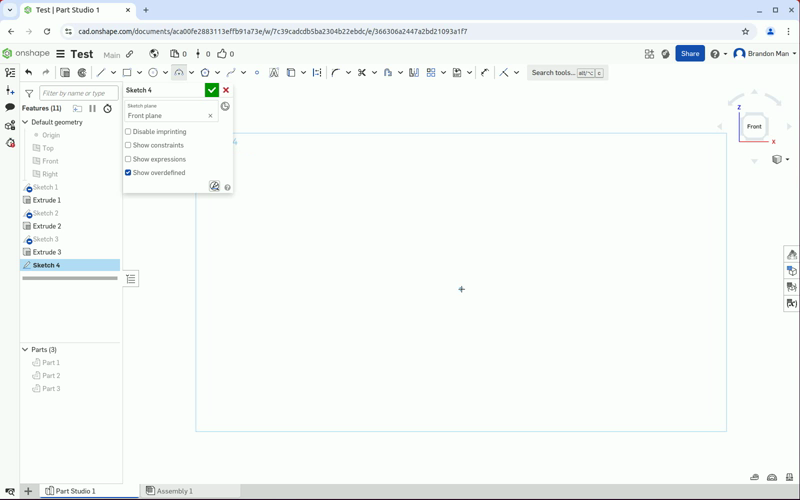
scroll(6)
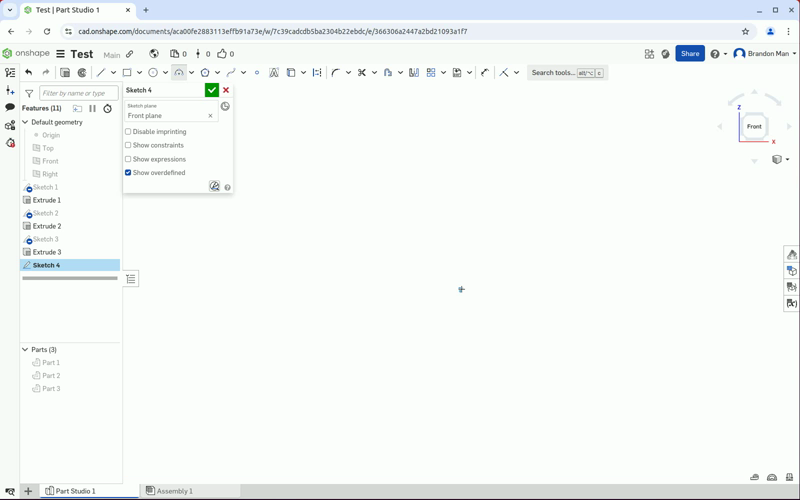
scroll(6)
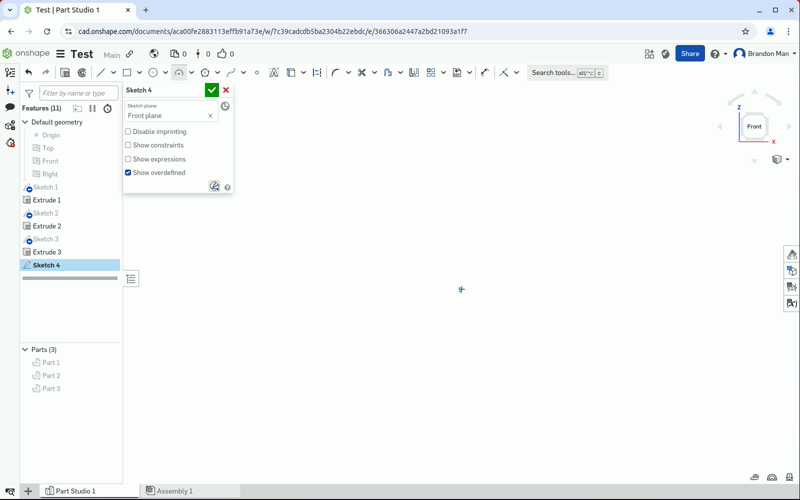
scroll(6)
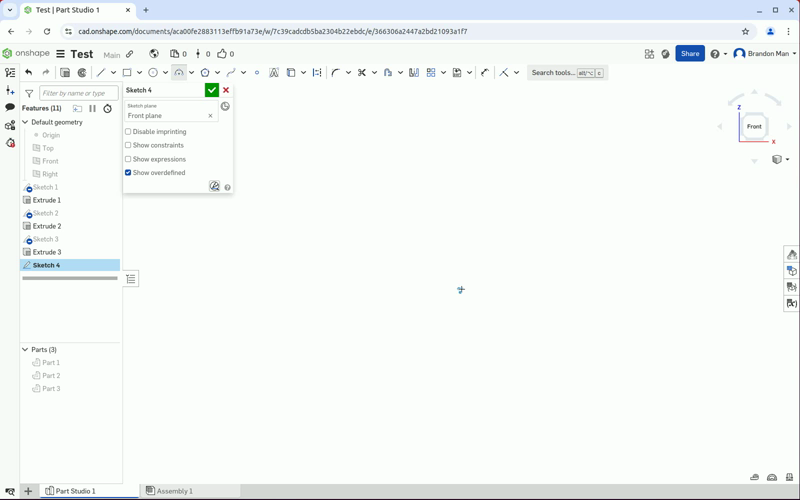
scroll(6)
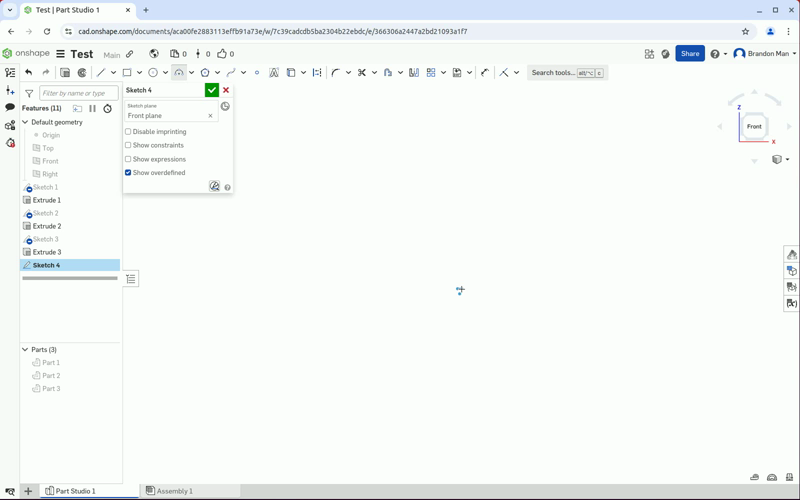
scroll(6)
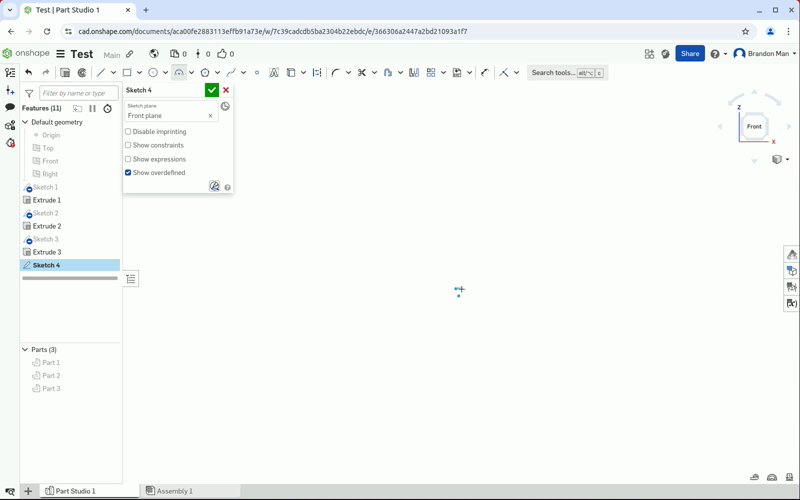
scroll(6)
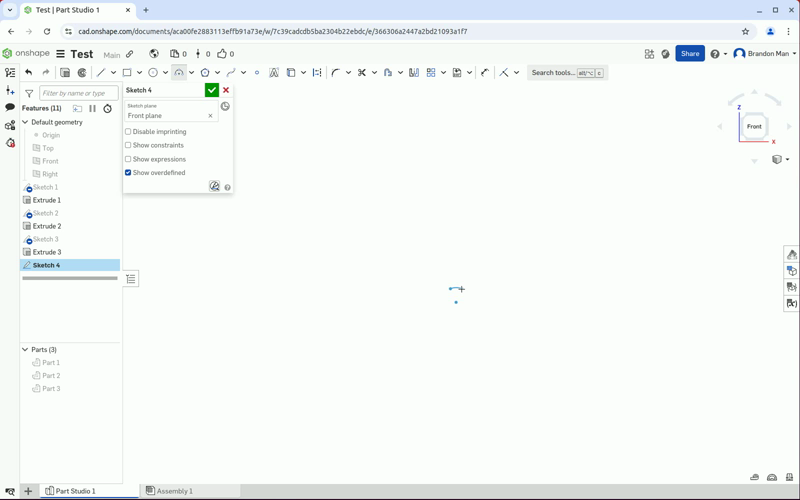
click(461, 288)
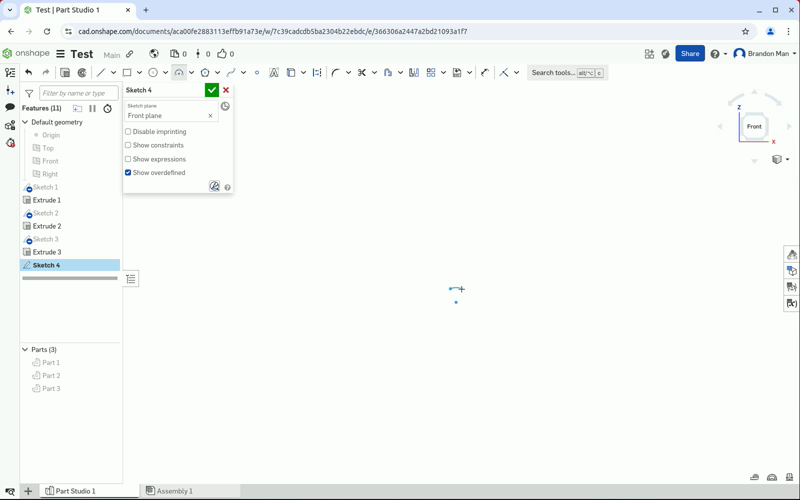
scroll(-6)
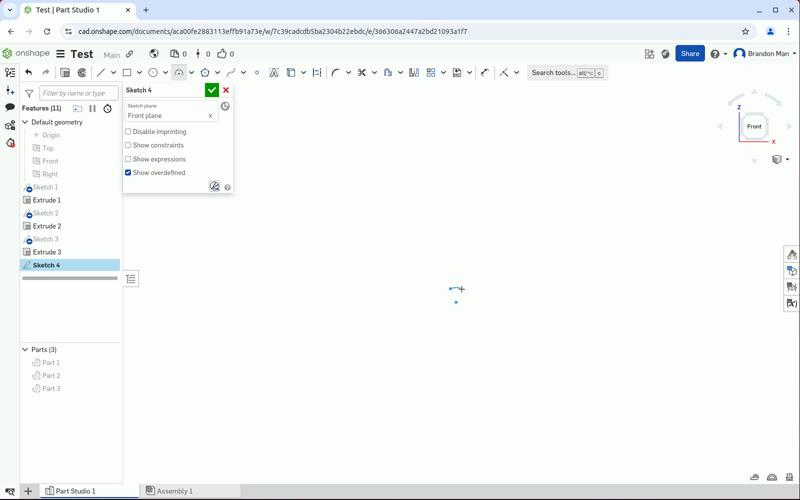
scroll(-6)
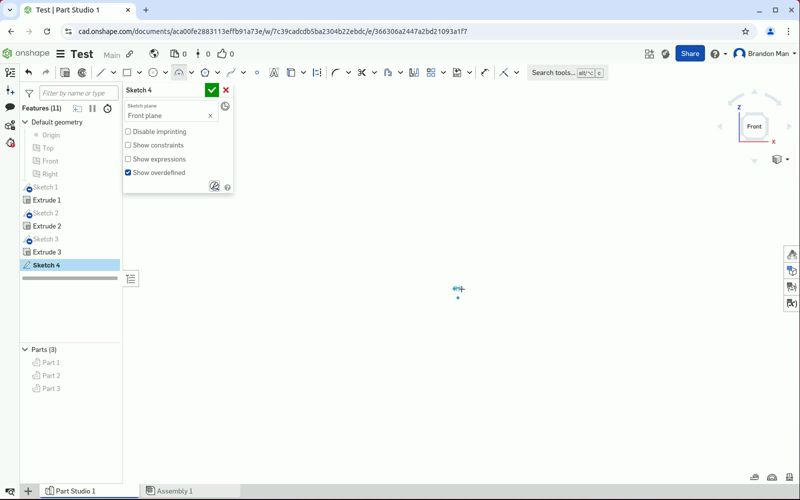
scroll(-6)
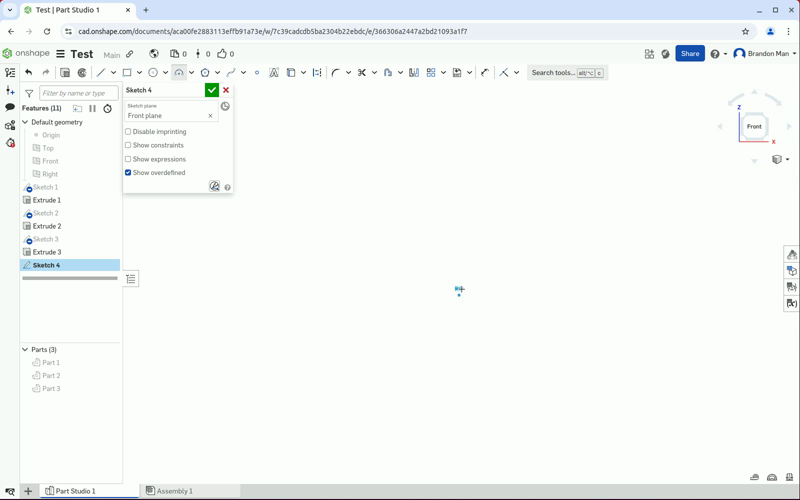
scroll(-6)
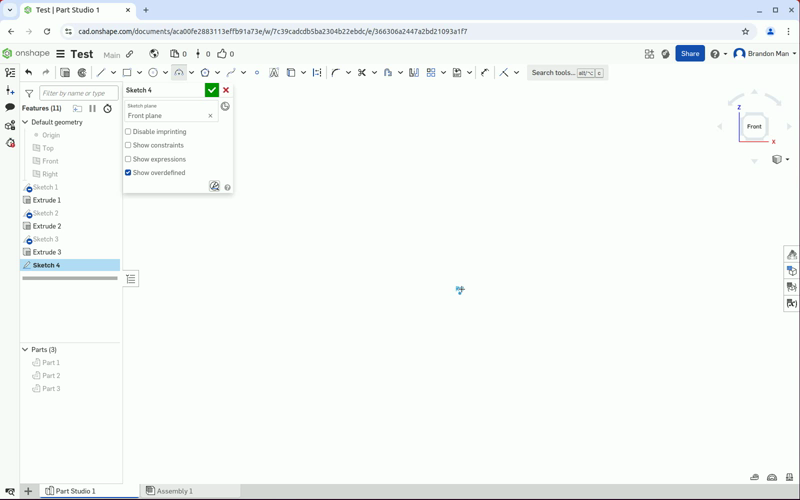
scroll(-6)
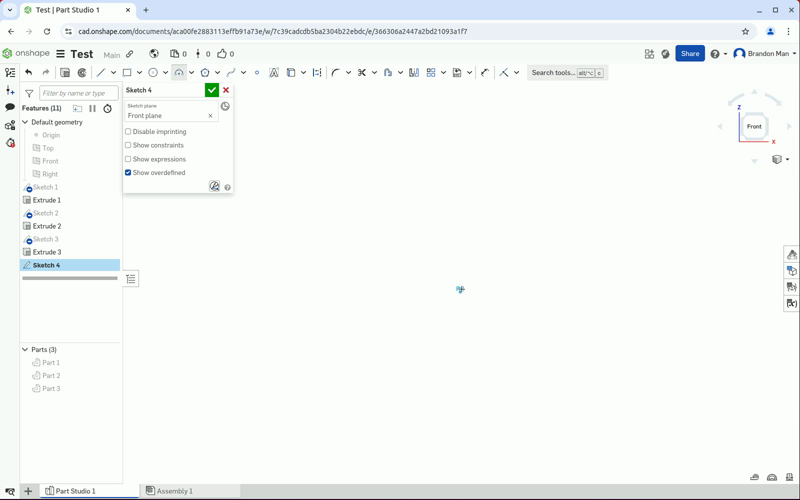
scroll(-6)
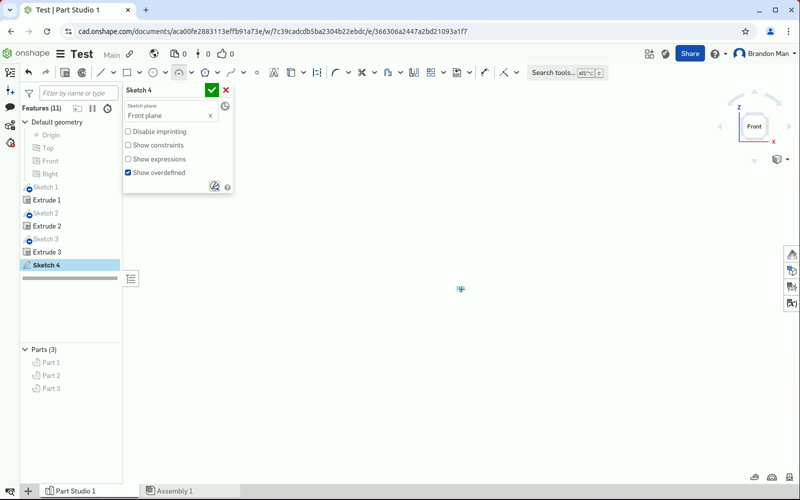
scroll(-6)
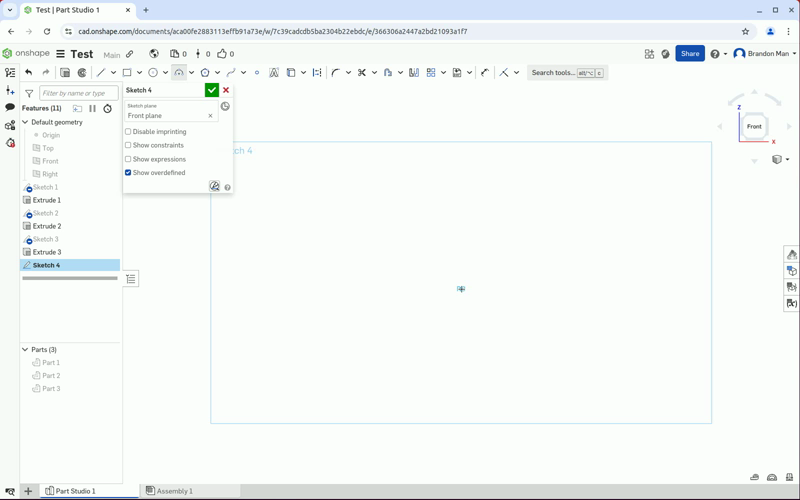
mouse_move(461, 276)
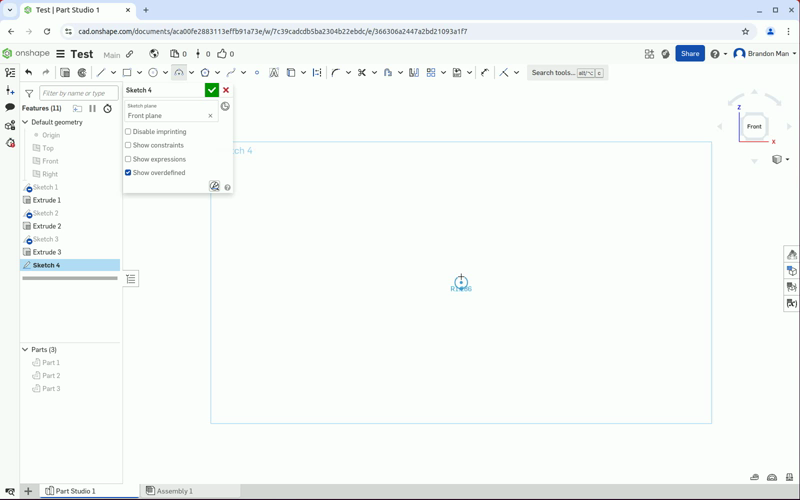
scroll(6)
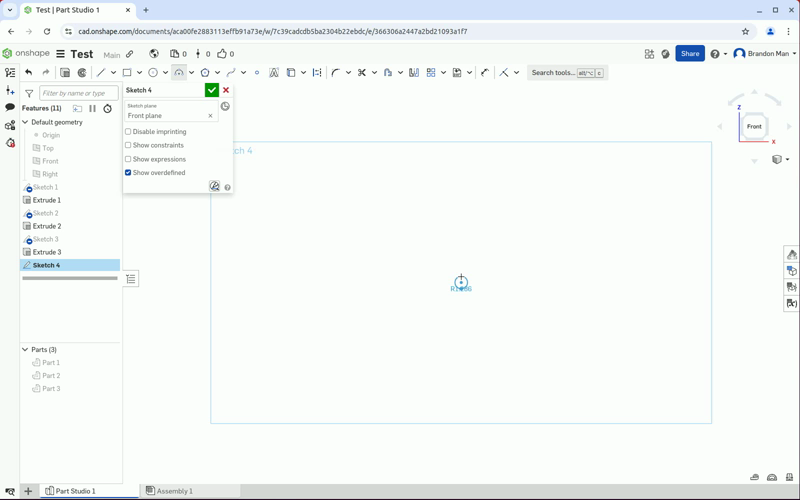
scroll(6)
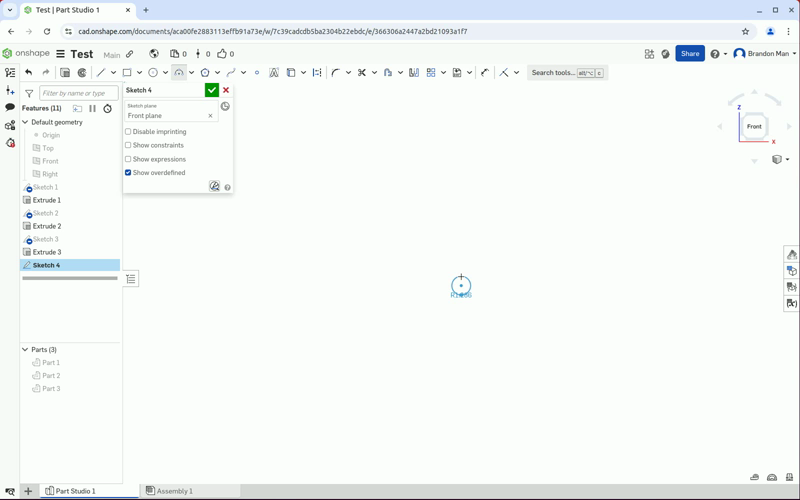
scroll(6)
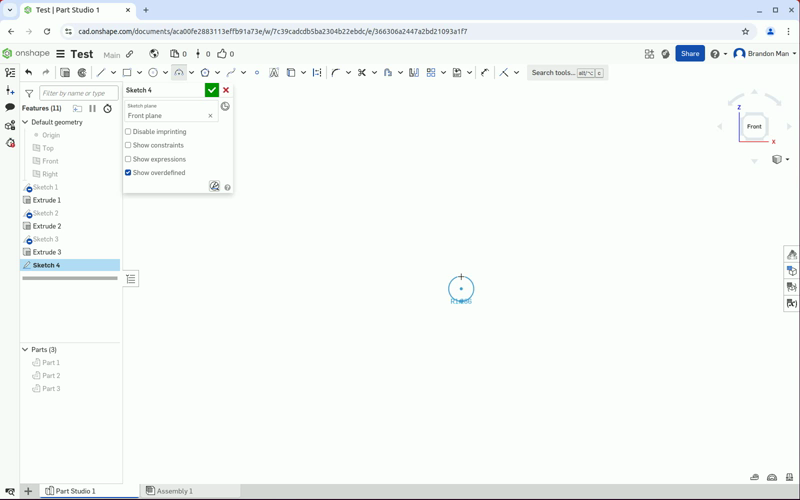
scroll(6)
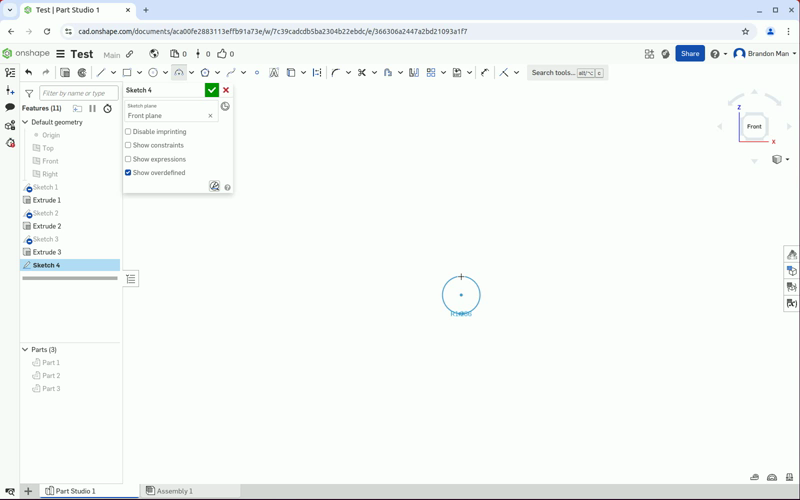
scroll(6)
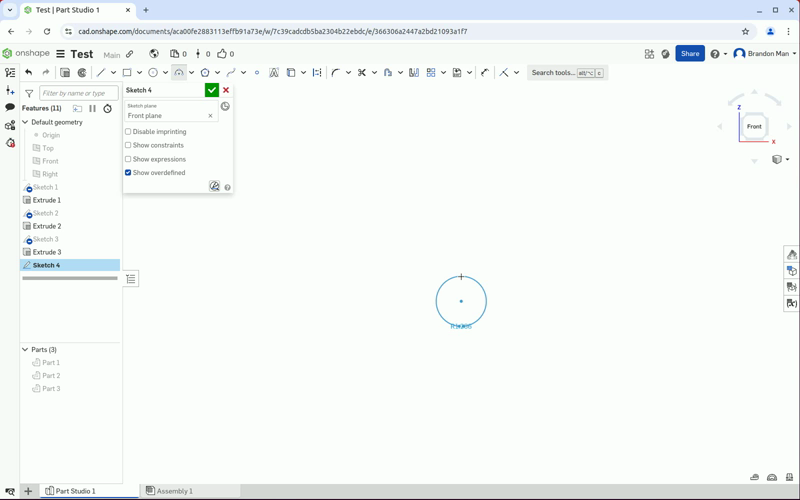
scroll(6)
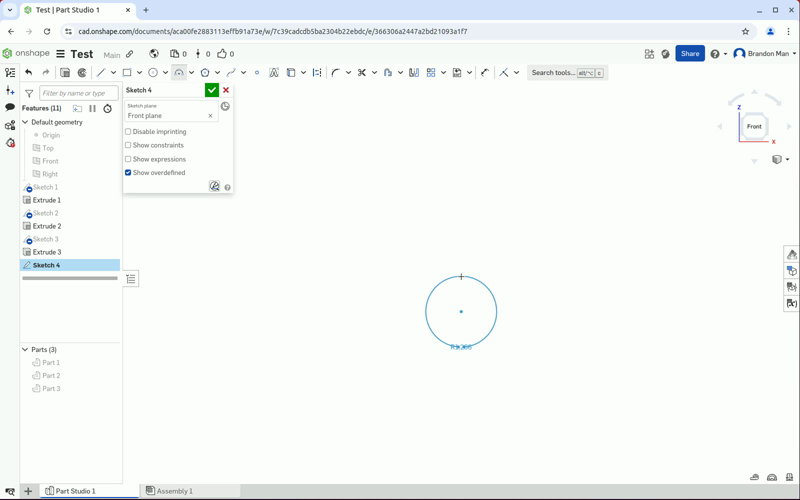
scroll(6)
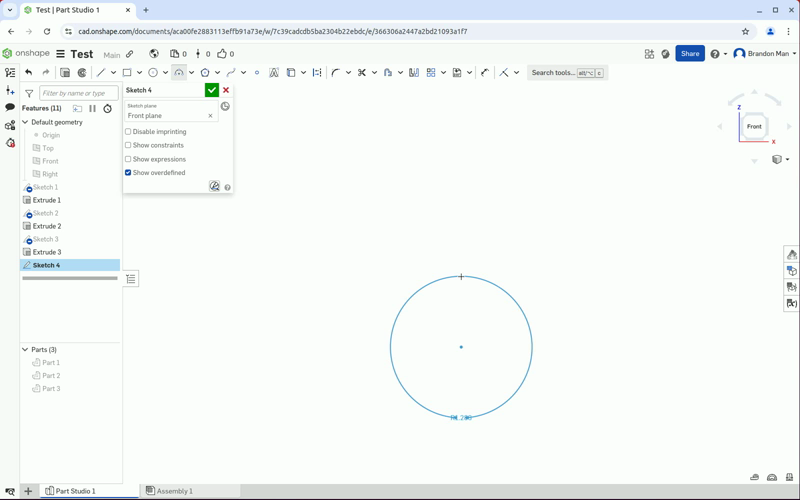
click(461, 276)
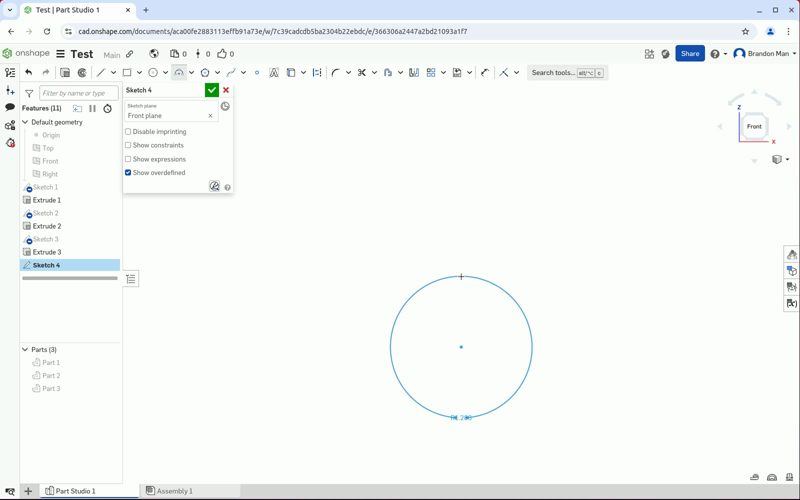
scroll(-6)
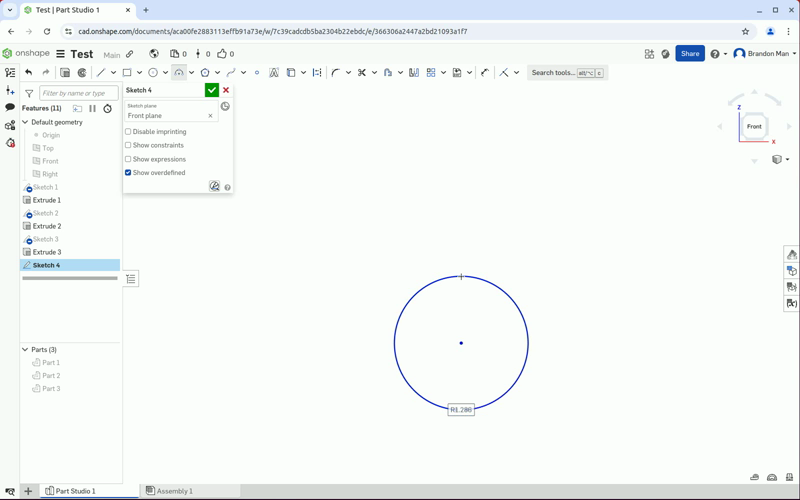
scroll(-6)
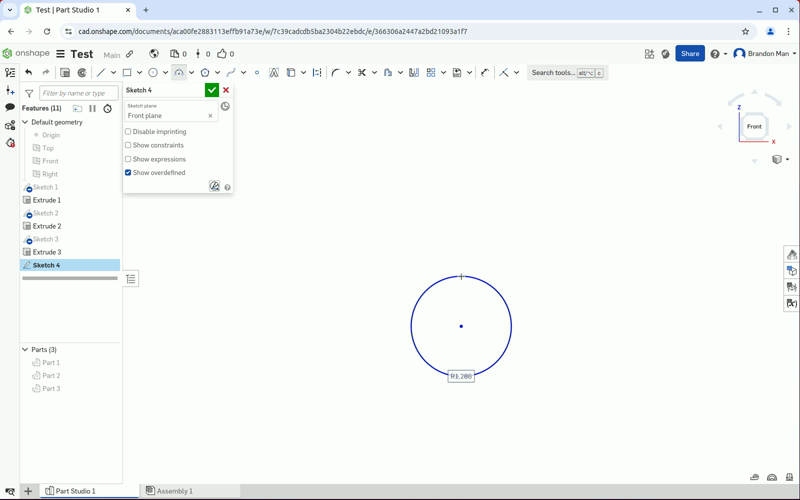
scroll(-6)
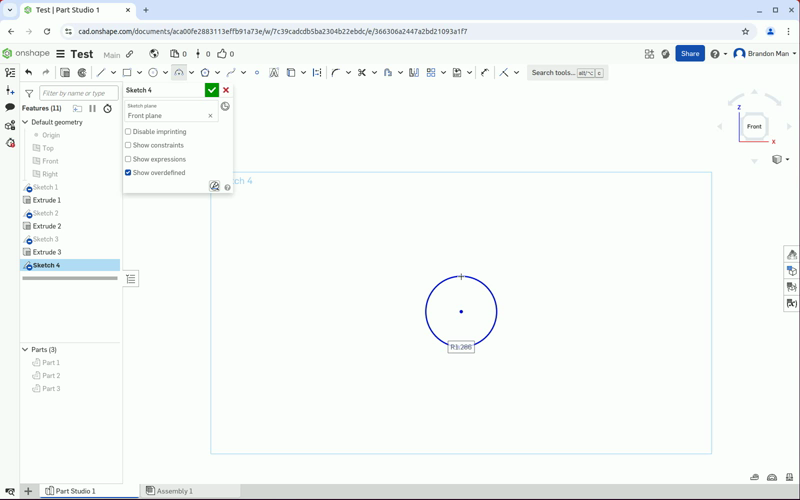
scroll(-6)
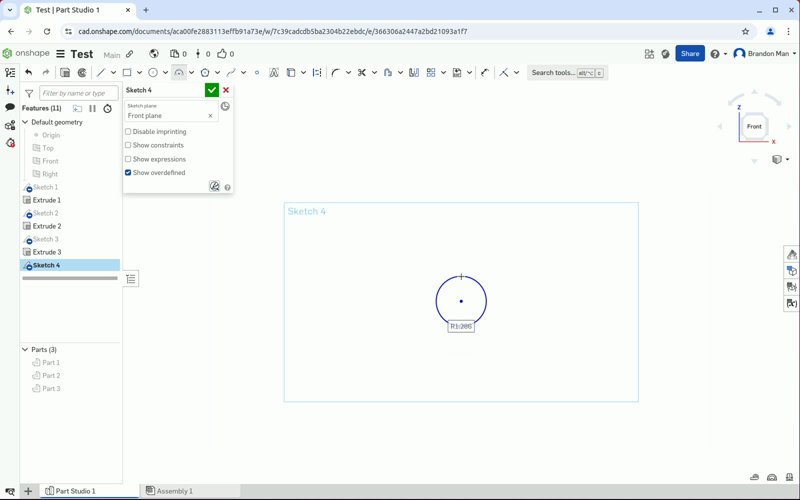
scroll(-6)
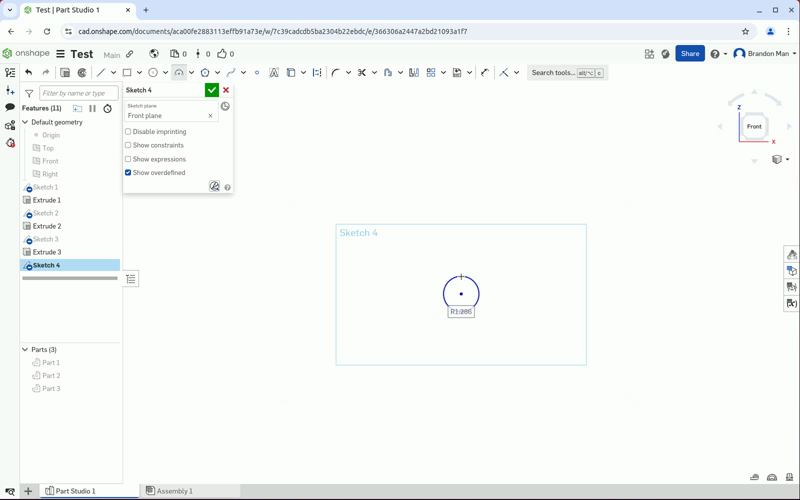
scroll(-6)
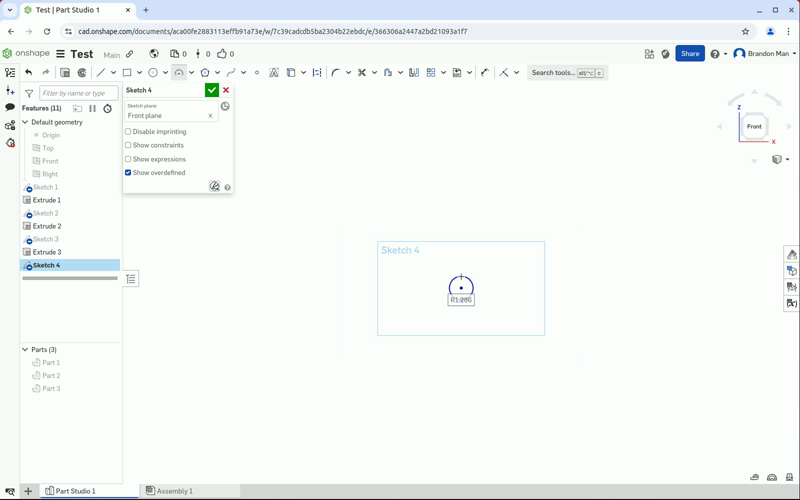
scroll(-6)
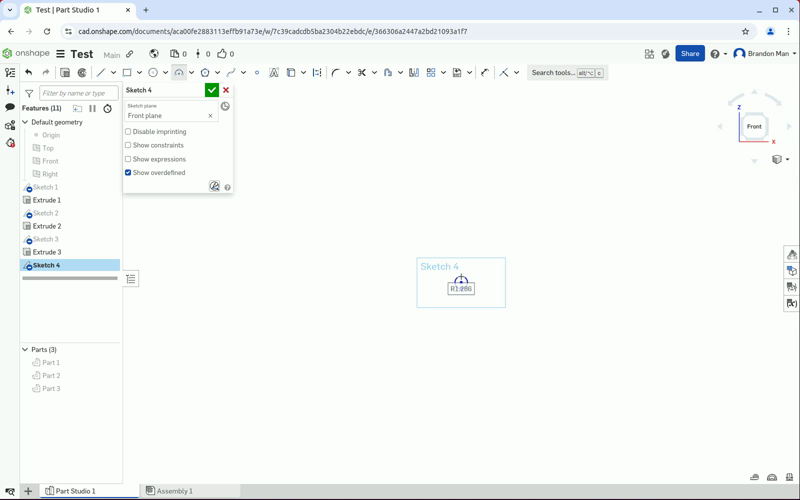
key_up(shift)
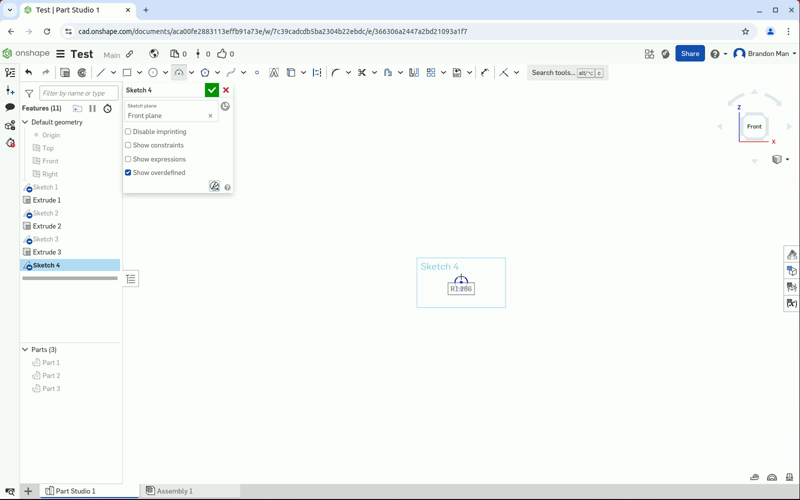
key(esc)
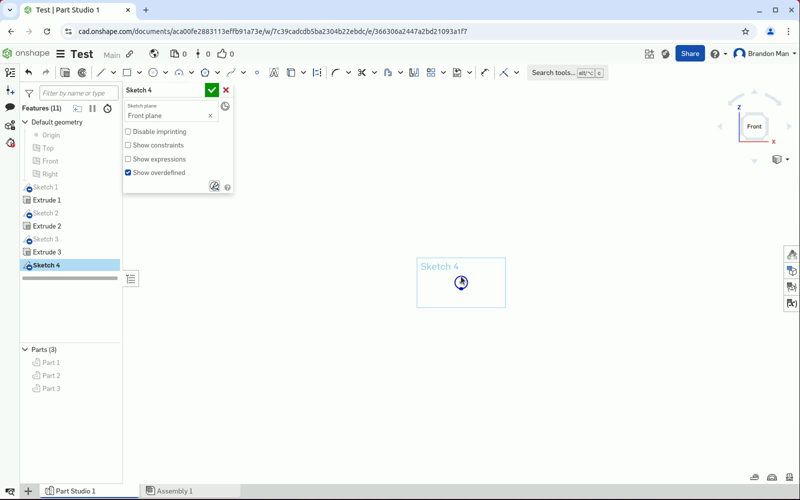
key(l)
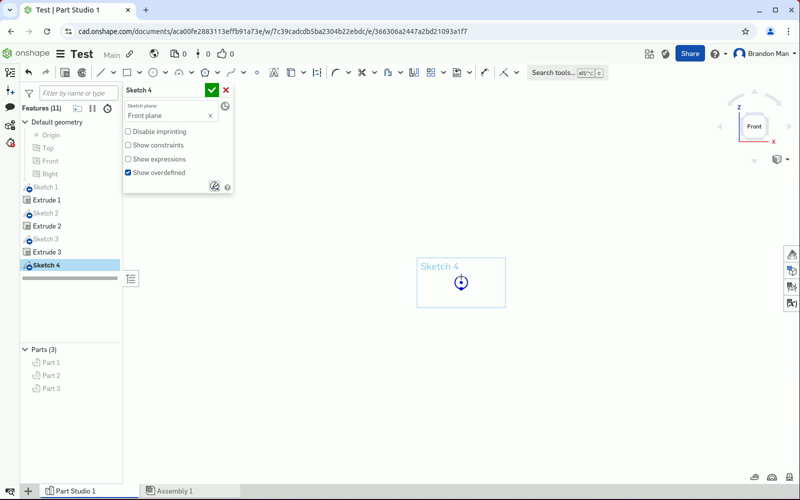
mouse_move(461, 288)
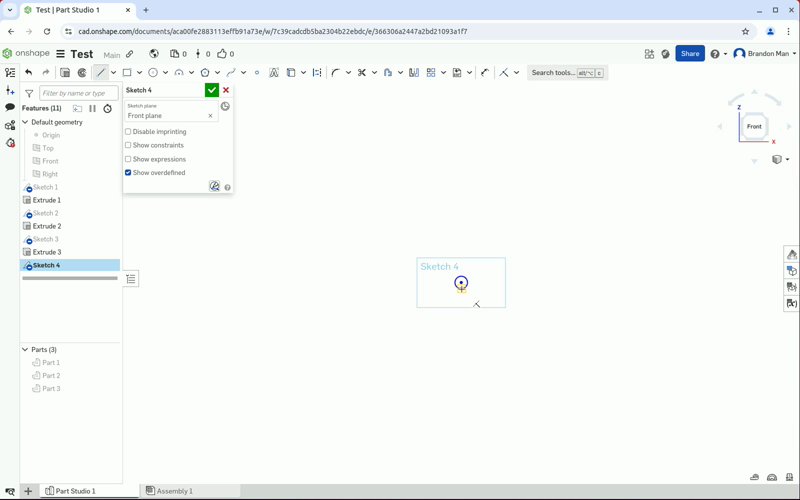
scroll(6)
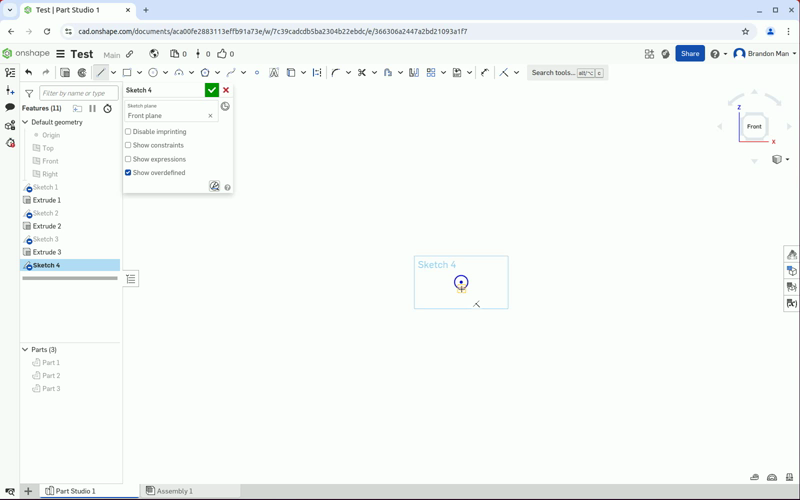
scroll(6)
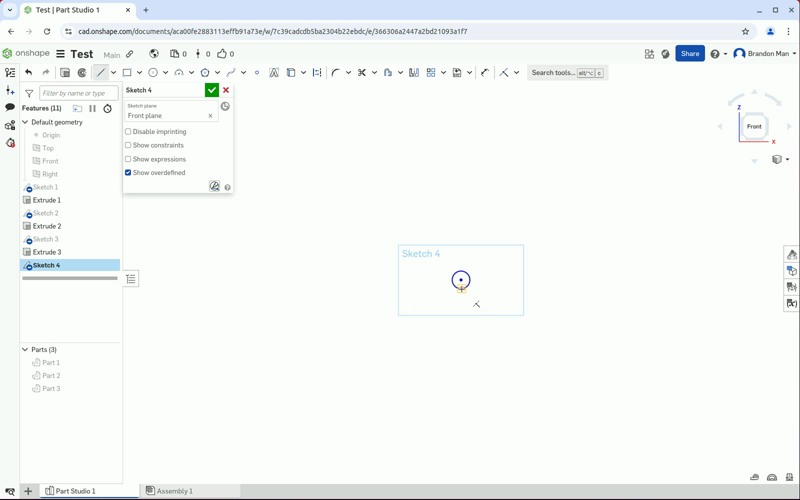
scroll(6)
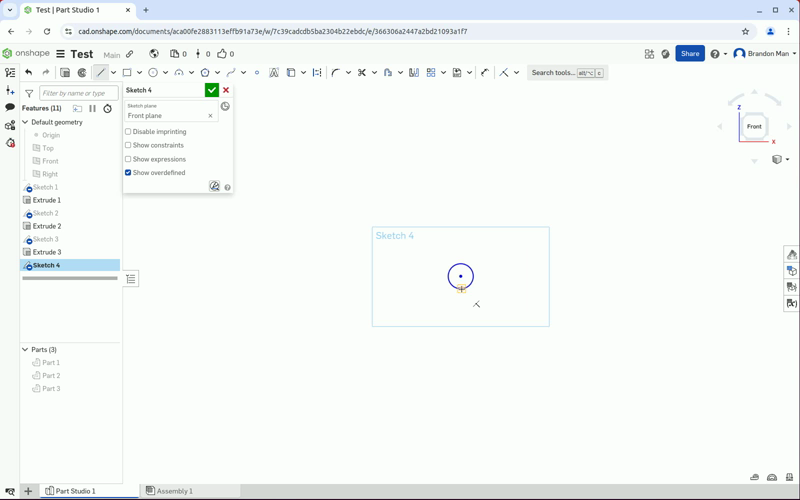
scroll(6)
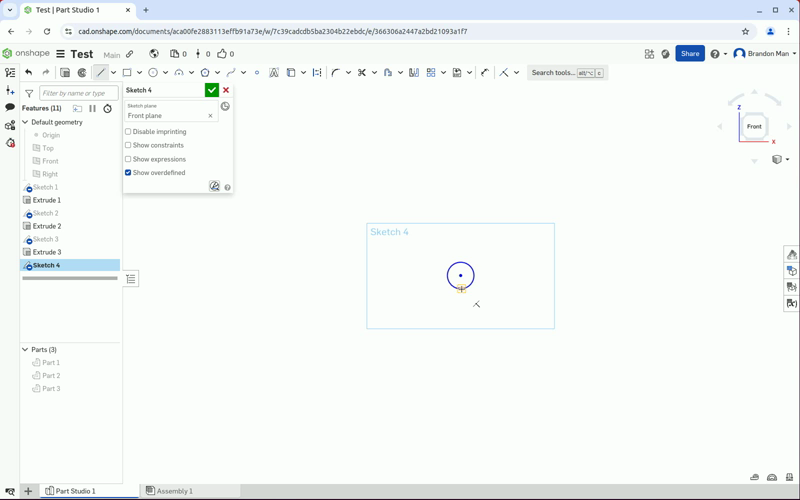
scroll(6)
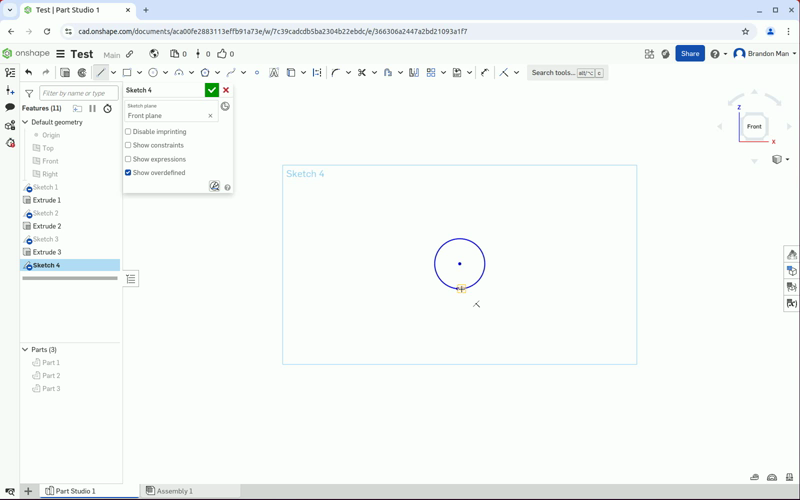
scroll(6)
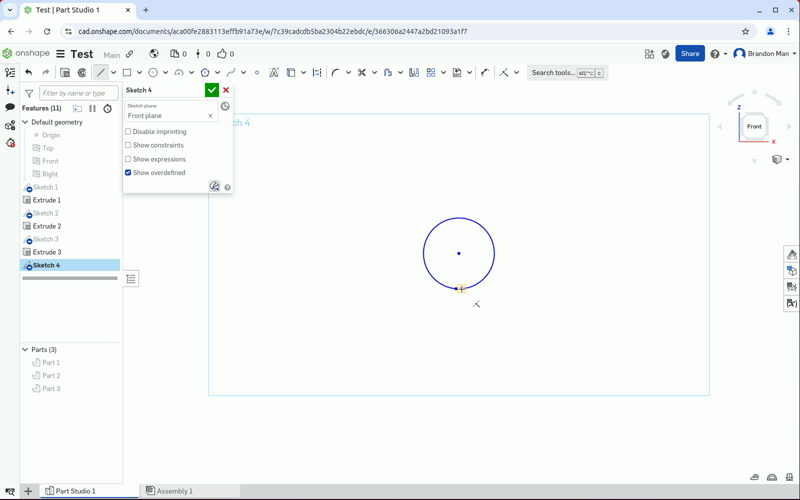
scroll(6)
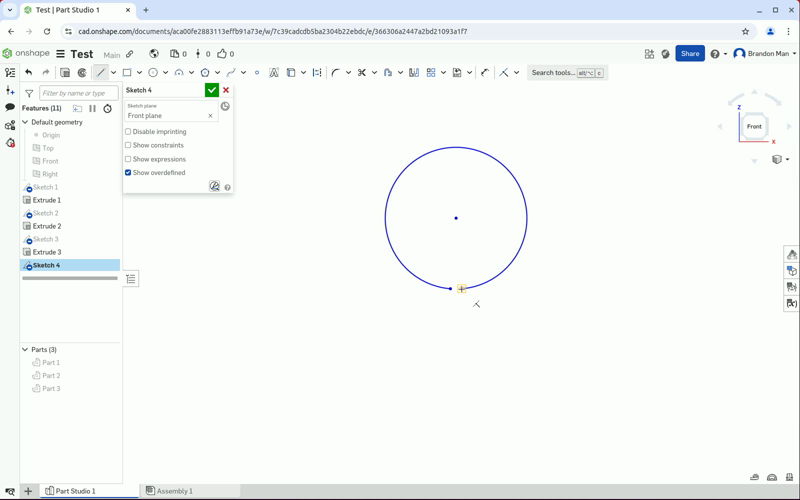
click(461, 288)
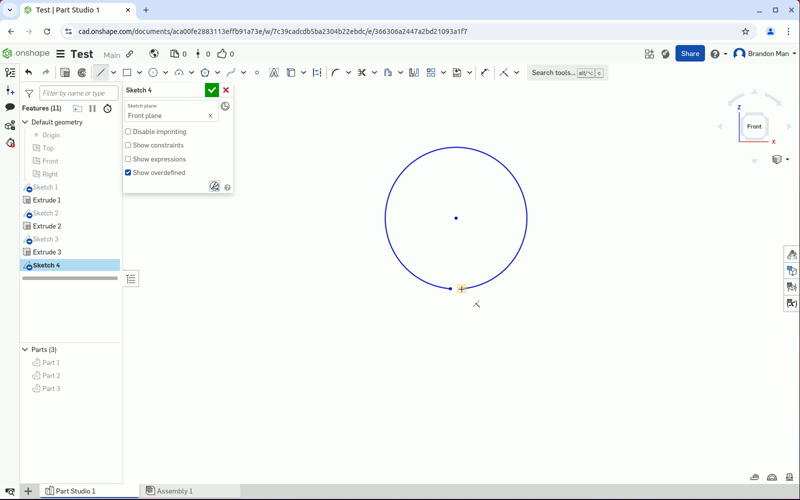
scroll(-6)
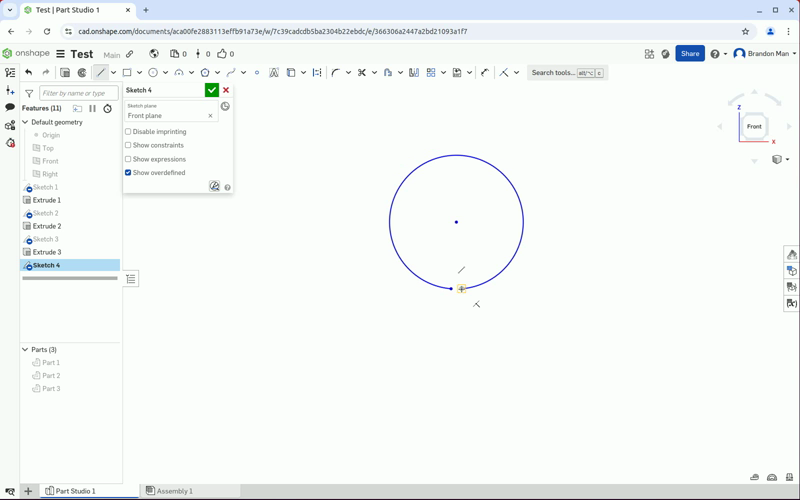
scroll(-6)
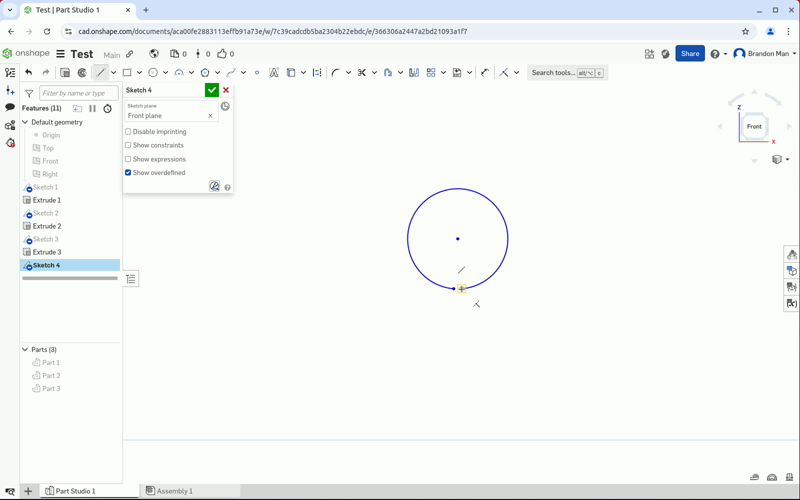
scroll(-6)
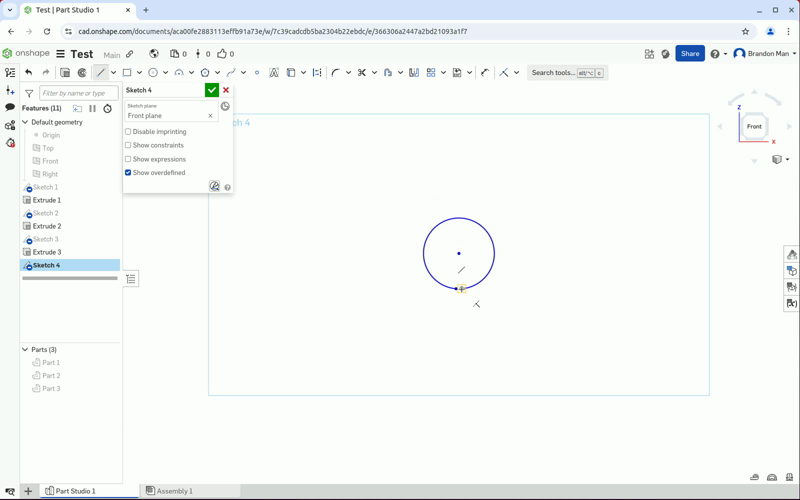
scroll(-6)
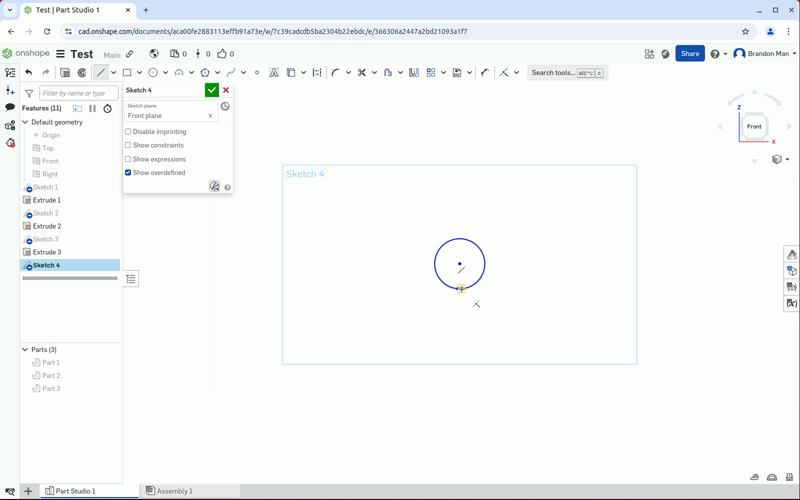
scroll(-6)
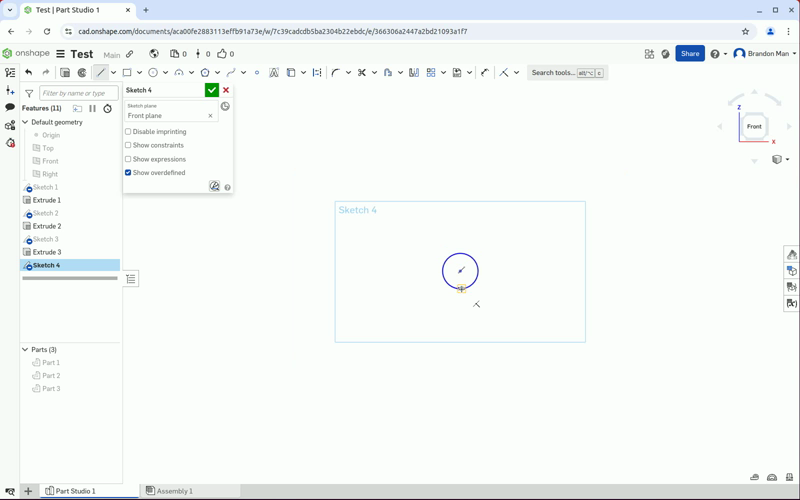
scroll(-6)
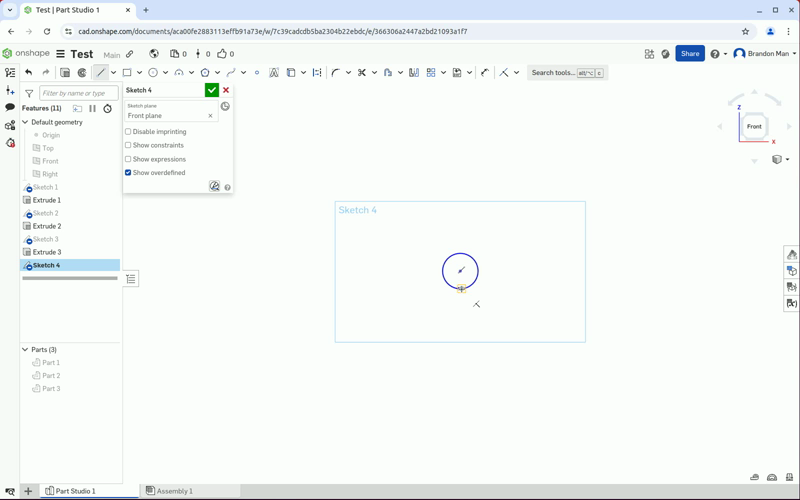
scroll(-6)
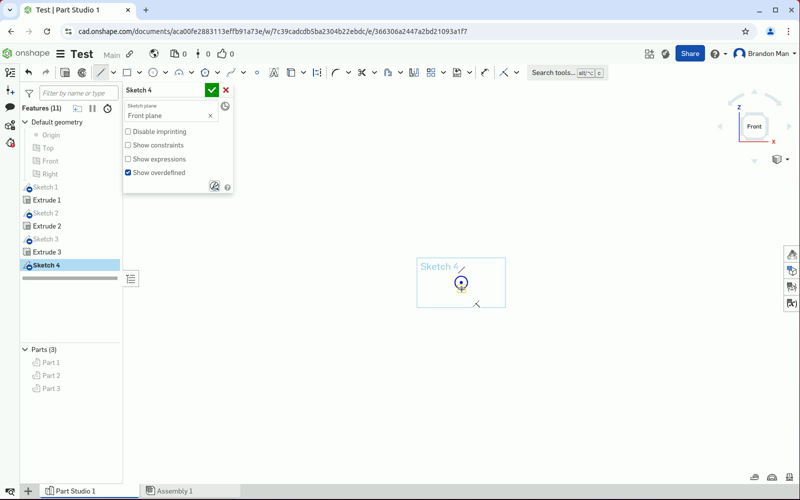
key_down(shift)
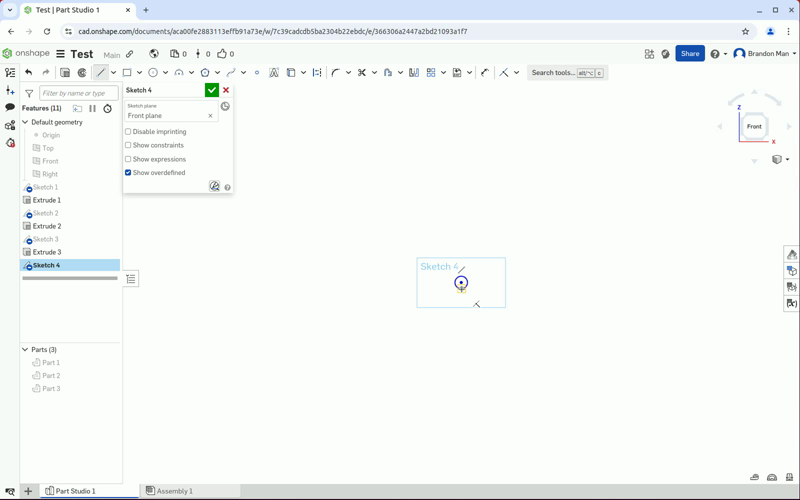
mouse_move(492, 288)
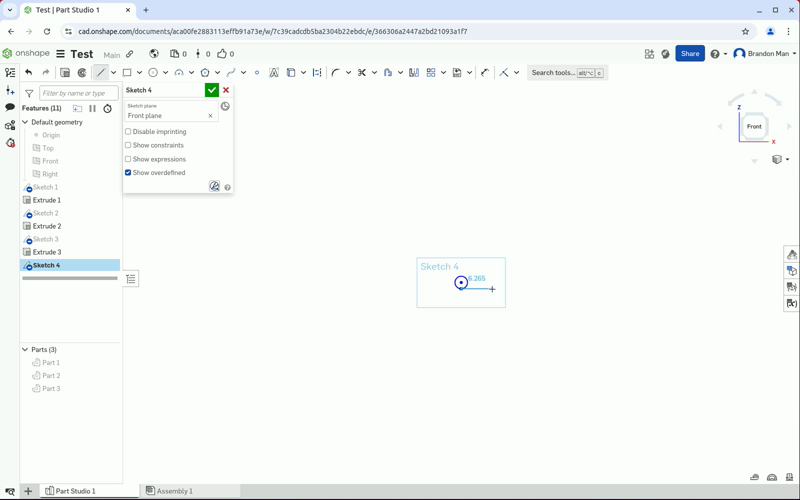
mouse_move(461, 288)
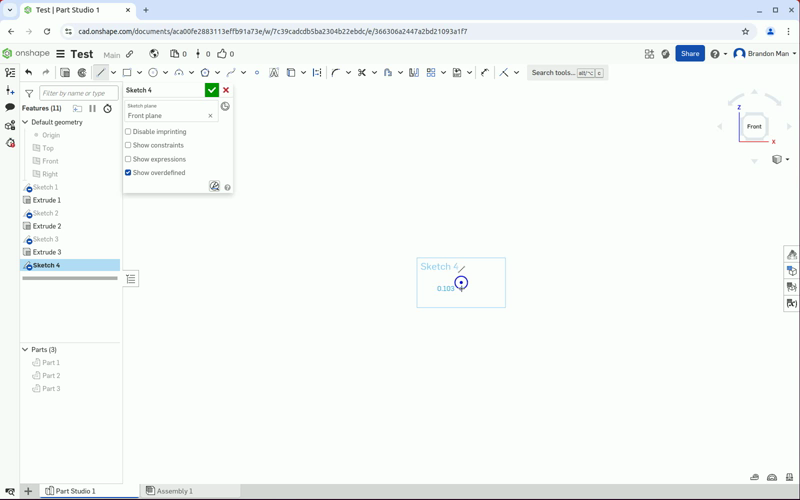
scroll(6)
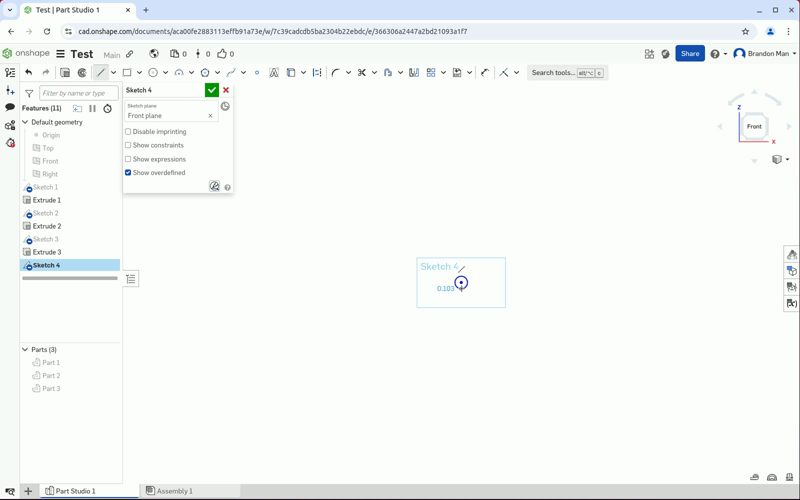
scroll(6)
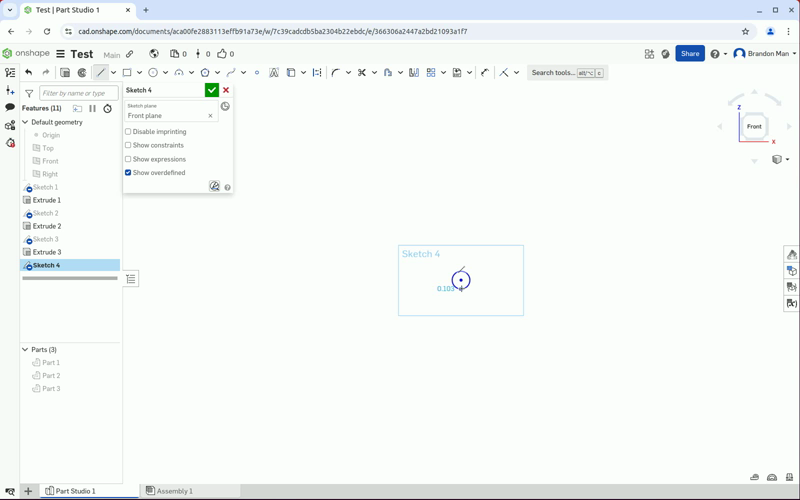
scroll(6)
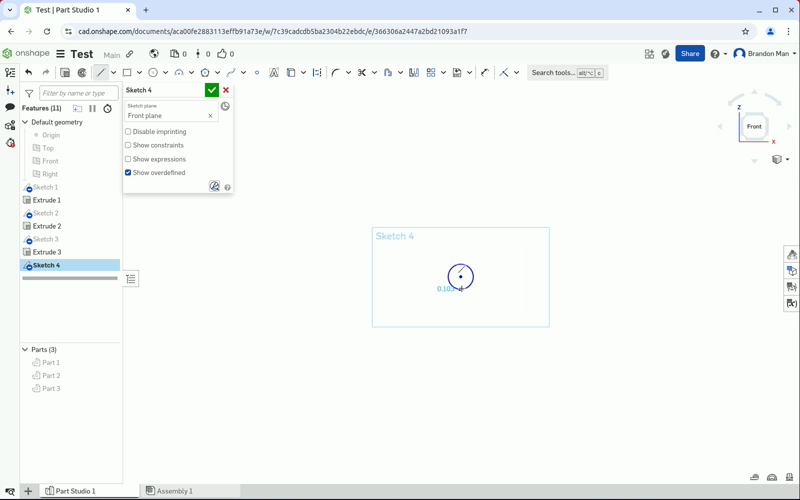
scroll(6)
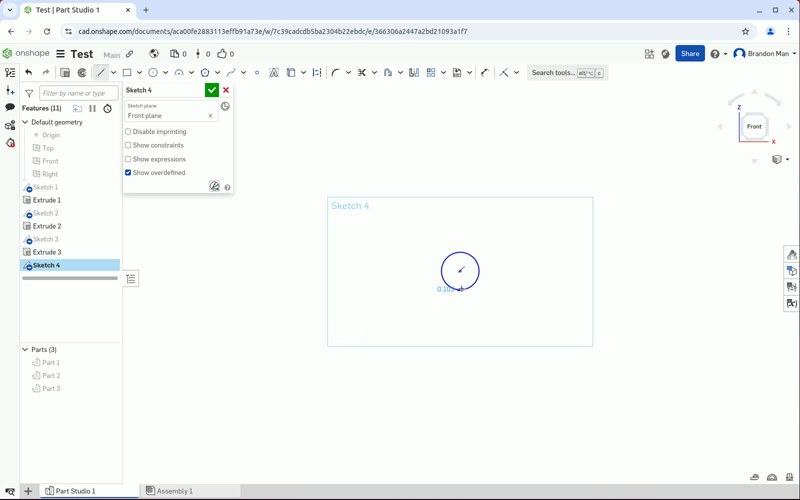
scroll(6)
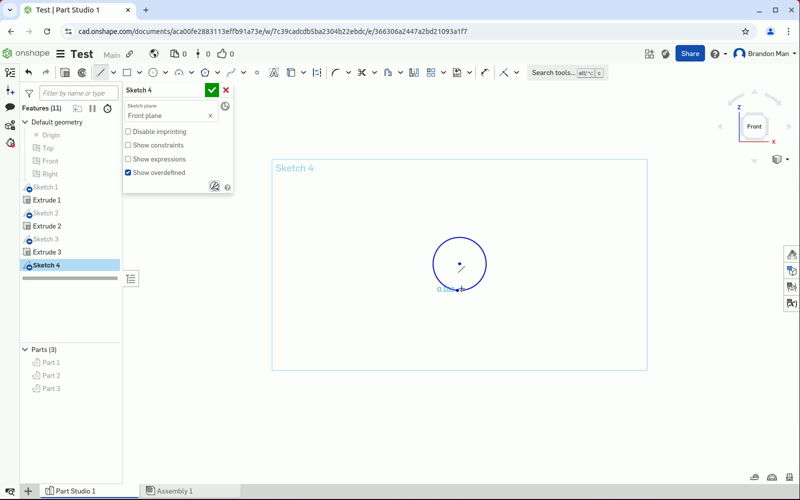
scroll(6)
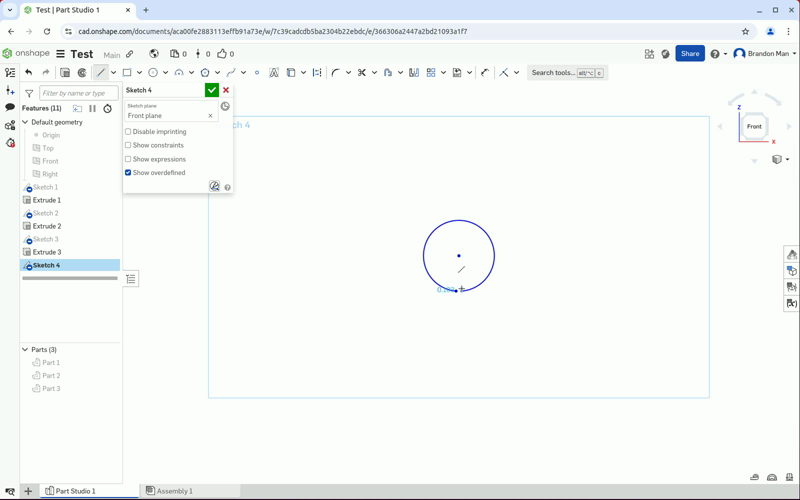
scroll(6)
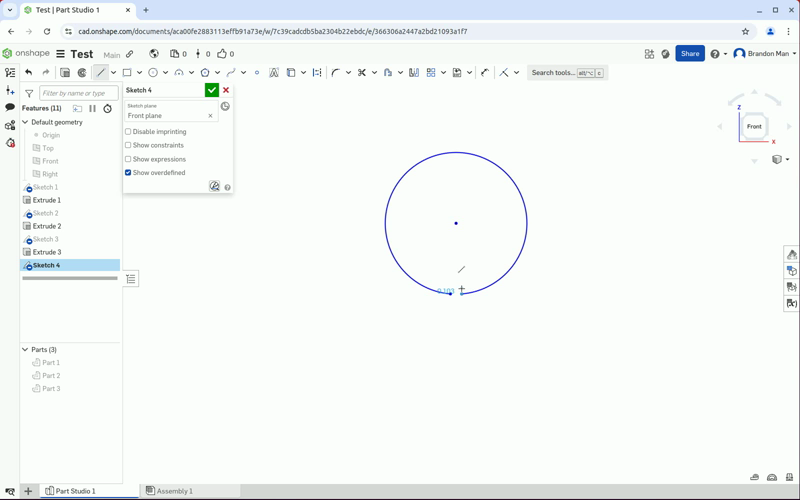
click(461, 288)
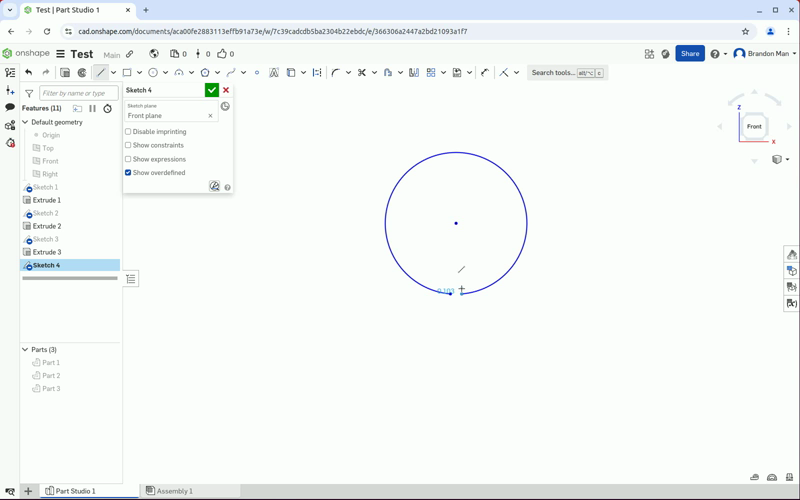
scroll(-6)
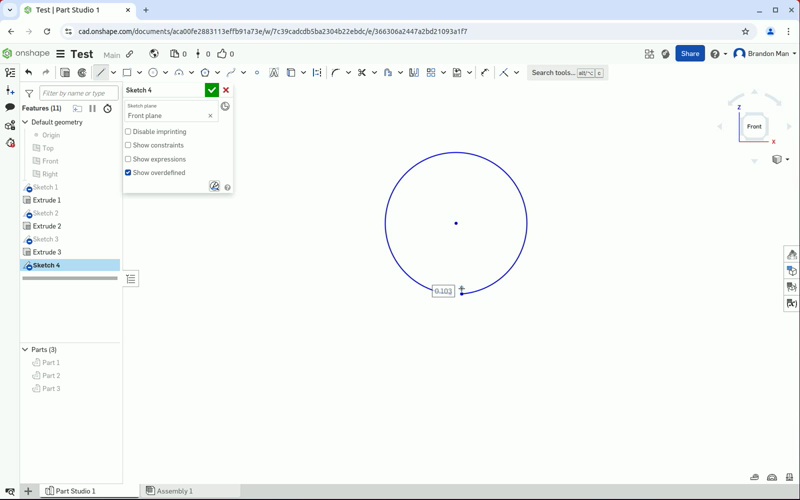
scroll(-6)
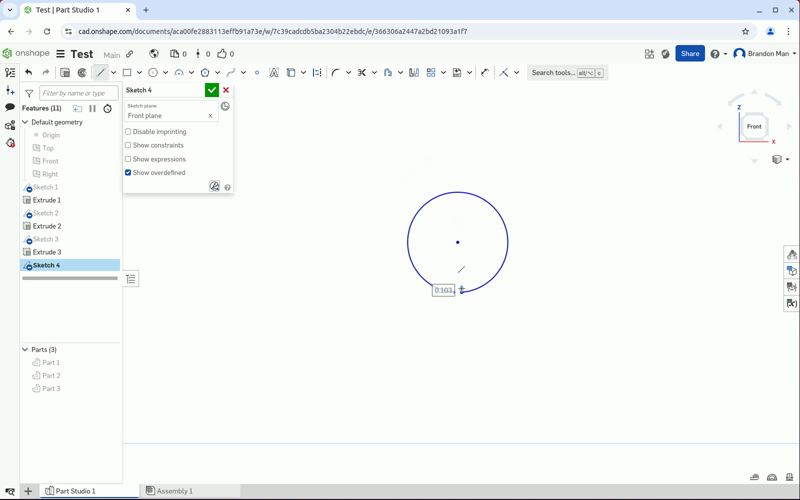
scroll(-6)
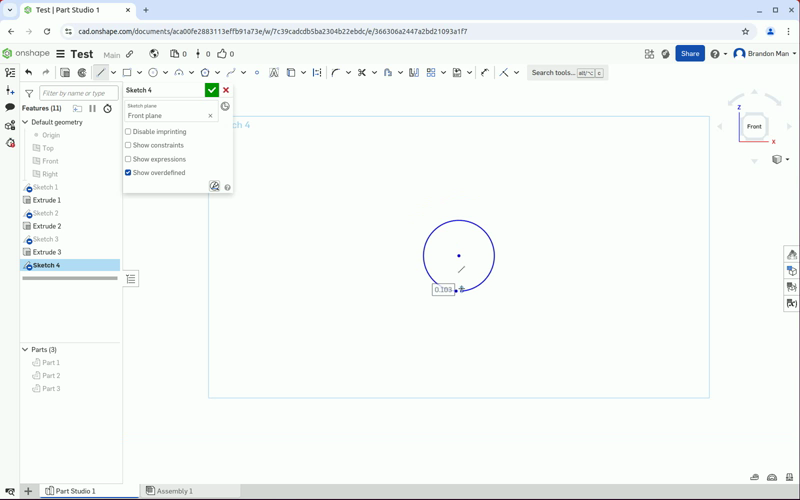
scroll(-6)
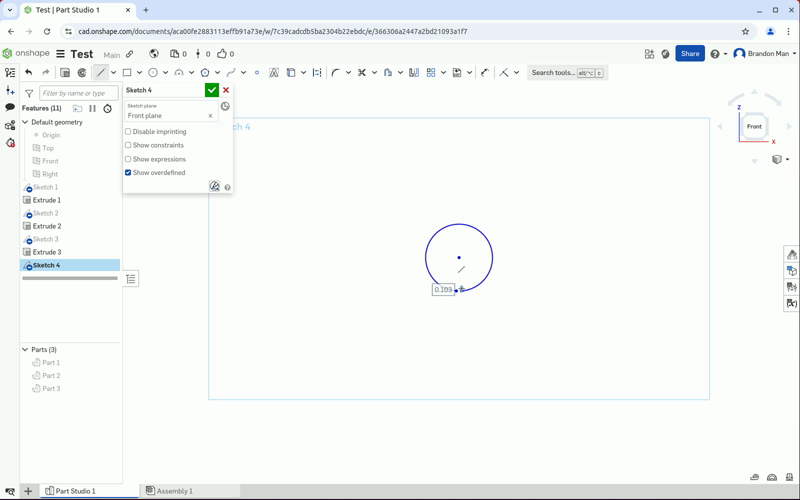
scroll(-6)
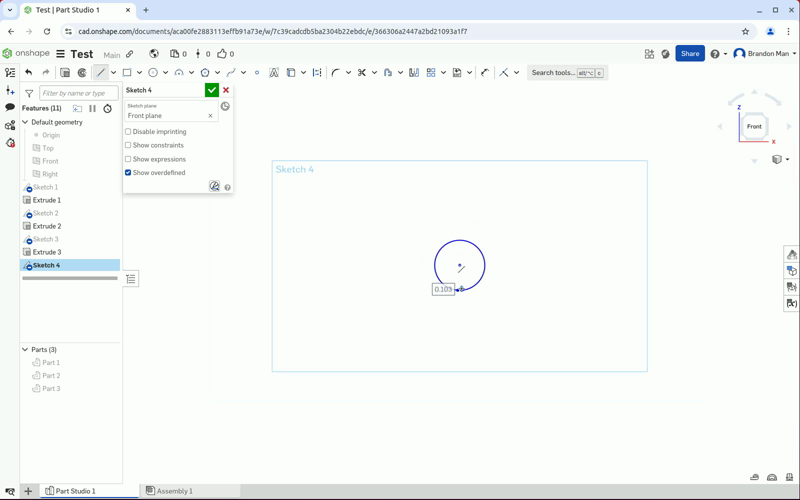
scroll(-6)
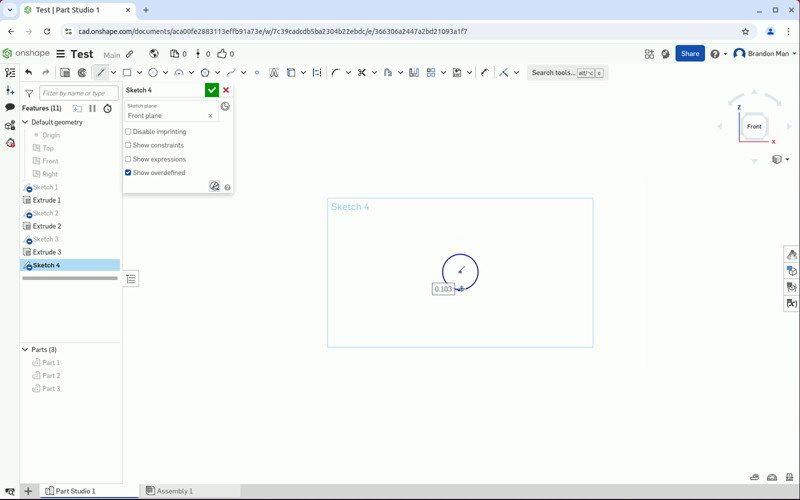
scroll(-6)
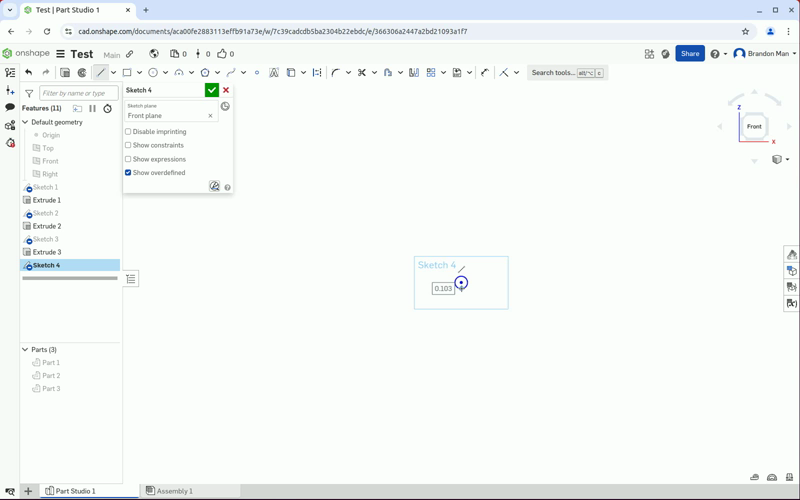
key_up(shift)
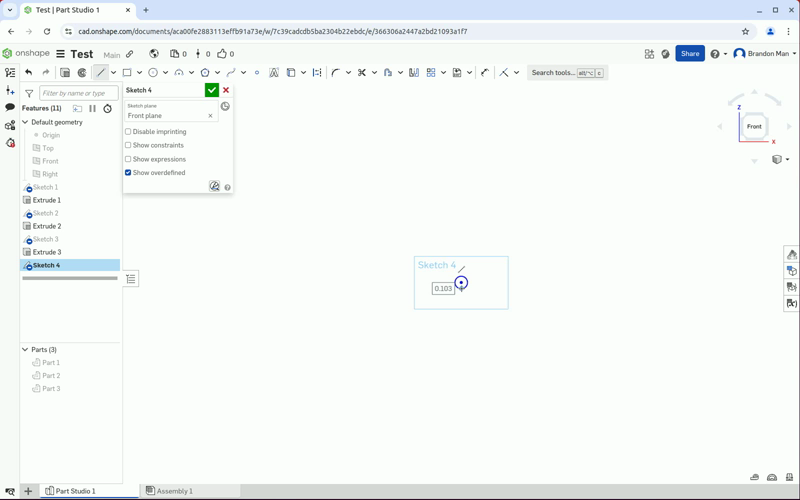
key(esc)
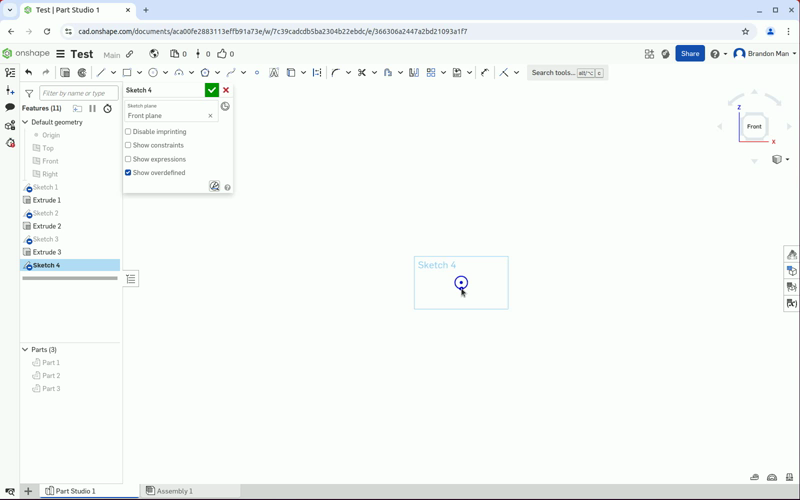
key(a)
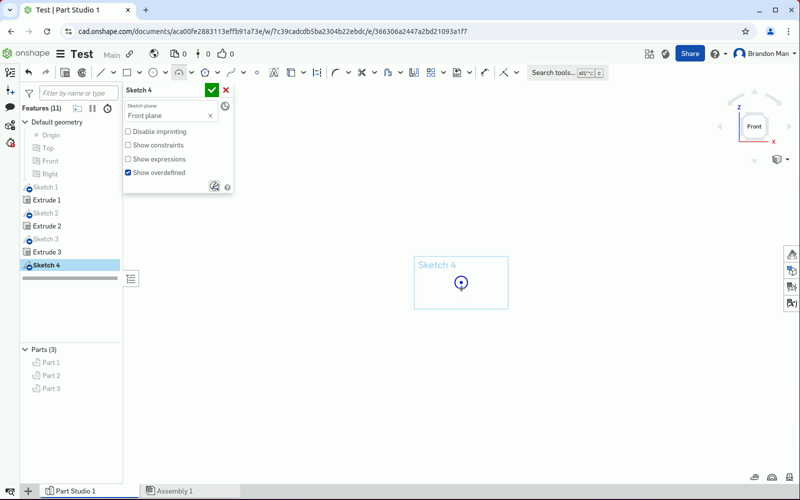
mouse_move(461, 288)
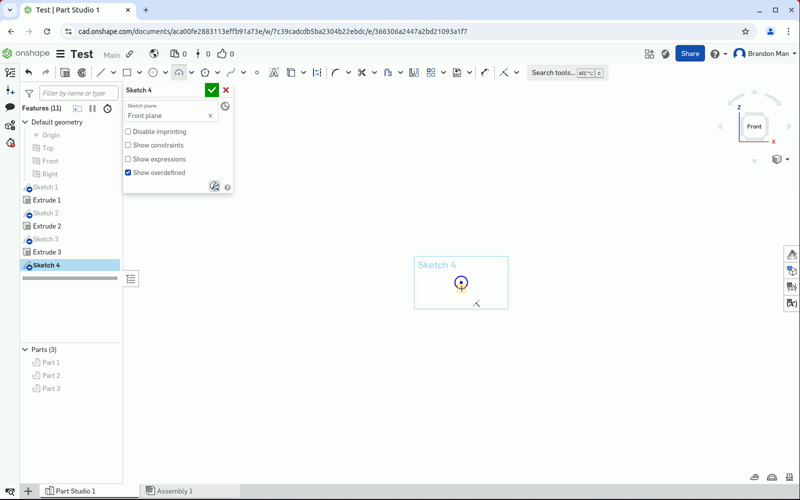
scroll(6)
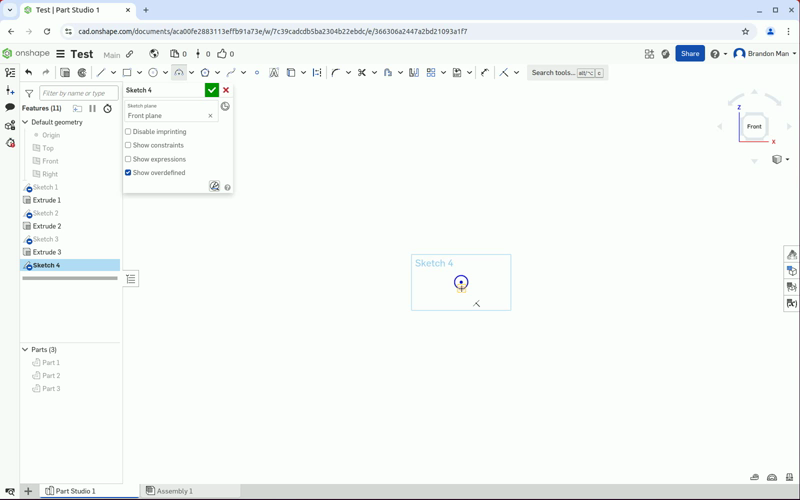
scroll(6)
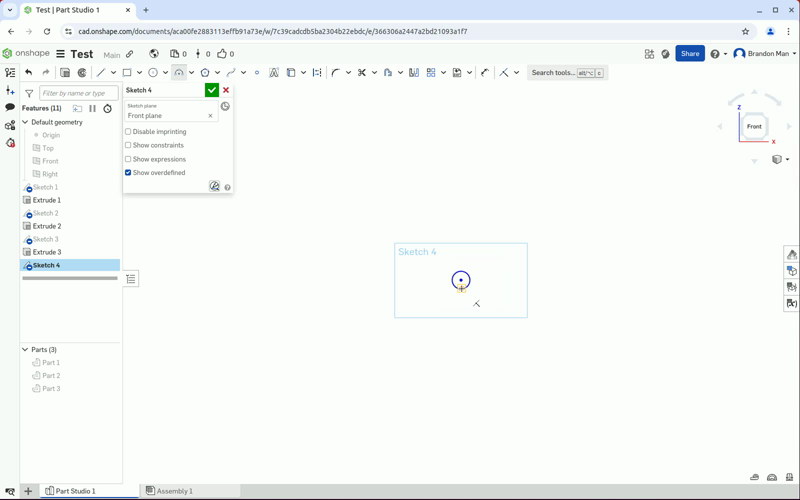
scroll(6)
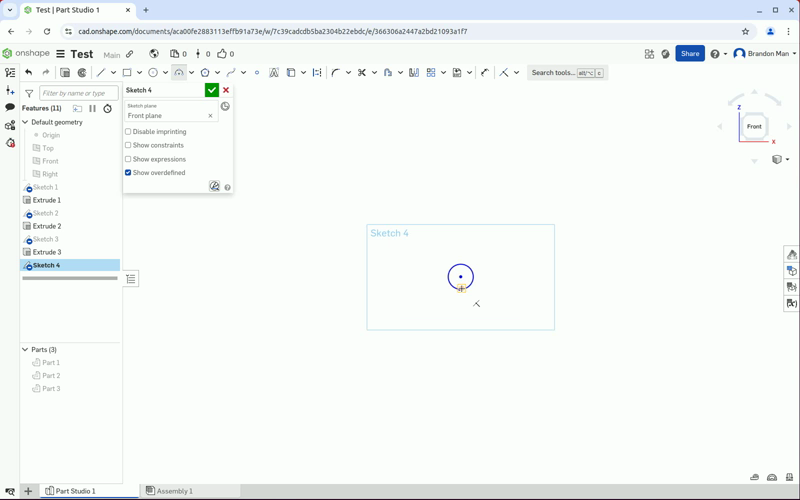
scroll(6)
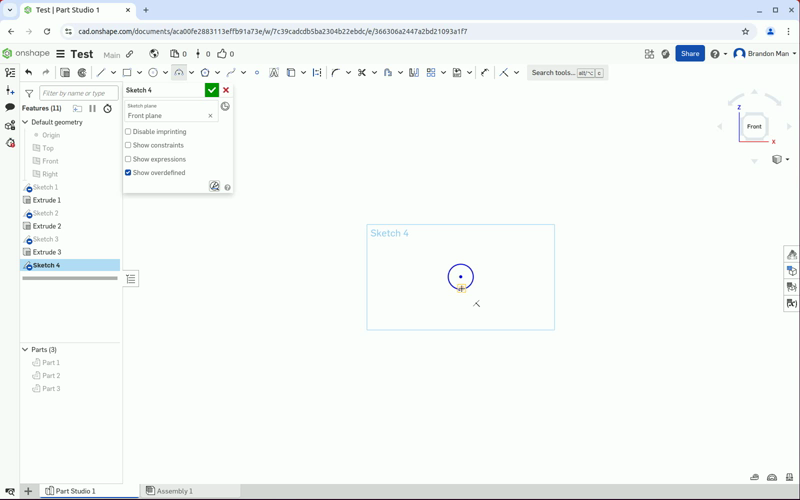
scroll(6)
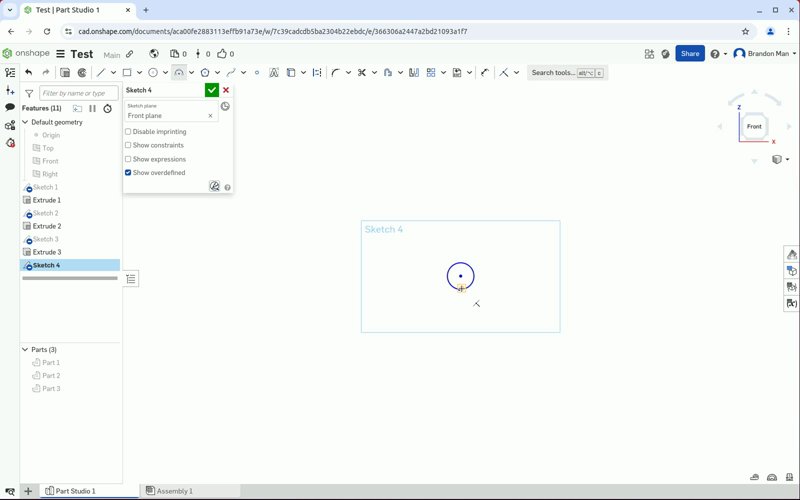
scroll(6)
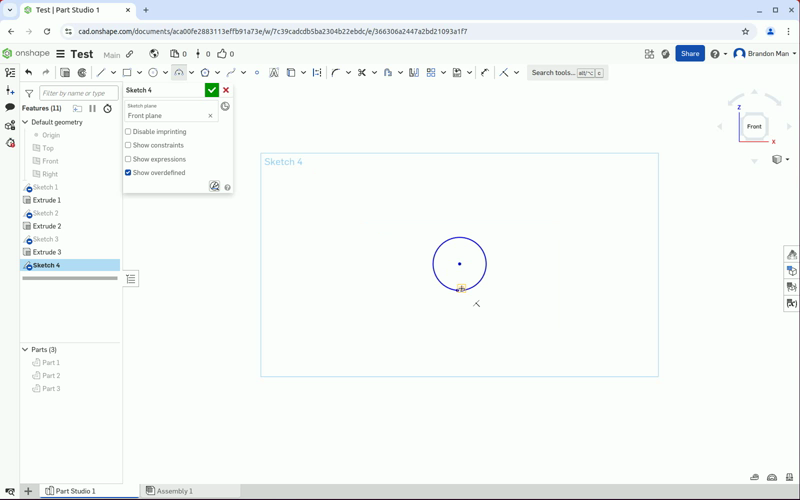
scroll(6)
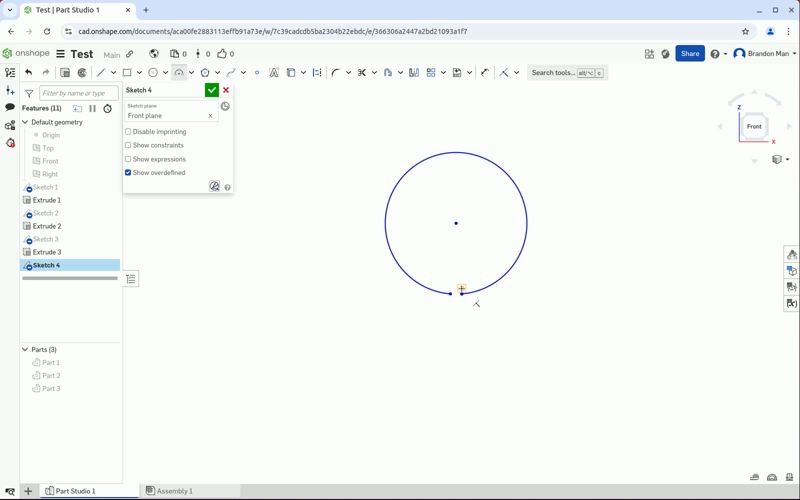
click(461, 288)
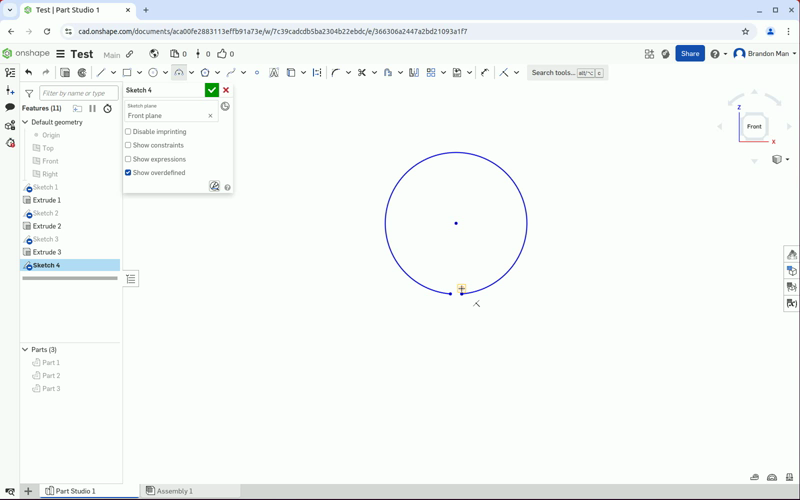
scroll(-6)
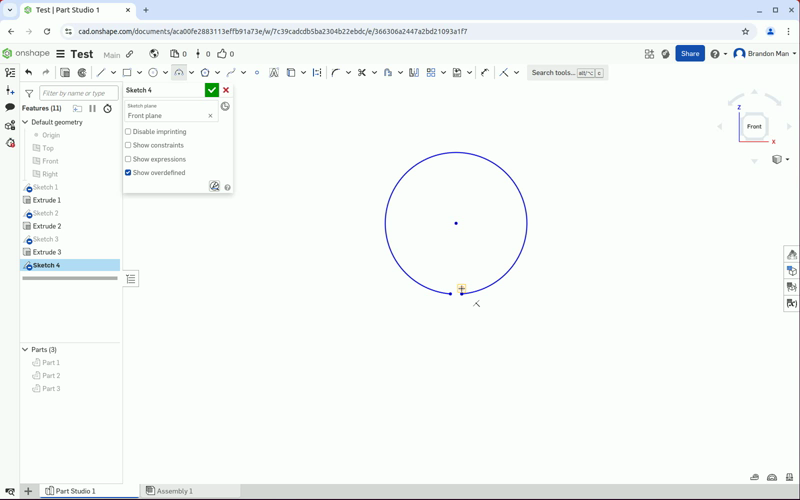
scroll(-6)
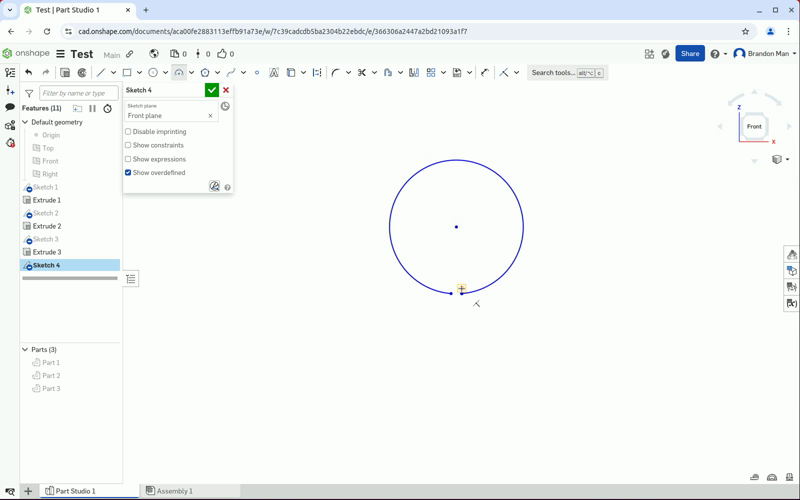
scroll(-6)
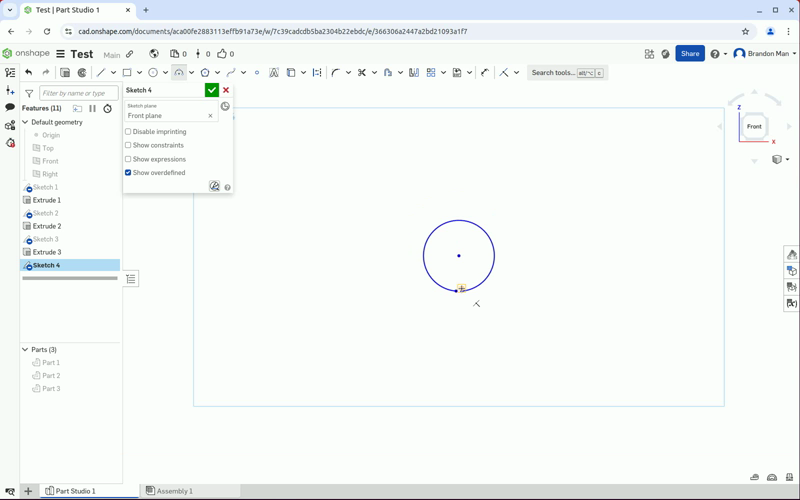
scroll(-6)
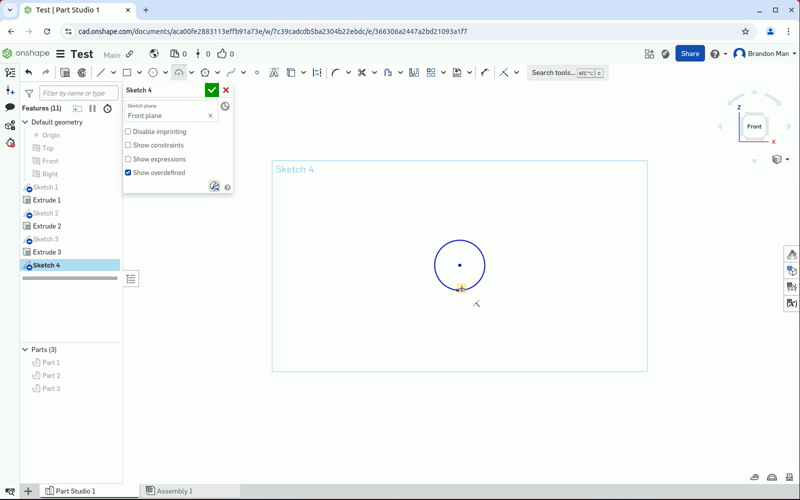
scroll(-6)
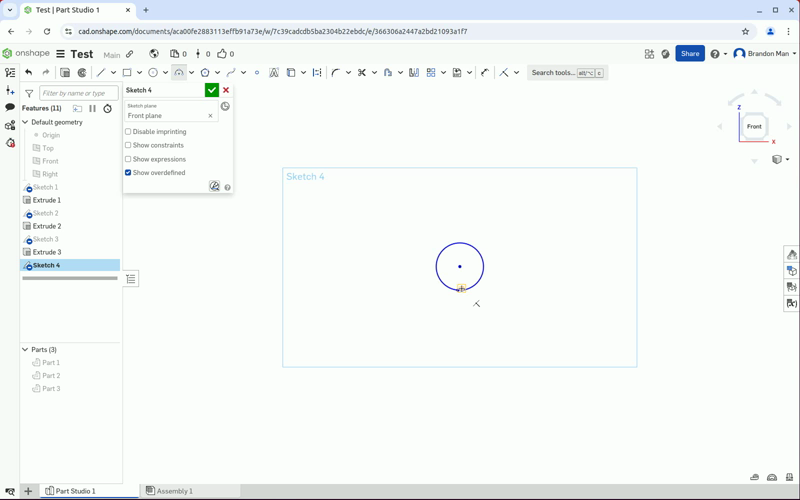
scroll(-6)
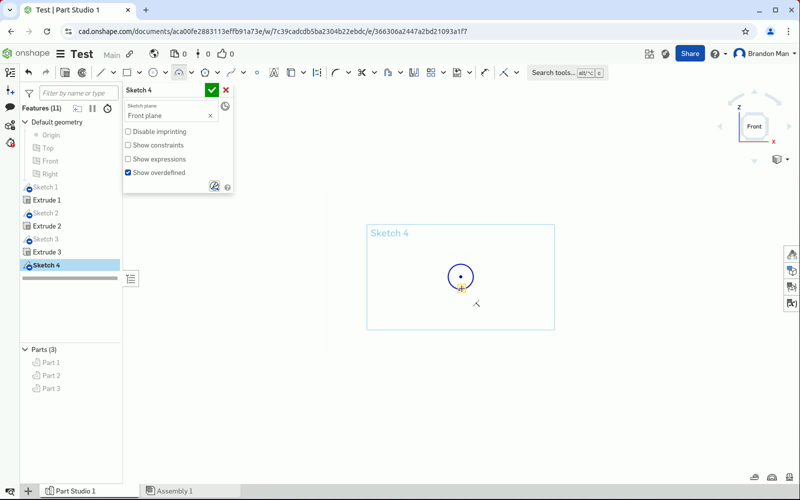
scroll(-6)
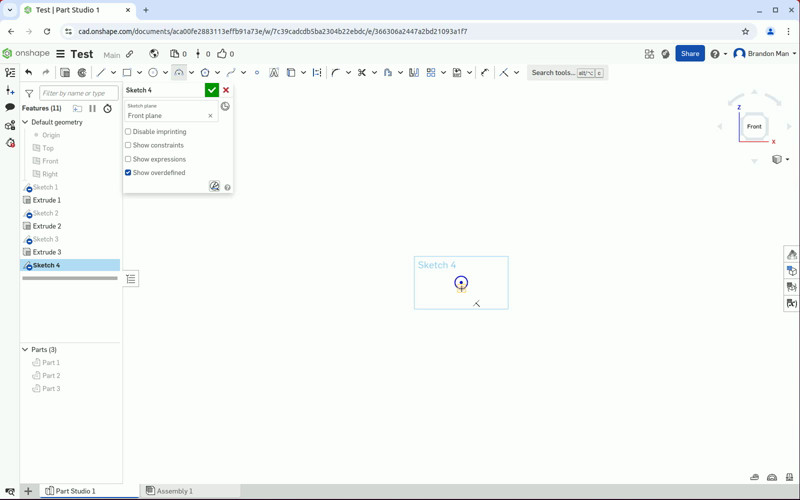
key_down(shift)
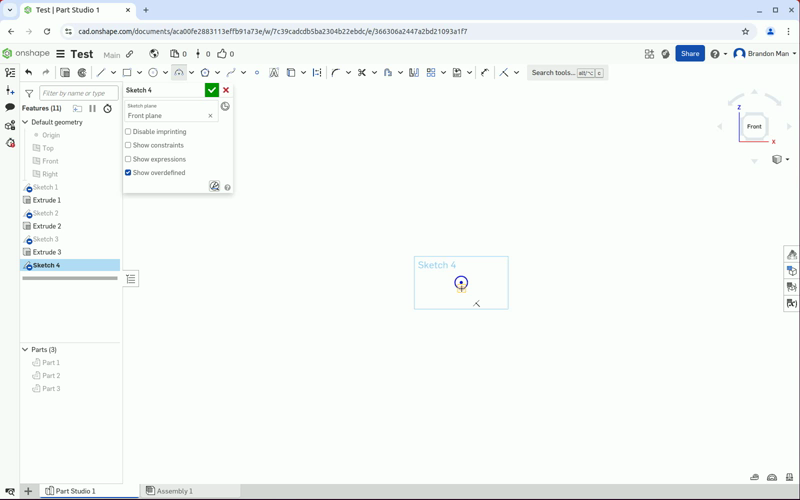
mouse_move(460, 288)
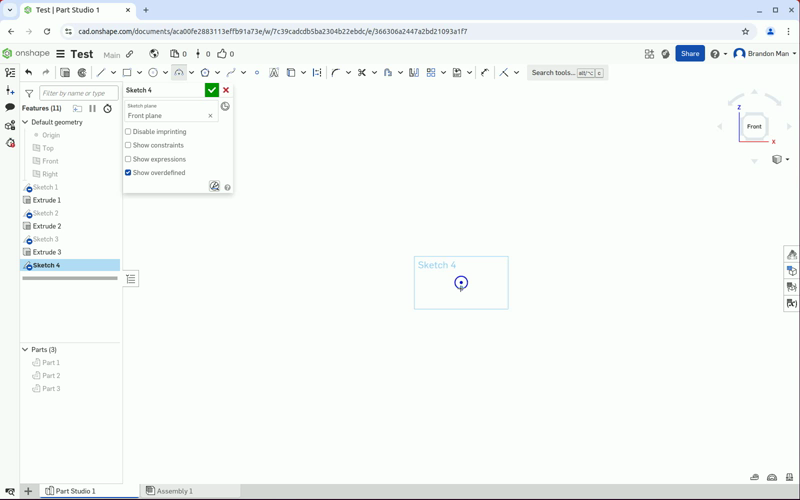
scroll(6)
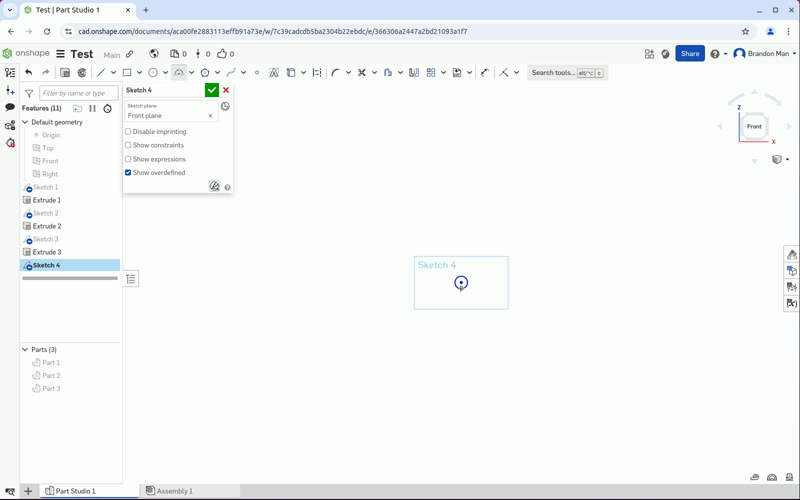
scroll(6)
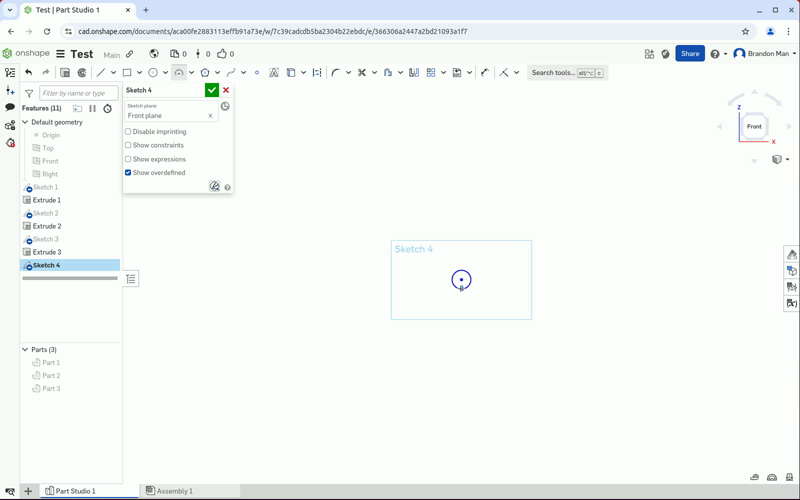
scroll(6)
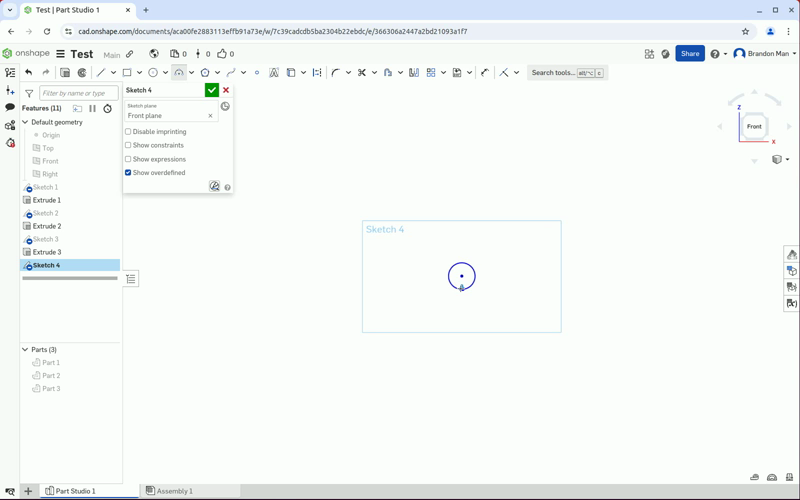
scroll(6)
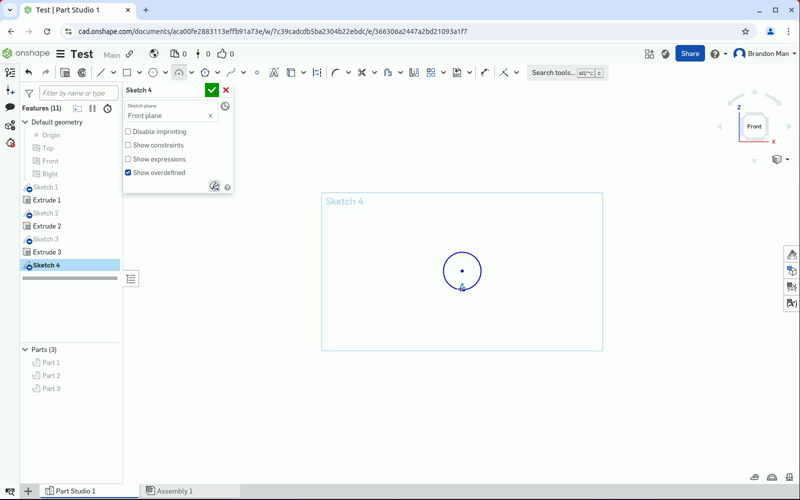
scroll(6)
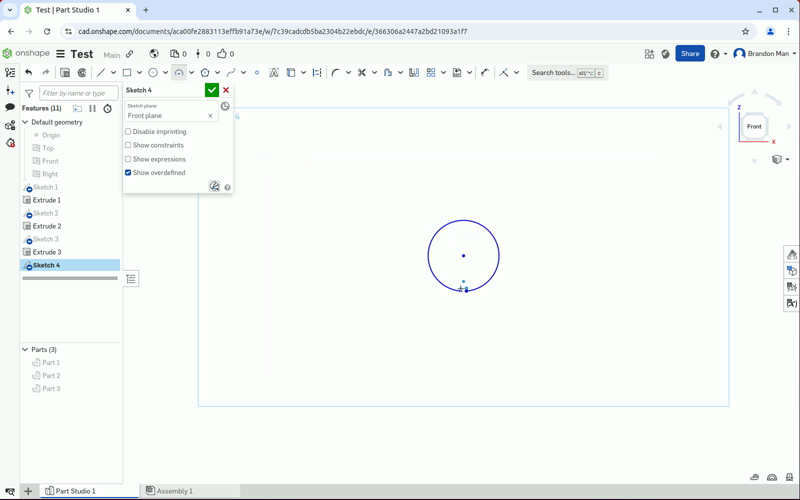
scroll(6)
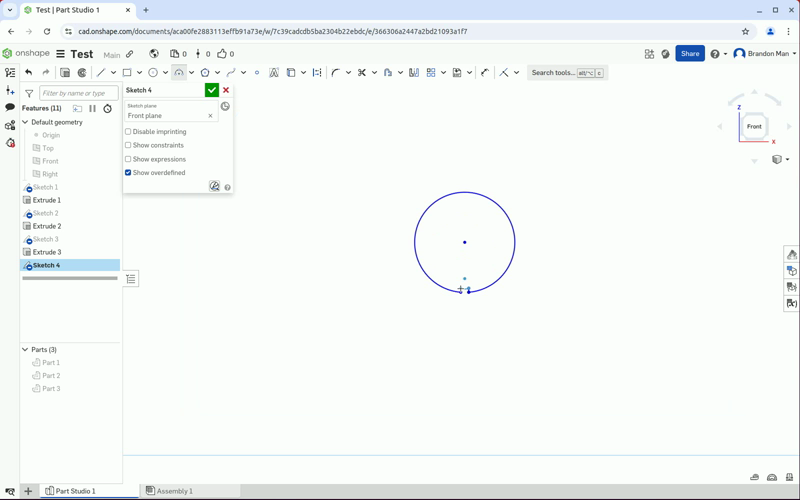
scroll(6)
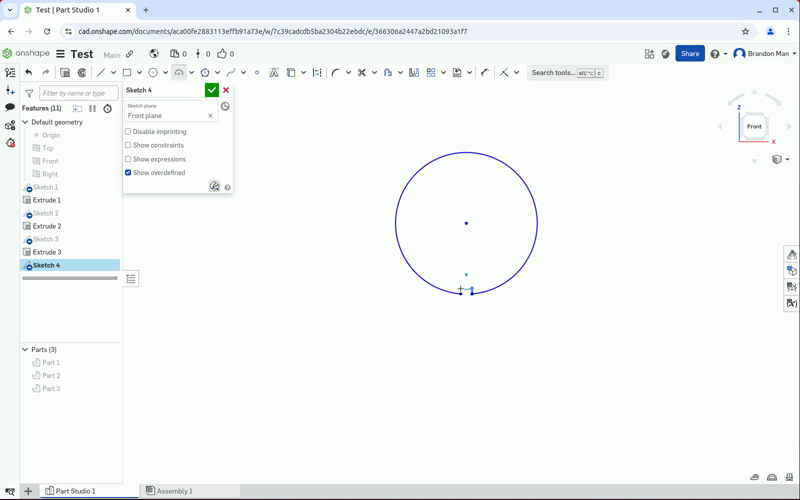
click(460, 288)
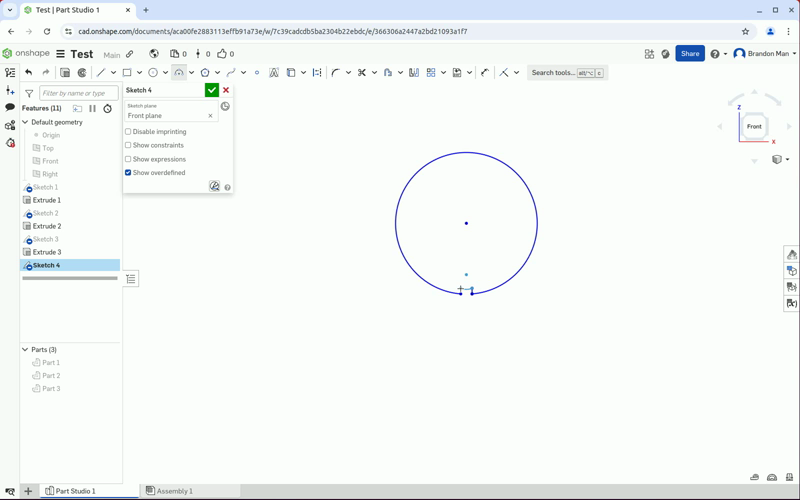
scroll(-6)
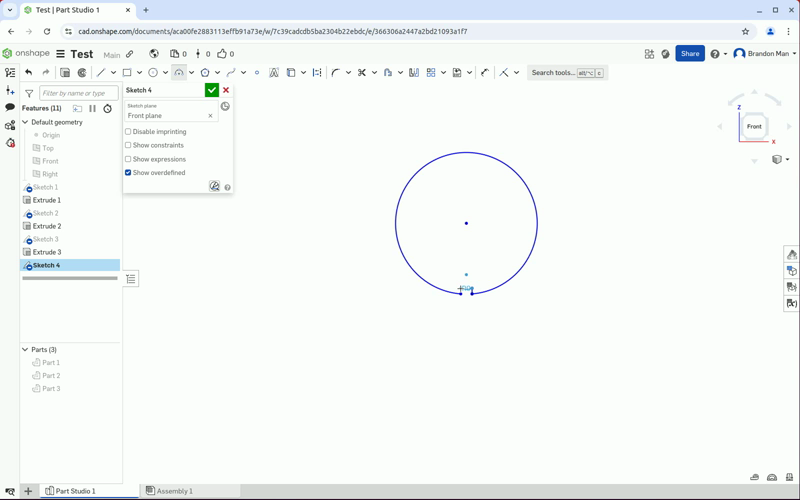
scroll(-6)
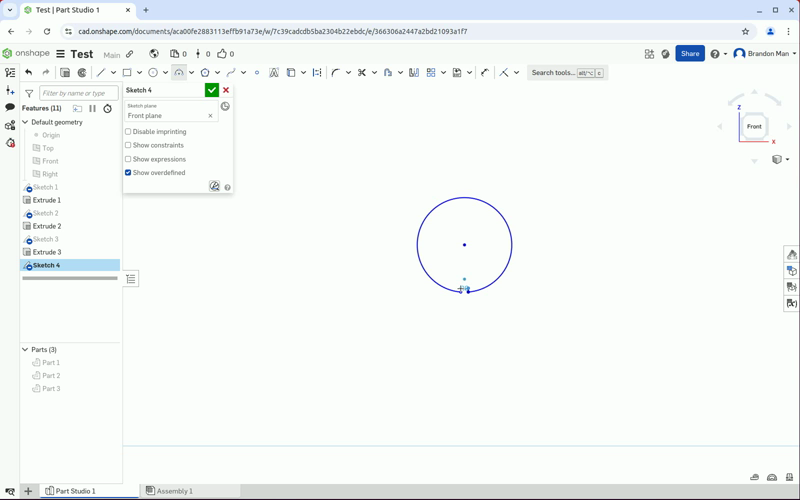
scroll(-6)
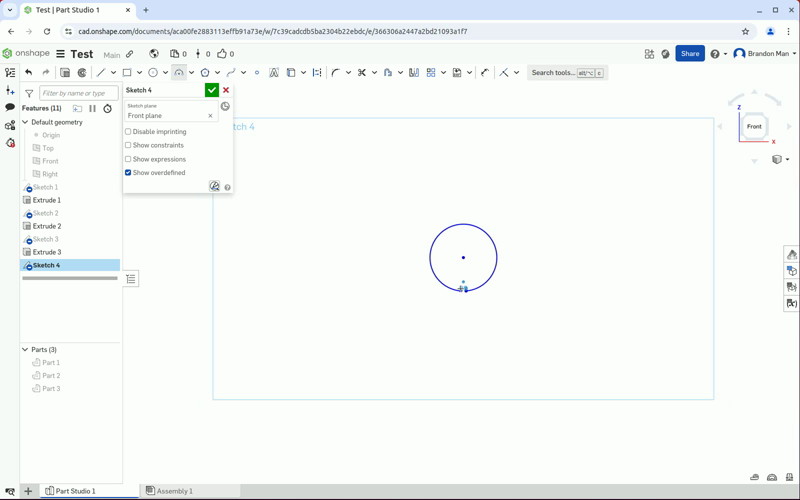
scroll(-6)
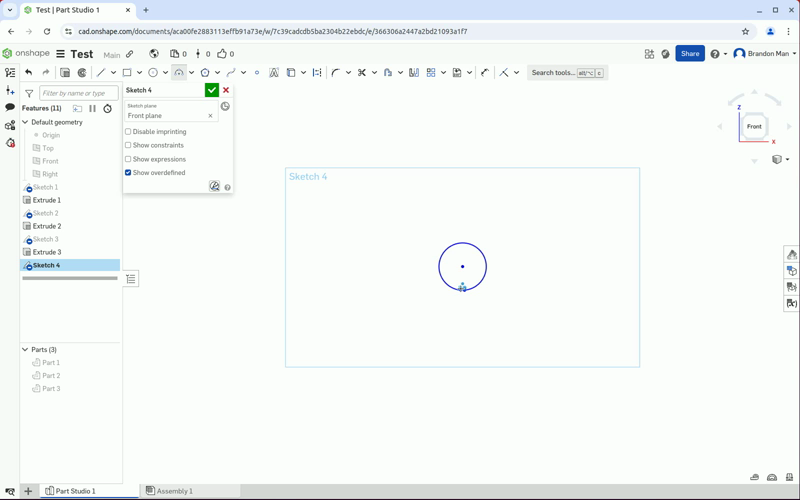
scroll(-6)
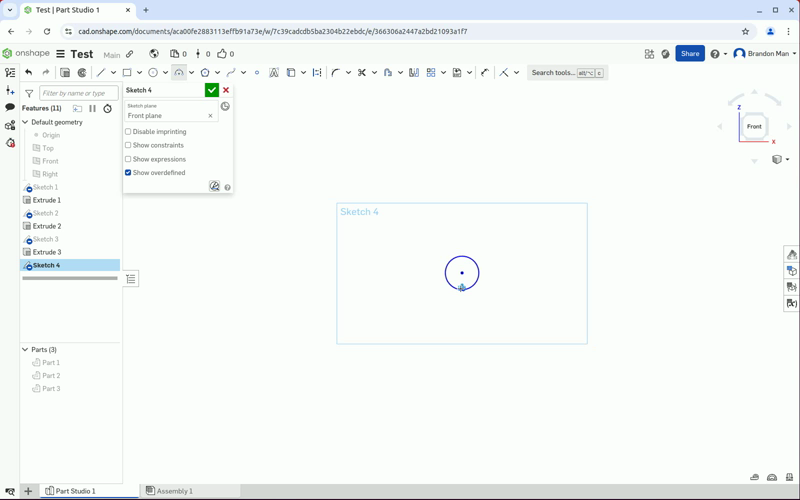
scroll(-6)
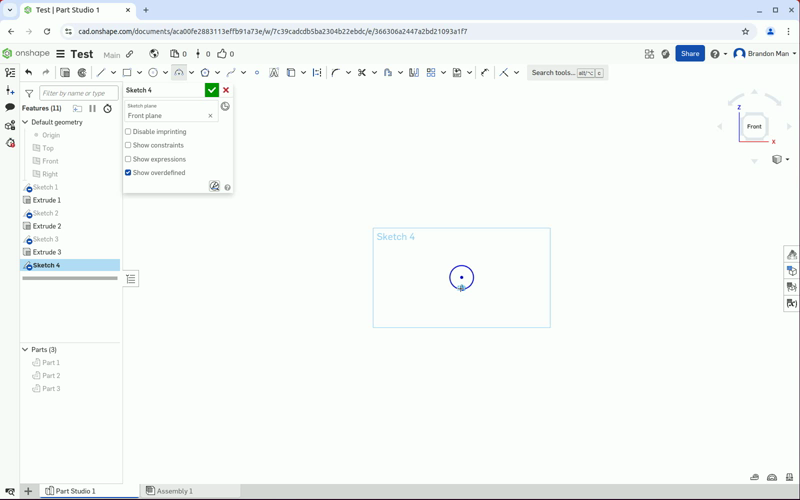
scroll(-6)
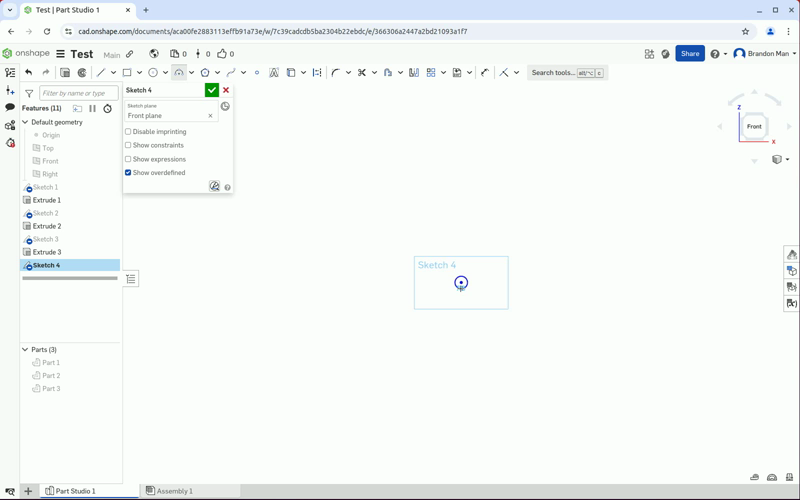
mouse_move(461, 277)
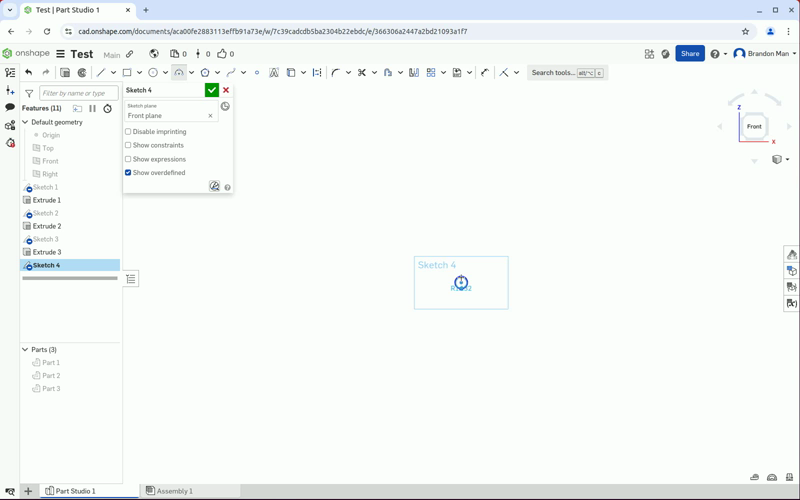
scroll(6)
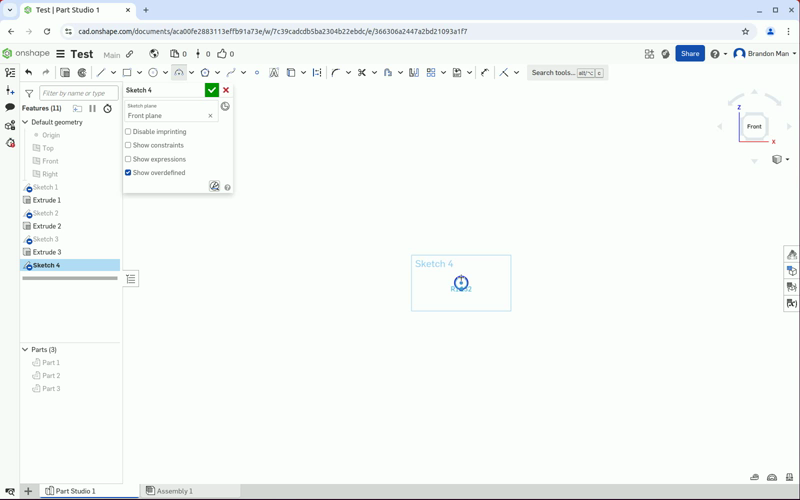
scroll(6)
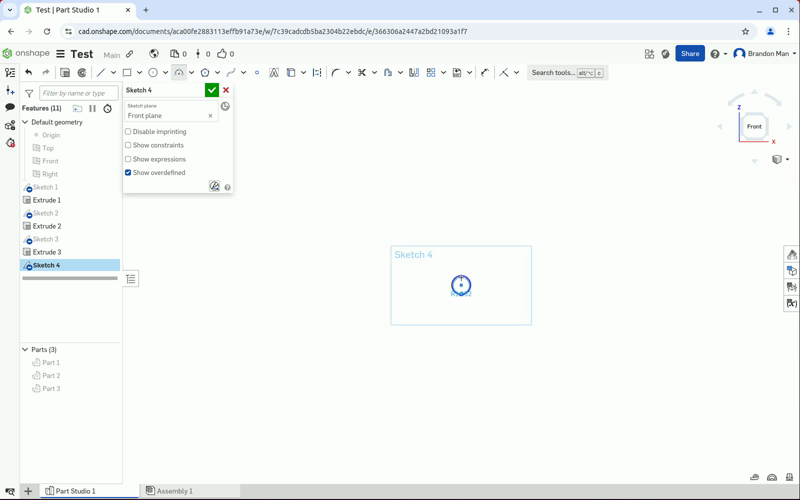
scroll(6)
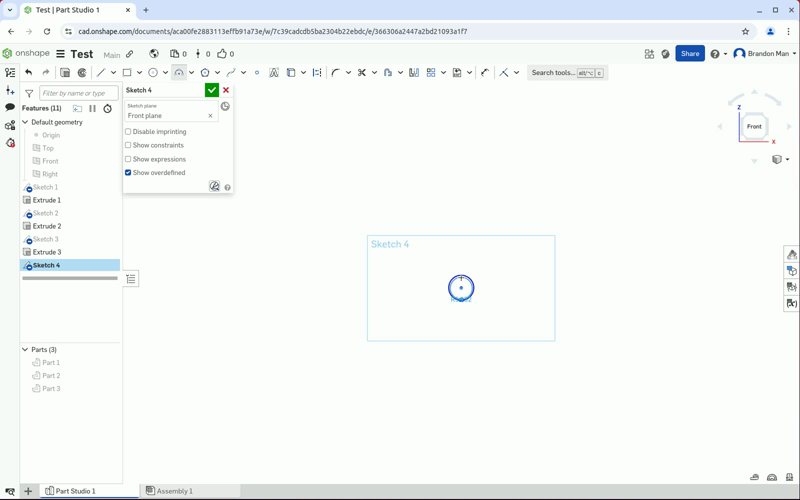
scroll(6)
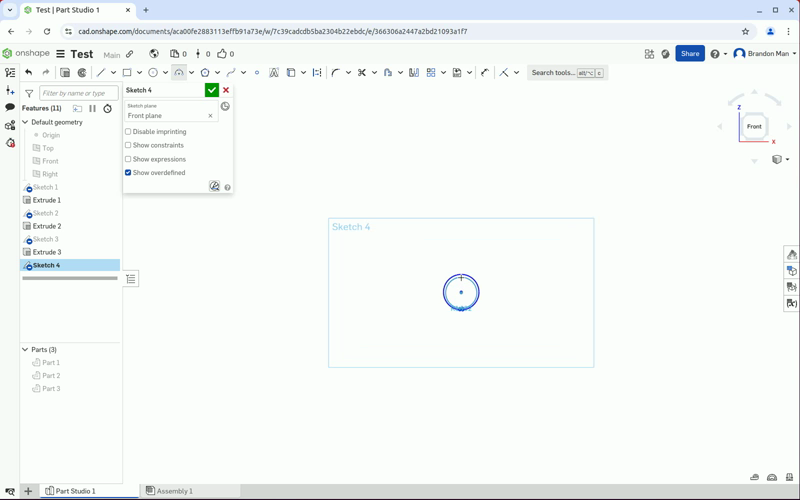
scroll(6)
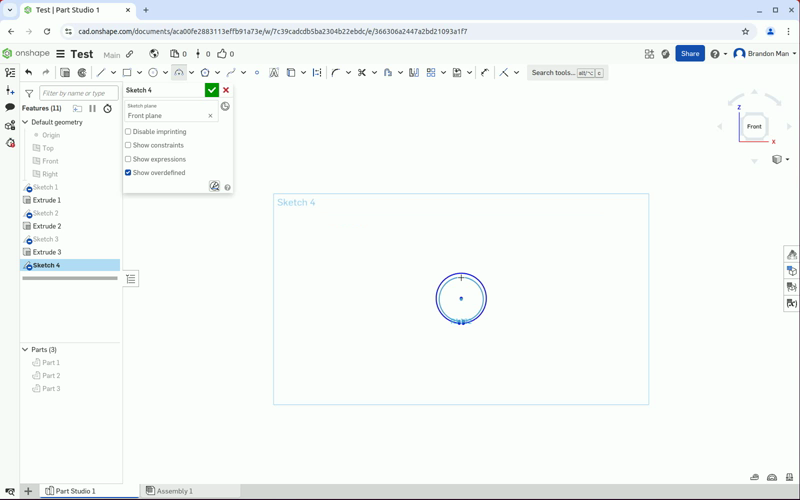
scroll(6)
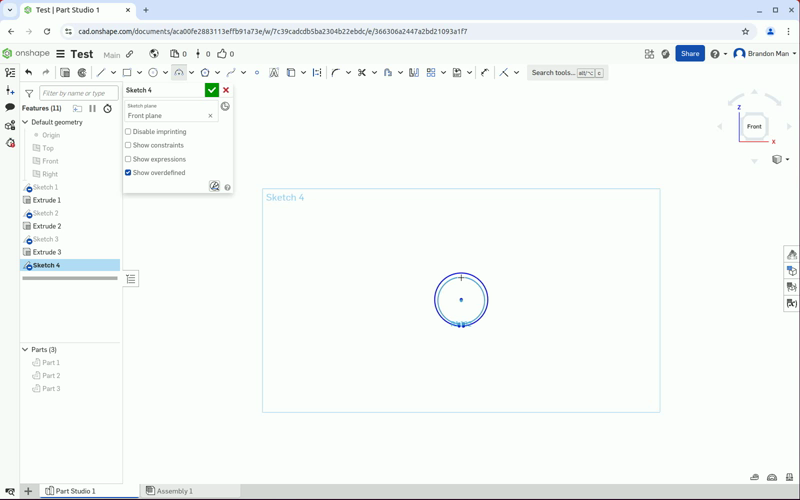
scroll(6)
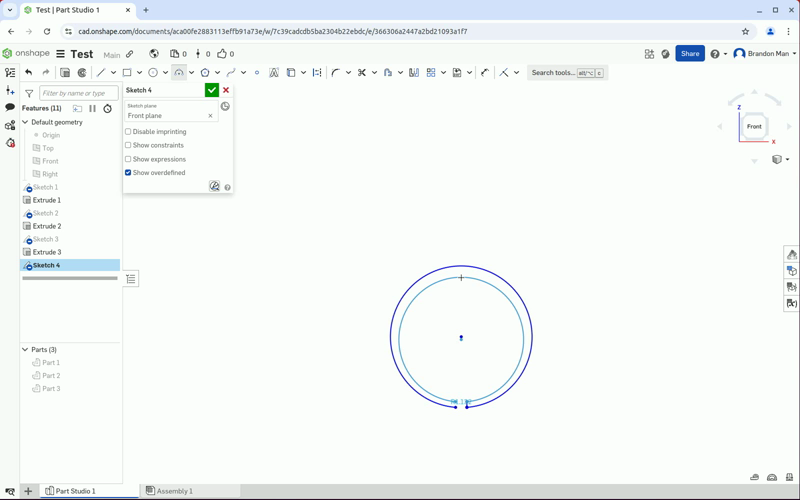
click(461, 277)
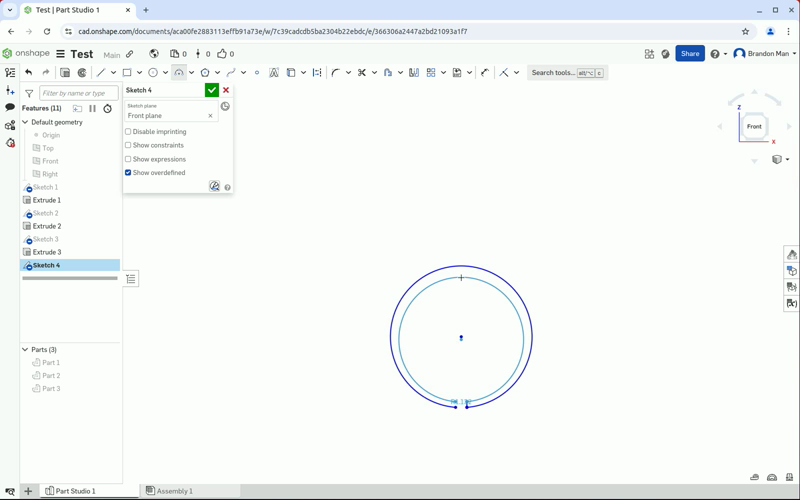
scroll(-6)
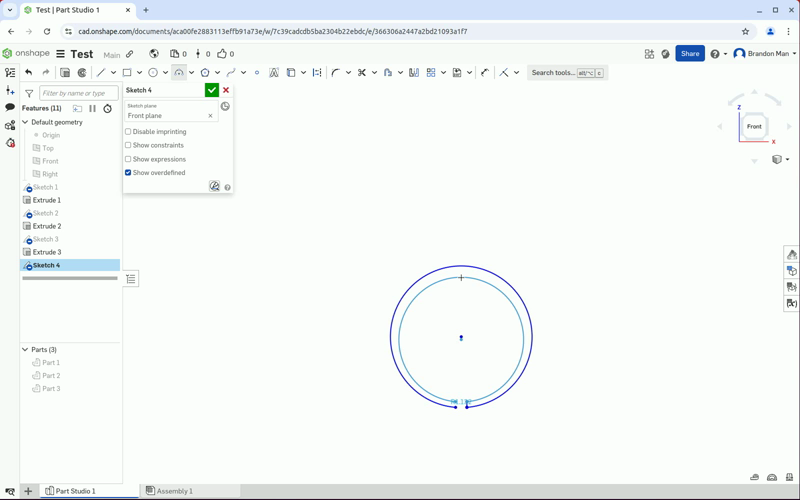
scroll(-6)
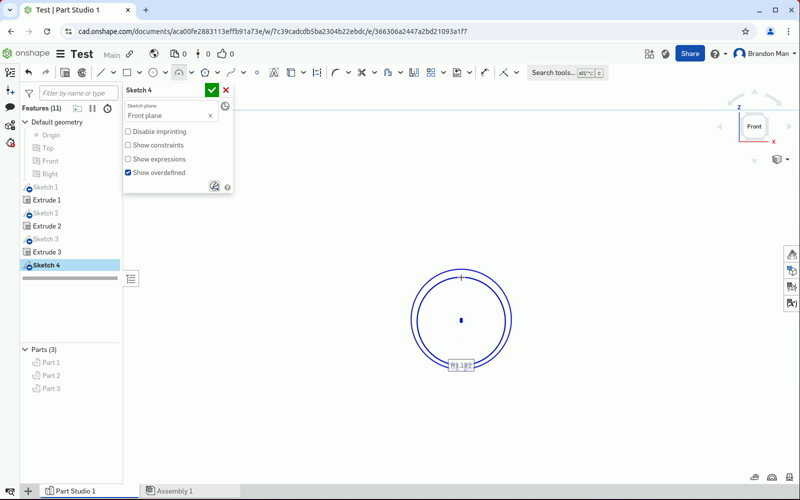
scroll(-6)
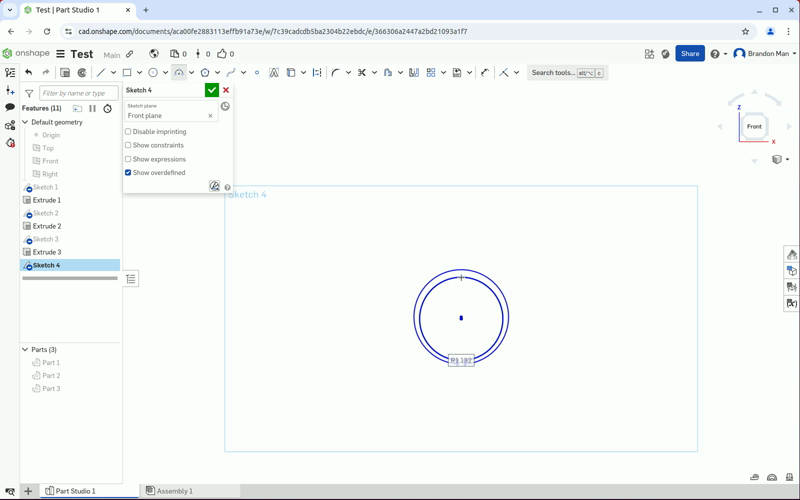
scroll(-6)
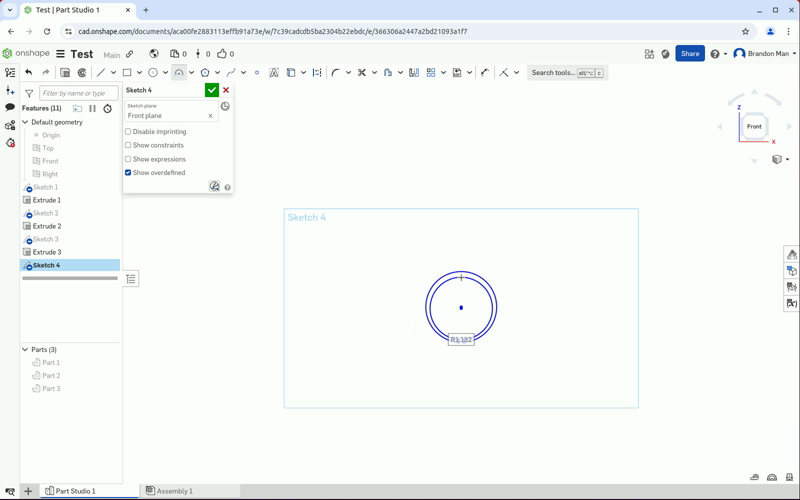
scroll(-6)
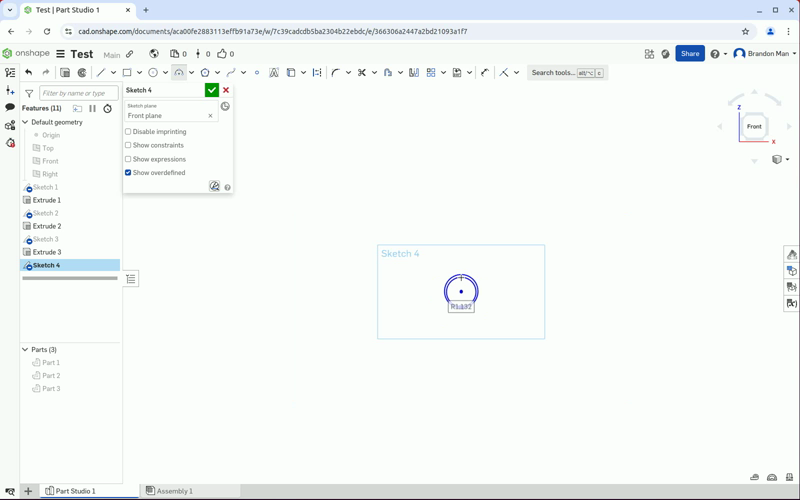
scroll(-6)
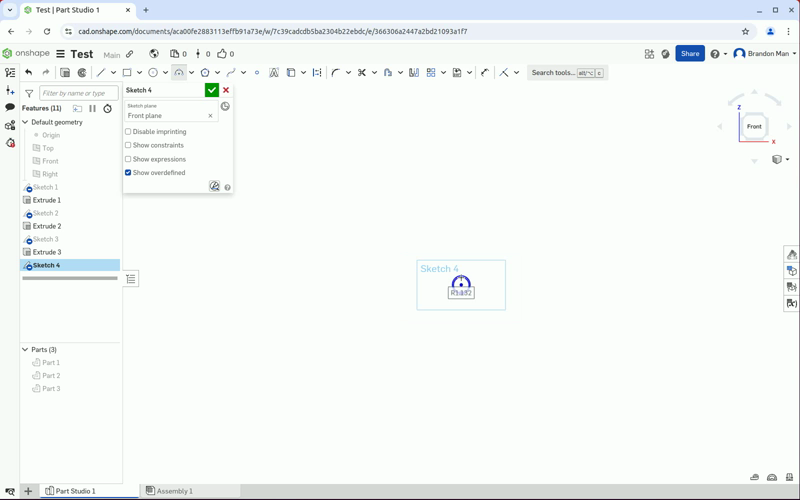
scroll(-6)
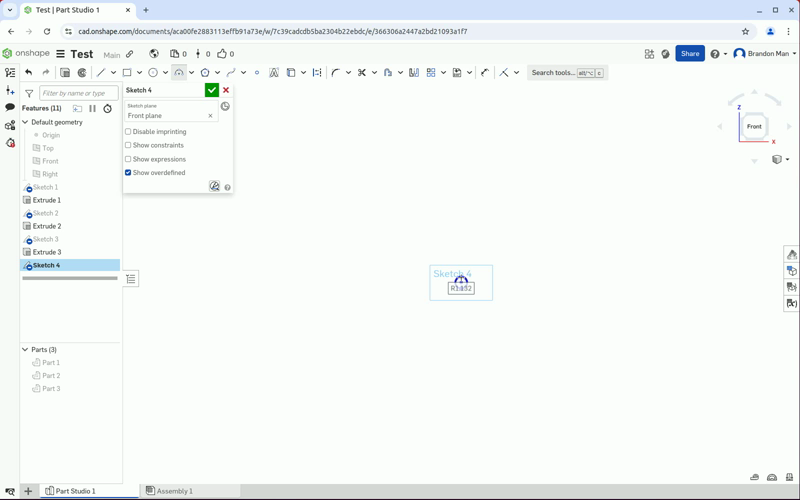
key_up(shift)
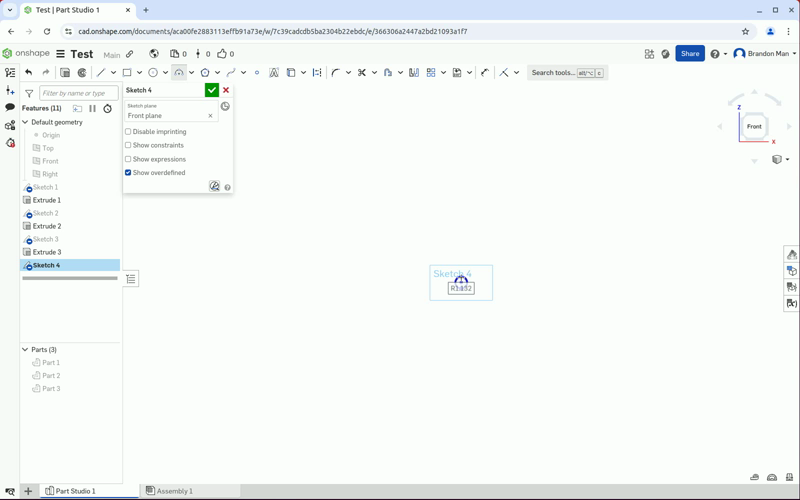
key(esc)
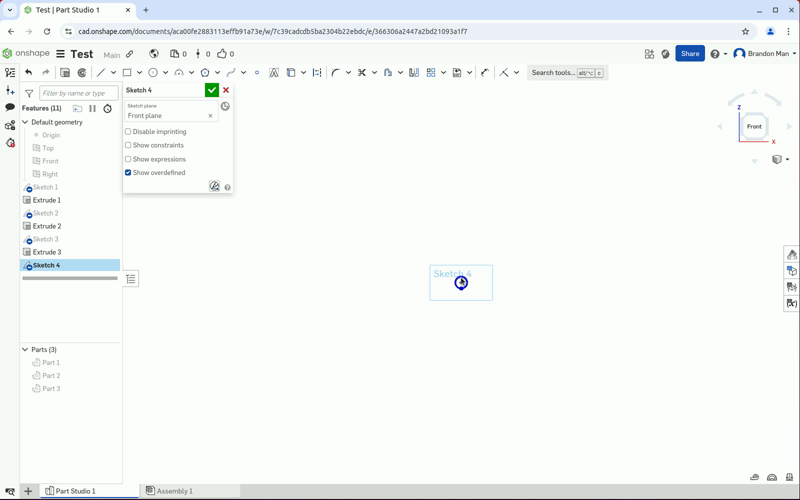
key(l)
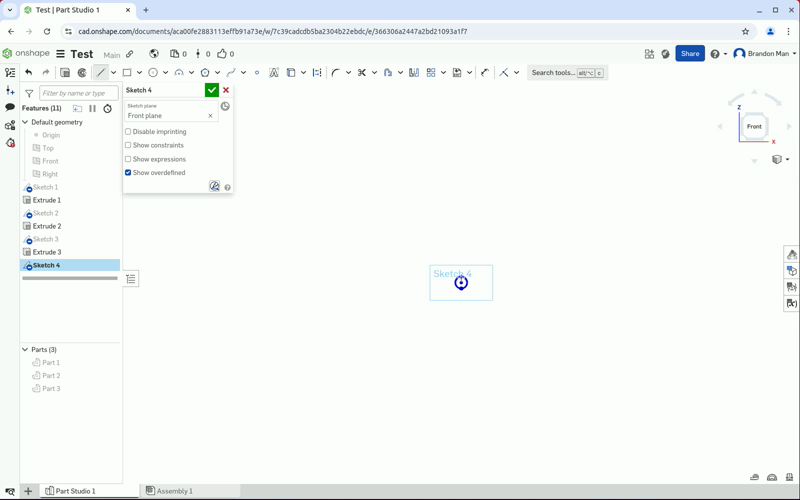
mouse_move(460, 288)
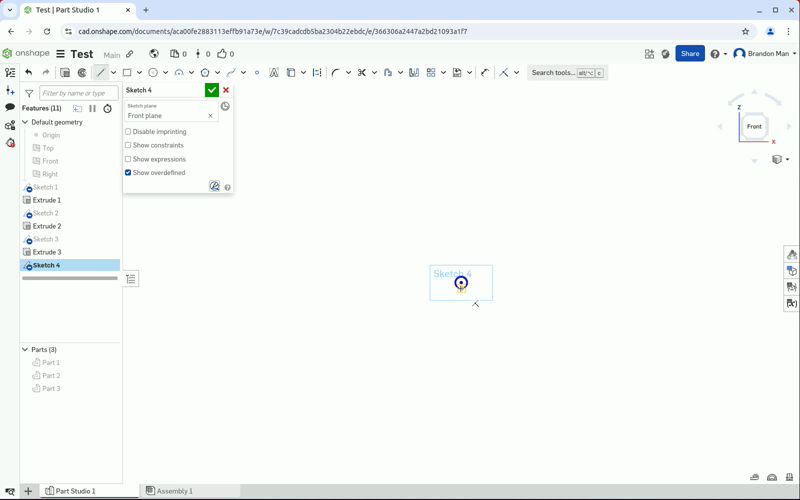
scroll(6)
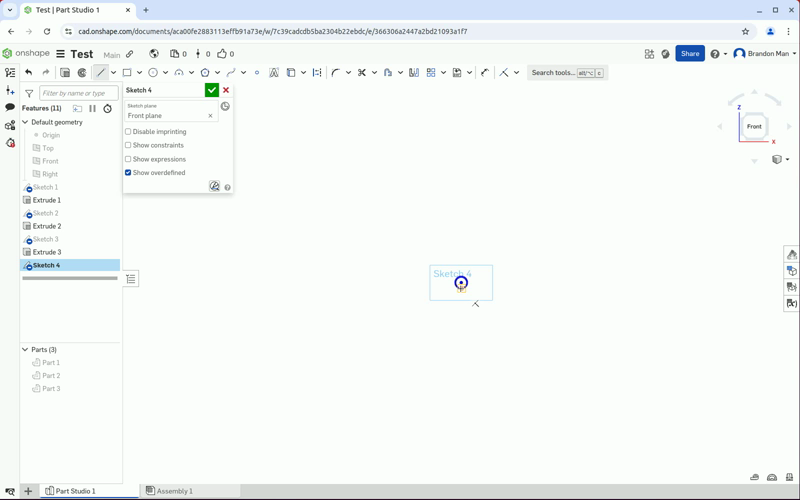
scroll(6)
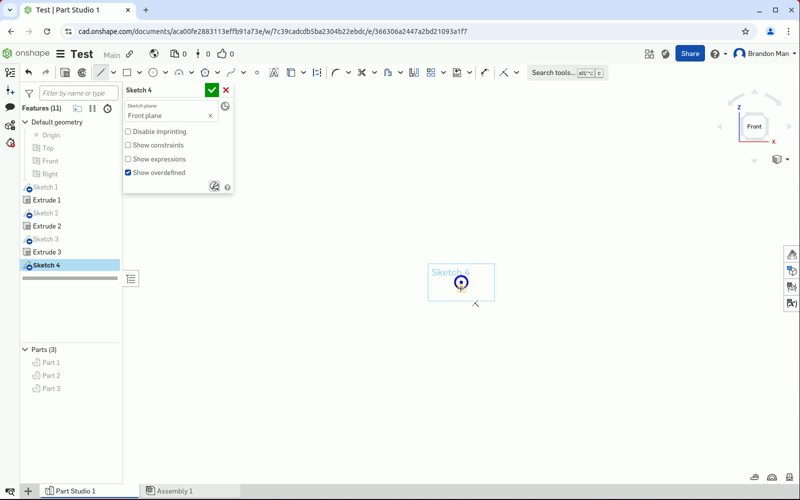
scroll(6)
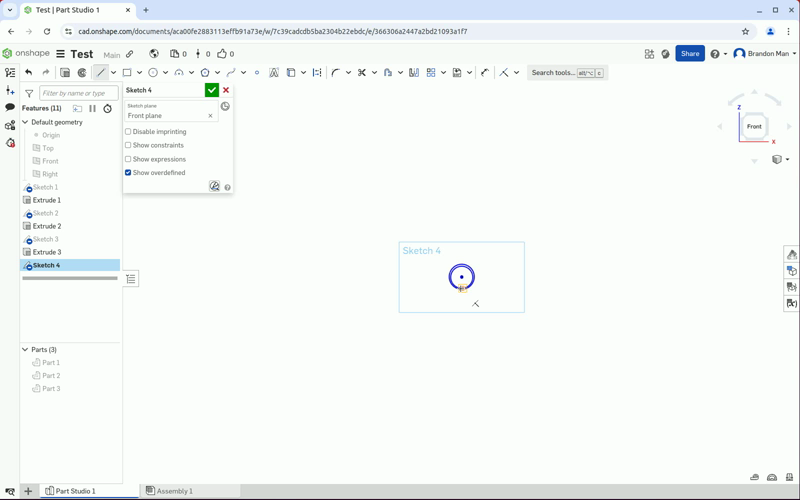
scroll(6)
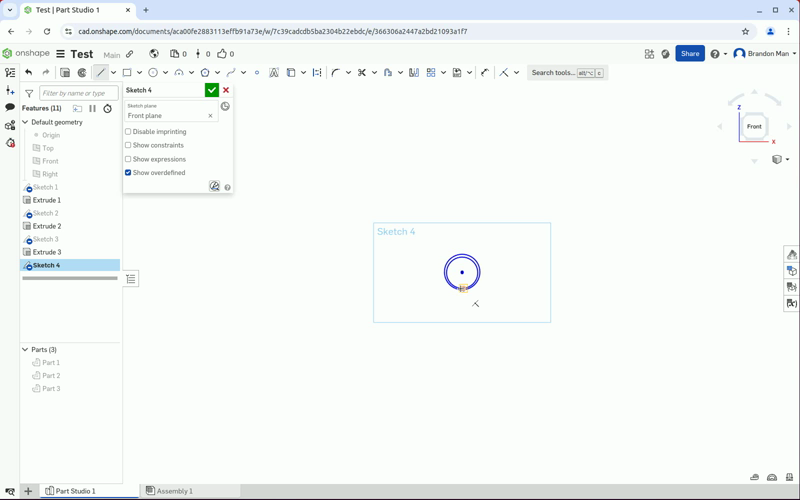
scroll(6)
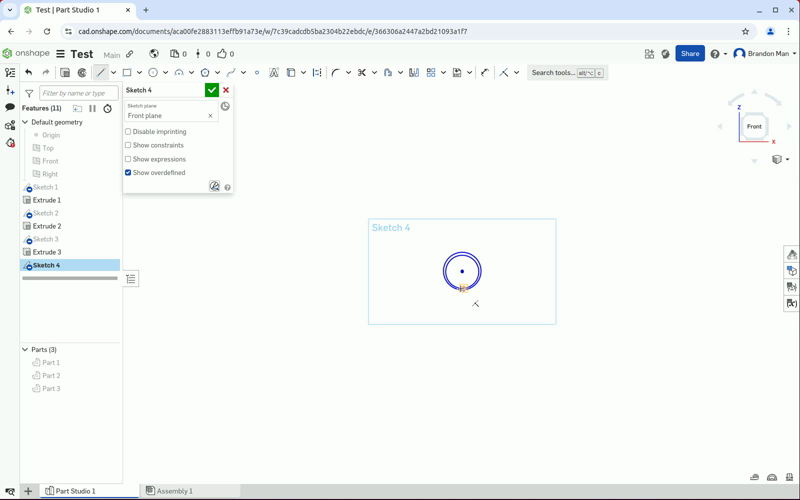
scroll(6)
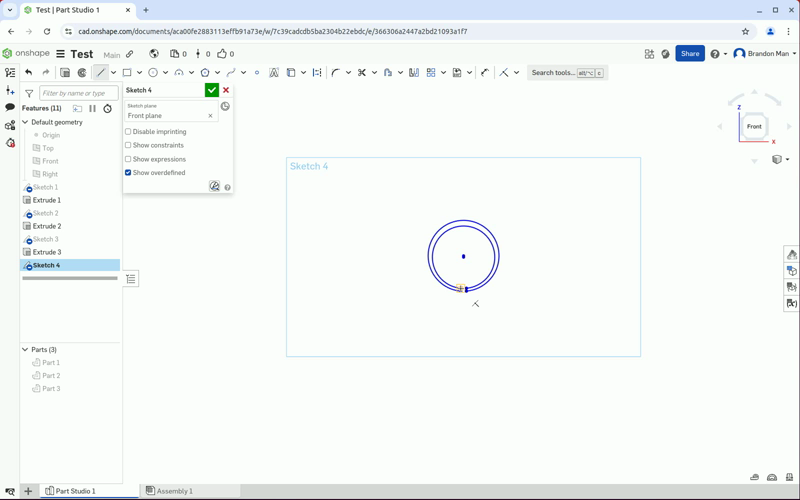
scroll(6)
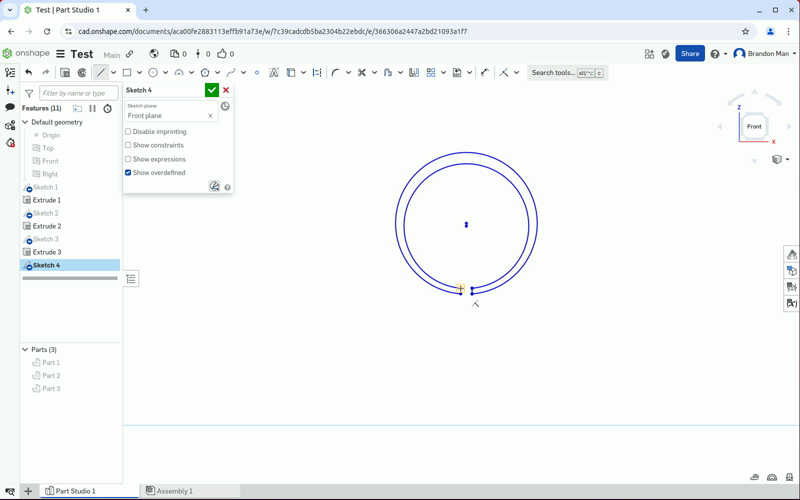
click(460, 288)
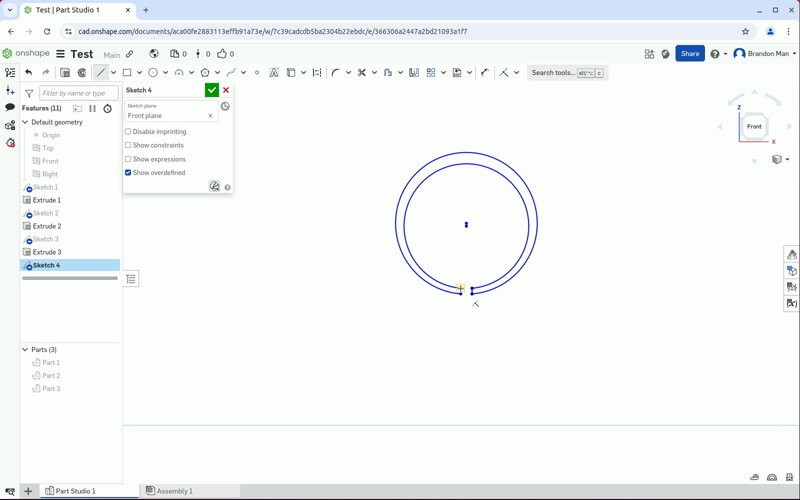
scroll(-6)
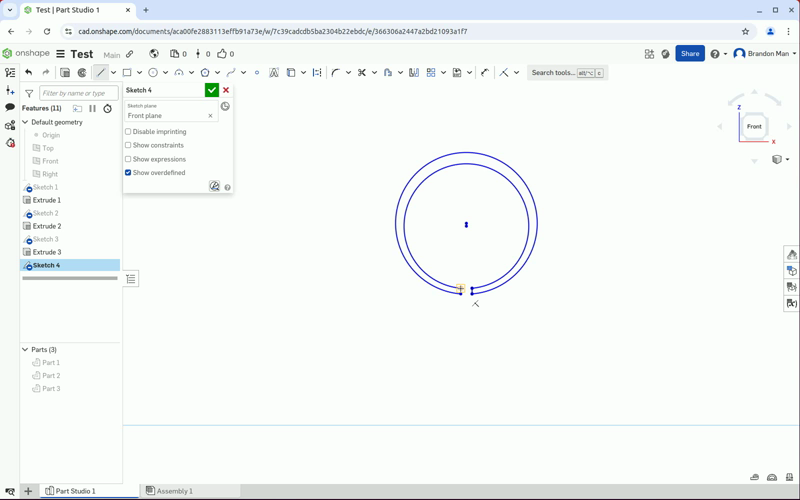
scroll(-6)
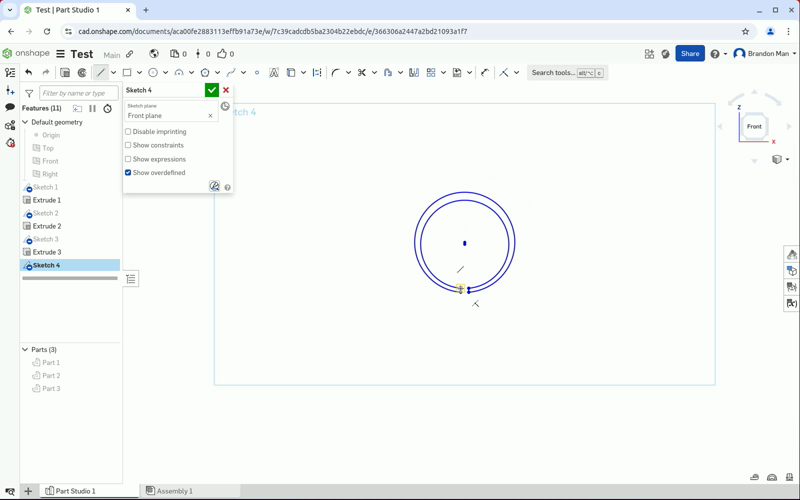
scroll(-6)
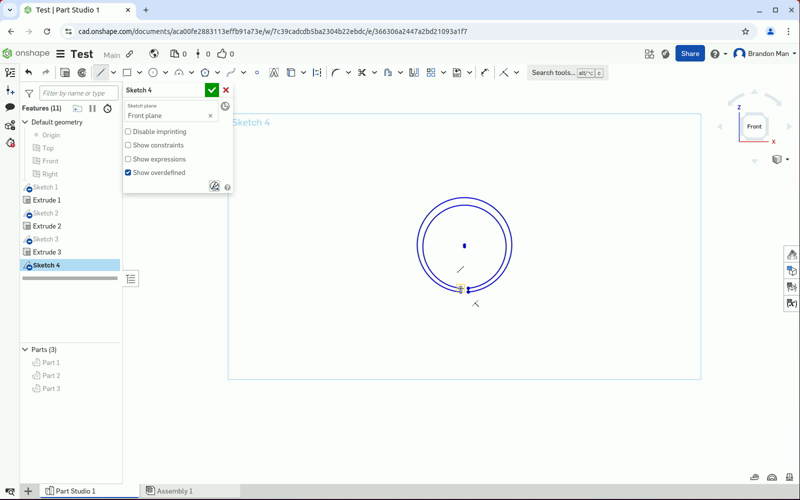
scroll(-6)
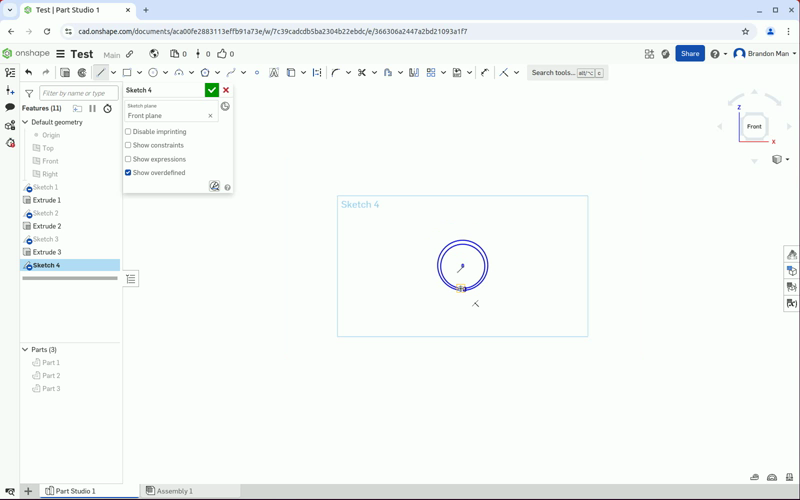
scroll(-6)
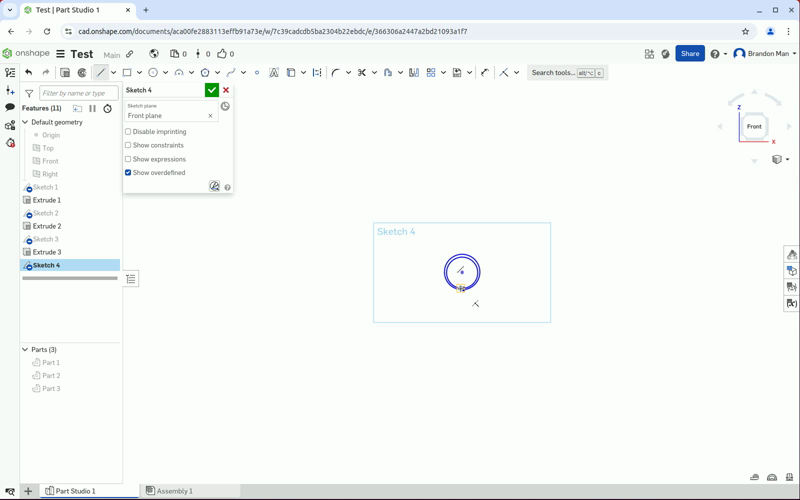
scroll(-6)
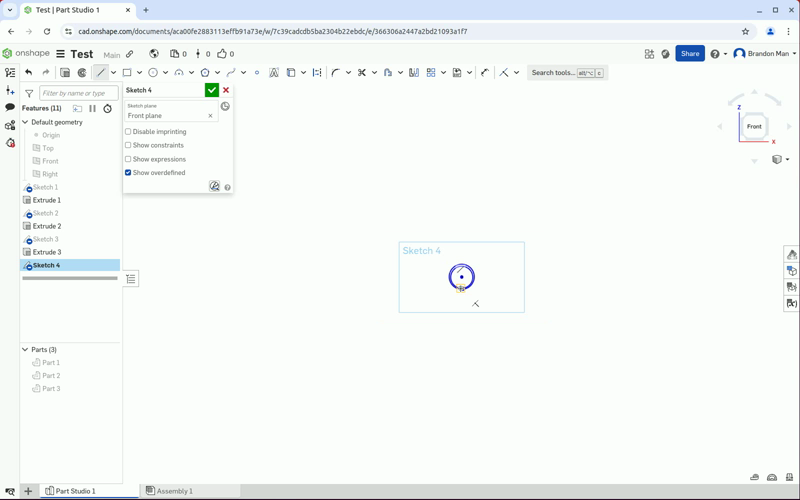
scroll(-6)
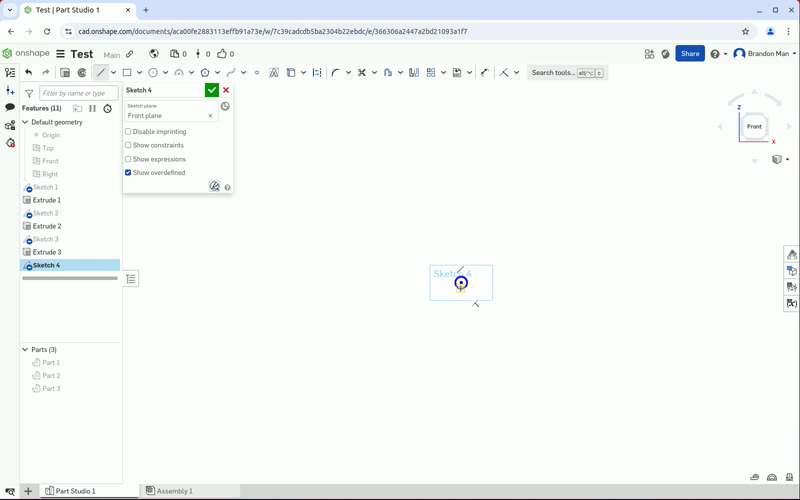
mouse_move(490, 288)
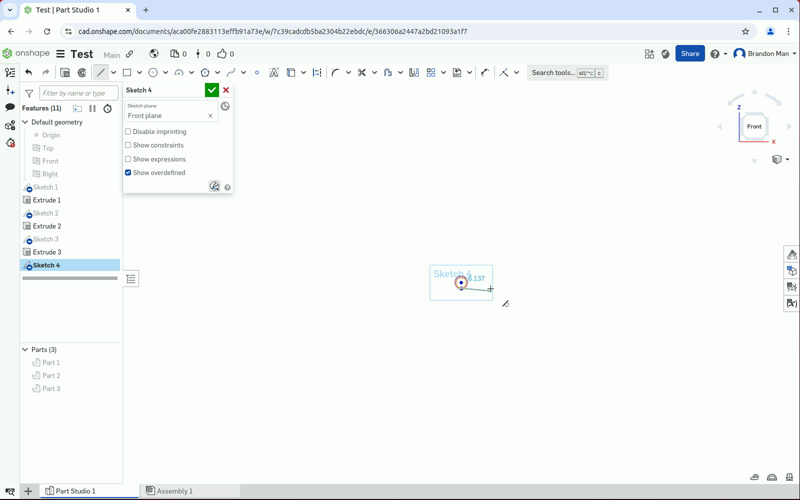
key_down(shift)
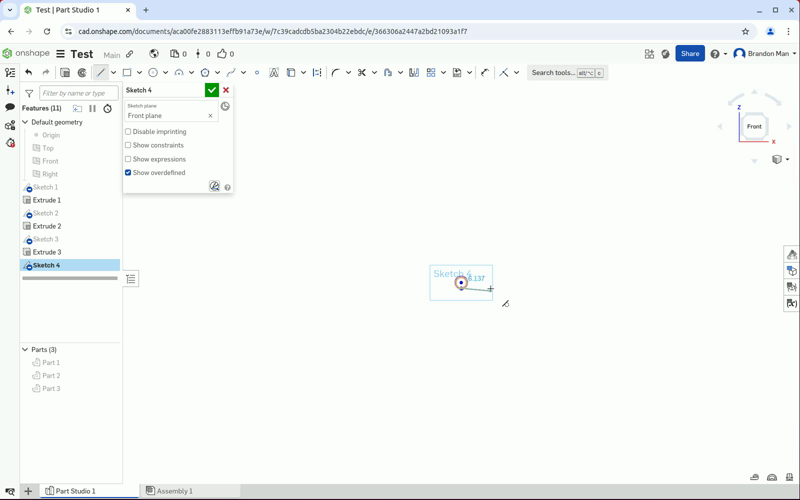
mouse_move(460, 288)
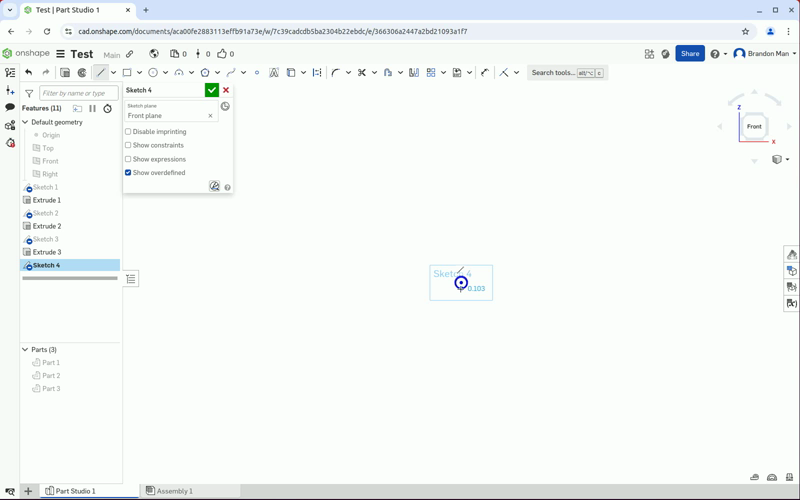
scroll(6)
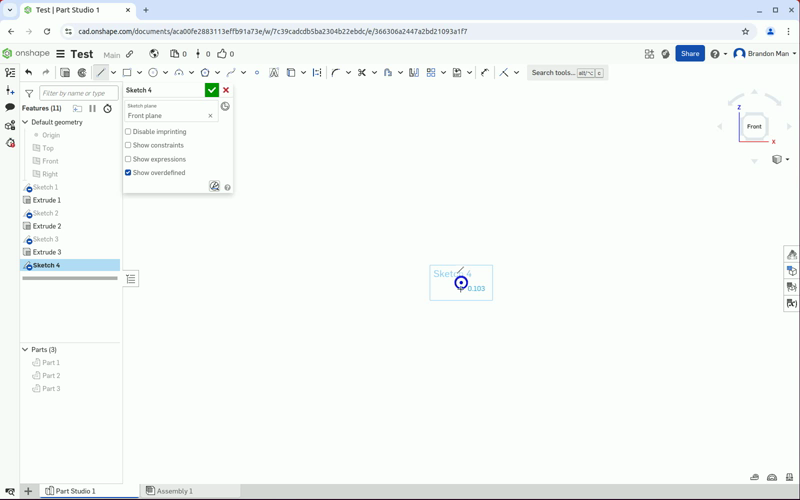
scroll(6)
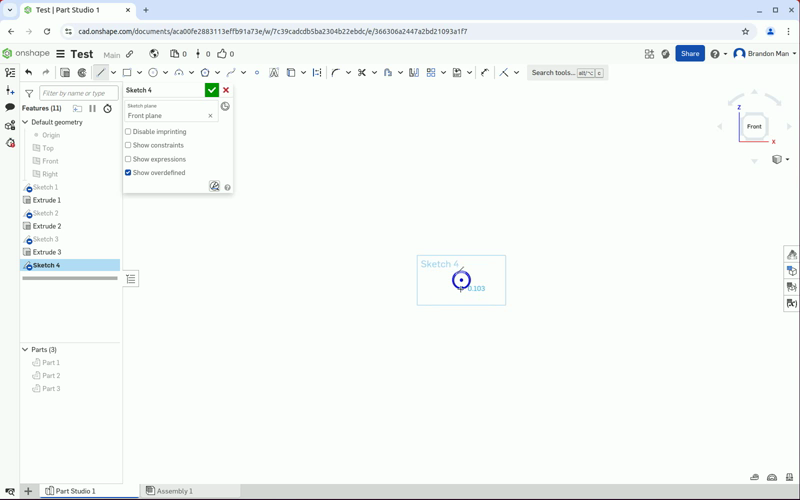
scroll(6)
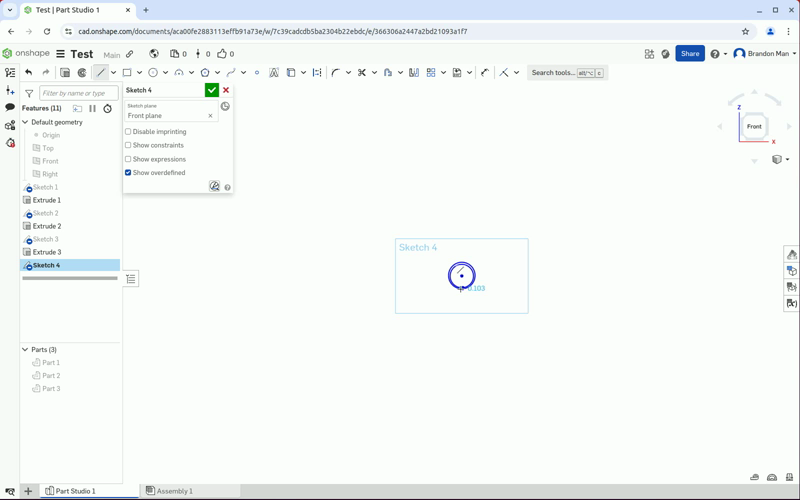
scroll(6)
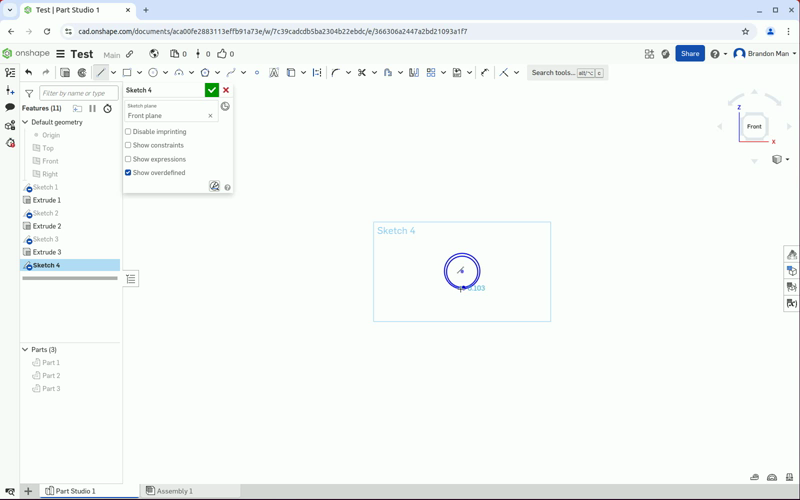
scroll(6)
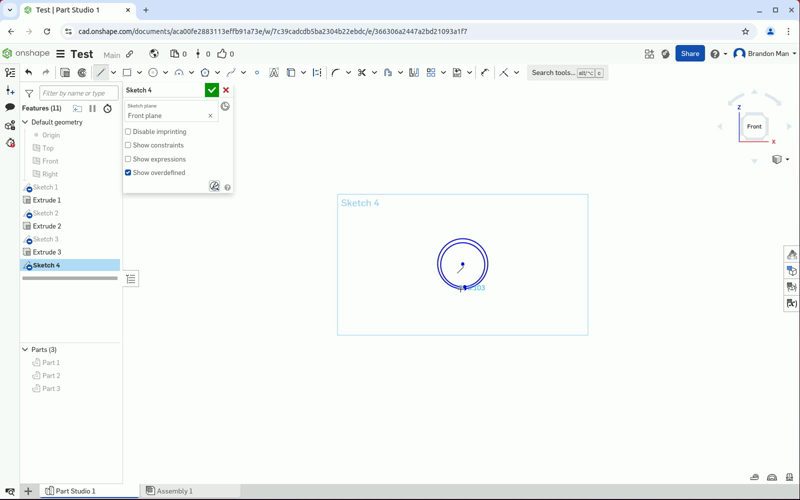
scroll(6)
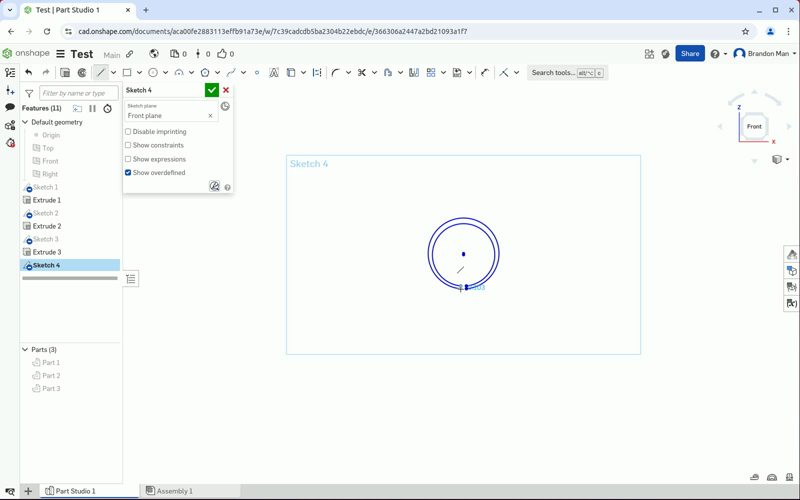
scroll(6)
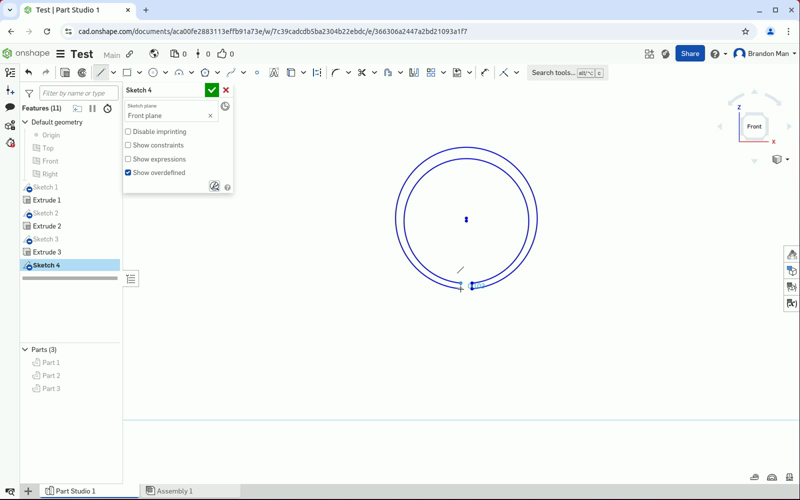
key_up(shift)
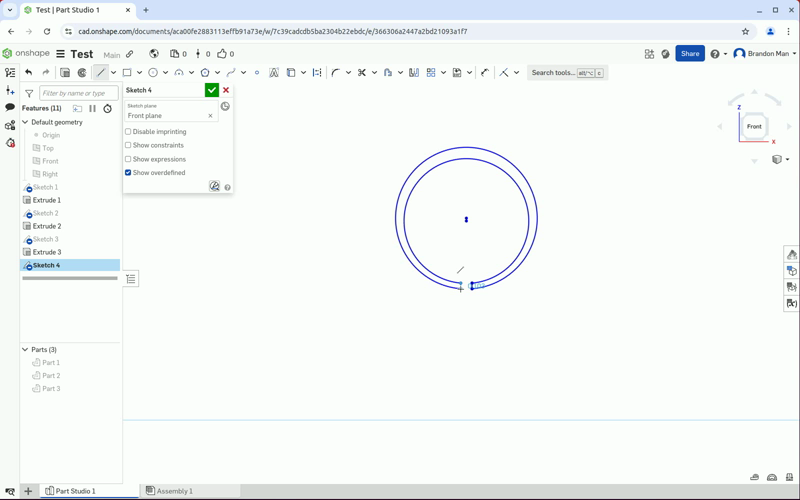
click(460, 288)
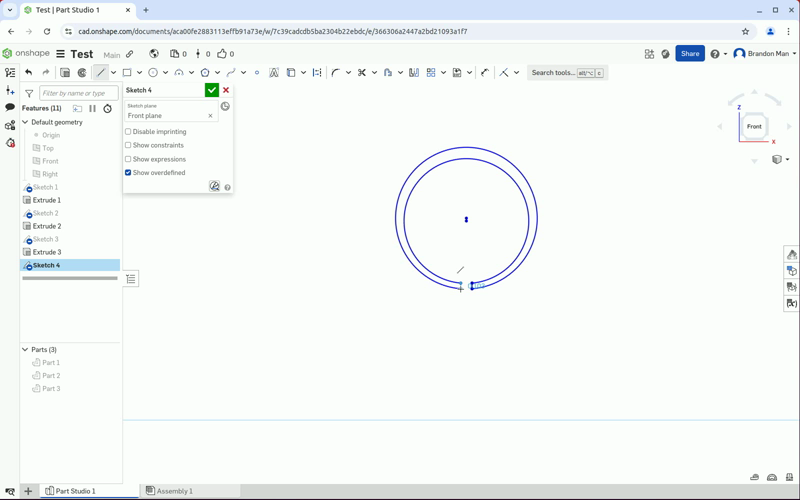
scroll(-6)
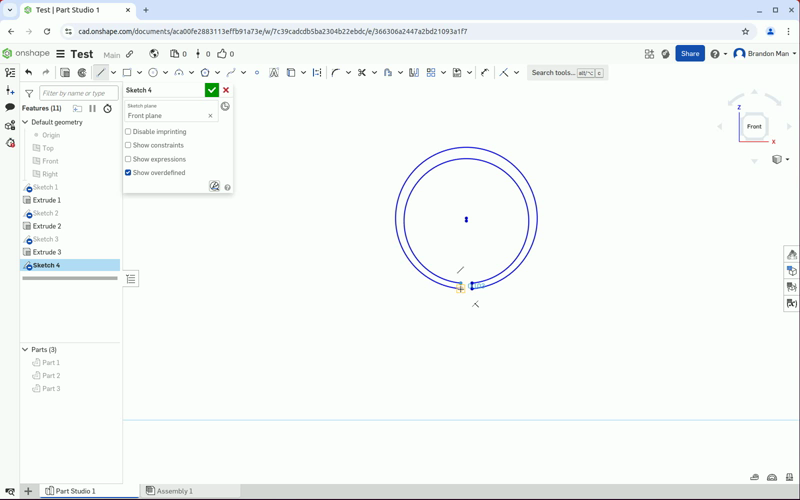
scroll(-6)
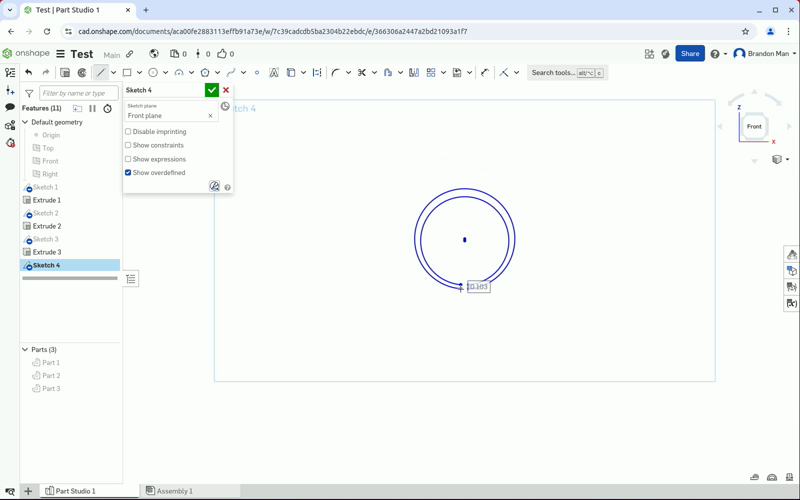
scroll(-6)
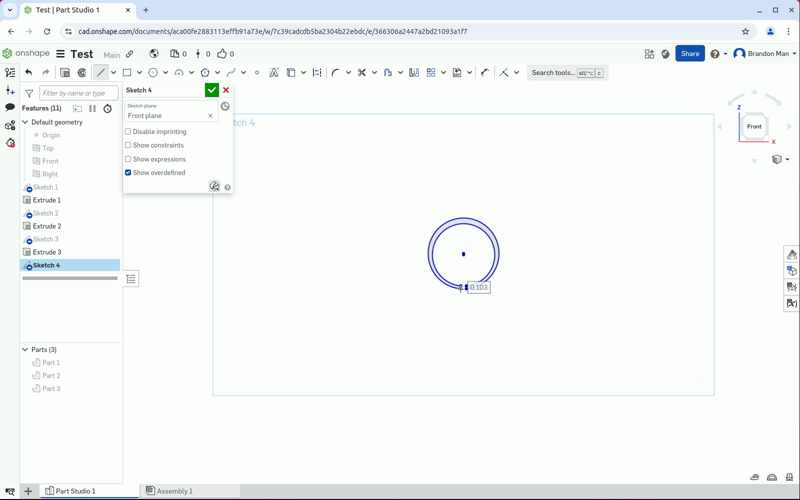
scroll(-6)
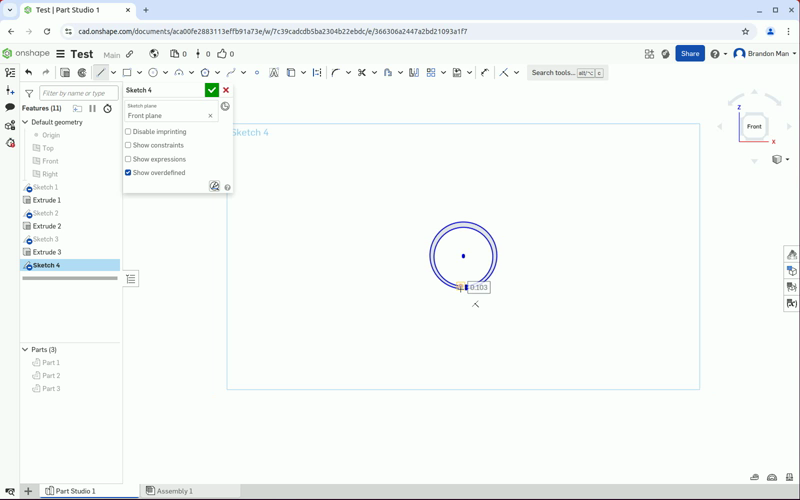
scroll(-6)
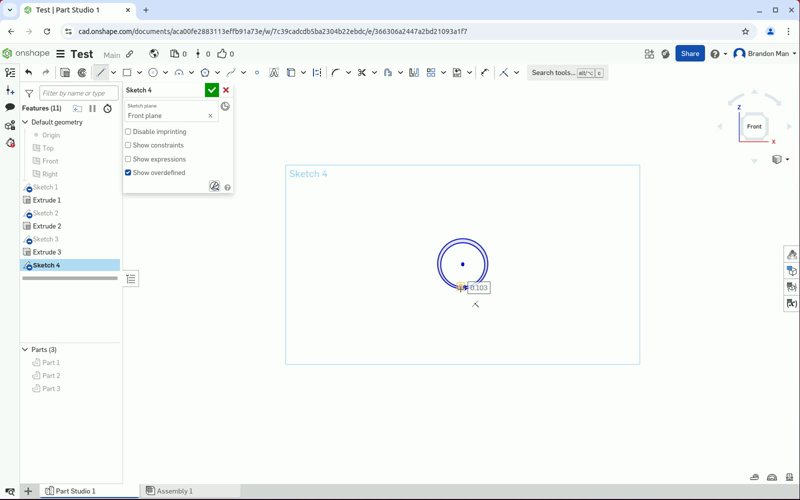
scroll(-6)
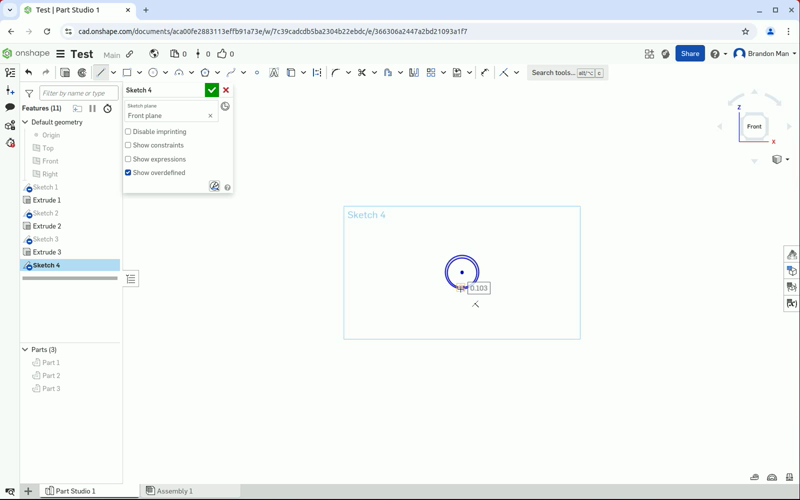
scroll(-6)
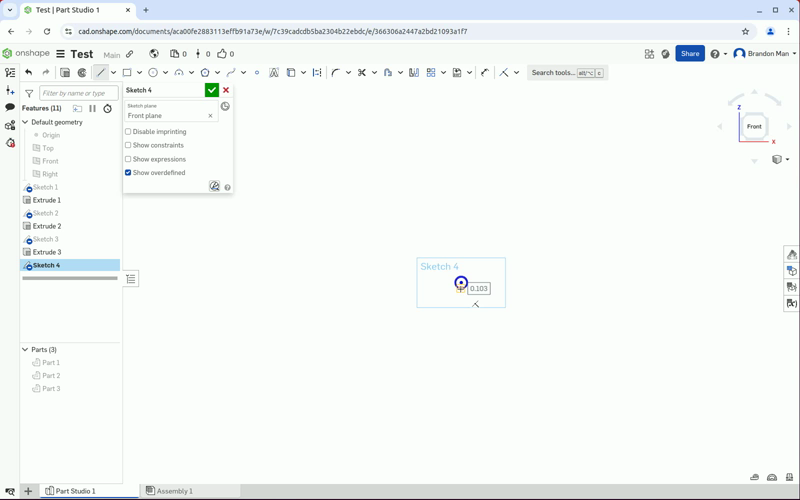
key(esc)
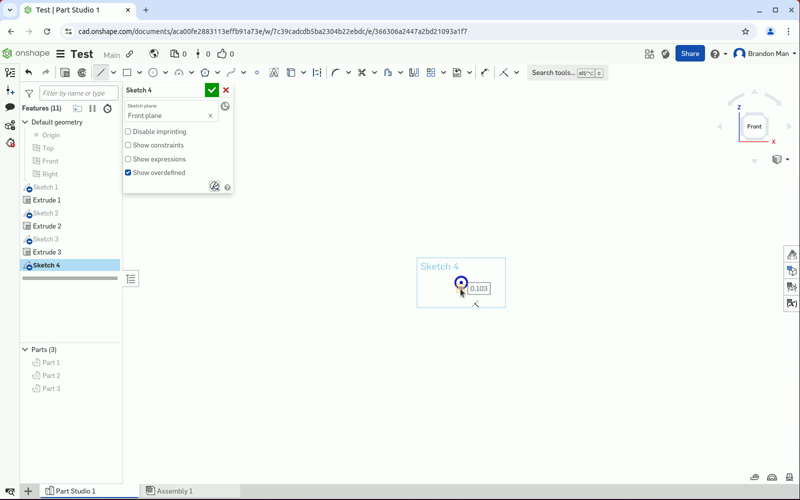
mouse_move(455, 285)
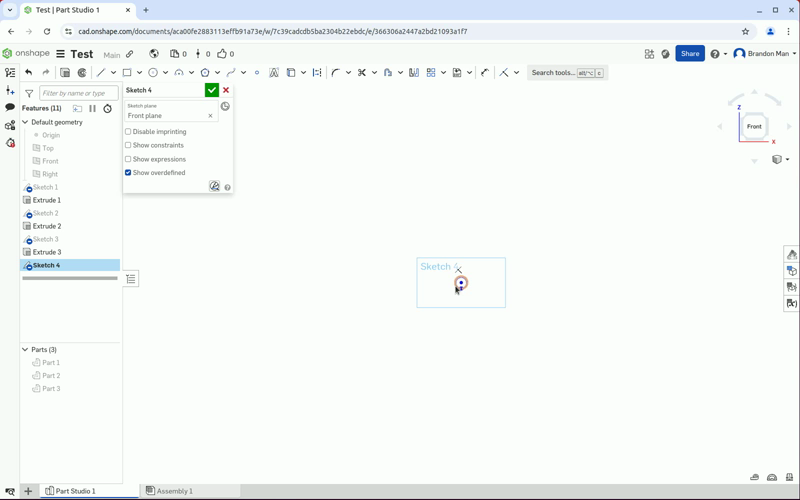
scroll(6)
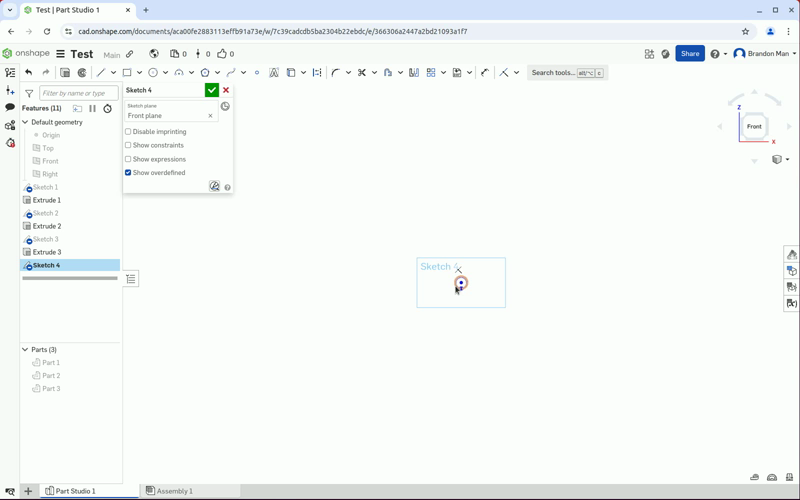
scroll(6)
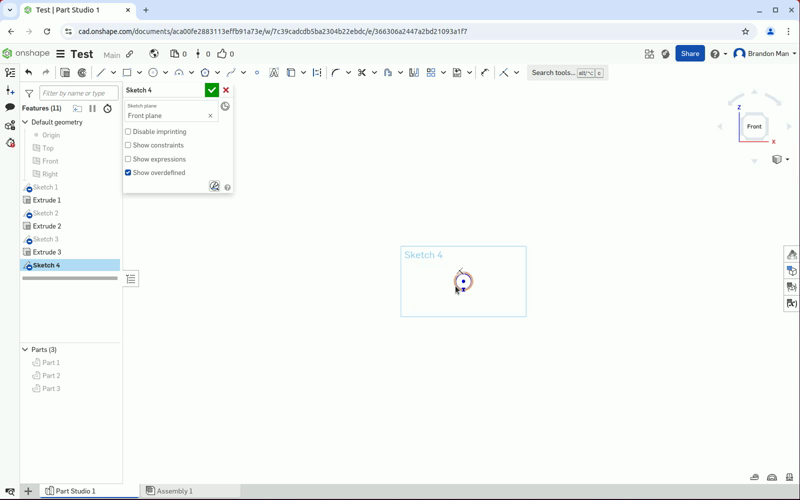
scroll(6)
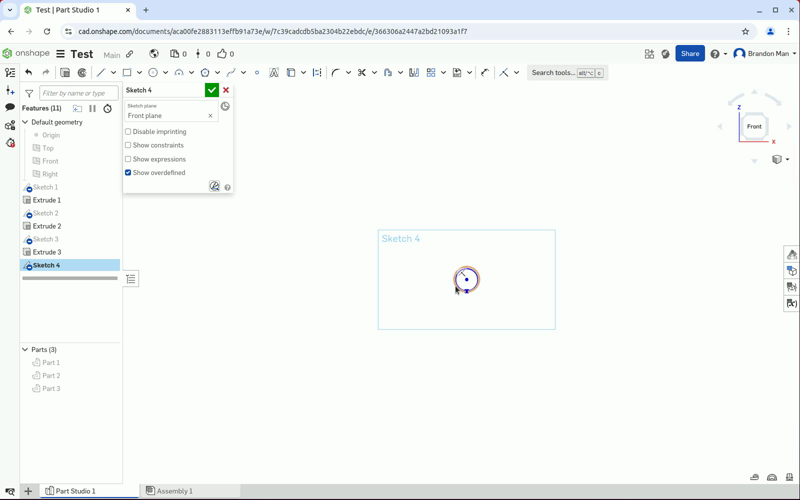
scroll(6)
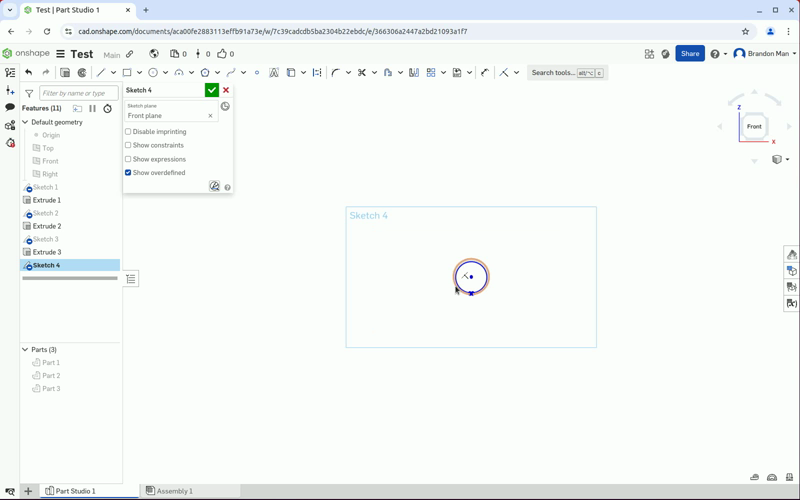
scroll(6)
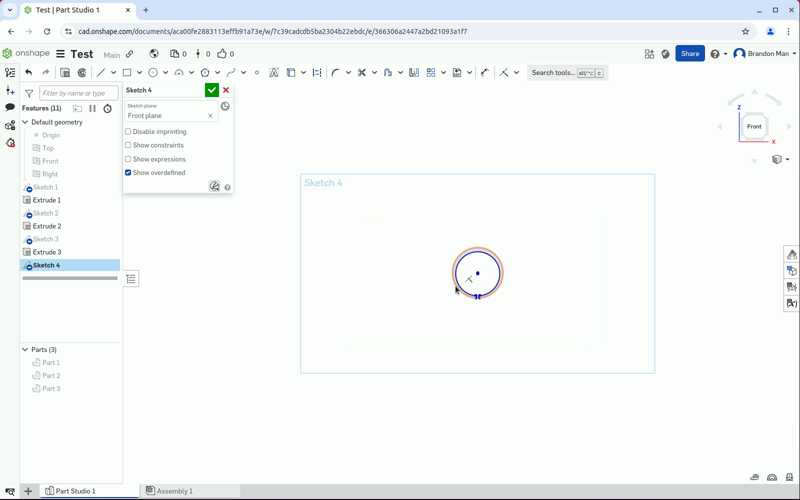
scroll(6)
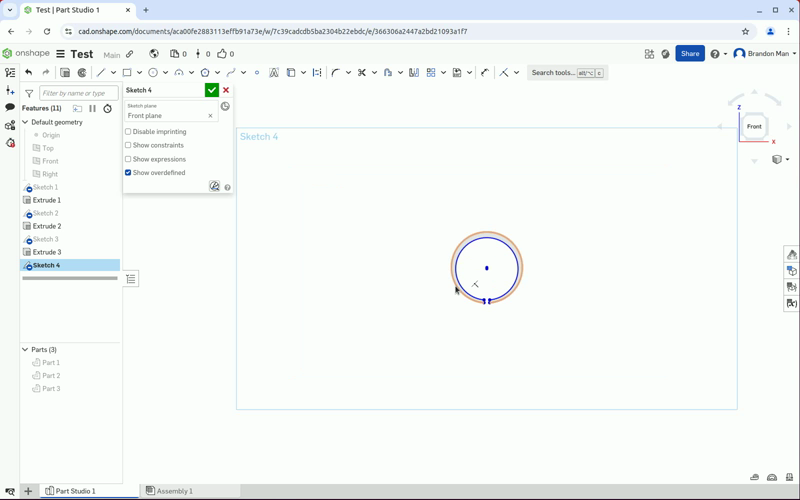
scroll(6)
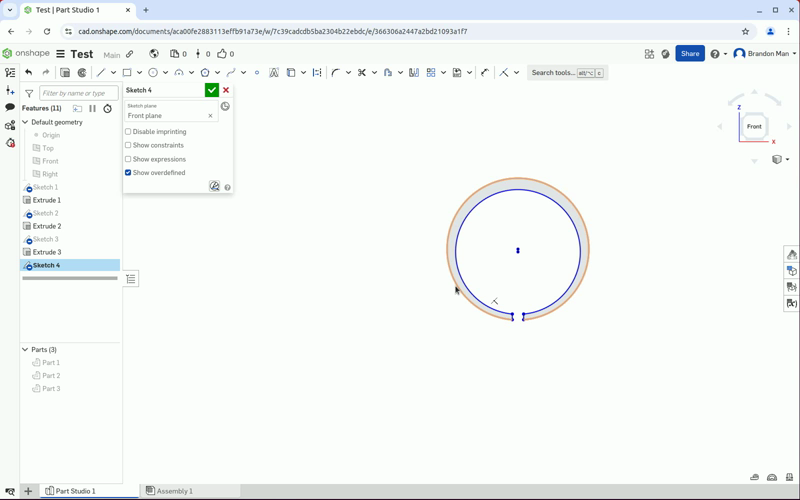
click(455, 285)
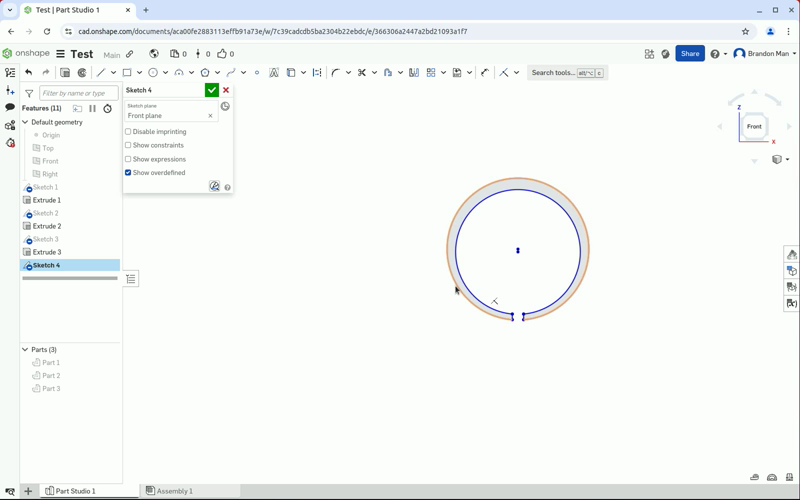
scroll(-6)
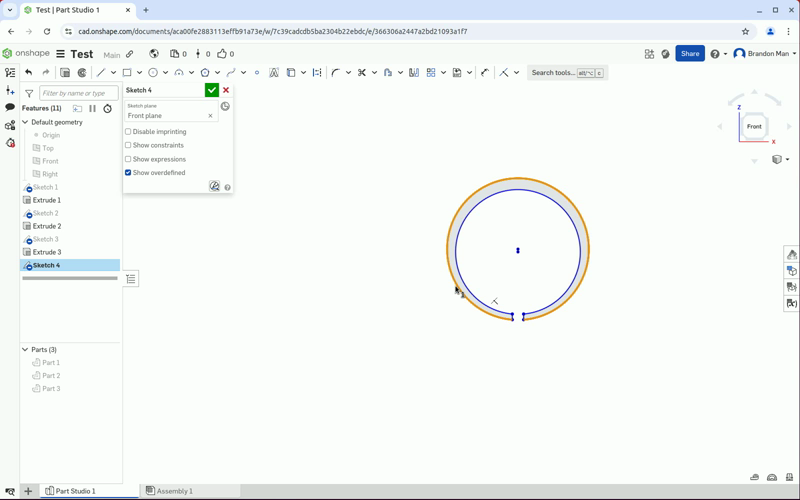
scroll(-6)
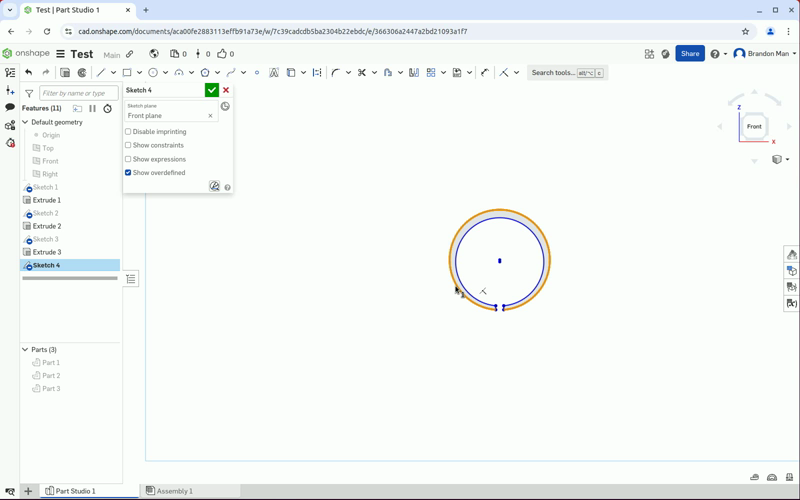
scroll(-6)
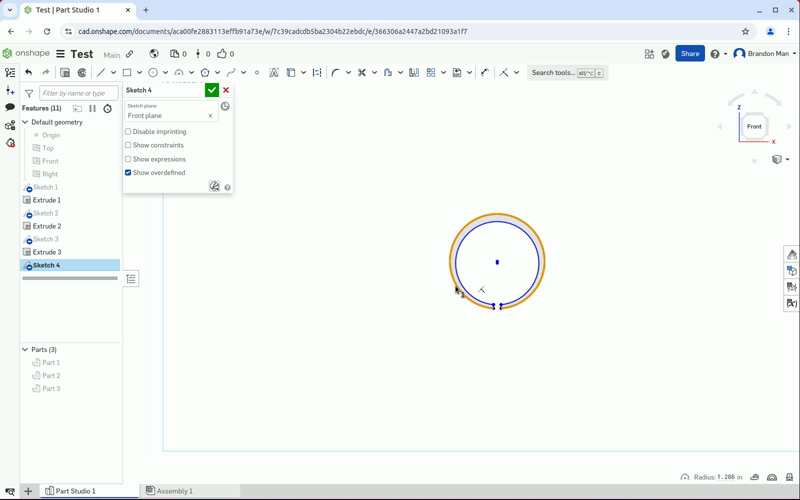
scroll(-6)
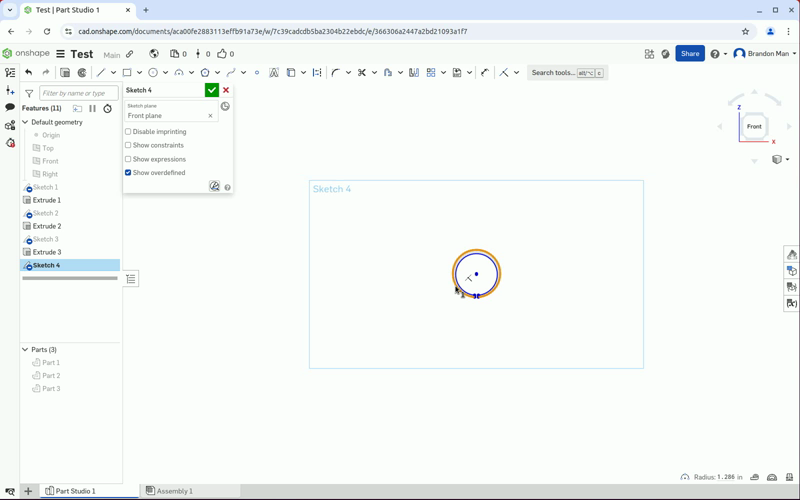
scroll(-6)
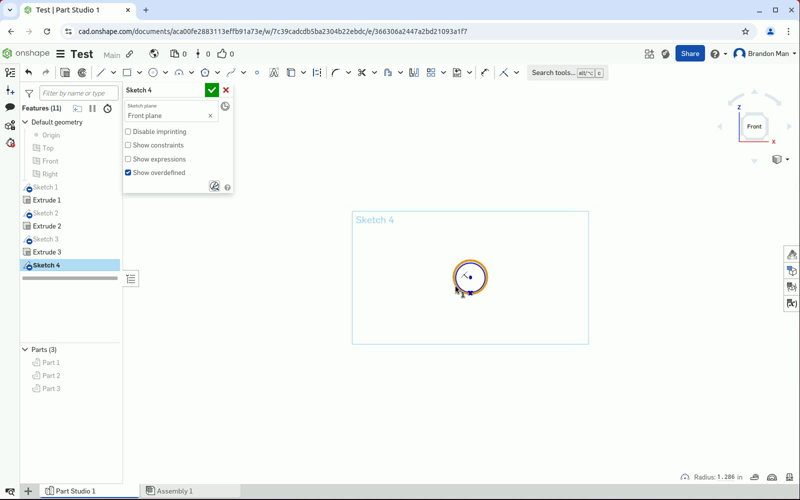
scroll(-6)
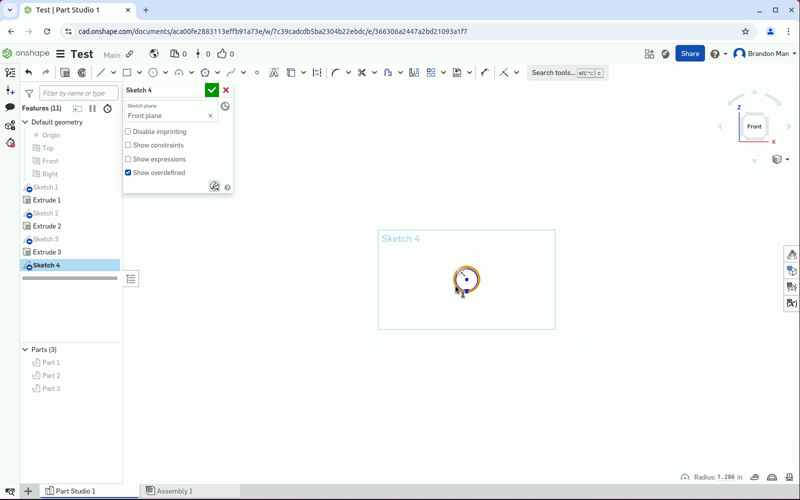
scroll(-6)
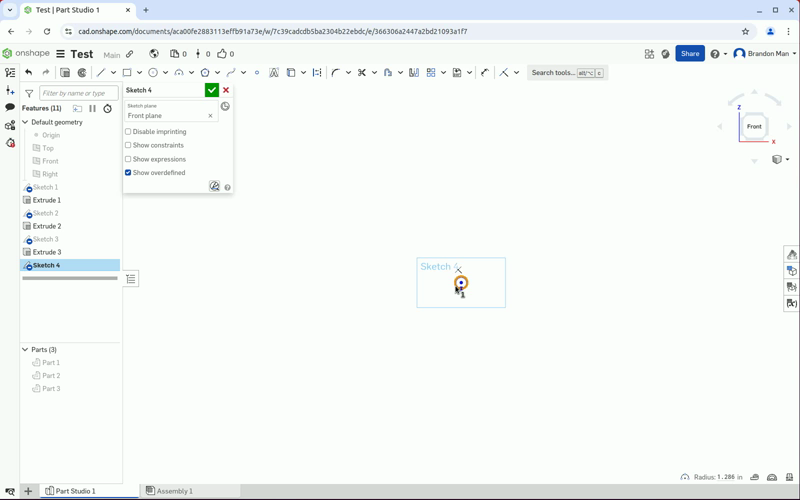
mouse_move(73, 352)
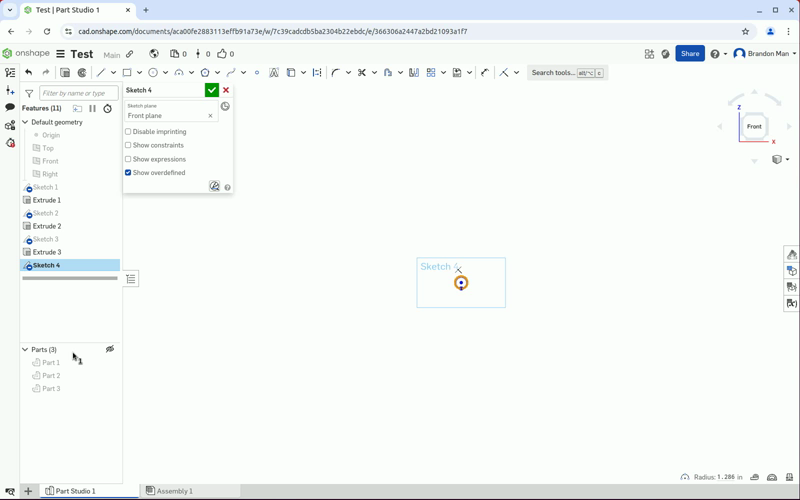
key(shift+y)
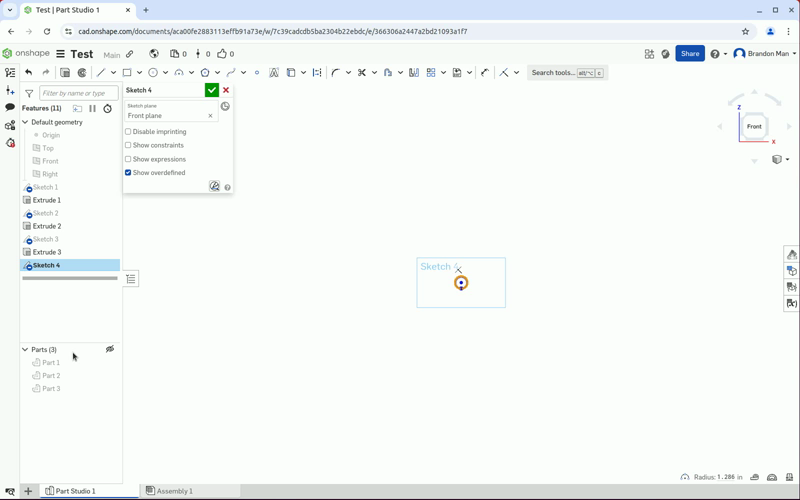
key(shift+e)
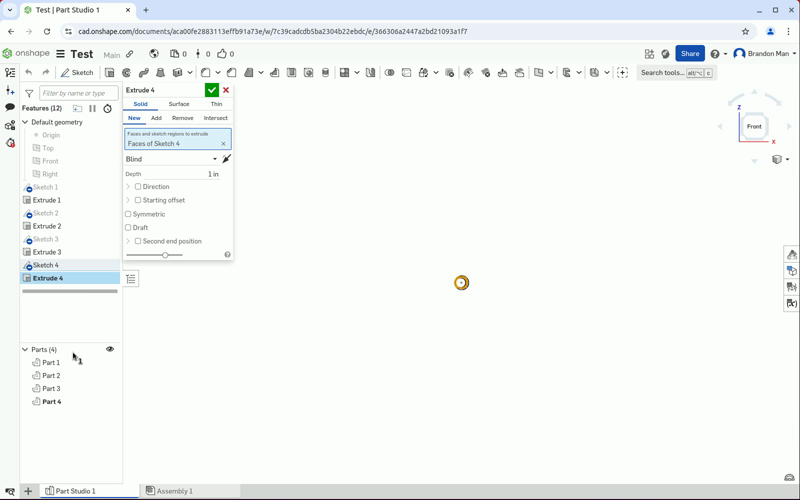
mouse_move(143, 106)
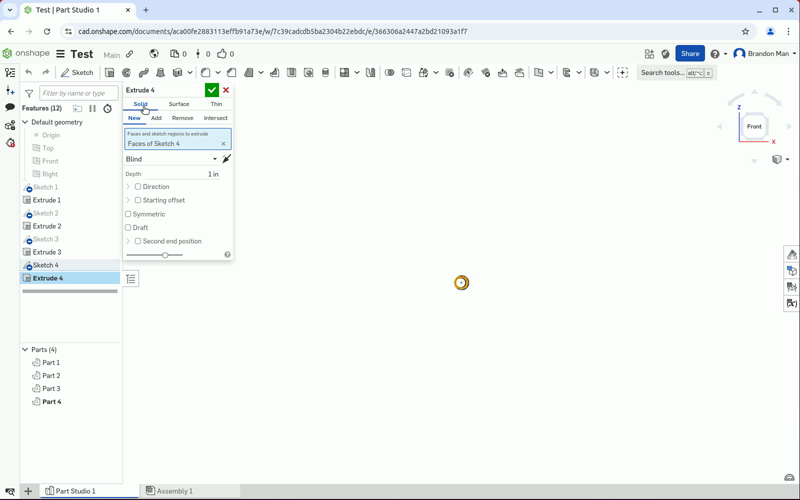
click(143, 106)
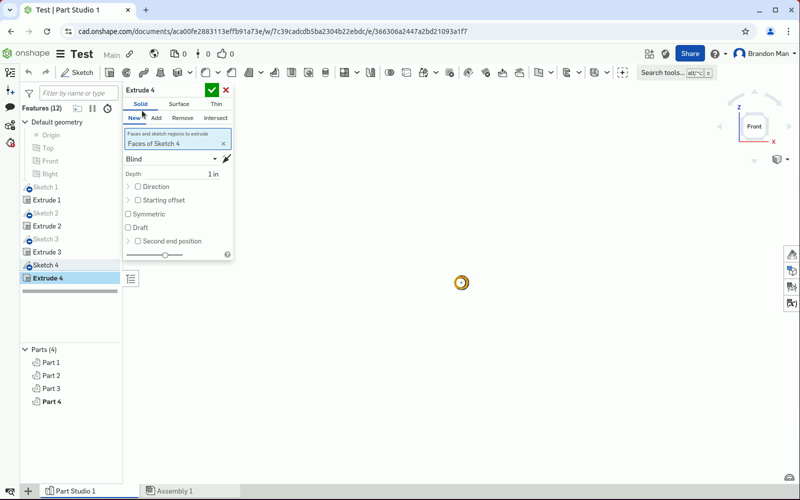
mouse_move(137, 120)
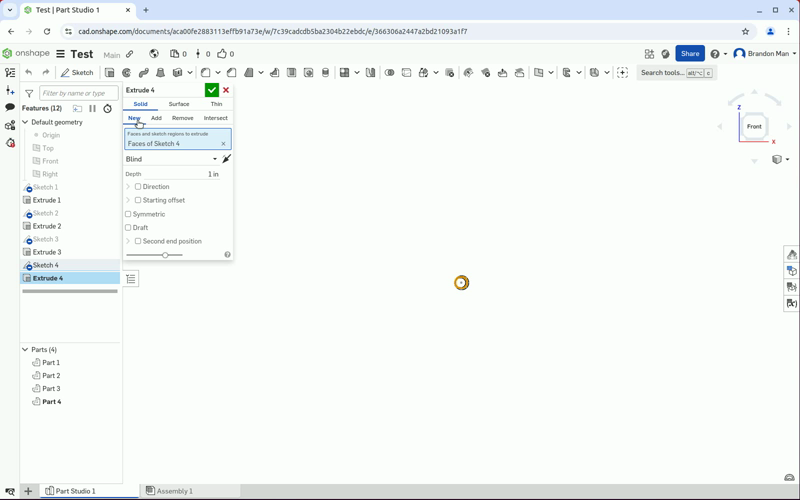
click(137, 120)
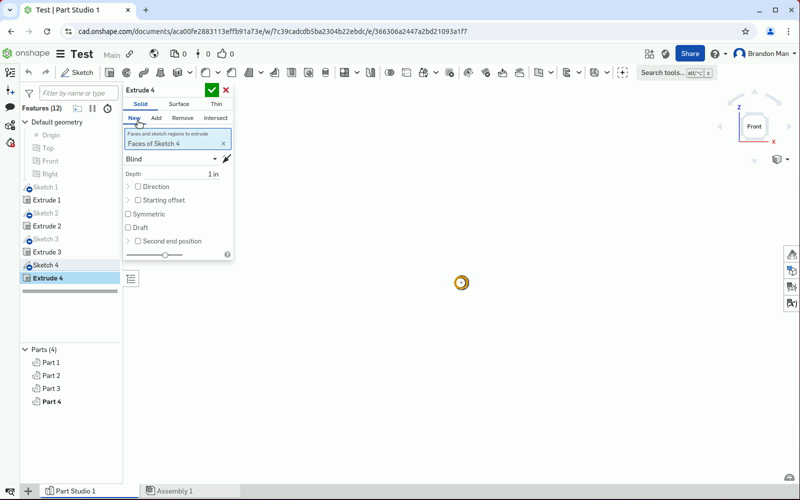
key(tab, 4)
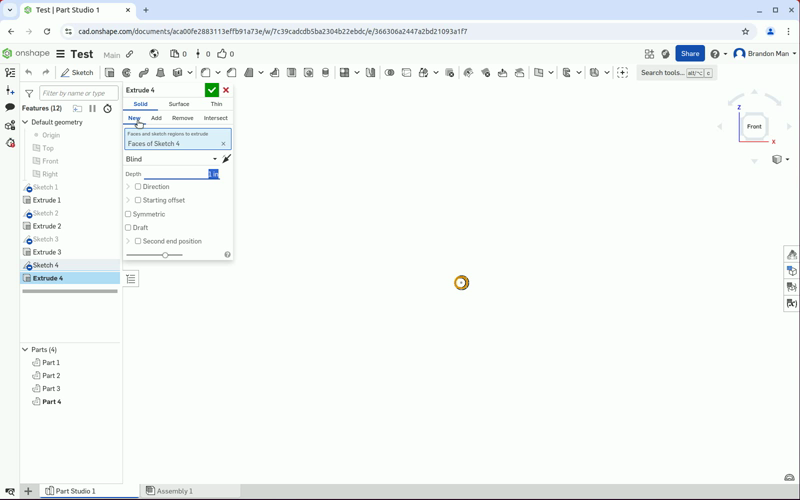
text(17.572)
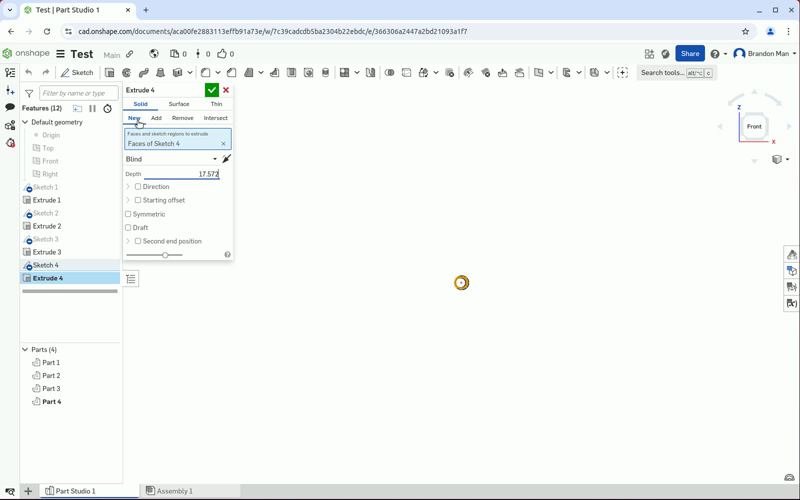
key(enter)
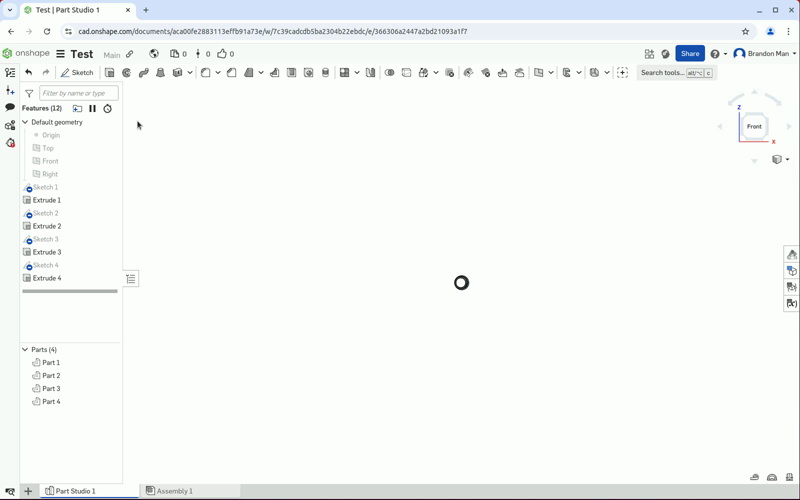
key(shift+h)
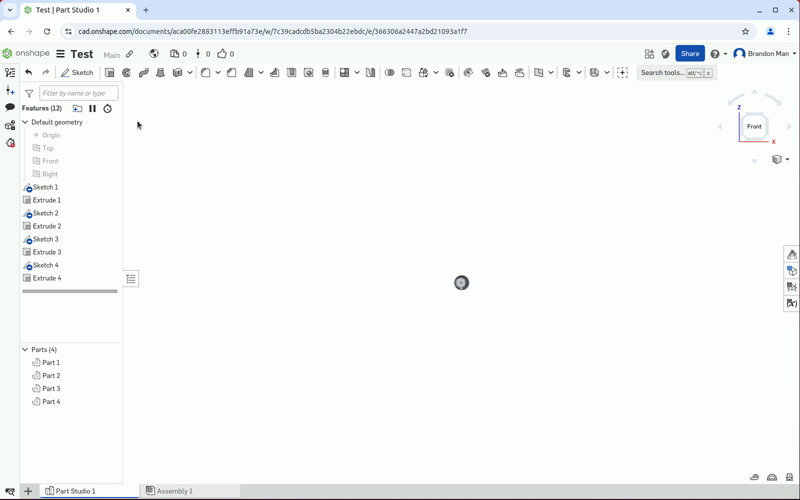
key(shift+h)
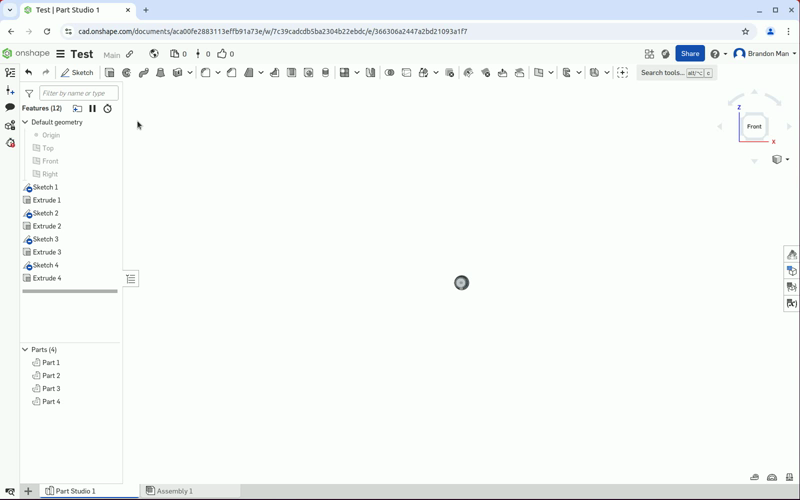
key(shift+7)
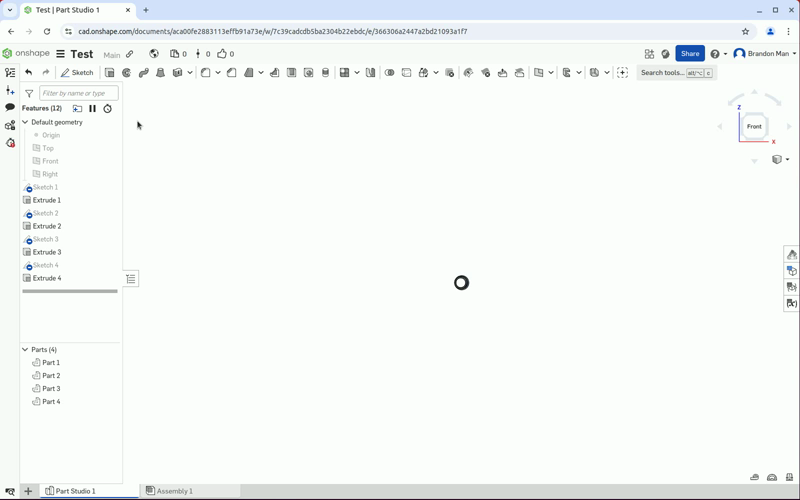
key(left, 2)
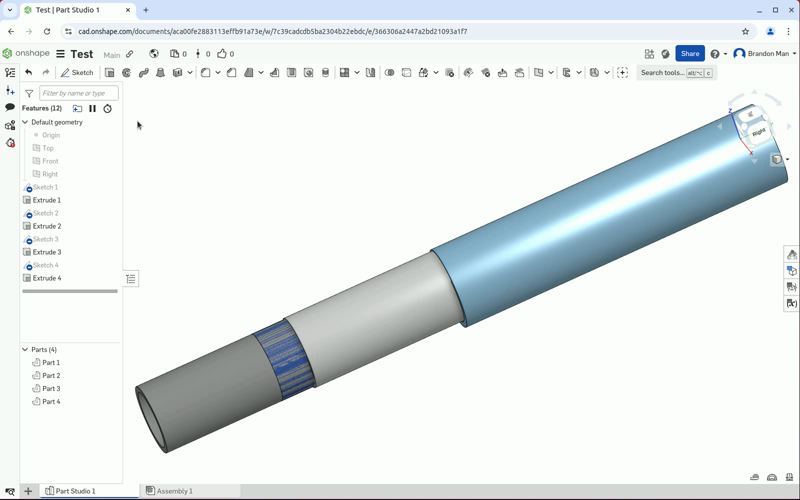
key(down, 2)
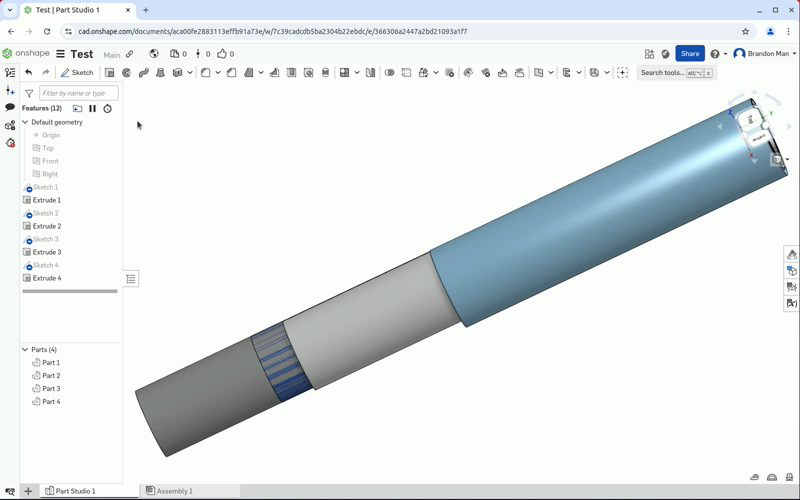
key(up, 2)
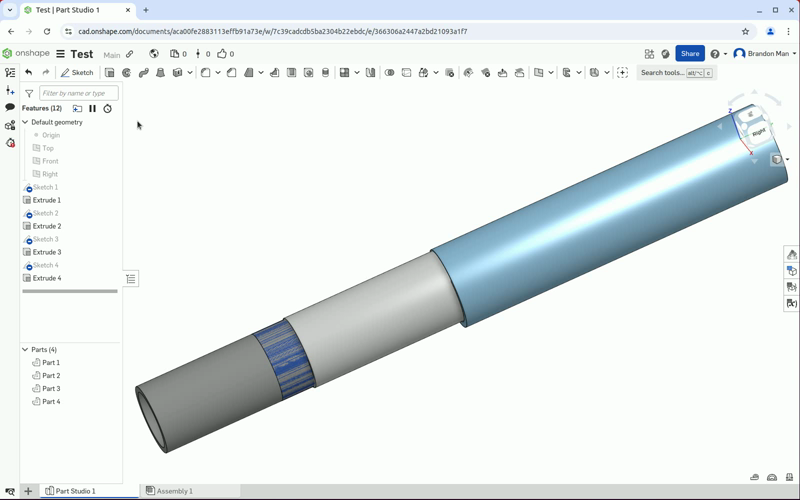
key(right, 2)
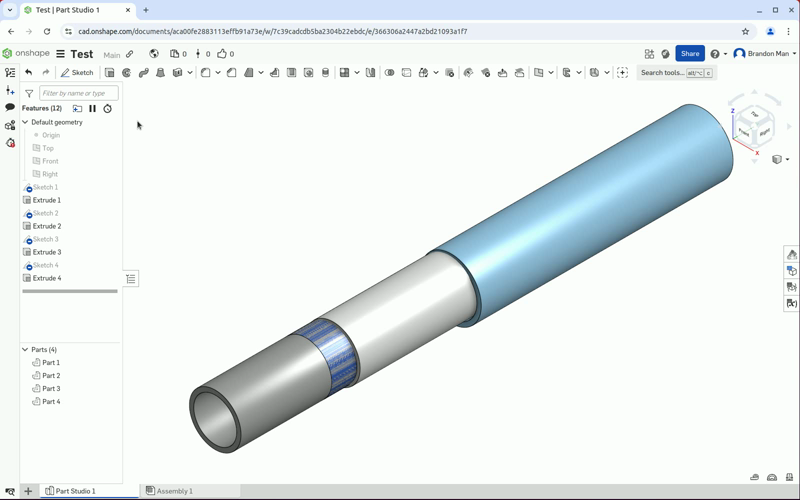
mouse_move(73, 189)
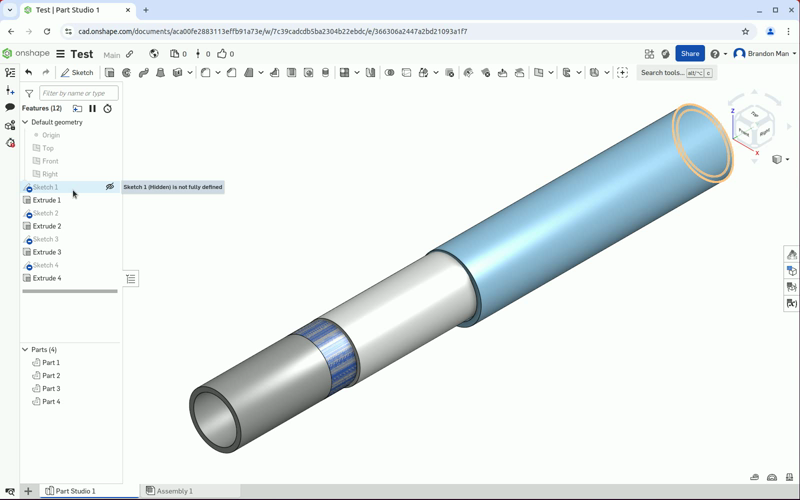
click(73, 189)